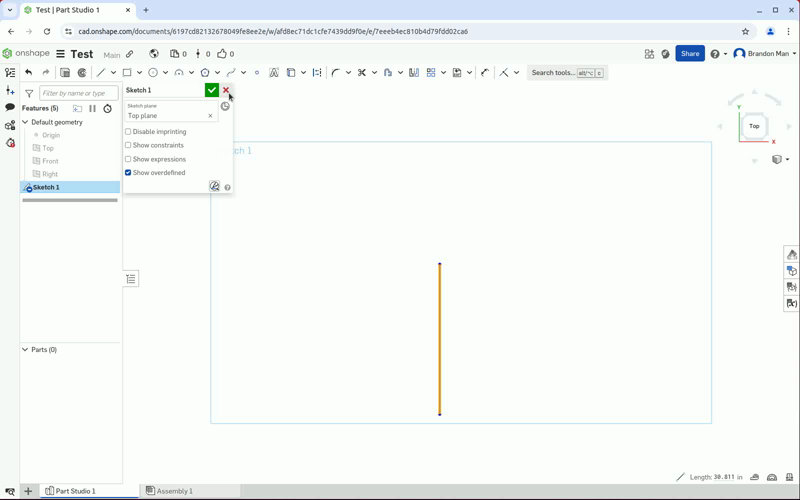
key(shift+h)
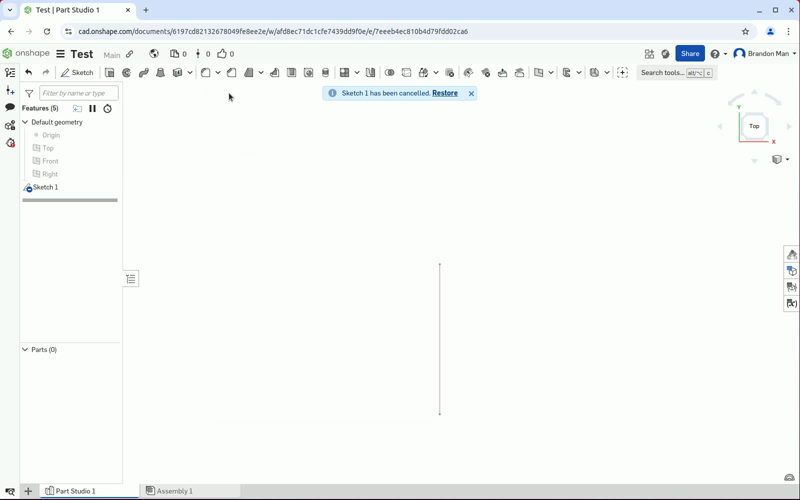
key(shift+s)
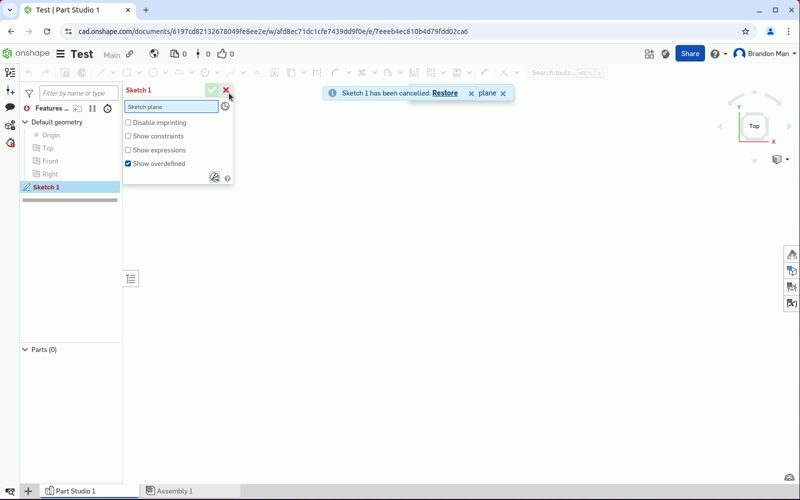
mouse_move(73, 150)
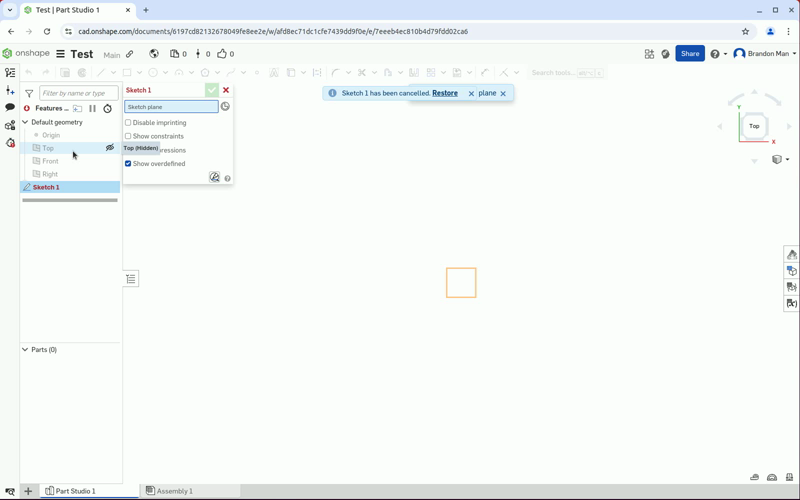
click(73, 150)
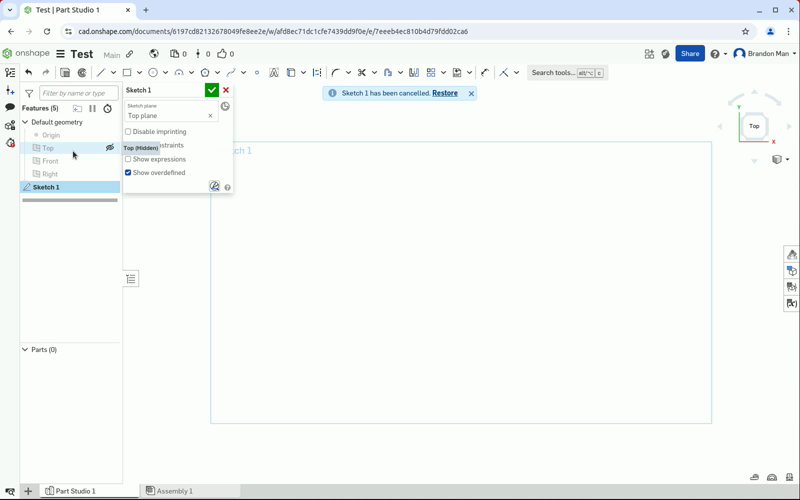
mouse_move(73, 352)
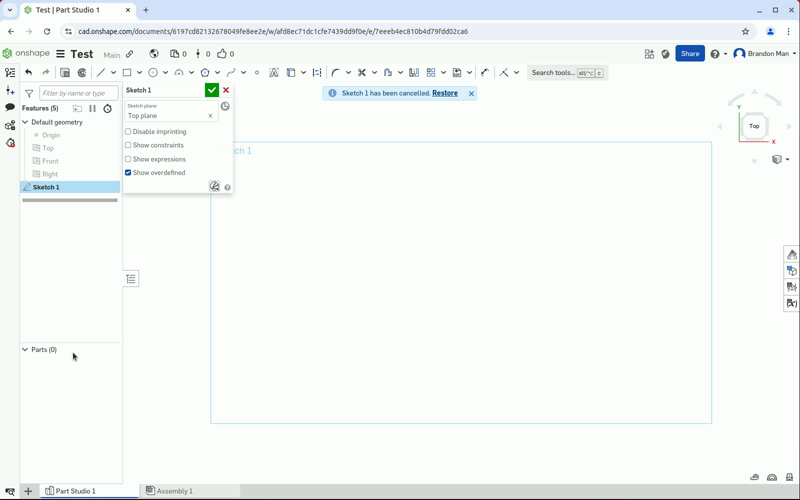
key(y)
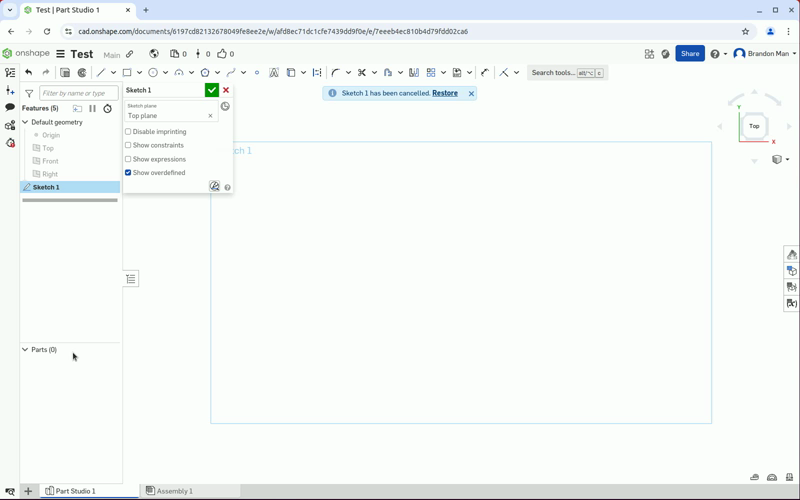
key(c)
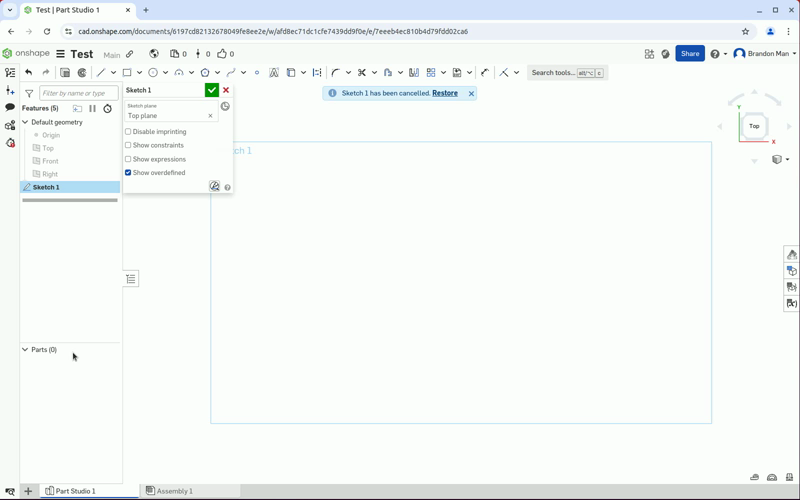
key_down(shift)
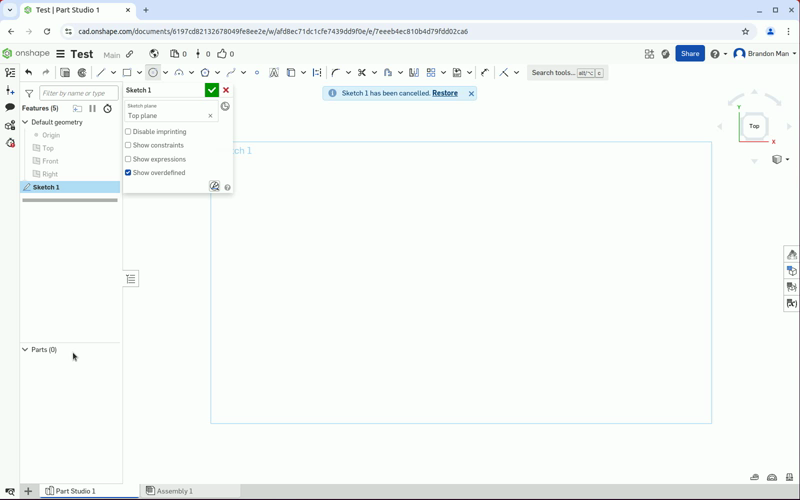
mouse_move(461, 282)
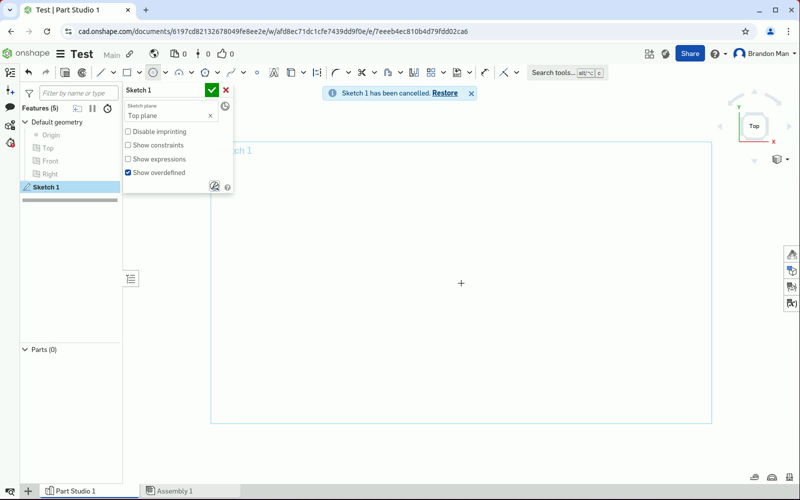
click(461, 282)
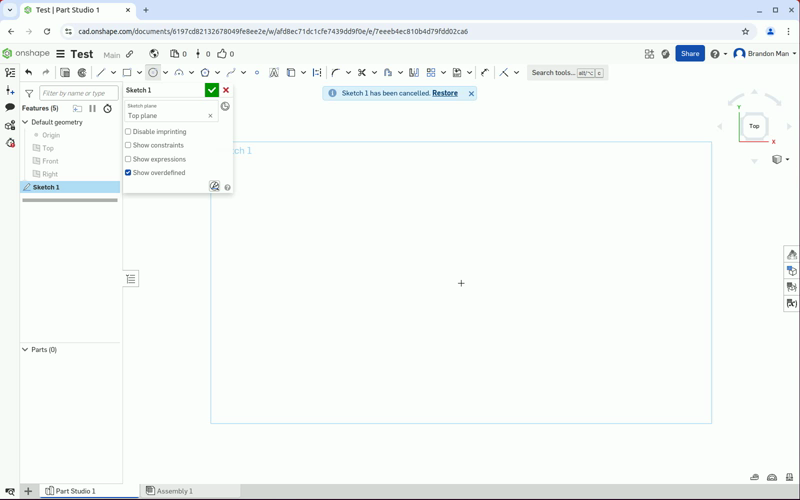
key_up(shift)
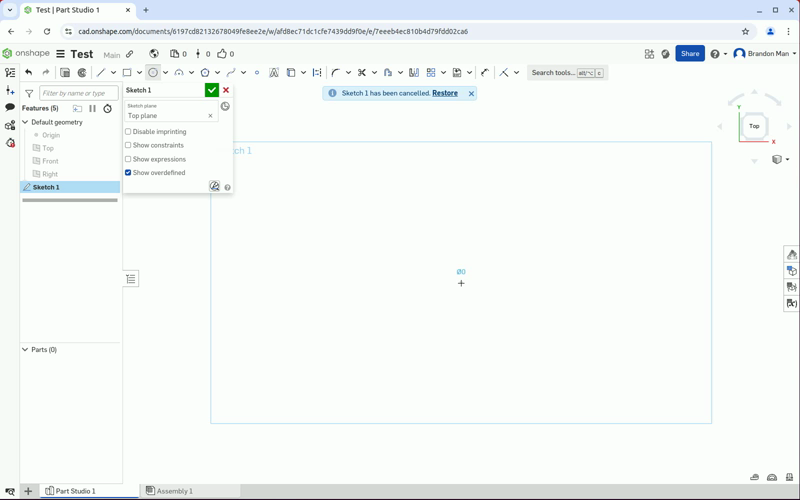
mouse_move(574, 282)
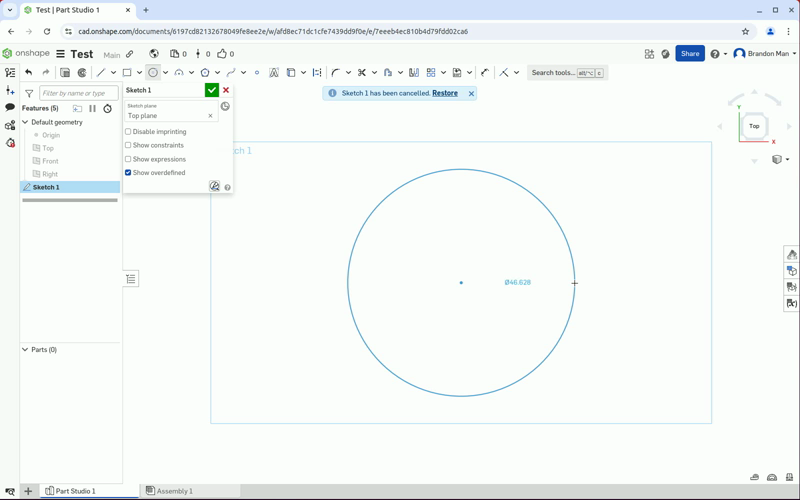
click(574, 282)
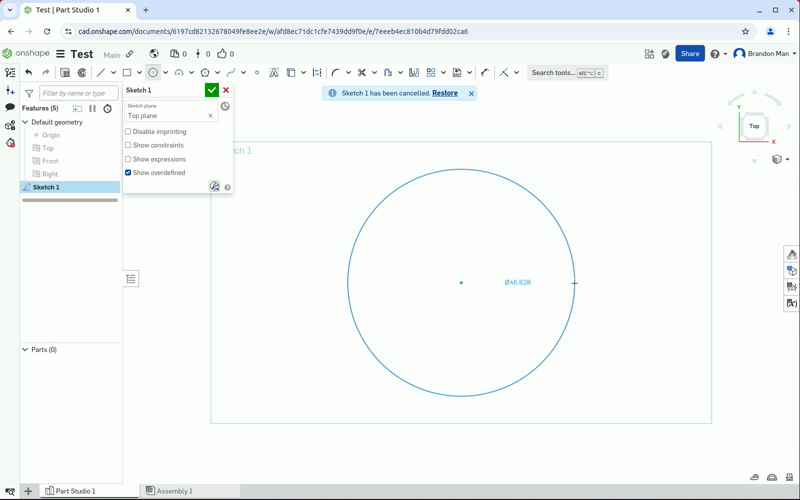
key(esc)
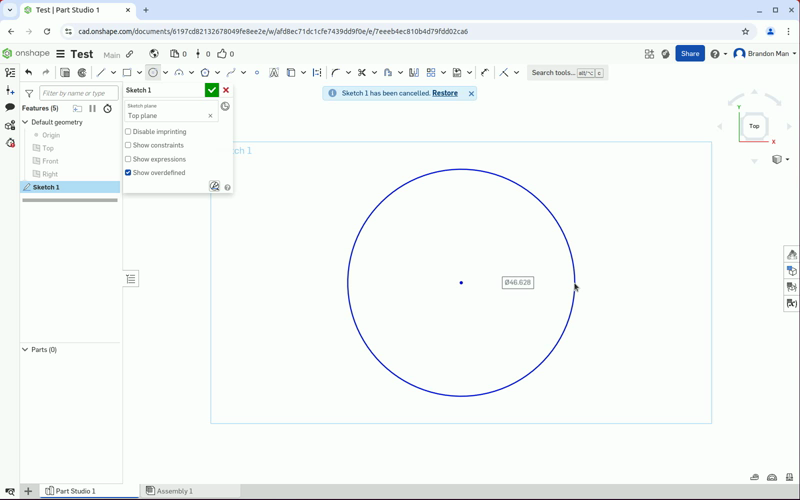
mouse_move(436, 214)
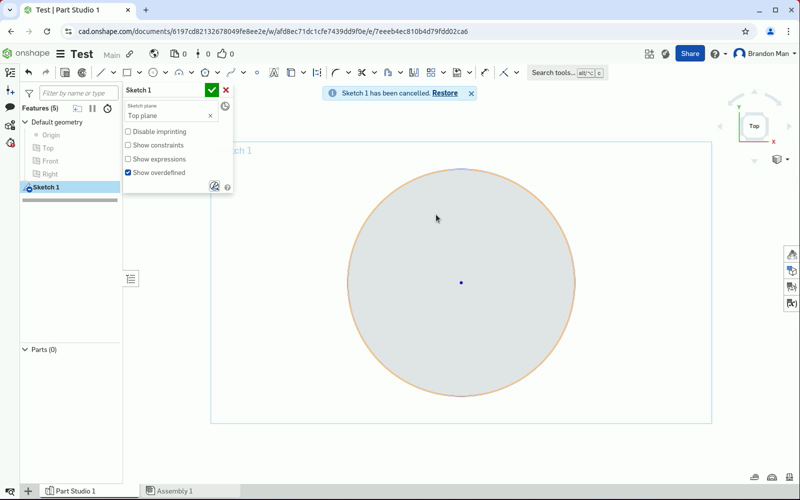
click(436, 214)
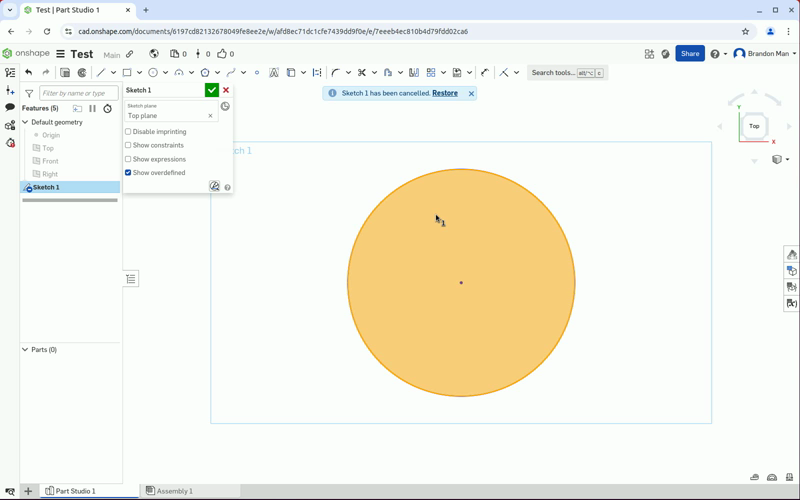
mouse_move(73, 352)
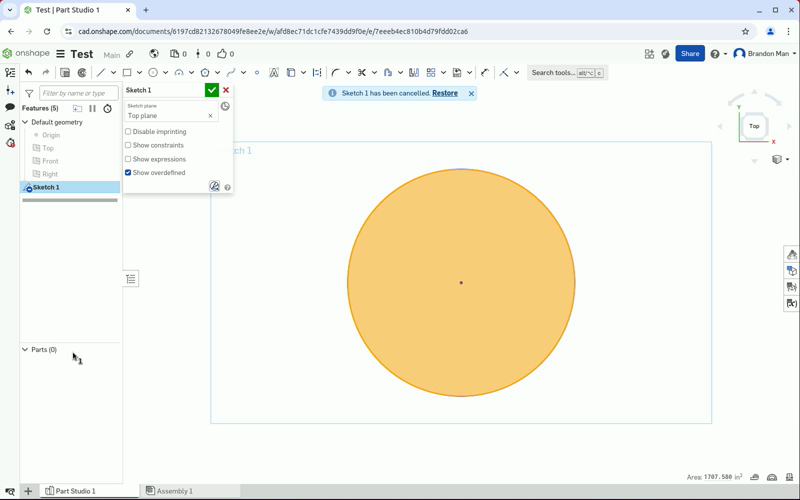
key(shift+y)
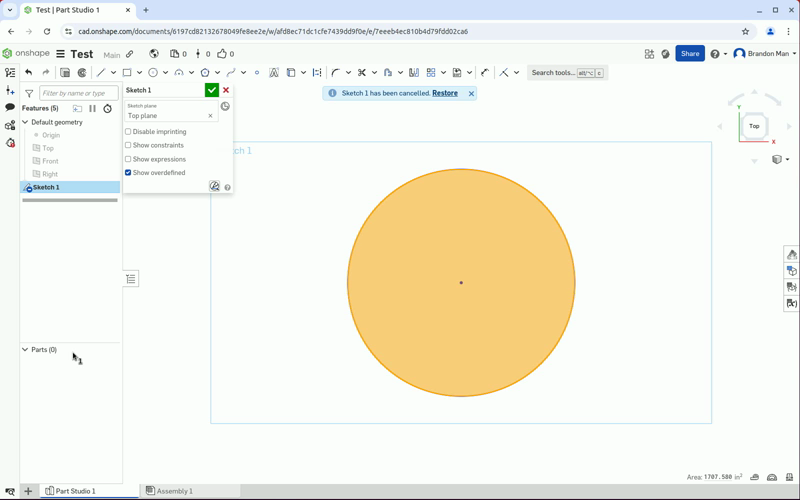
key(shift+e)
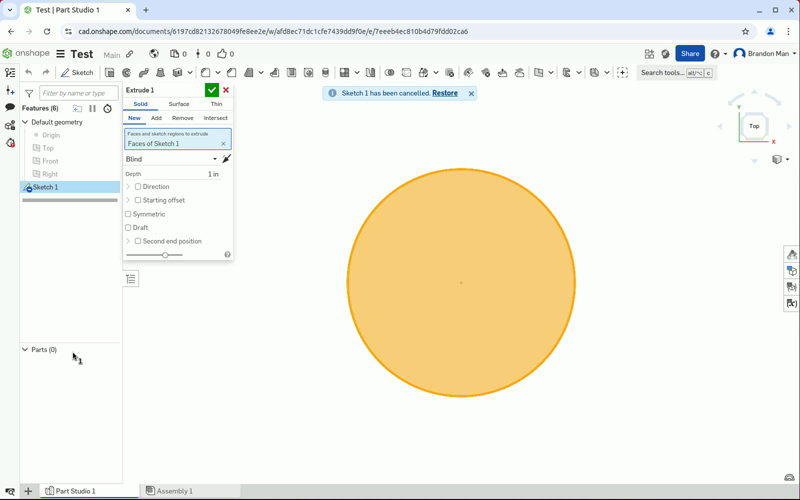
mouse_move(143, 106)
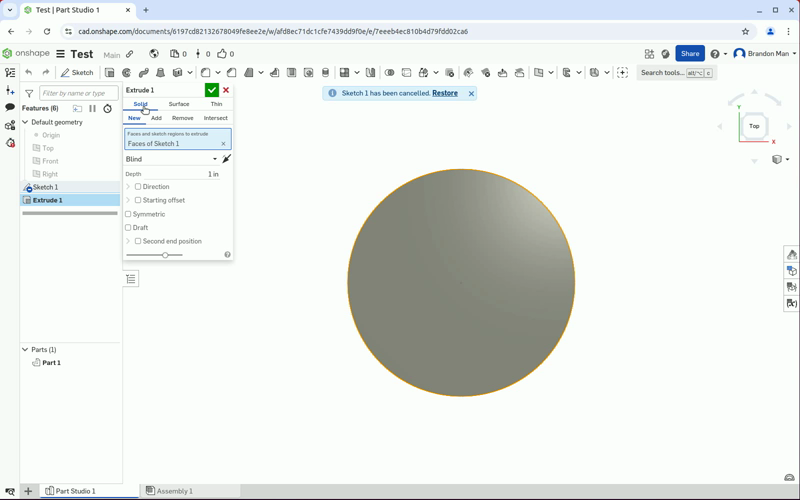
click(143, 106)
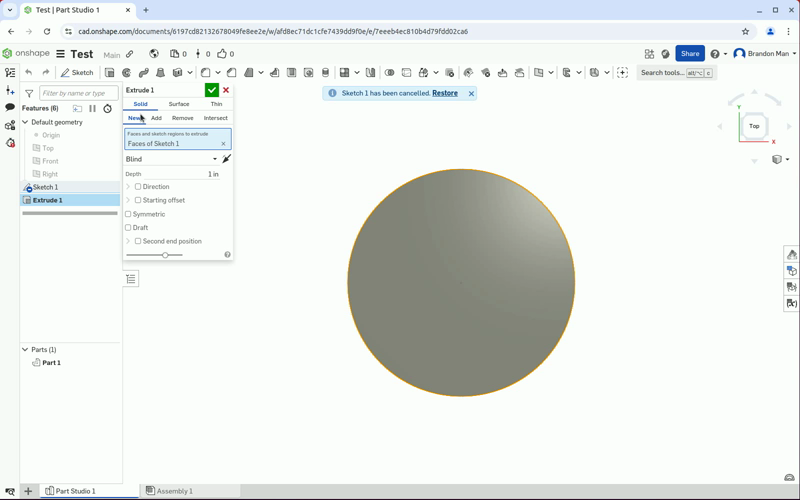
mouse_move(137, 120)
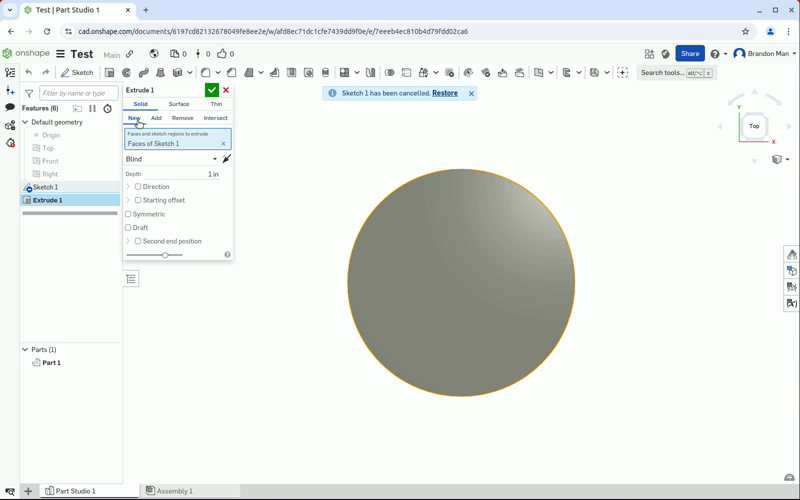
click(137, 120)
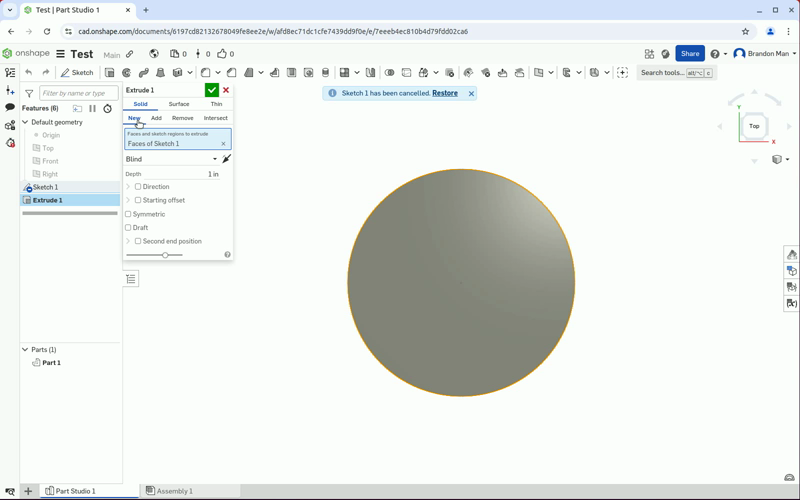
key(tab, 4)
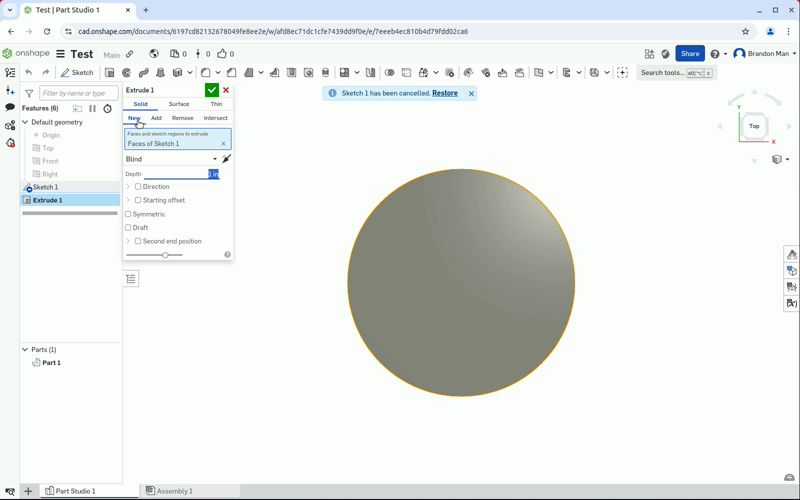
text(3.129)
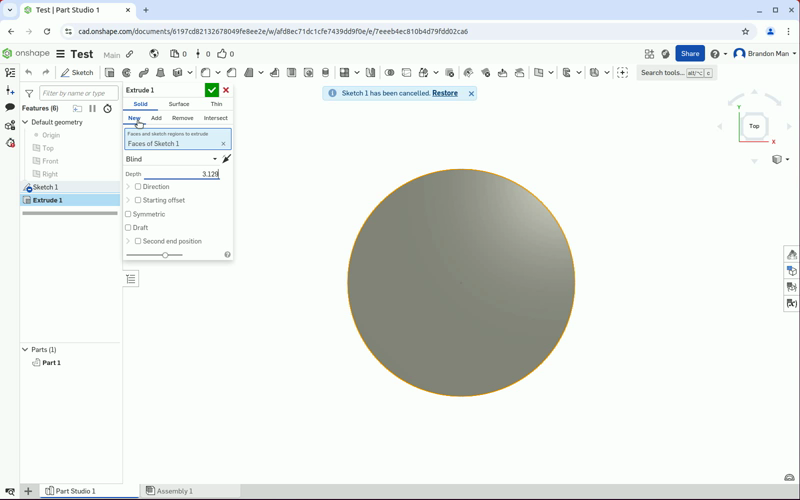
key(enter)
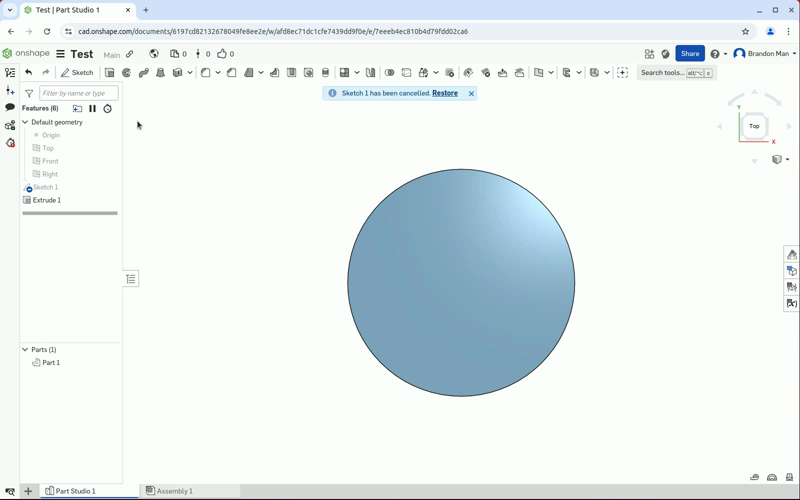
key(shift+h)
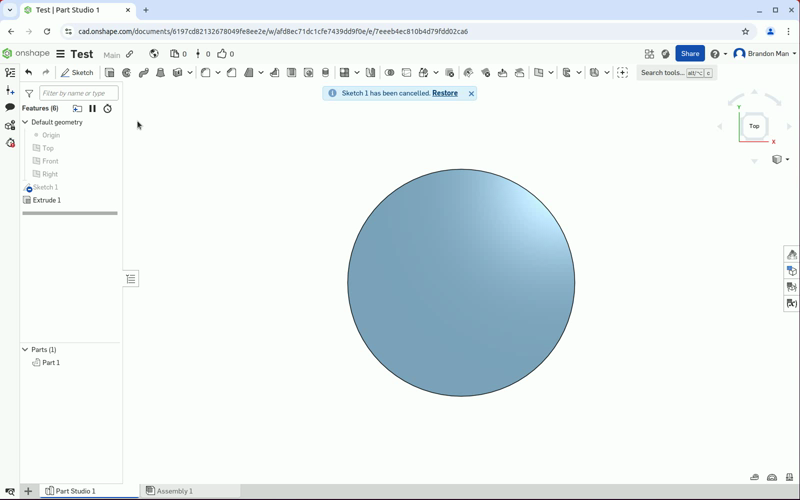
key(shift+h)
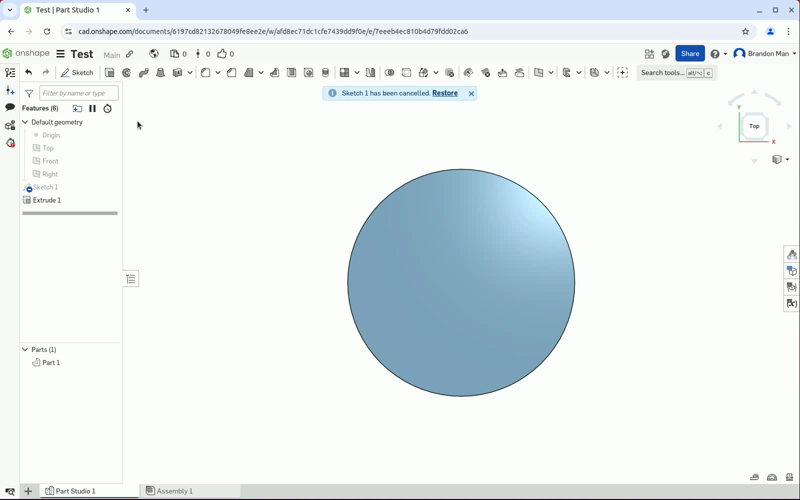
mouse_move(73, 189)
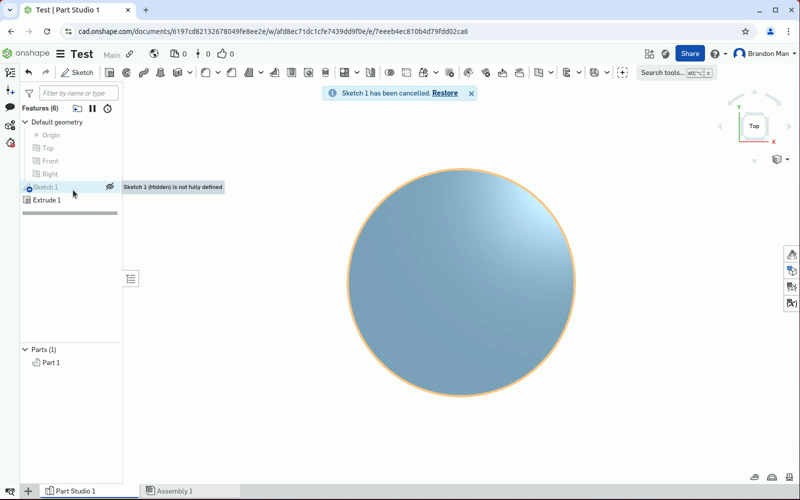
click(73, 189)
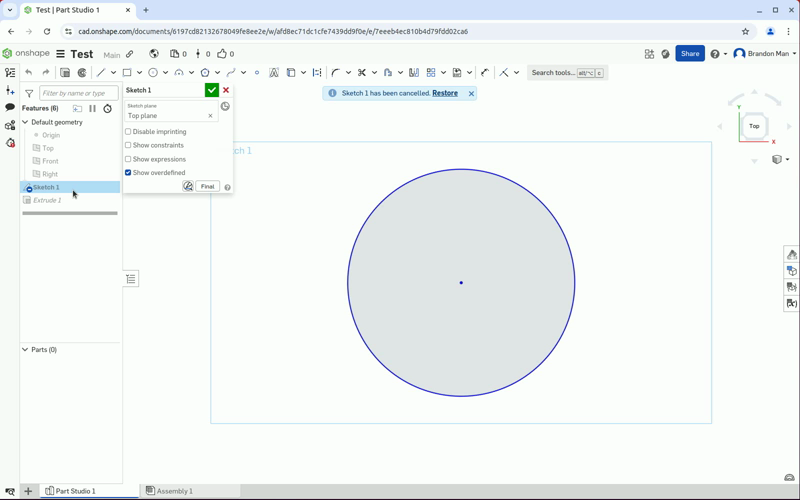
mouse_move(229, 92)
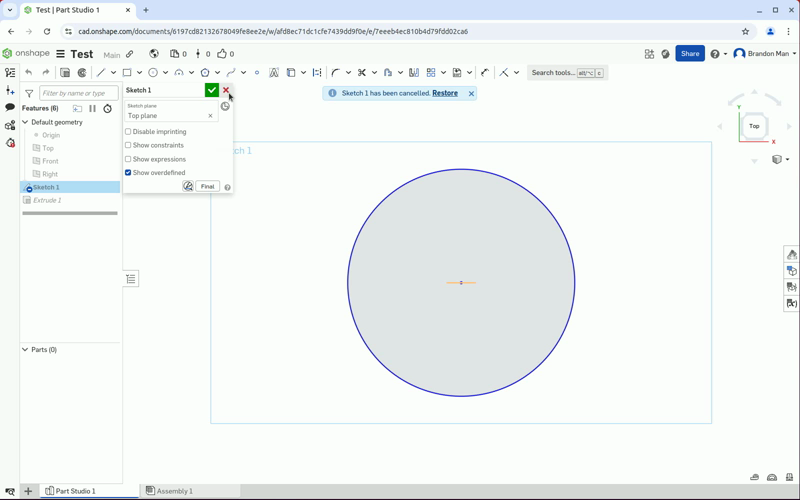
click(229, 92)
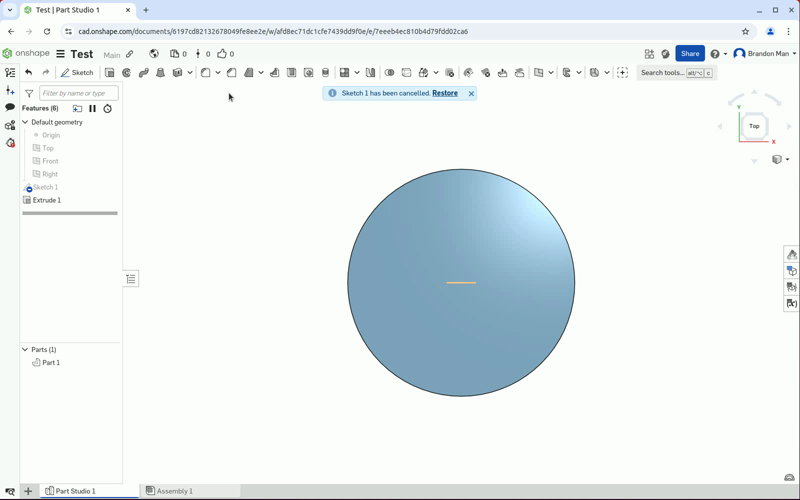
mouse_move(541, 75)
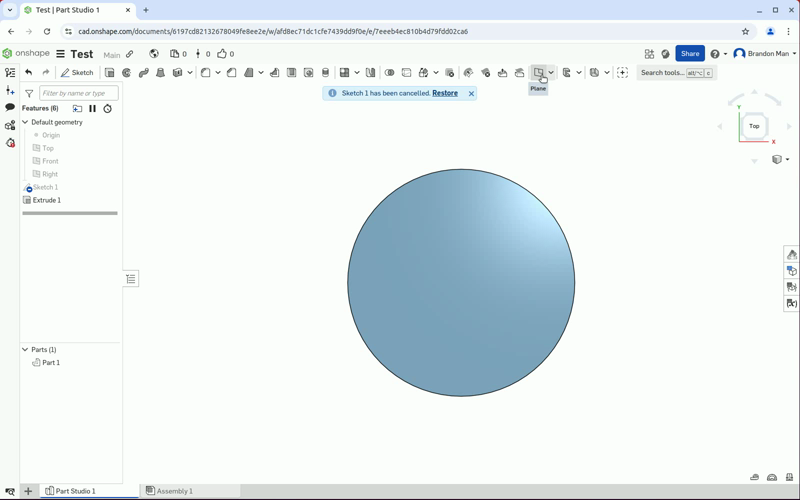
click(541, 75)
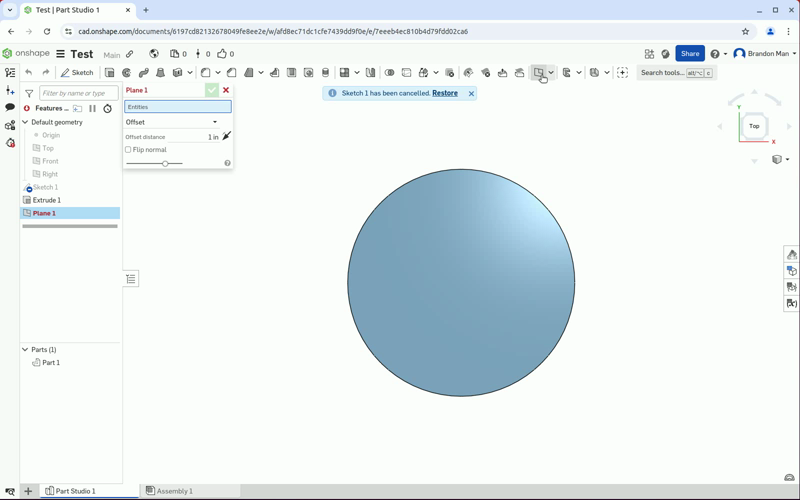
mouse_move(73, 150)
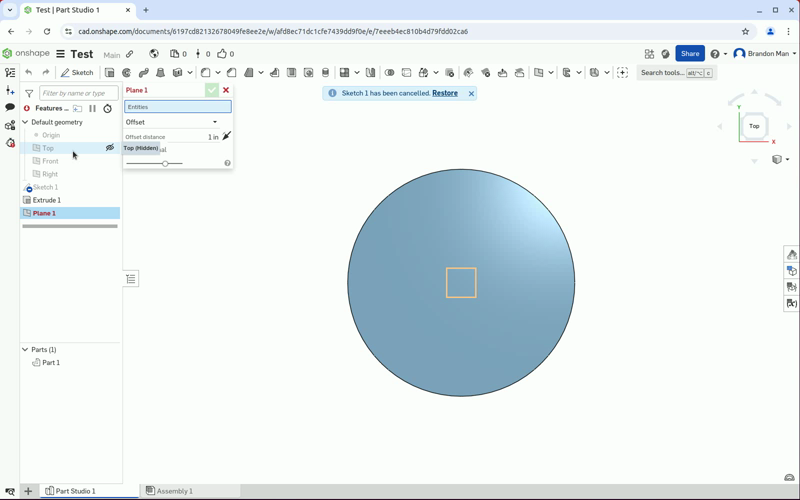
click(73, 150)
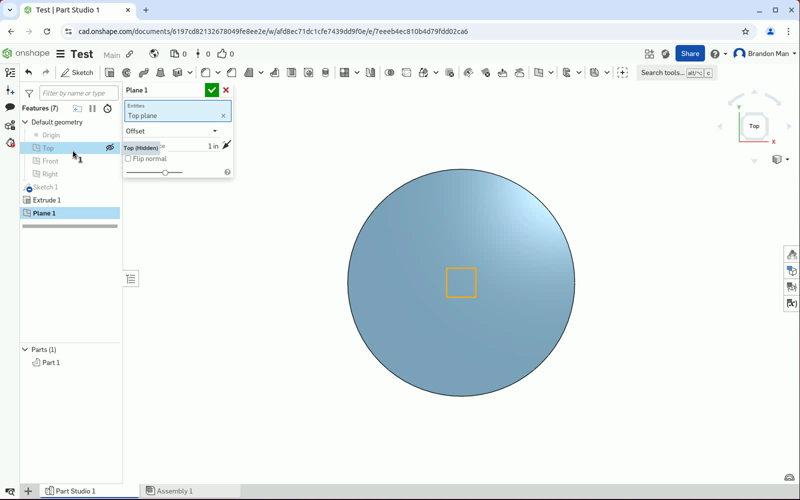
key(tab, 2)
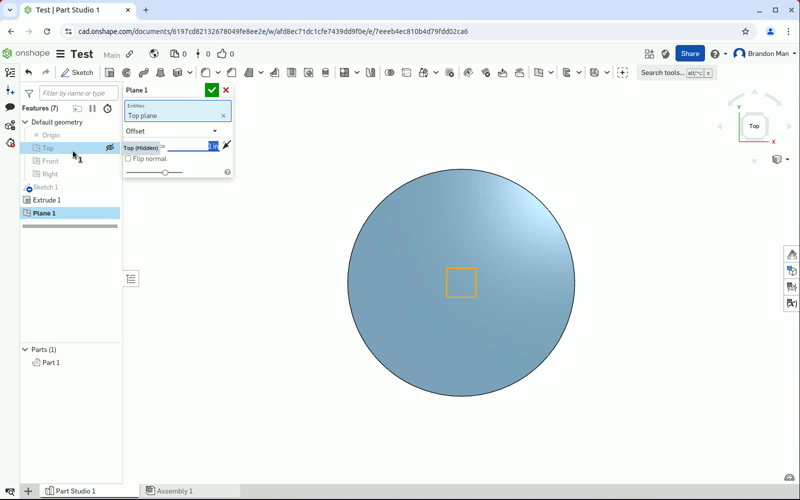
text(3.143)
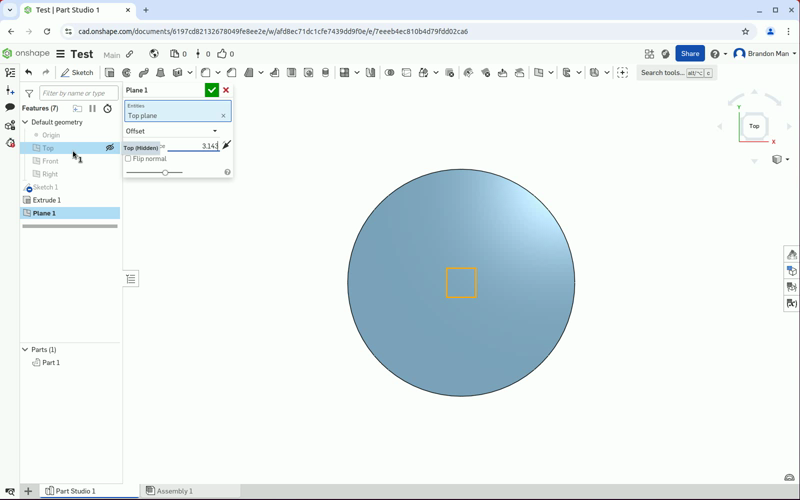
key(enter, 2)
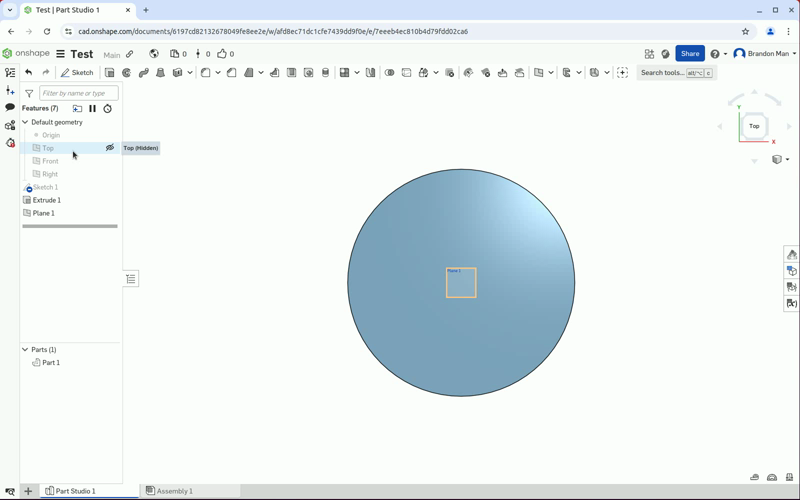
key(shift+s)
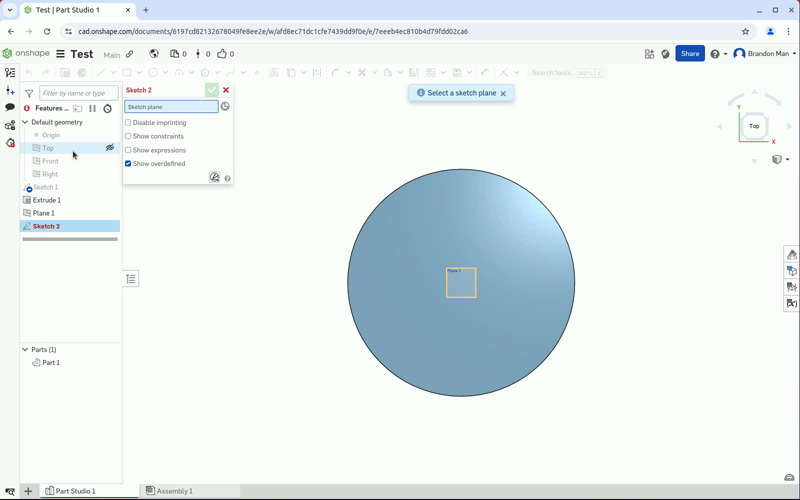
mouse_move(73, 215)
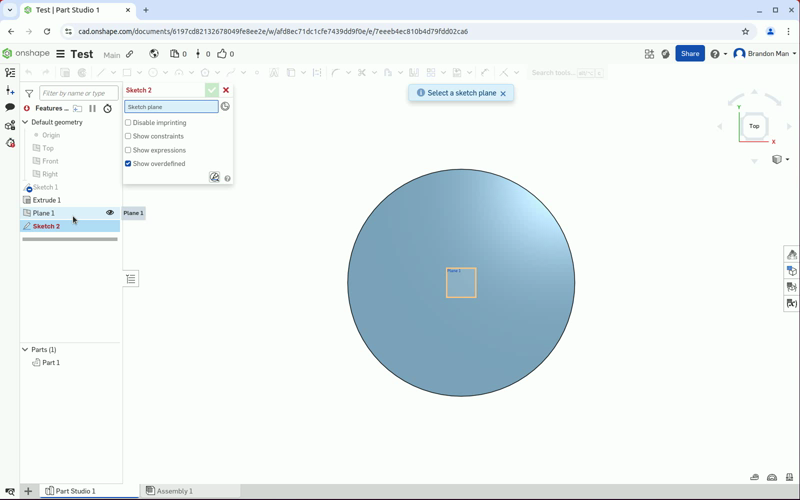
click(73, 215)
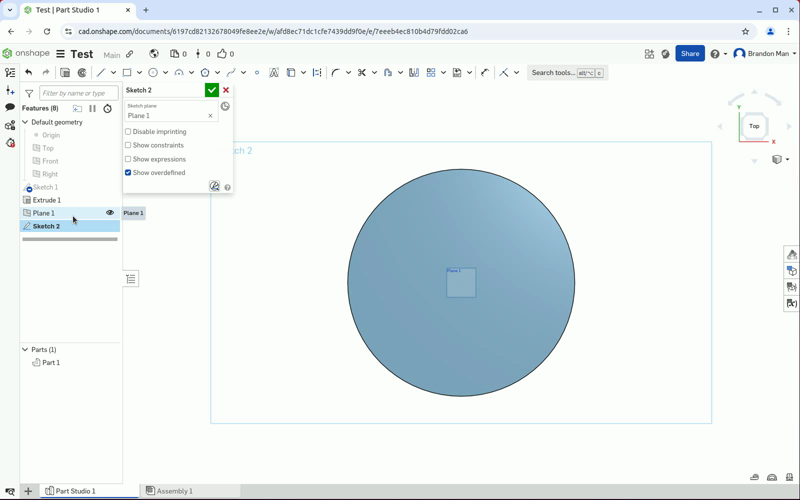
mouse_move(73, 352)
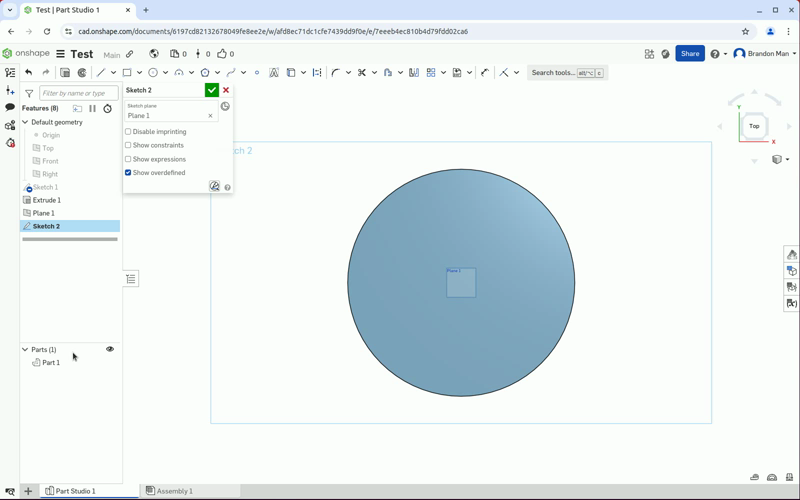
key(y)
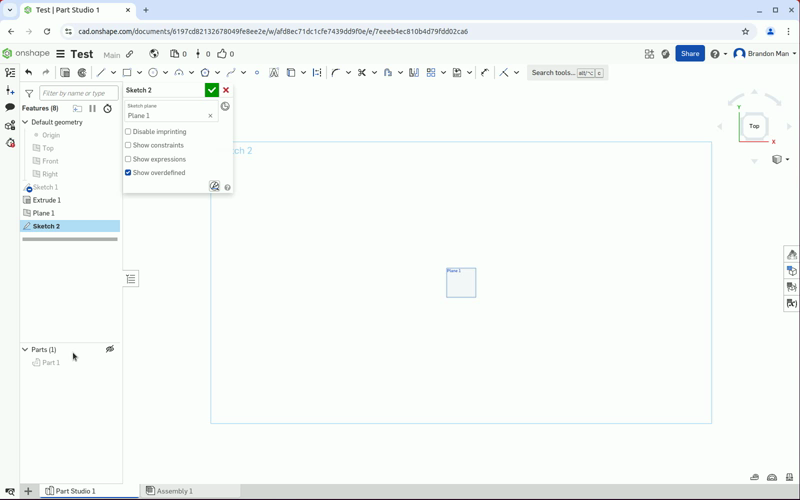
key(c)
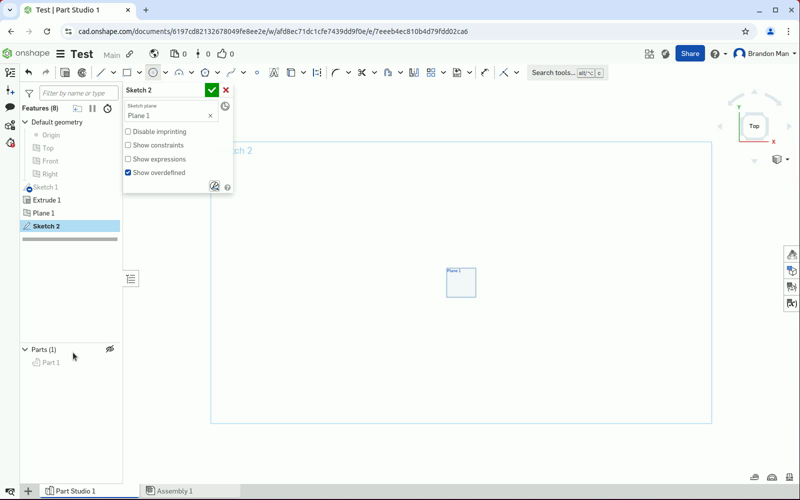
key_down(shift)
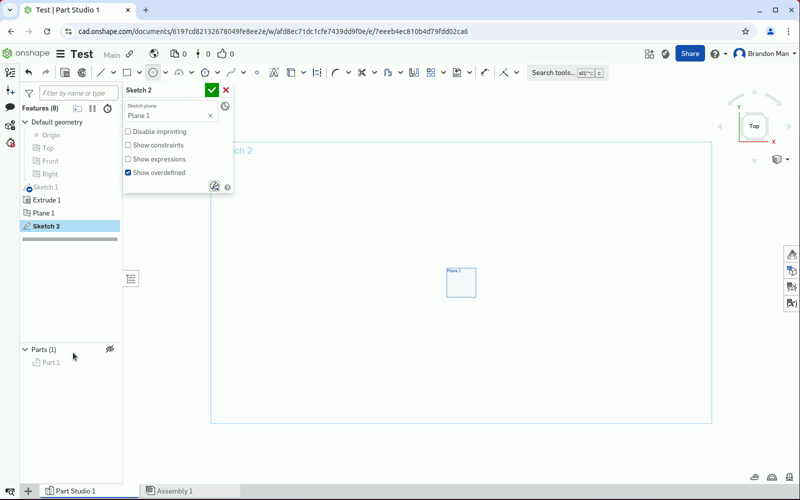
mouse_move(461, 282)
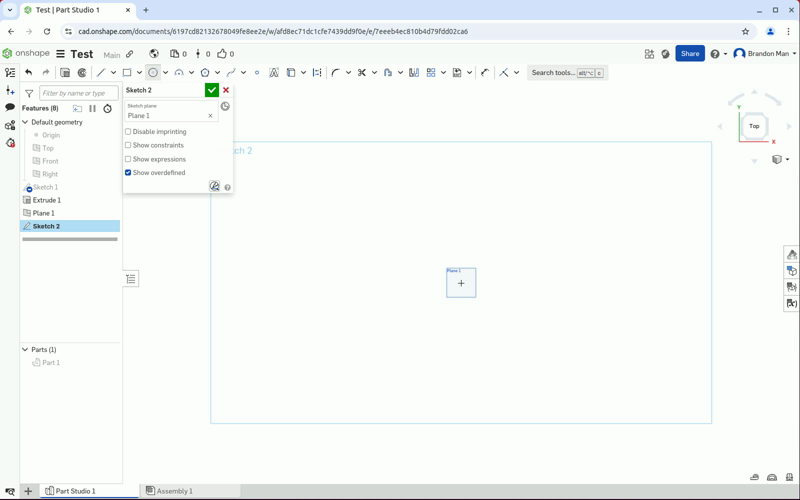
click(461, 282)
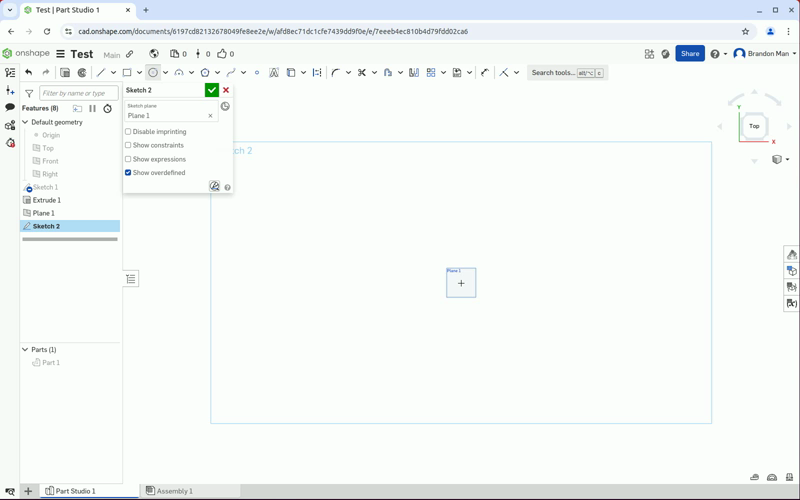
key_up(shift)
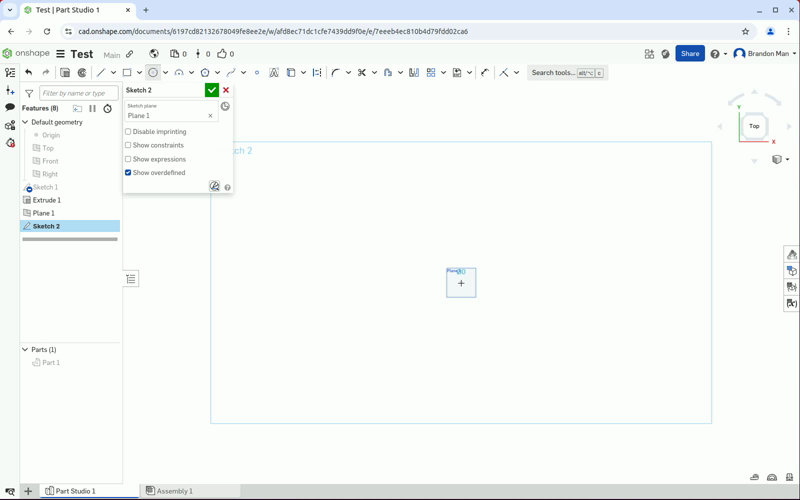
mouse_move(490, 282)
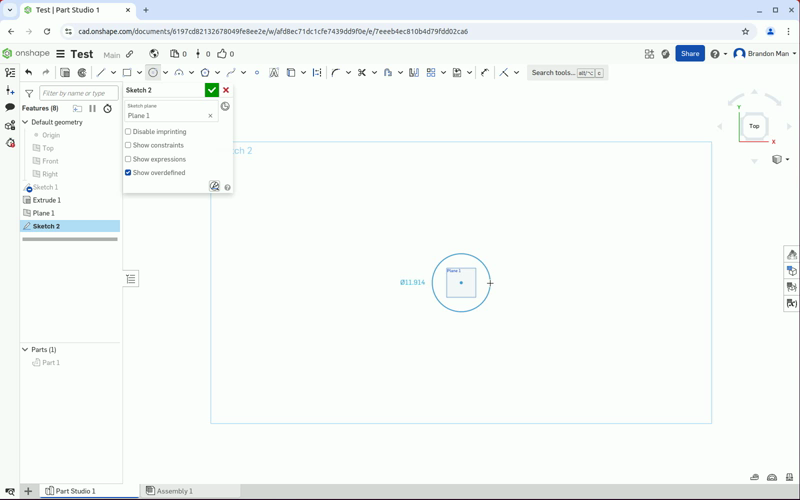
click(490, 282)
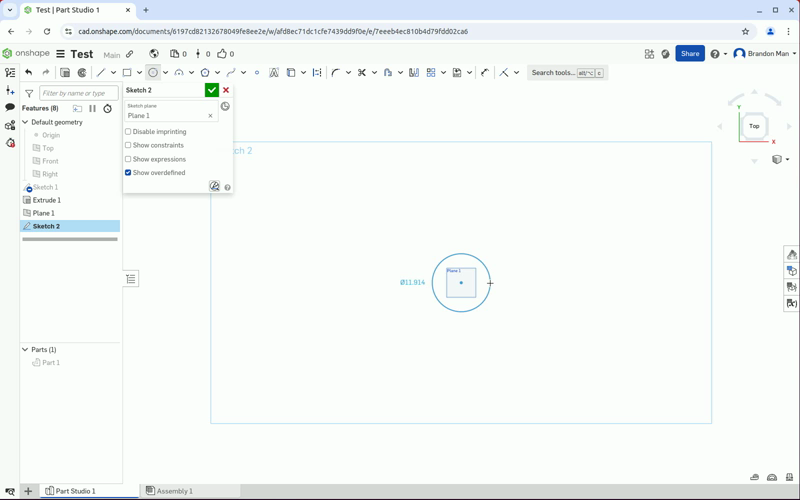
key(esc)
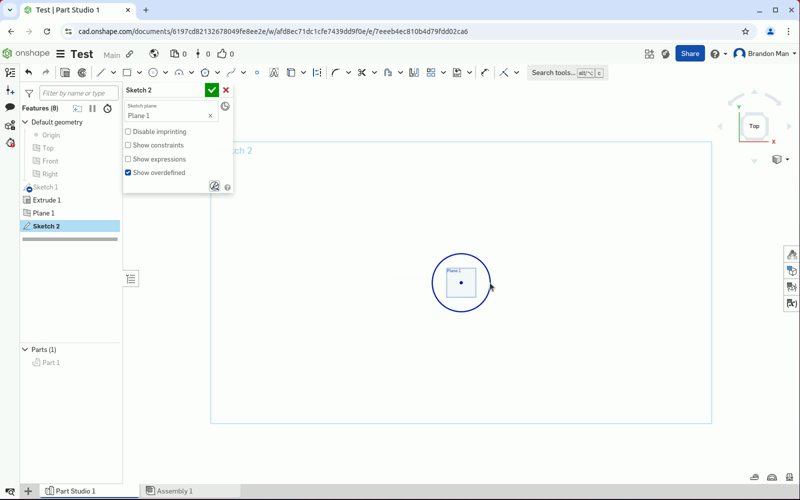
mouse_move(460, 294)
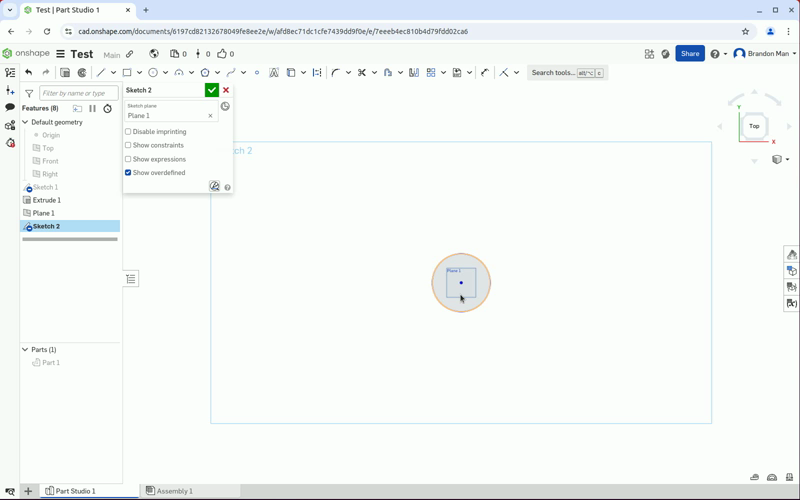
click(460, 294)
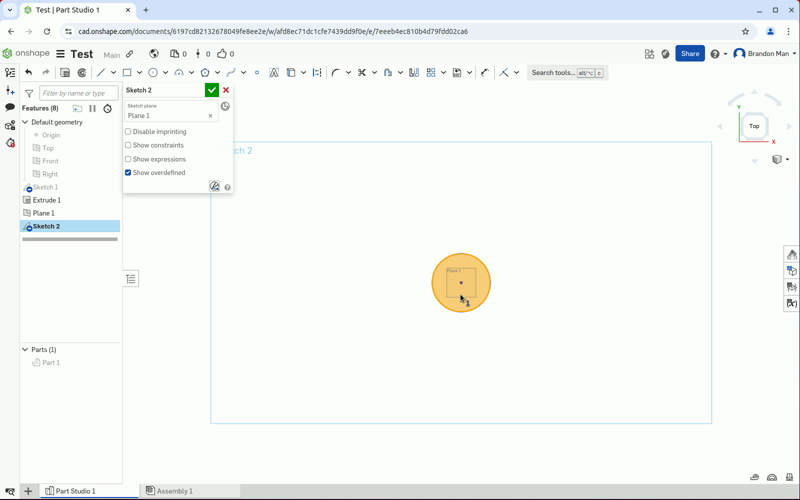
mouse_move(73, 352)
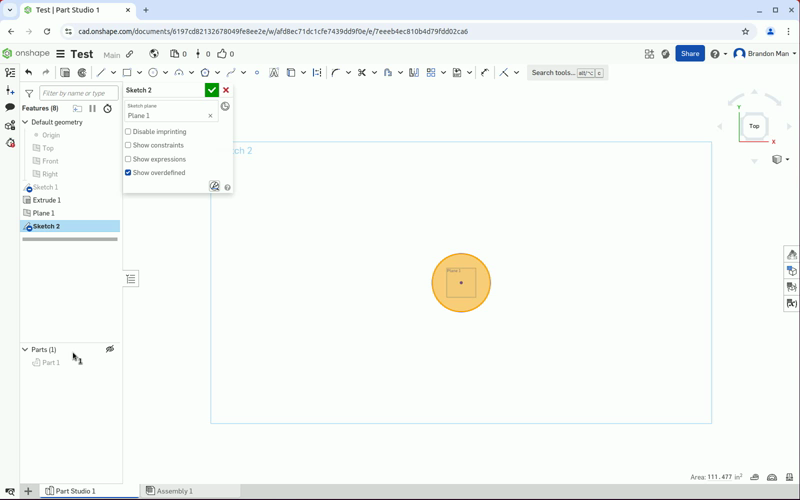
key(shift+y)
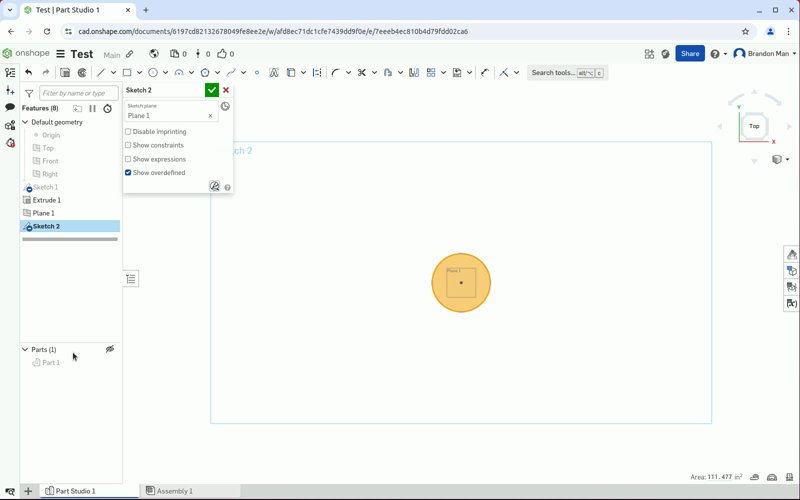
key(shift+e)
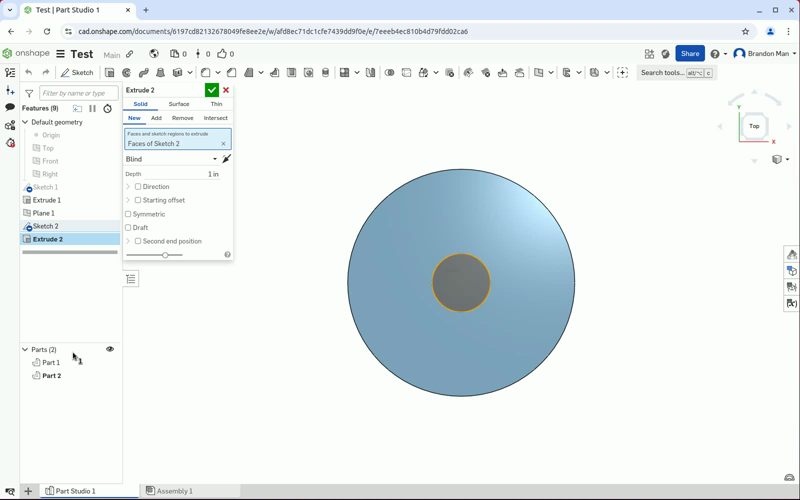
mouse_move(143, 106)
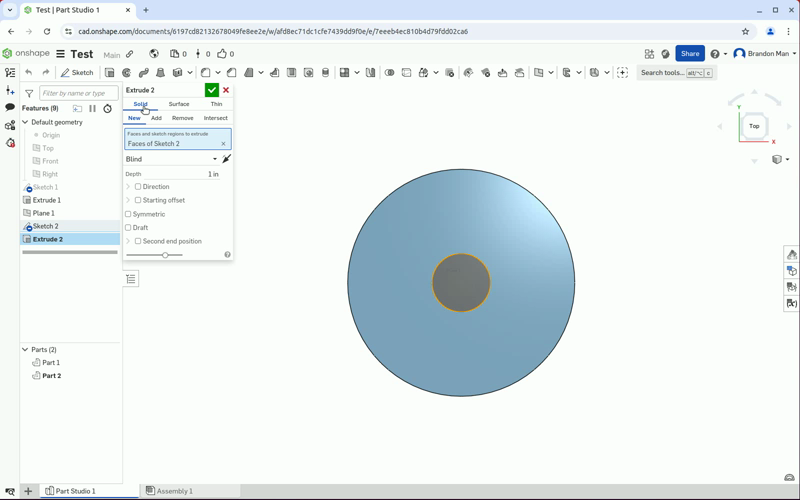
click(143, 106)
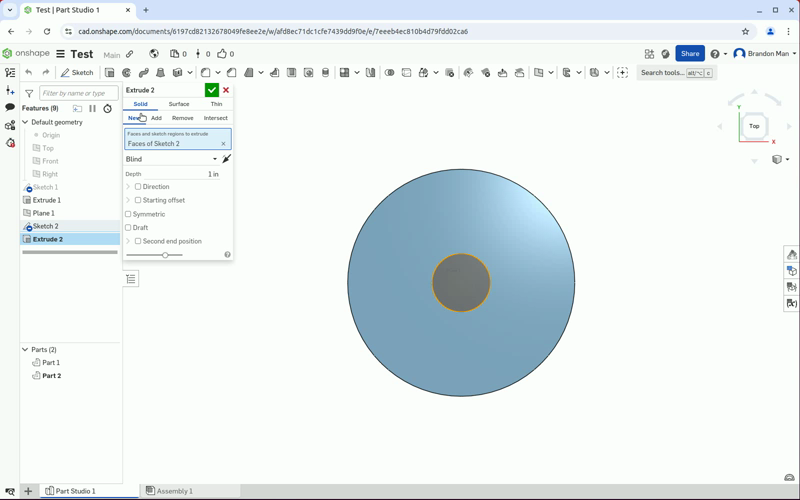
mouse_move(137, 120)
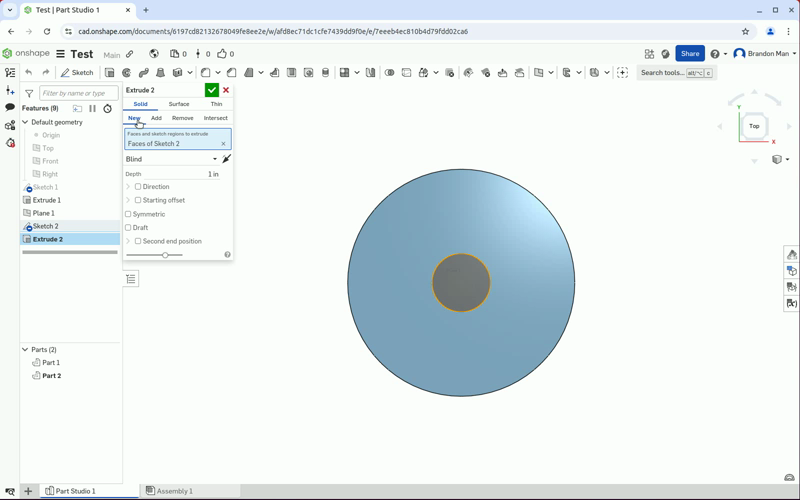
click(137, 120)
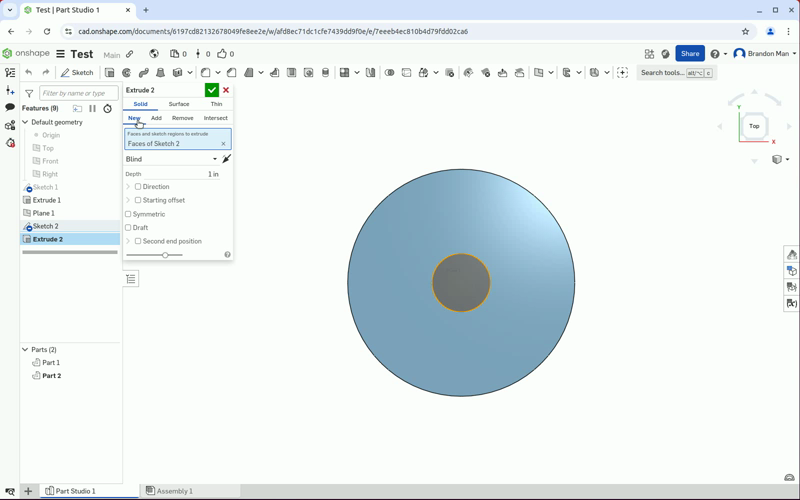
key(tab, 4)
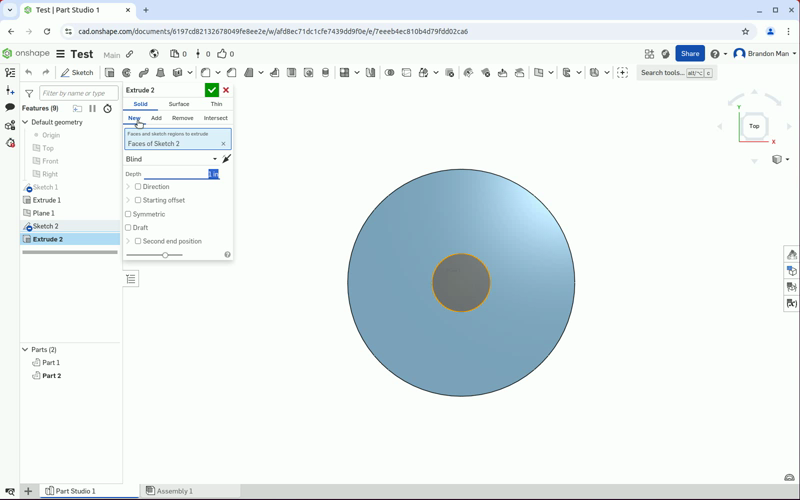
text(3.129)
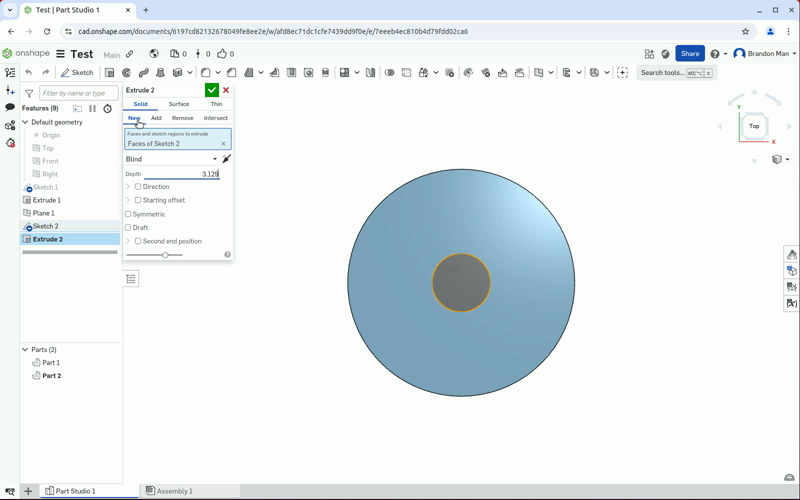
key(enter)
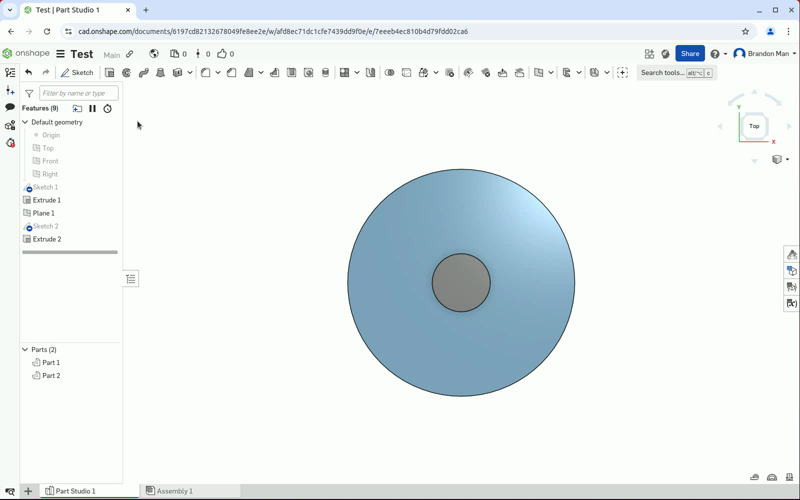
key(shift+h)
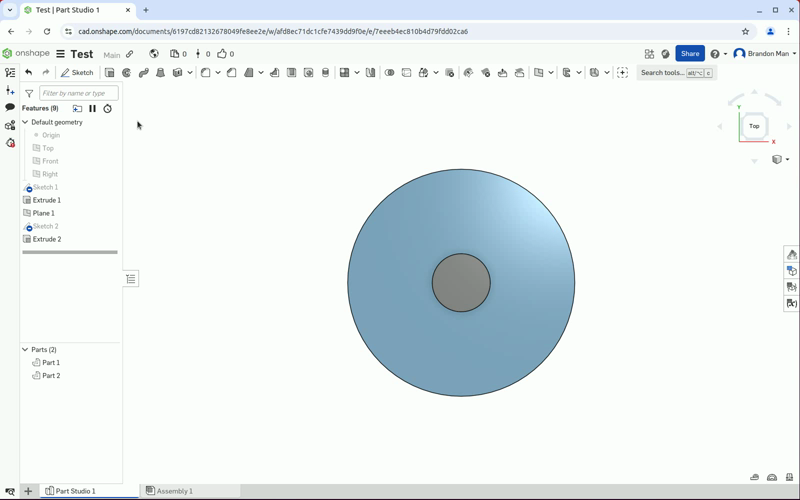
key(shift+h)
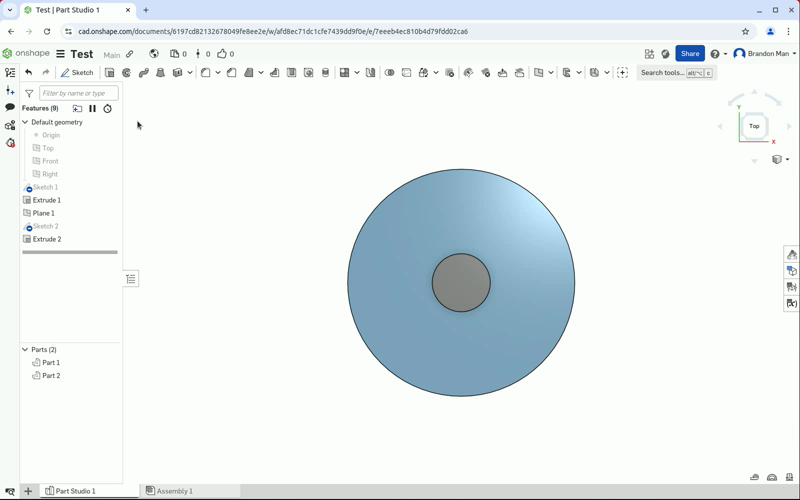
mouse_move(73, 189)
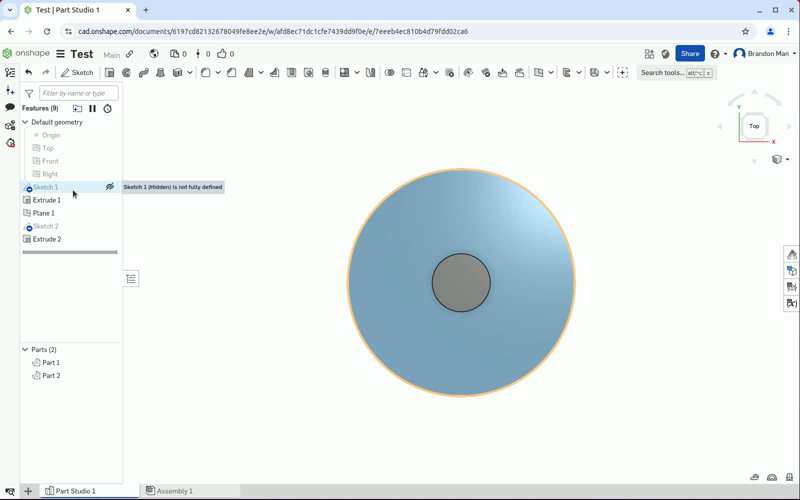
click(73, 189)
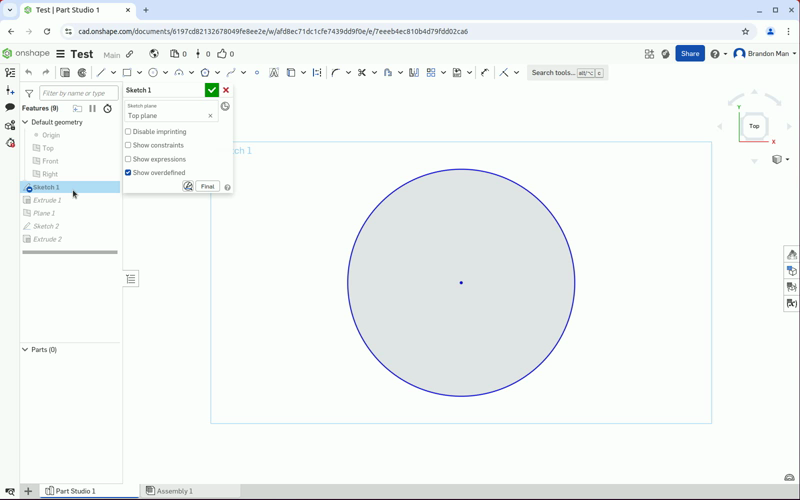
mouse_move(229, 92)
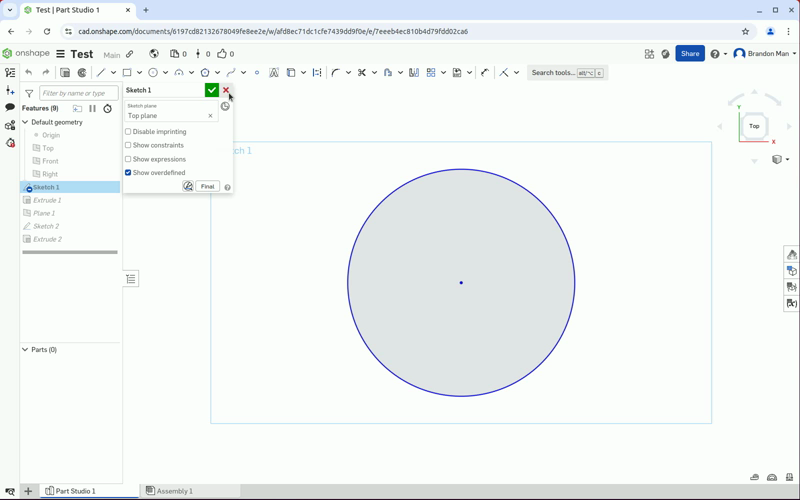
click(229, 92)
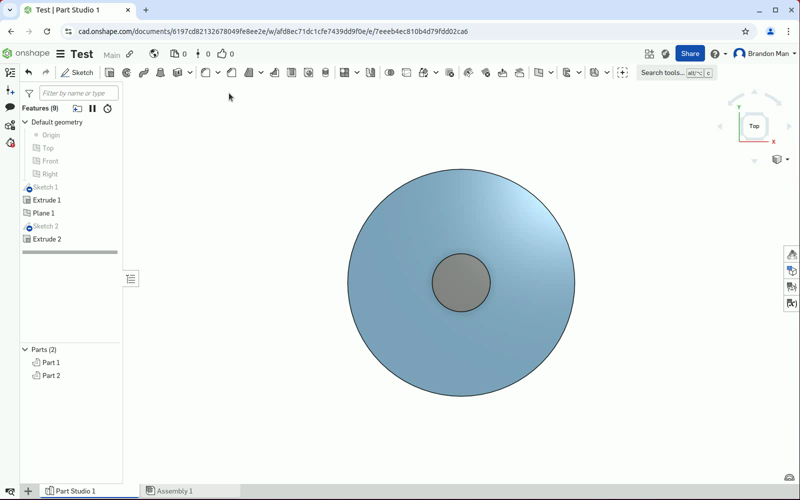
mouse_move(541, 75)
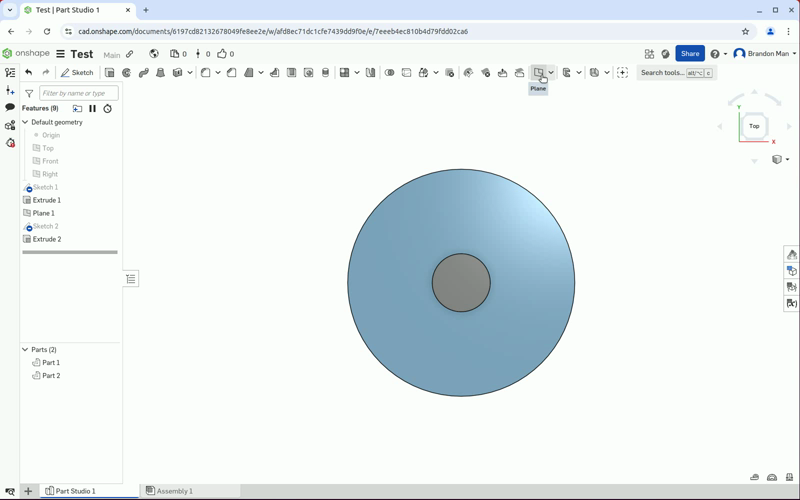
click(541, 75)
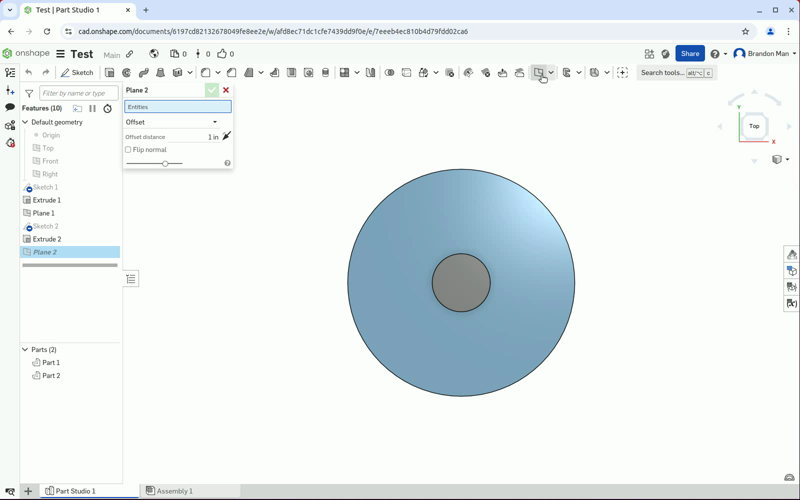
mouse_move(73, 150)
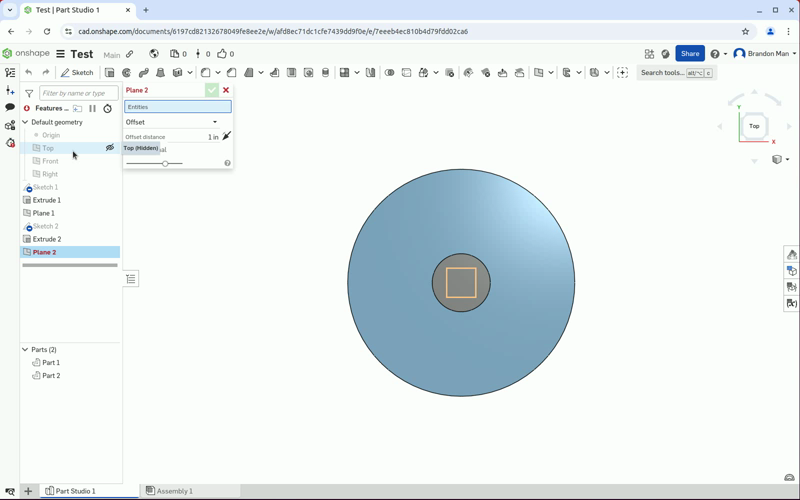
click(73, 150)
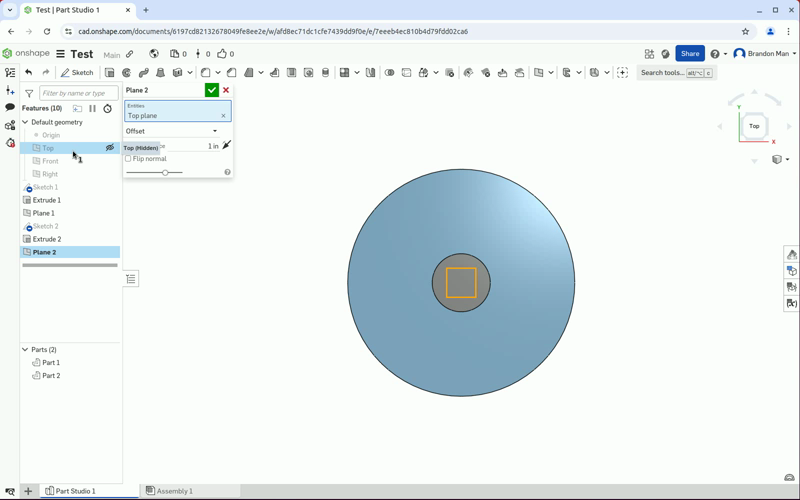
key(tab, 2)
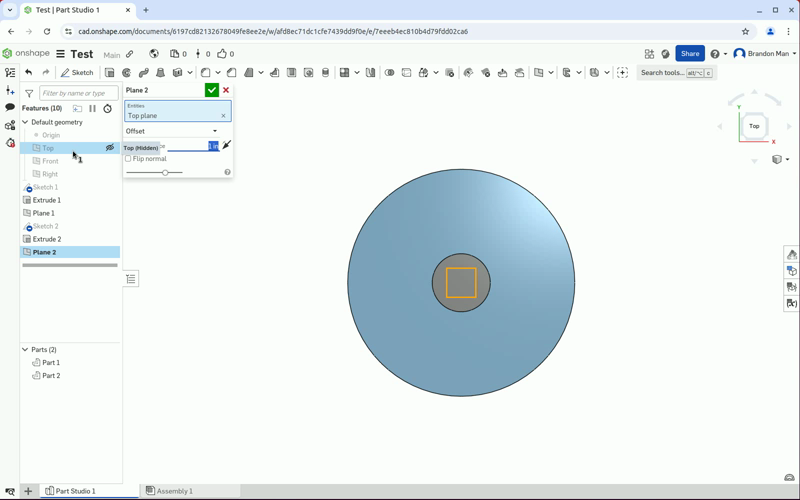
text(6.501)
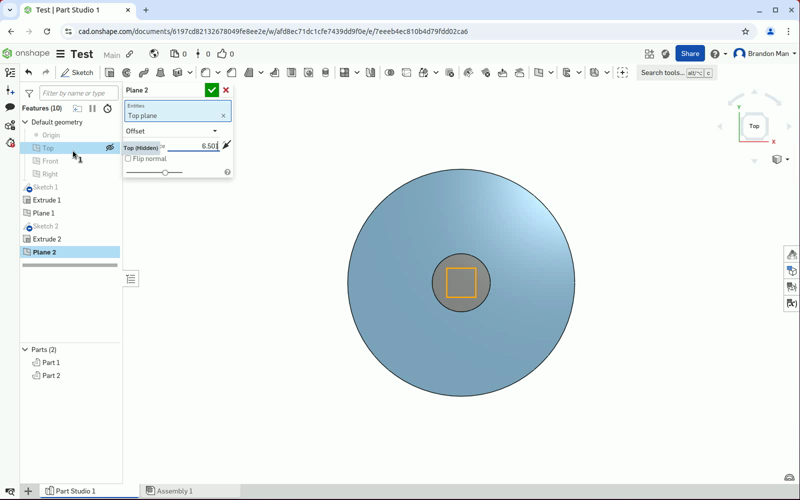
key(enter, 2)
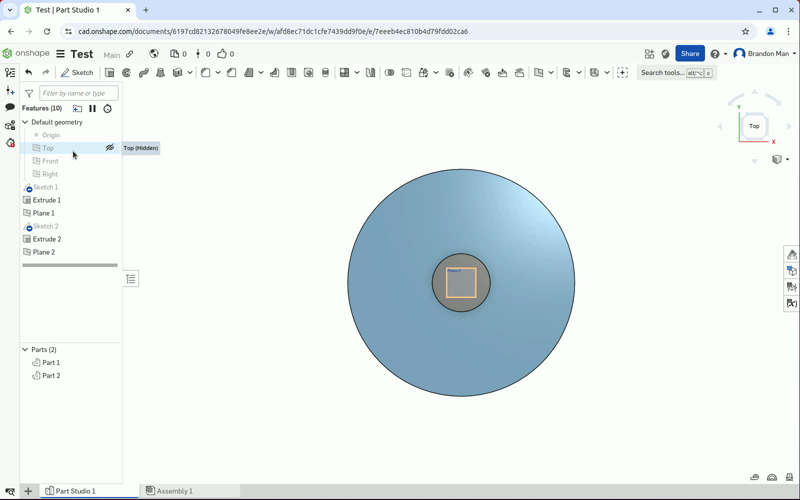
key(shift+s)
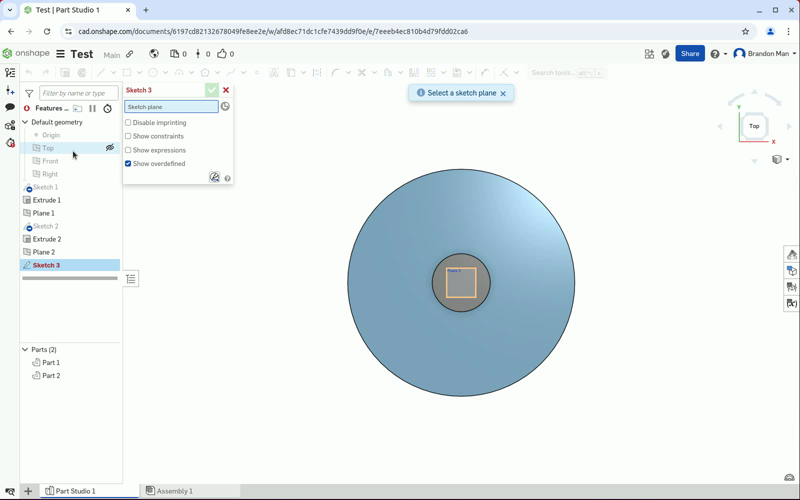
mouse_move(73, 254)
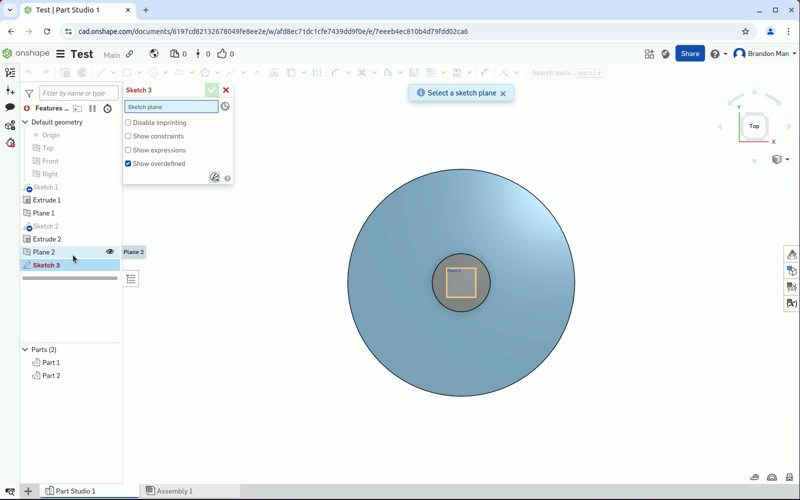
click(73, 254)
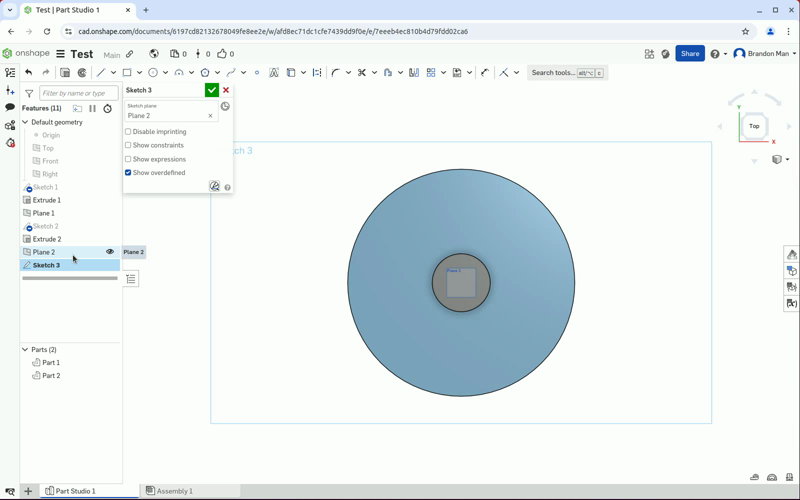
mouse_move(73, 352)
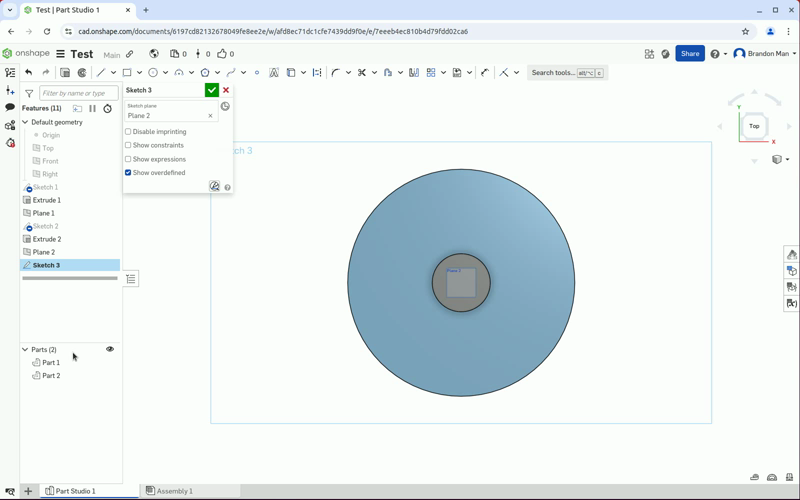
key(y)
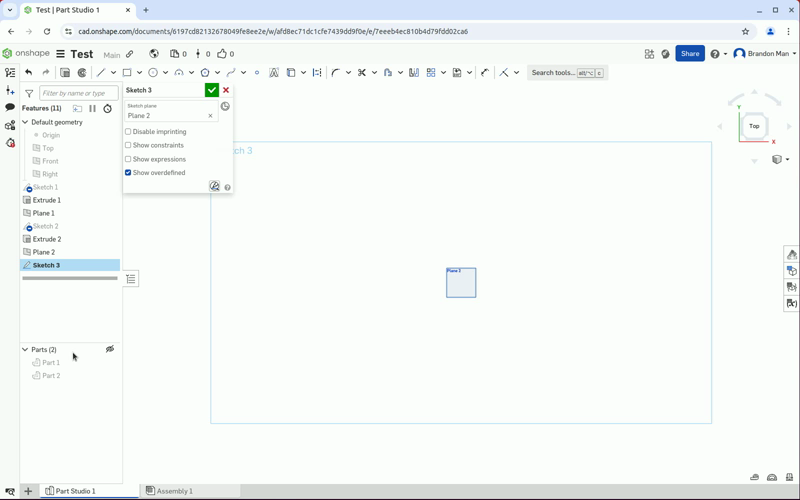
key(l)
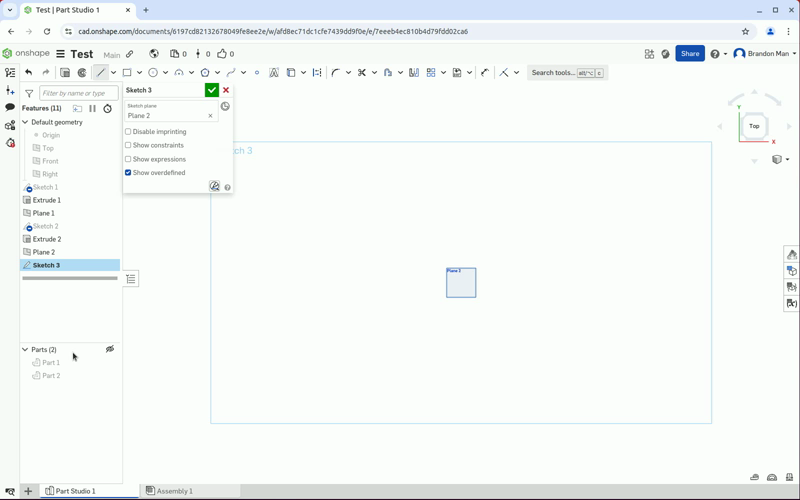
key_down(shift)
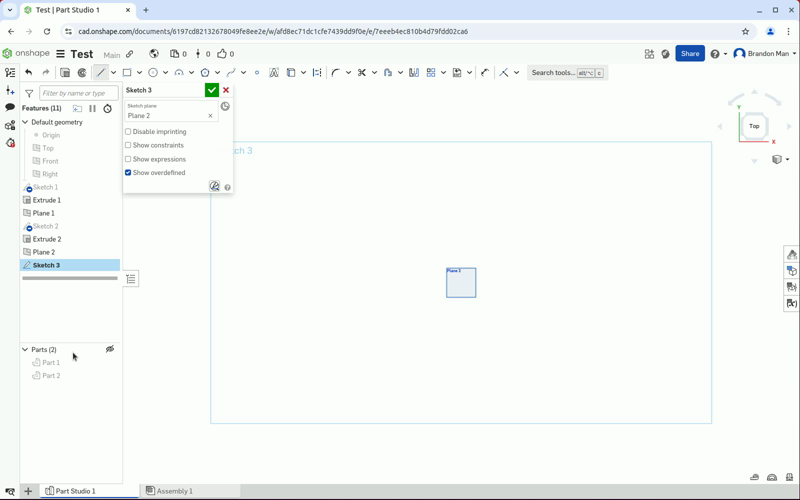
mouse_move(437, 299)
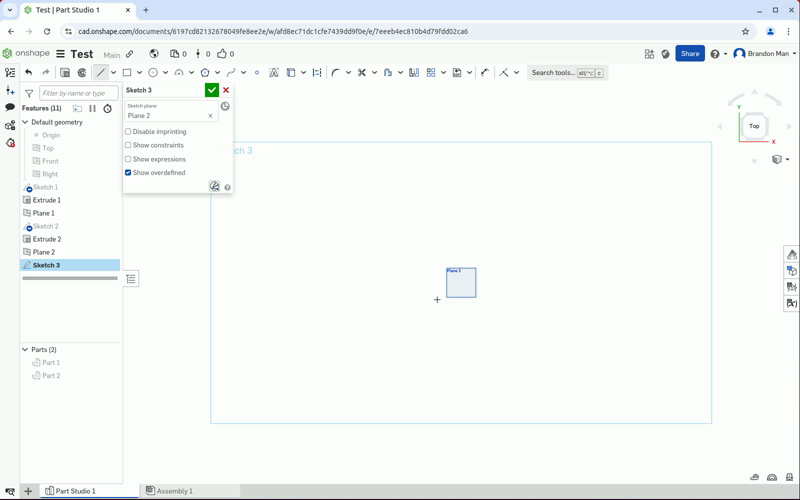
click(437, 299)
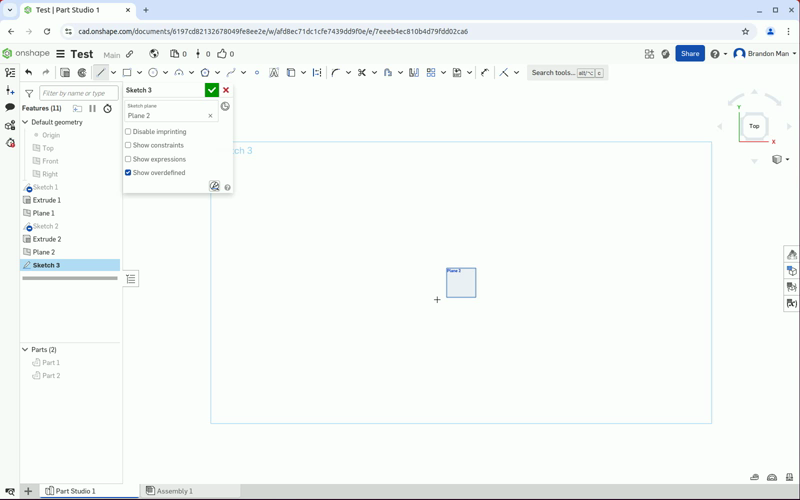
key_up(shift)
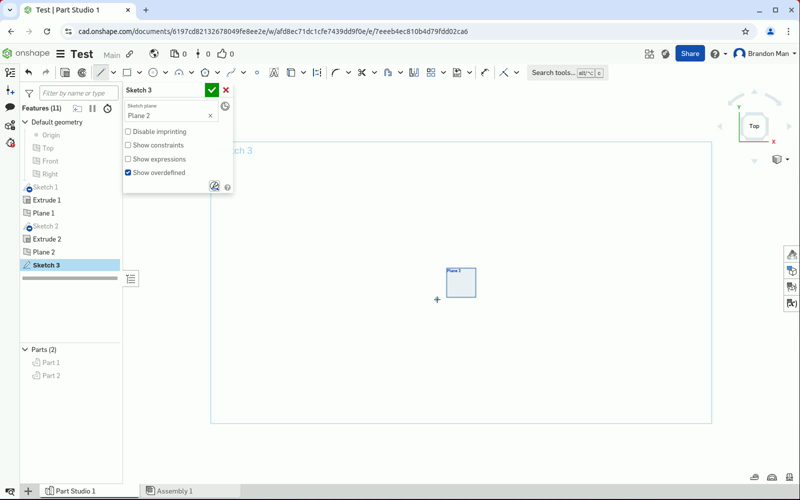
key_down(shift)
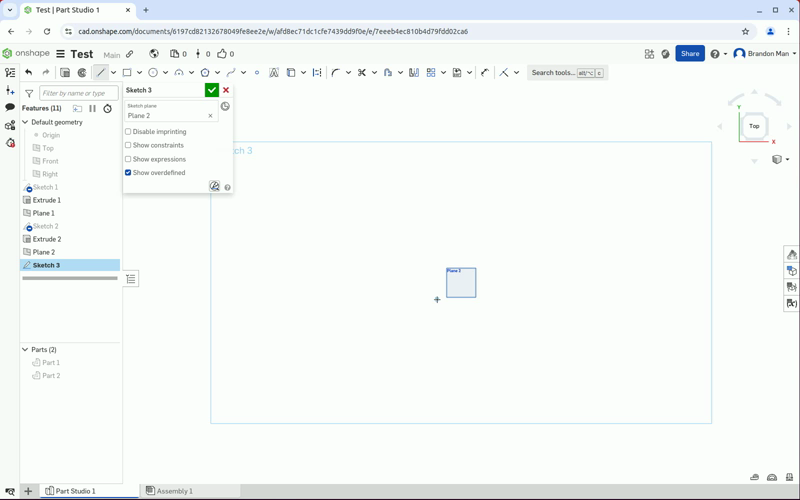
mouse_move(467, 299)
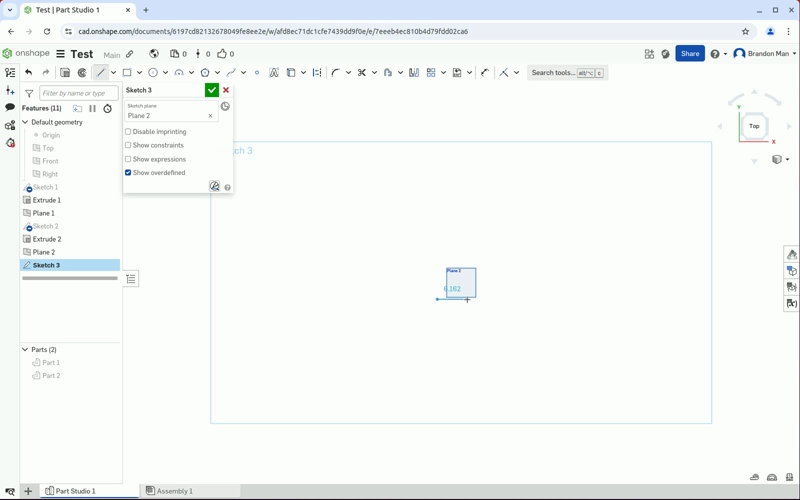
mouse_move(447, 292)
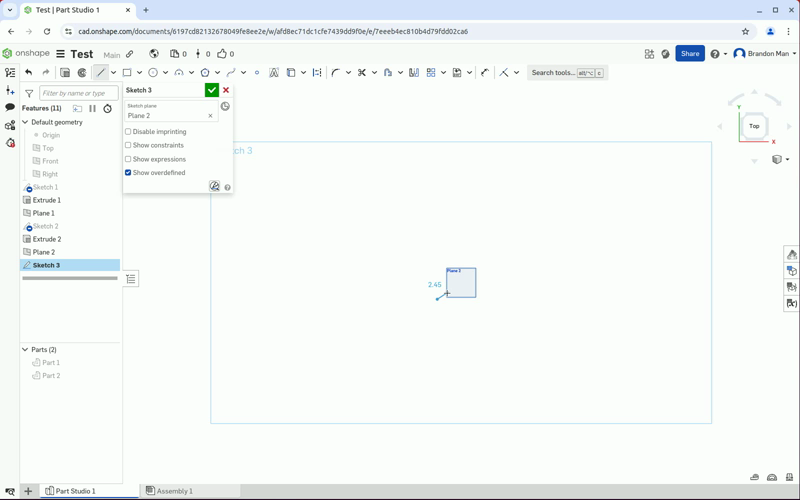
click(447, 292)
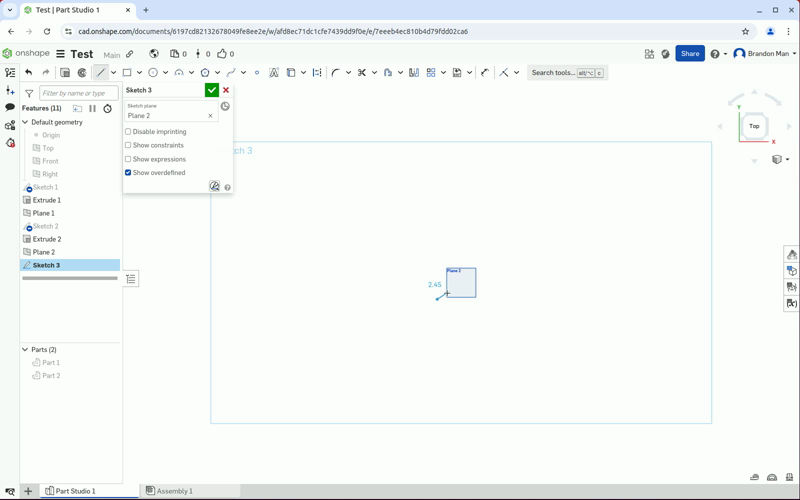
key_up(shift)
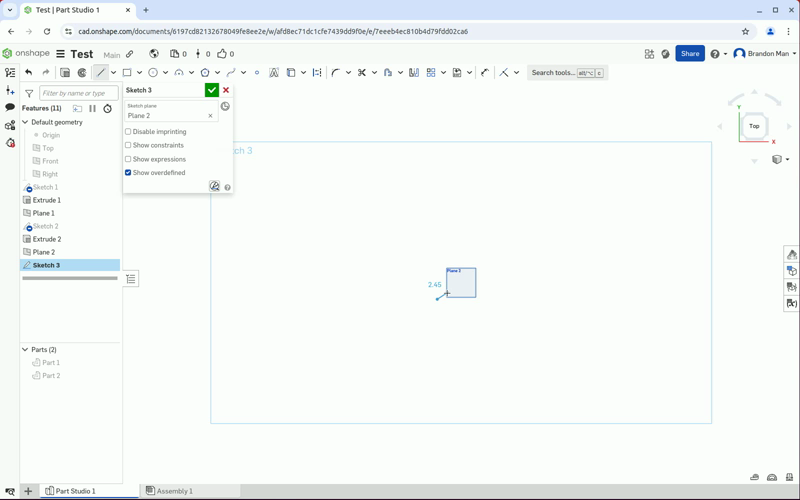
key(esc)
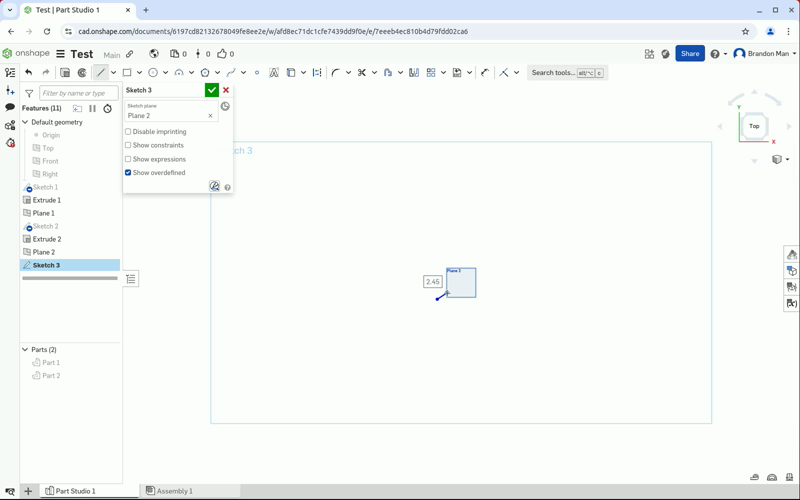
key(a)
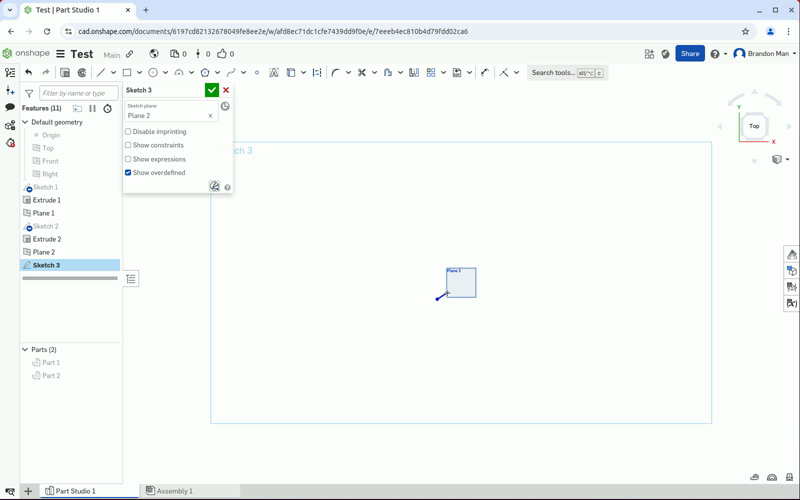
mouse_move(447, 292)
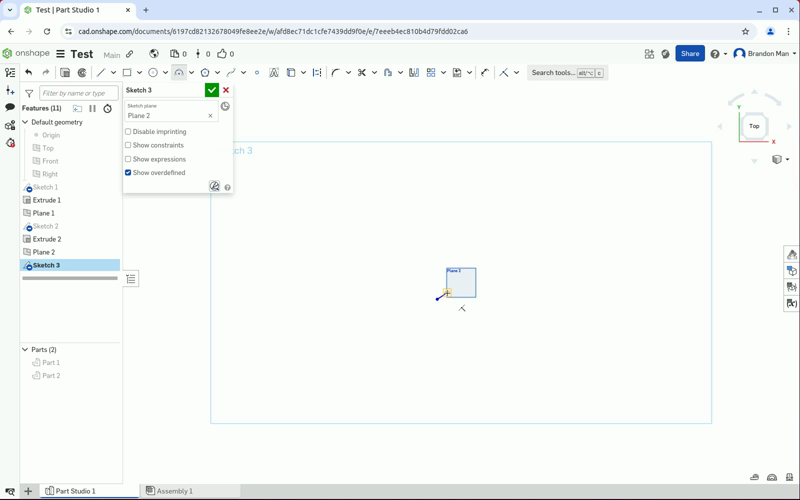
click(447, 292)
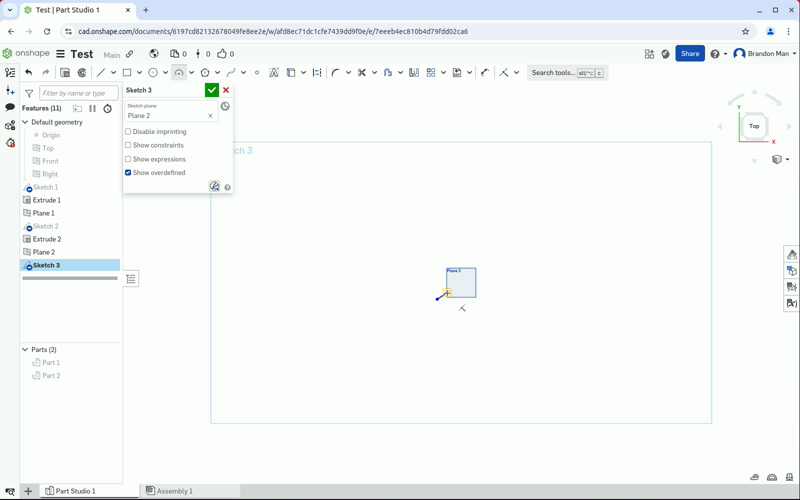
key_down(shift)
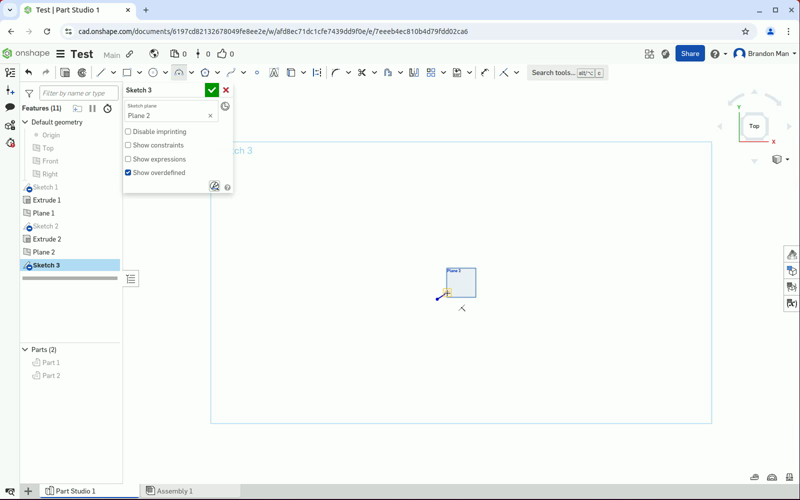
mouse_move(447, 272)
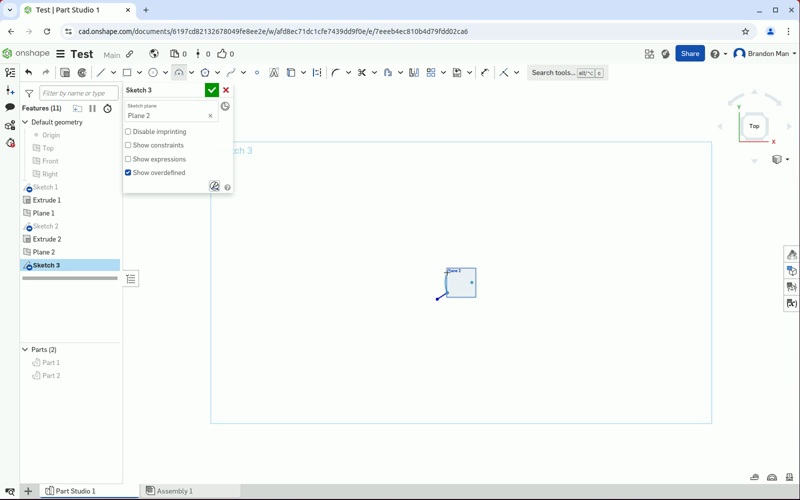
click(447, 272)
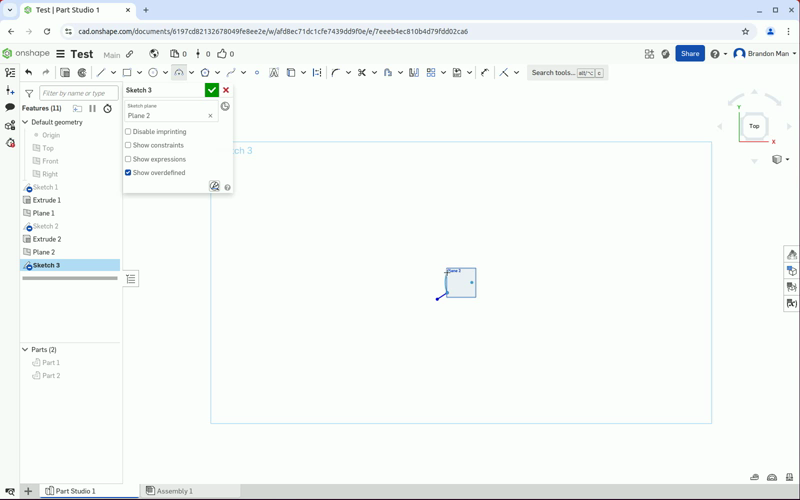
mouse_move(443, 282)
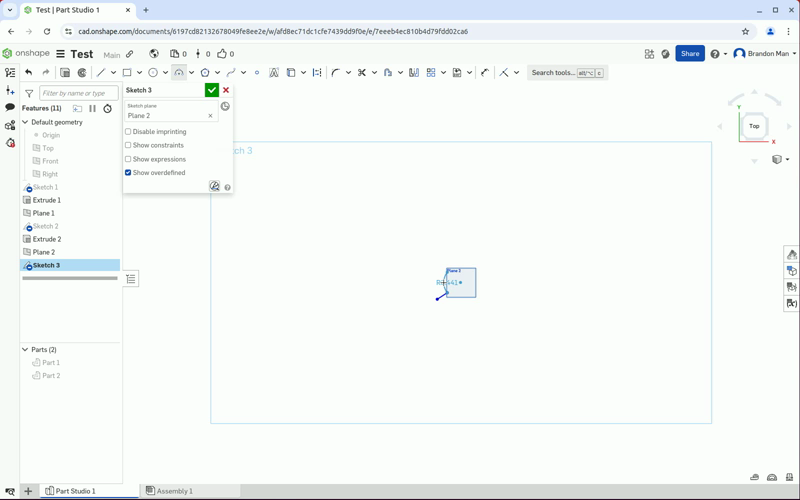
click(443, 282)
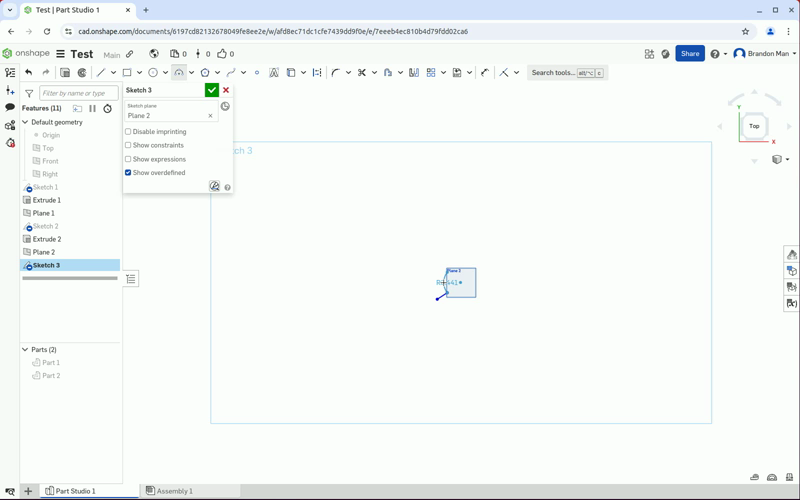
key_up(shift)
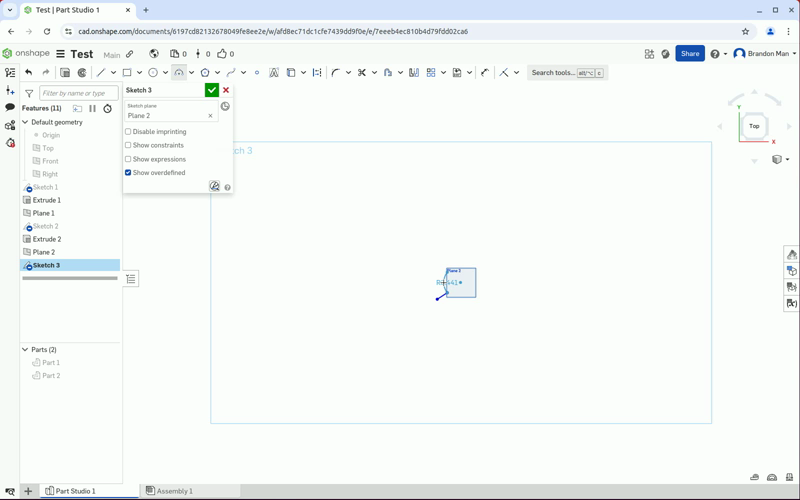
key(esc)
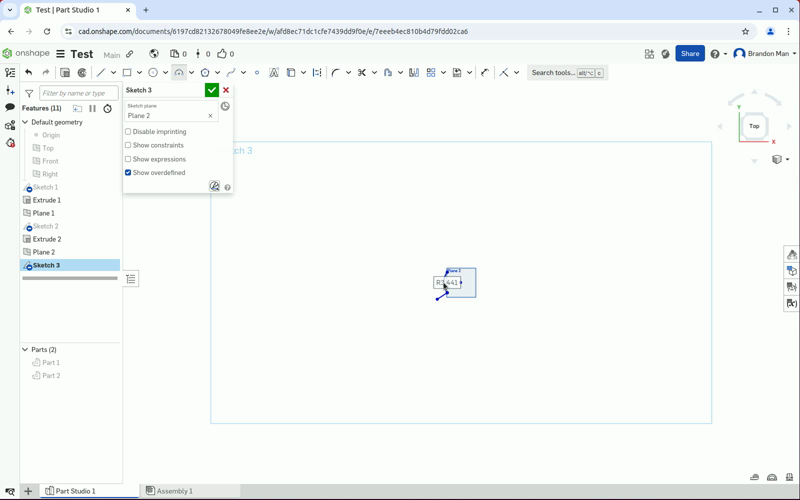
key(l)
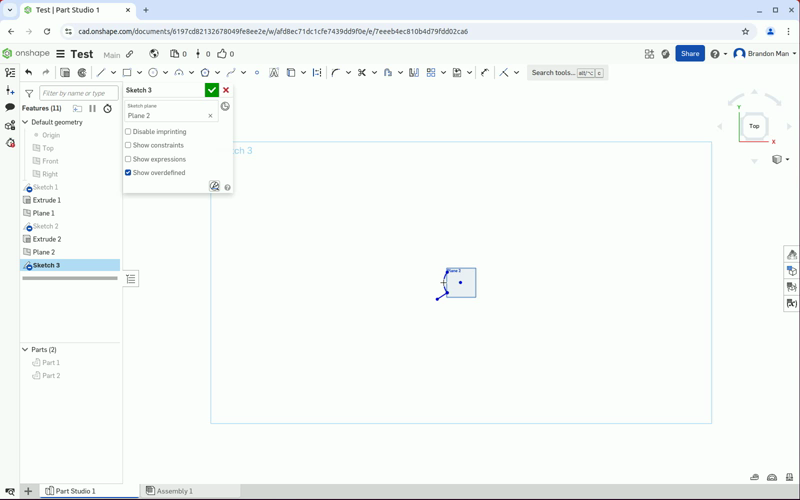
mouse_move(447, 272)
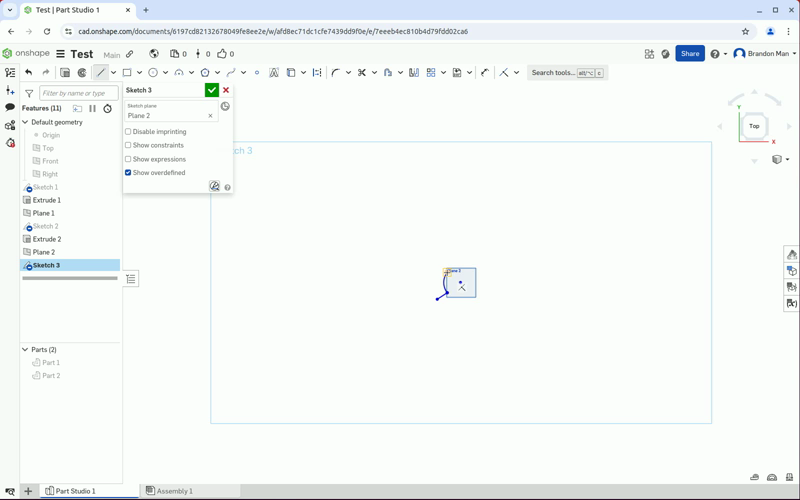
click(447, 272)
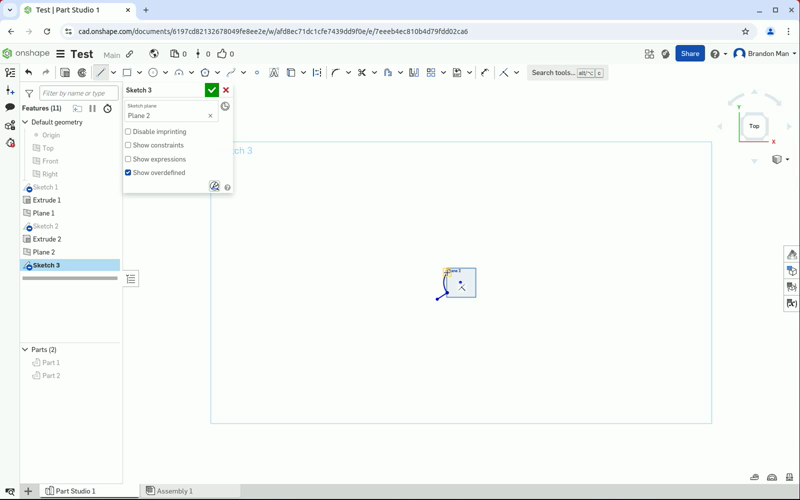
key_down(shift)
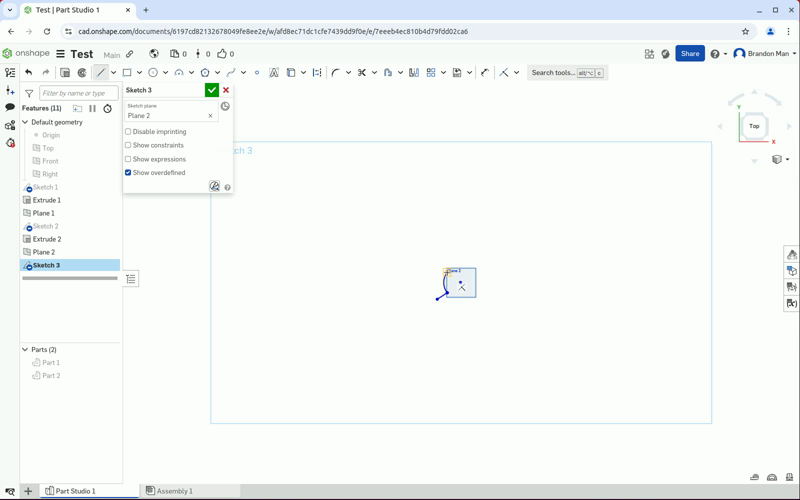
mouse_move(477, 272)
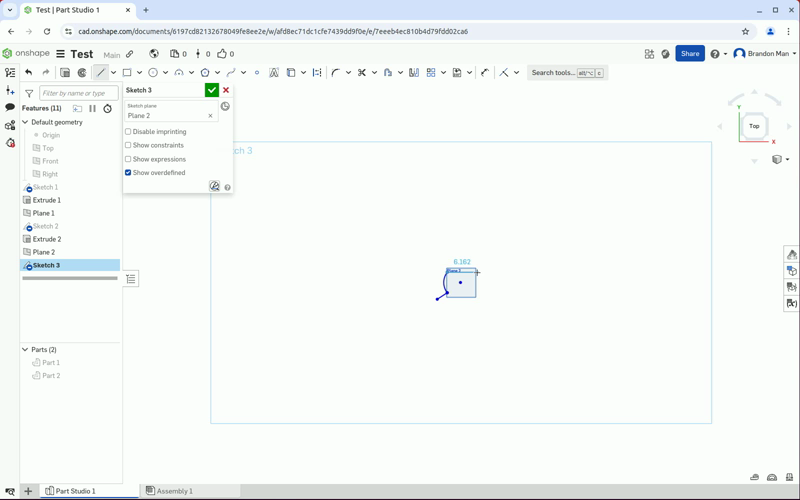
mouse_move(437, 265)
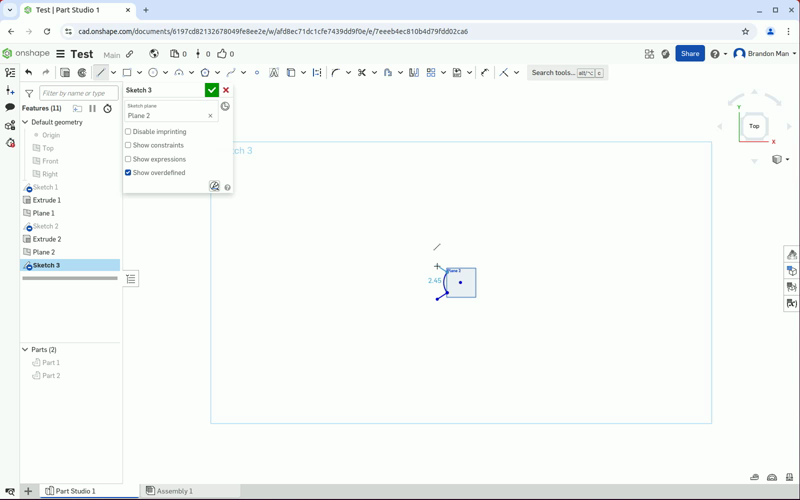
click(437, 265)
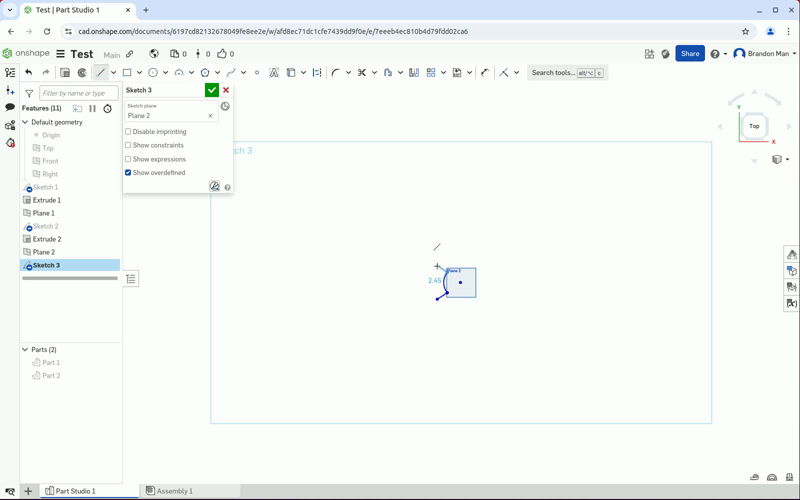
key_up(shift)
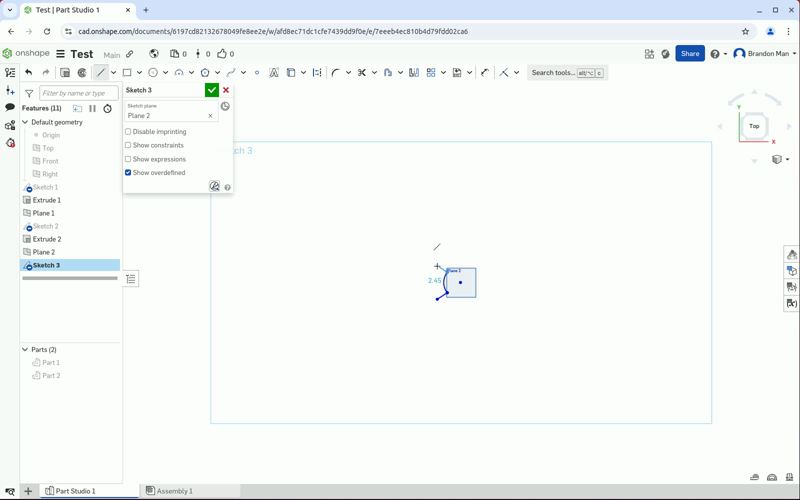
key(esc)
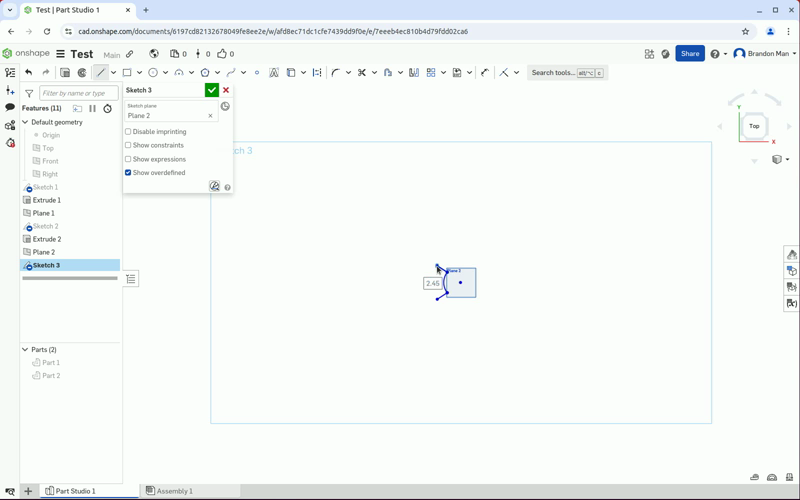
key(a)
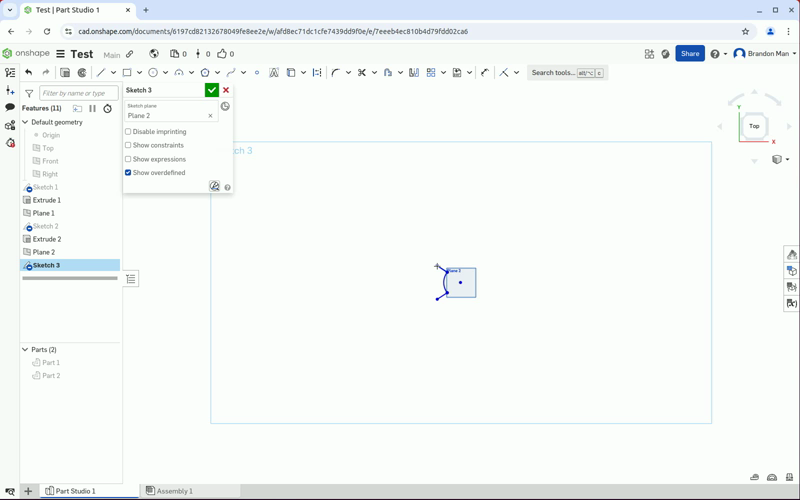
mouse_move(437, 265)
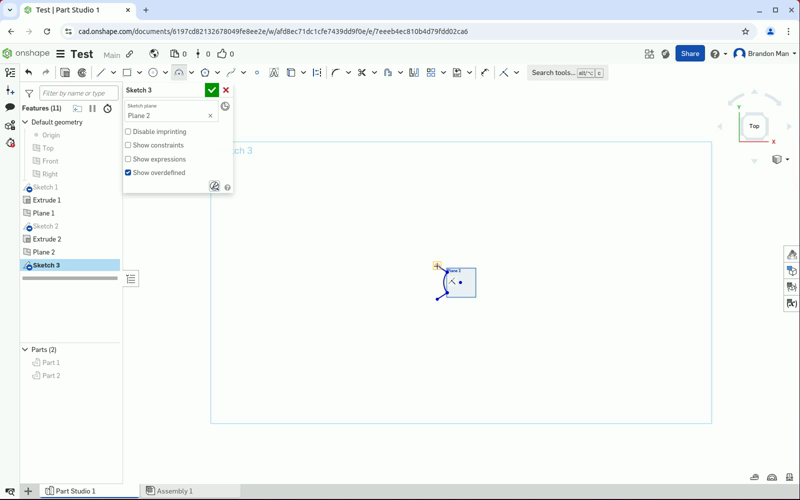
click(437, 265)
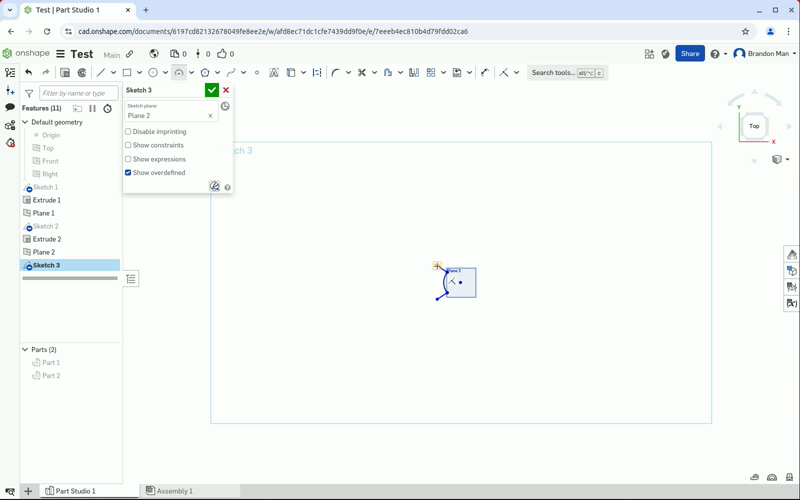
mouse_move(437, 299)
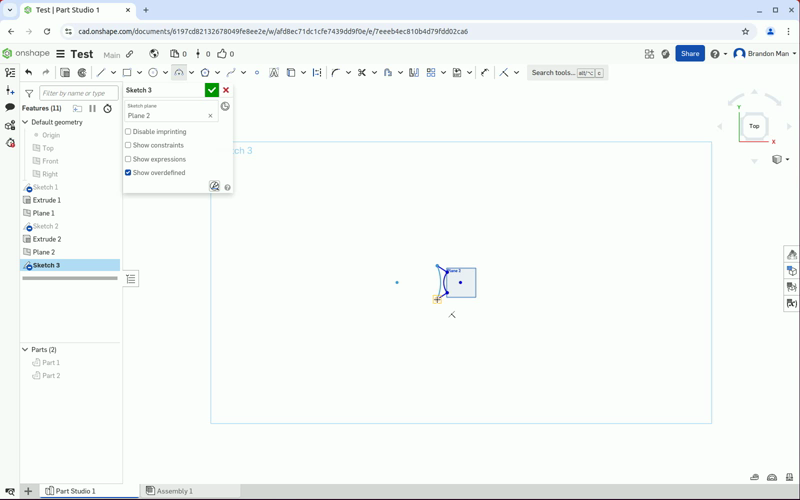
click(437, 299)
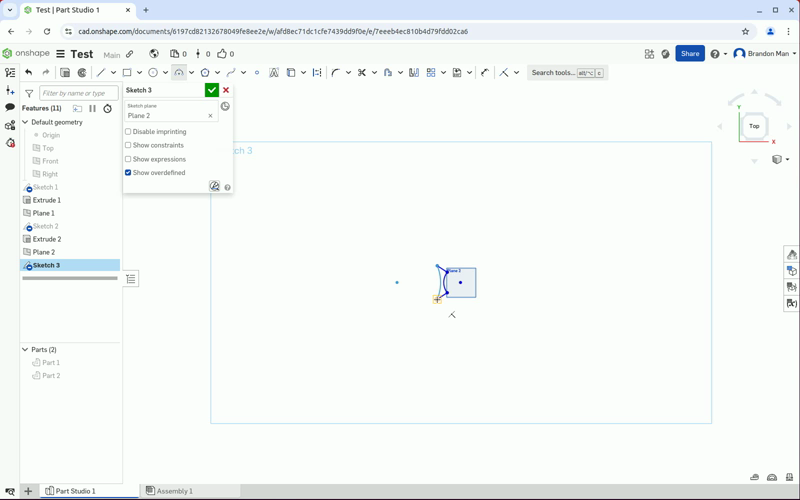
key_down(shift)
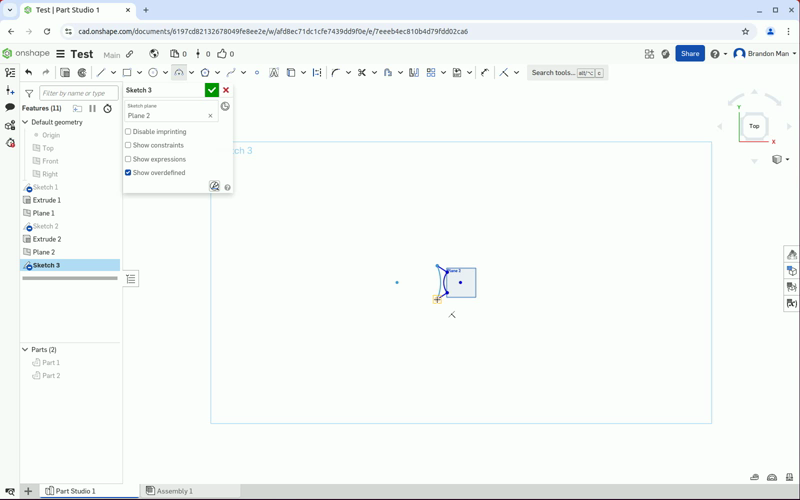
mouse_move(431, 282)
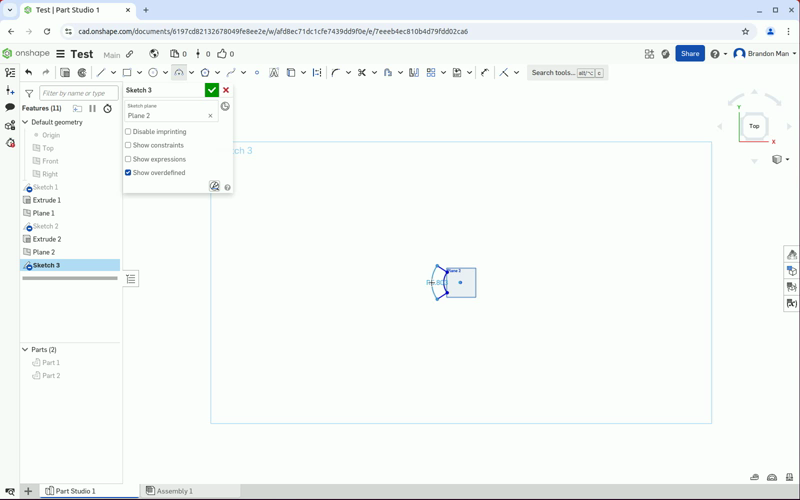
click(431, 282)
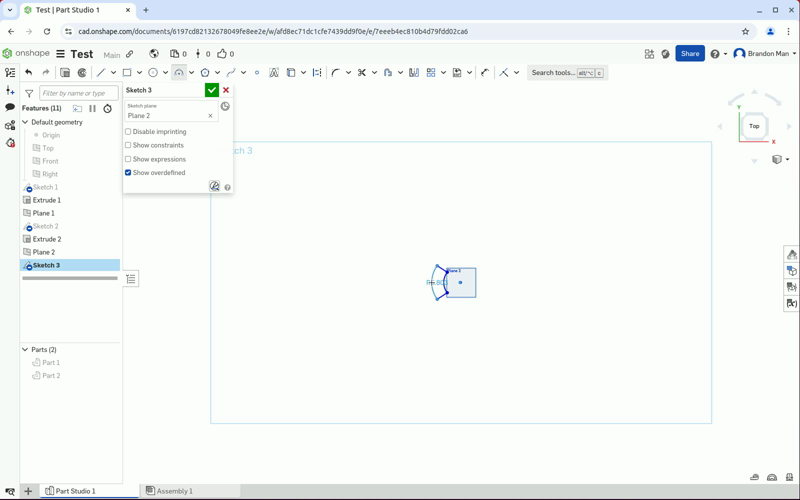
key_up(shift)
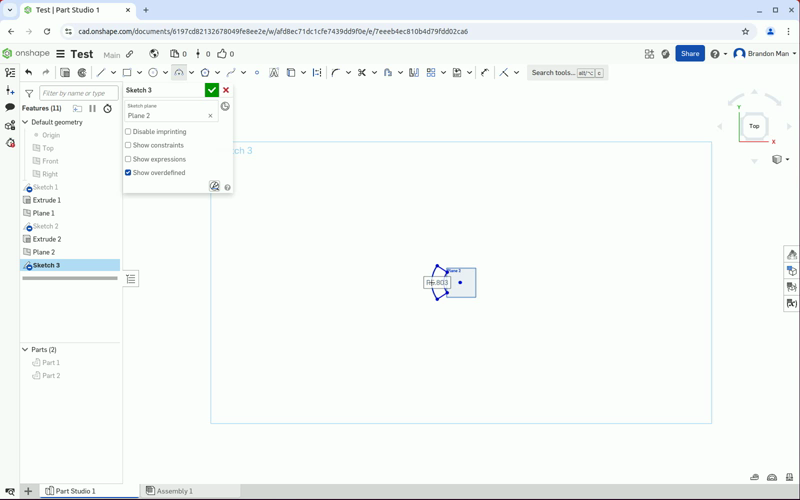
key(esc)
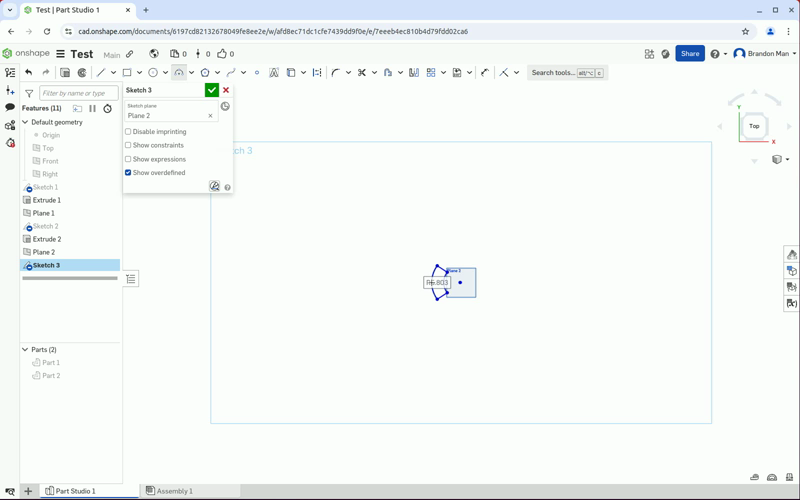
mouse_move(436, 291)
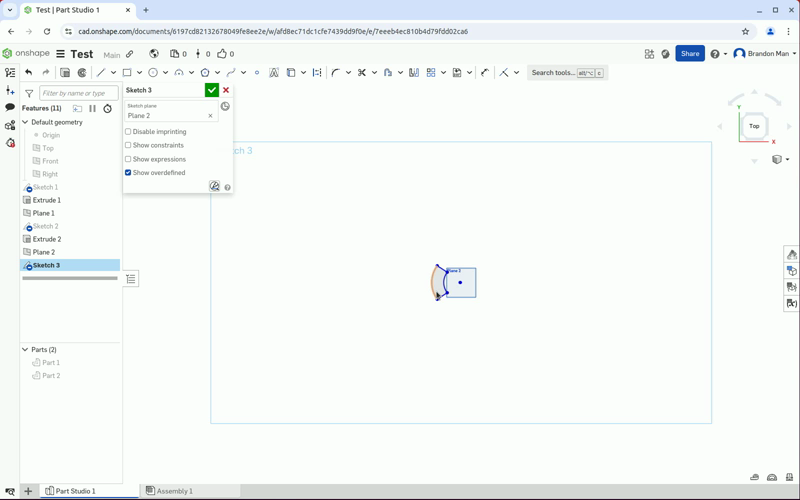
scroll(6)
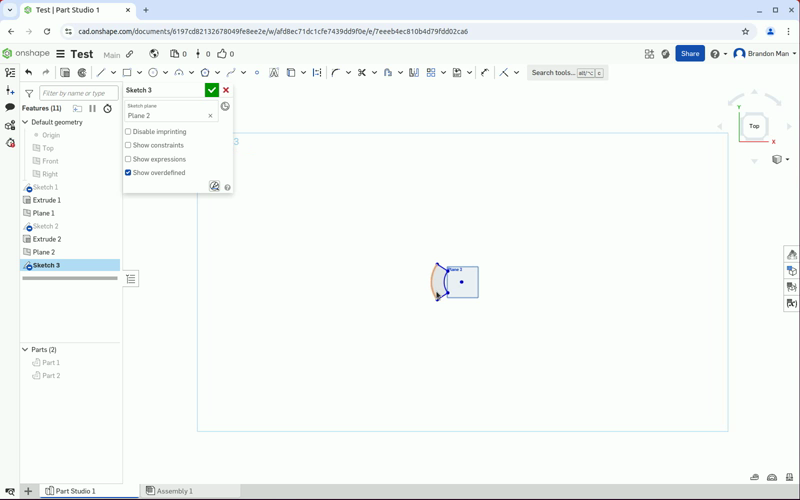
scroll(6)
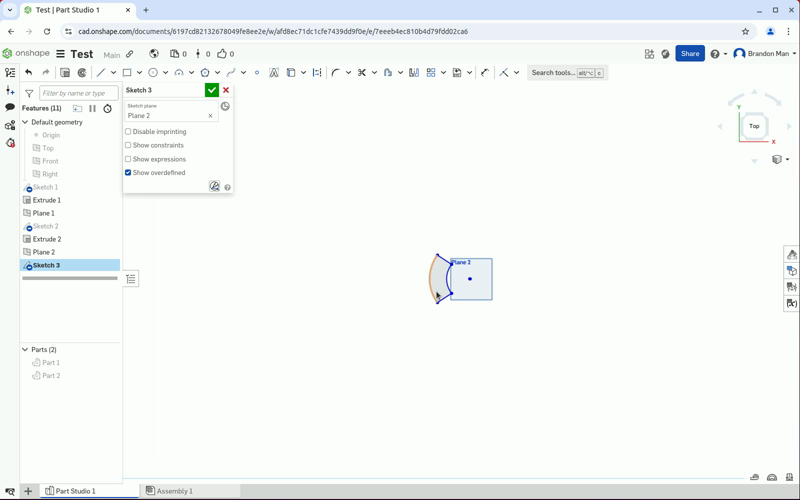
scroll(6)
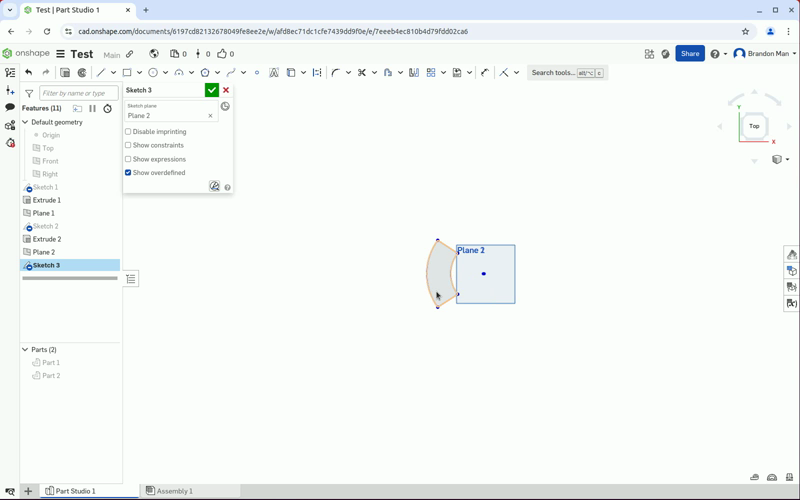
scroll(6)
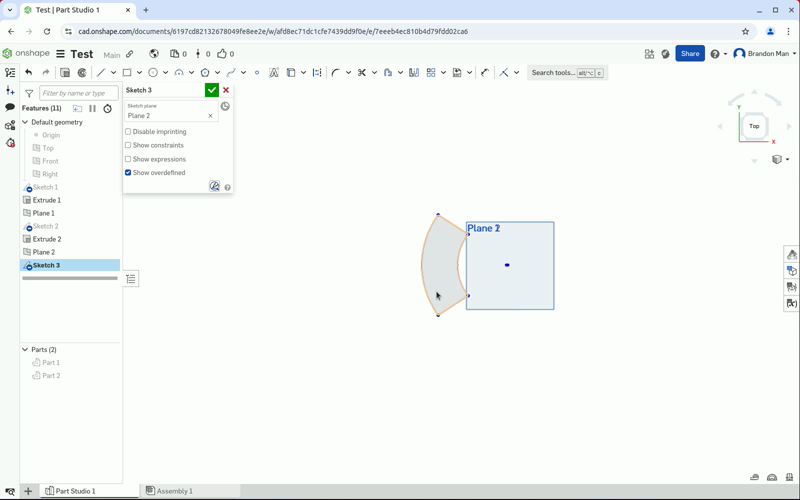
scroll(6)
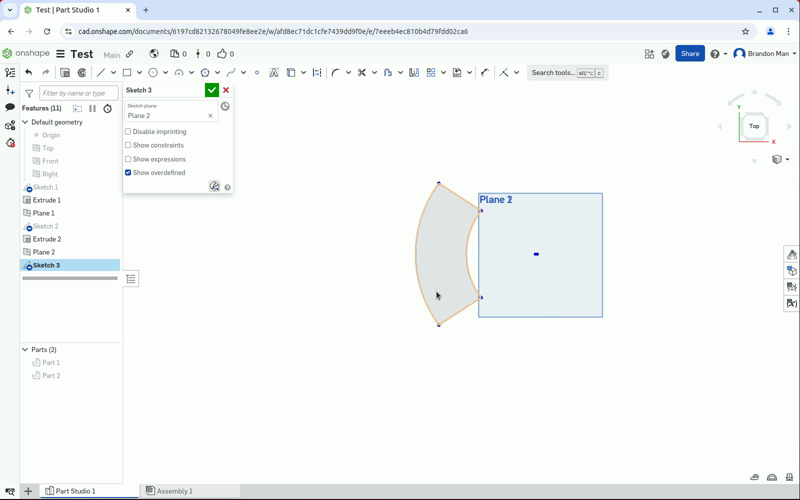
scroll(6)
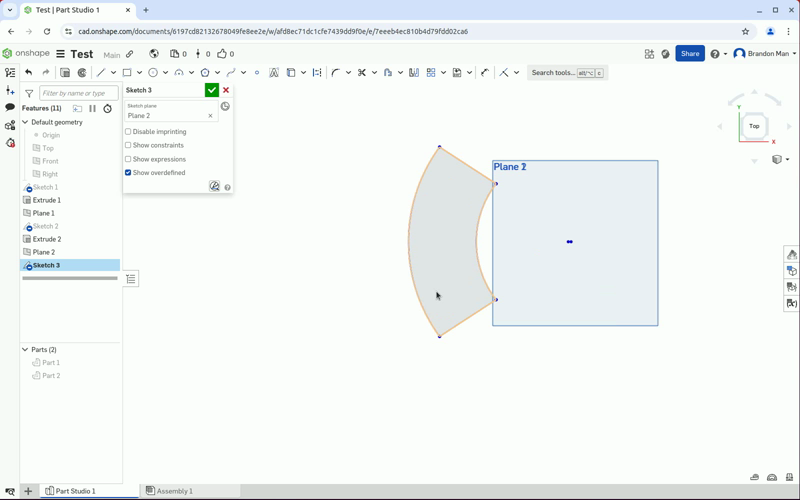
scroll(6)
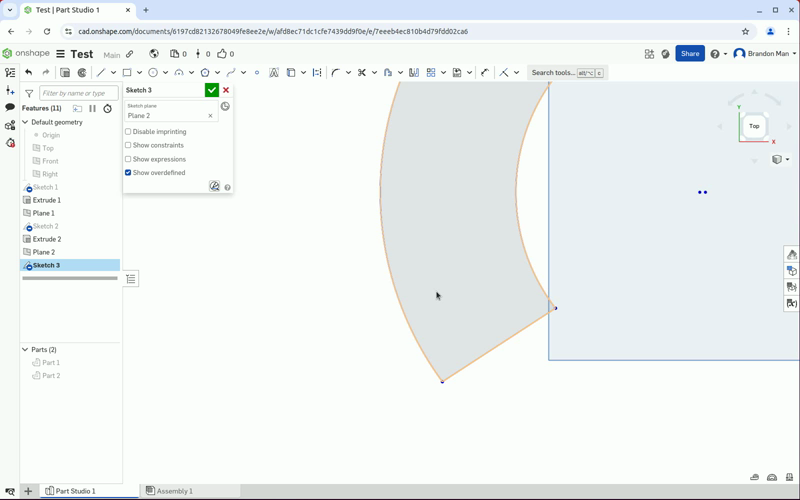
click(436, 291)
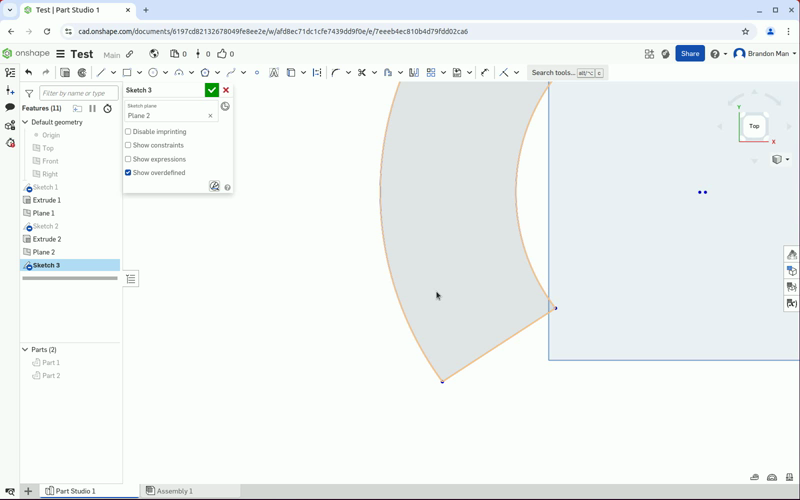
scroll(-6)
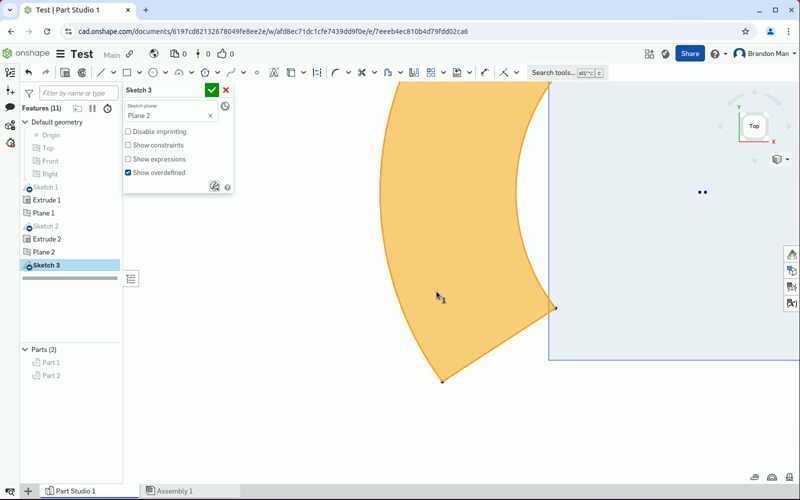
scroll(-6)
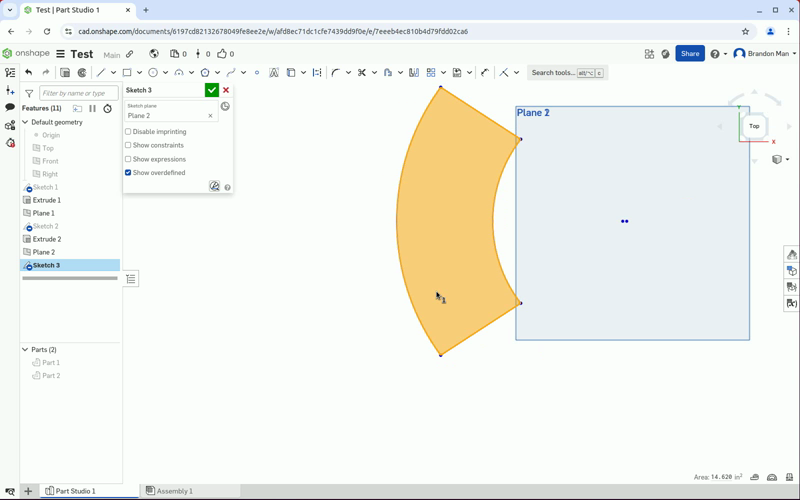
scroll(-6)
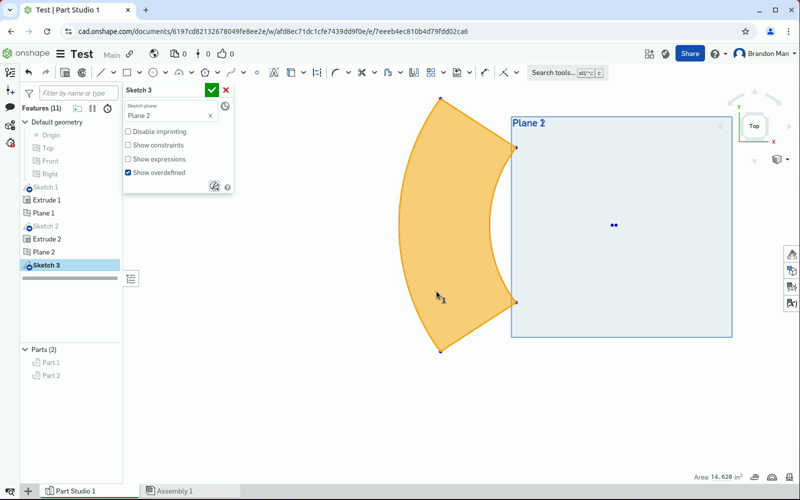
scroll(-6)
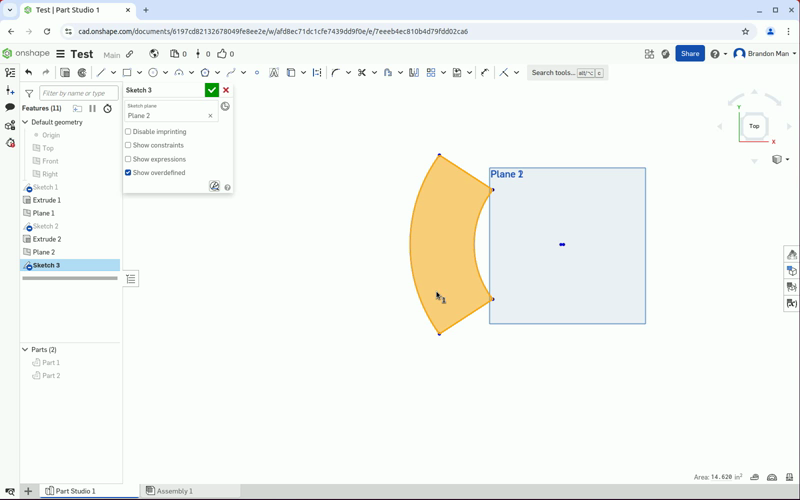
scroll(-6)
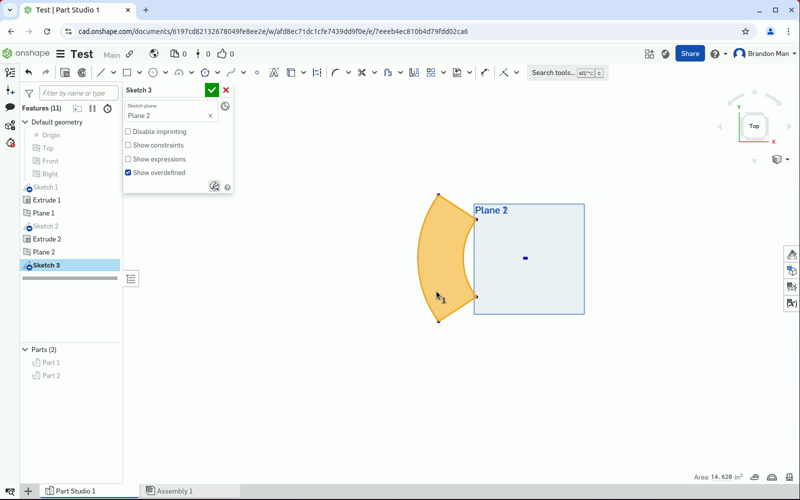
scroll(-6)
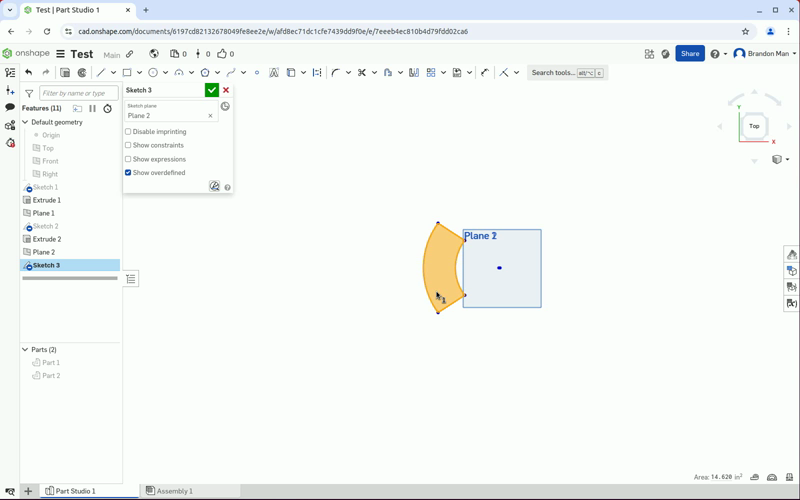
scroll(-6)
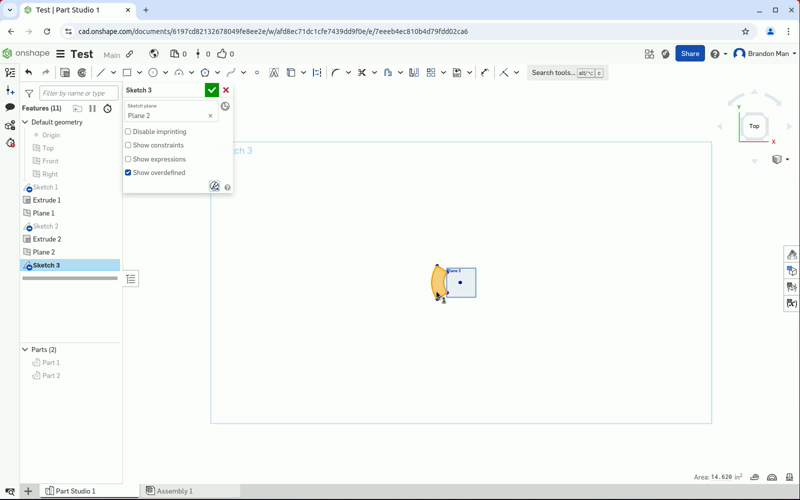
mouse_move(73, 352)
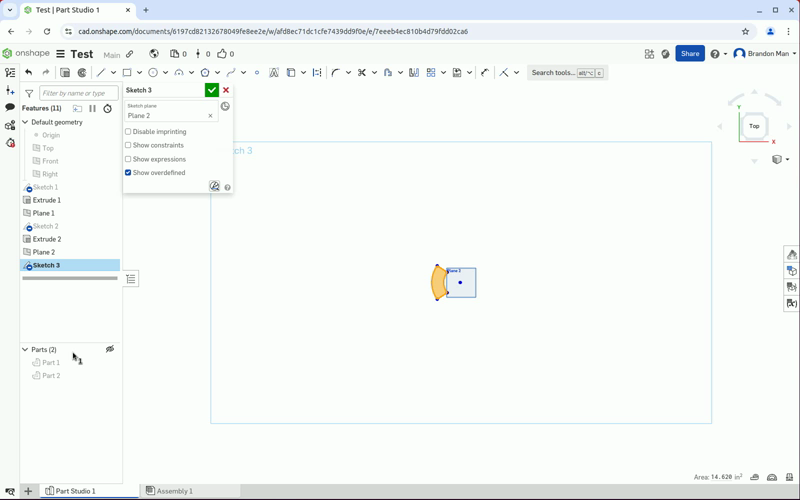
key(shift+y)
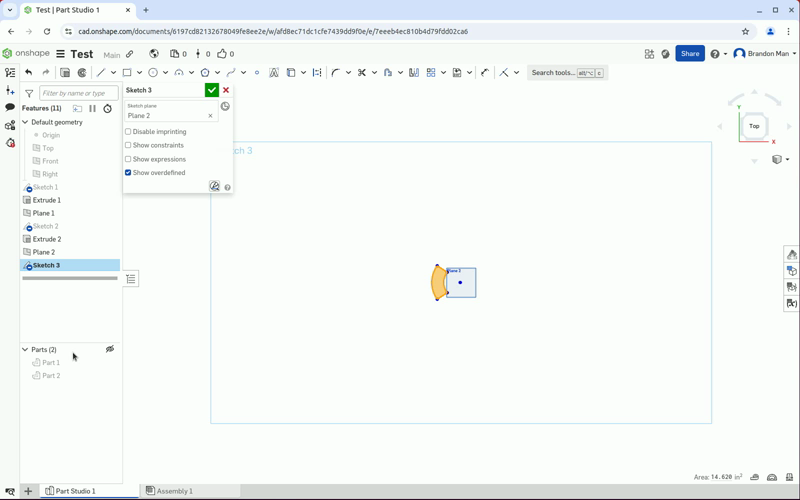
key(shift+e)
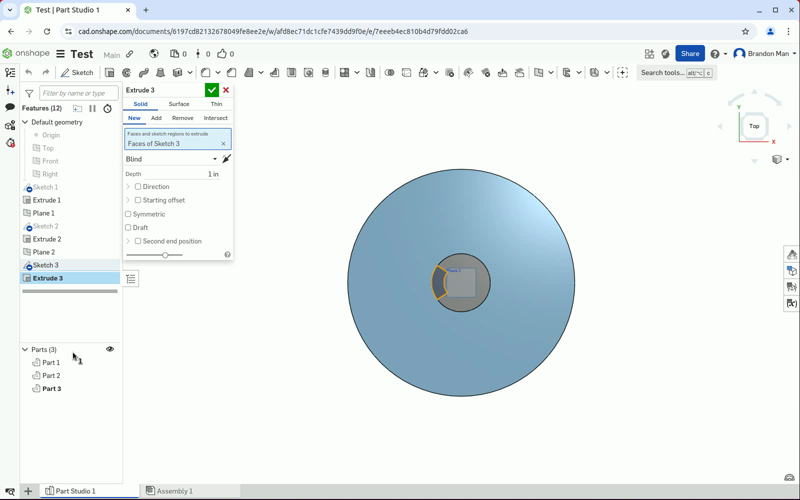
mouse_move(143, 106)
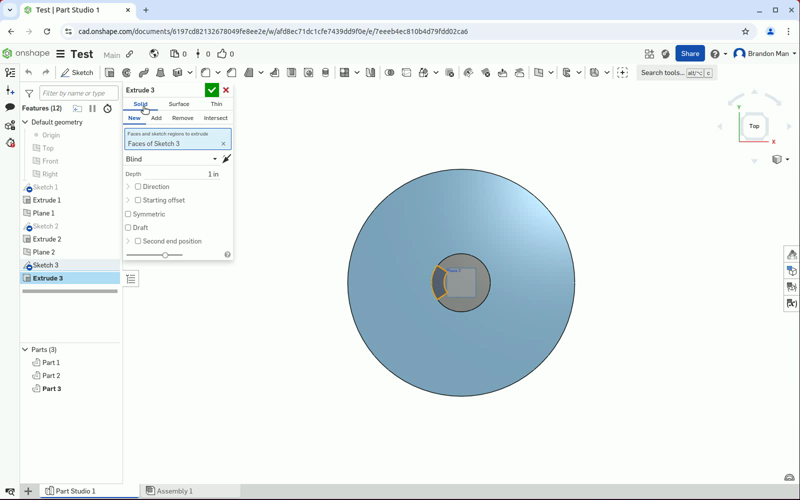
click(143, 106)
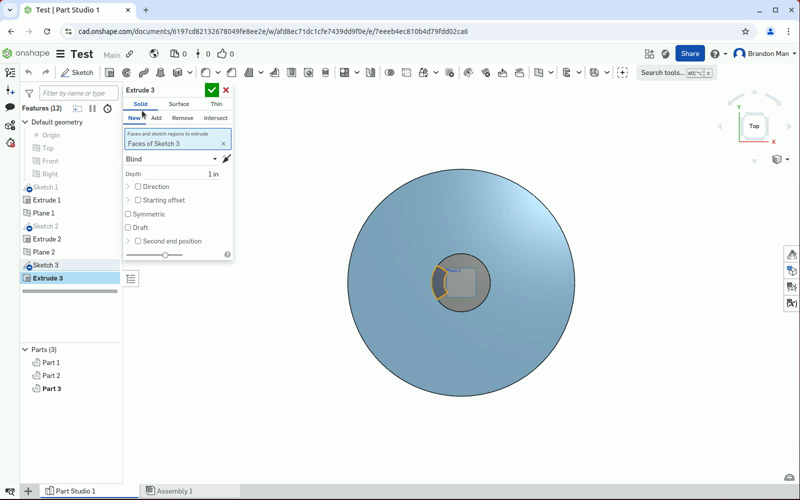
mouse_move(137, 120)
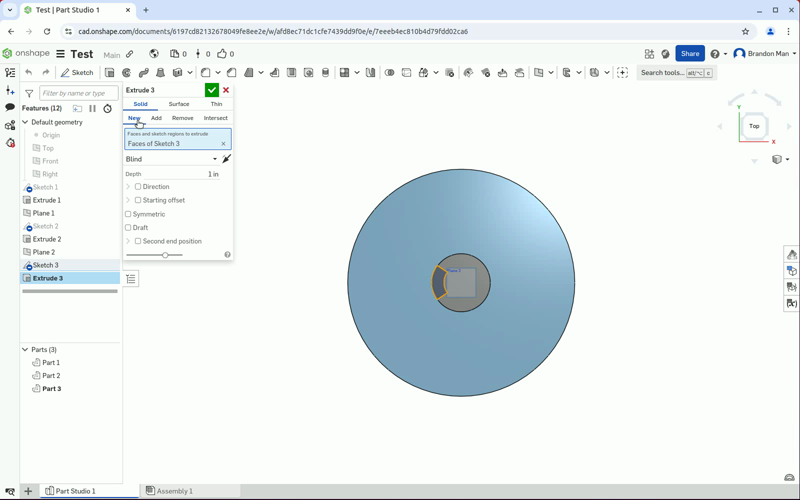
click(137, 120)
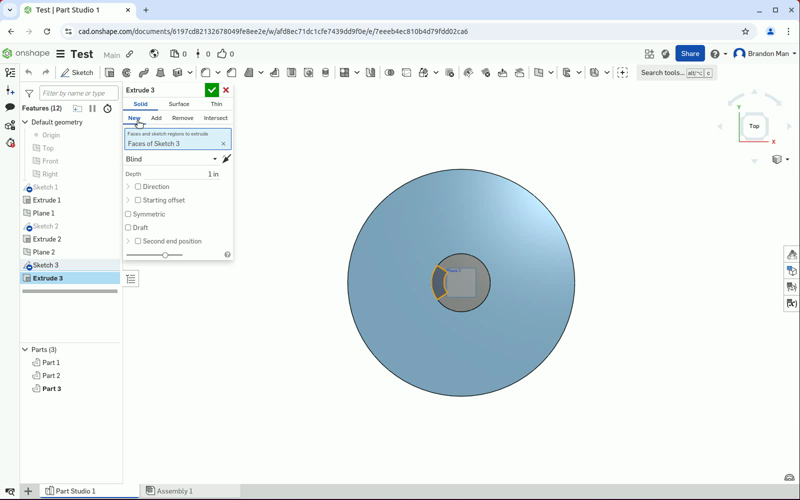
key(tab, 4)
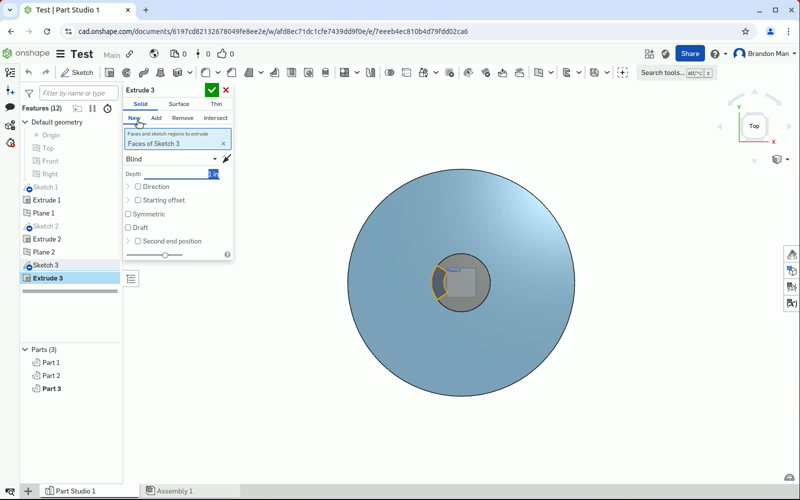
text(6.499)
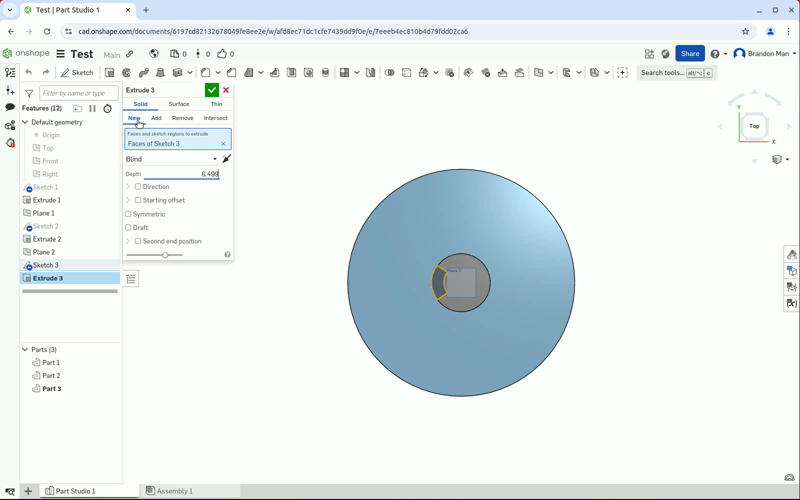
key(enter)
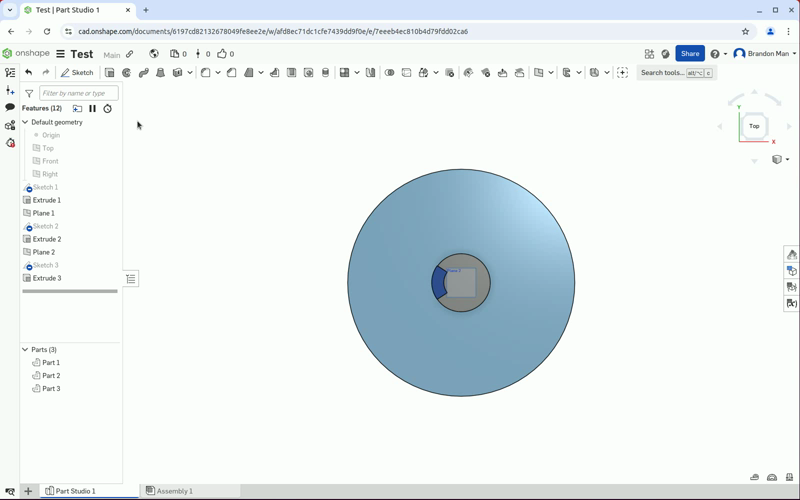
key(shift+h)
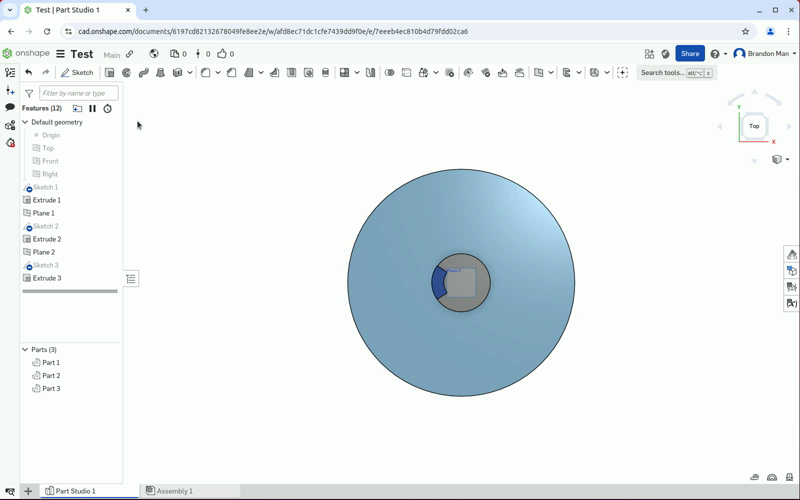
key(shift+h)
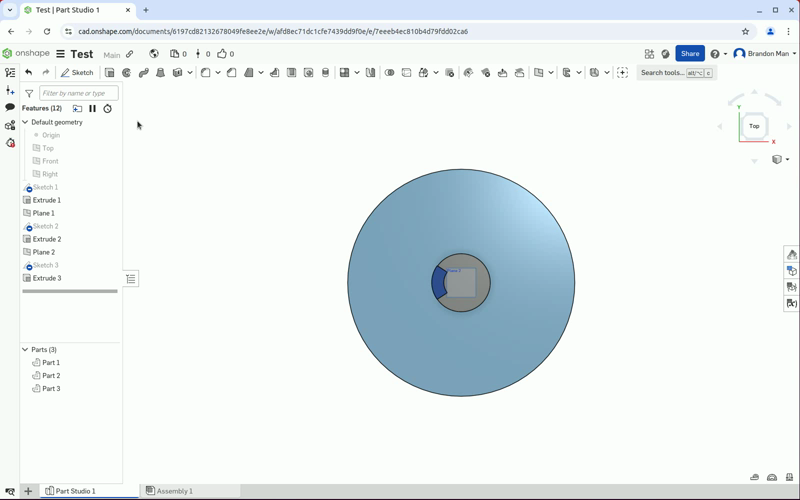
mouse_move(73, 189)
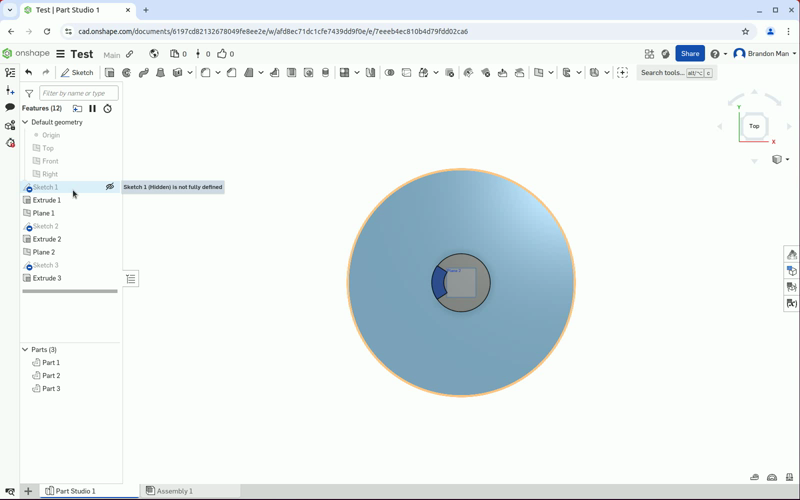
click(73, 189)
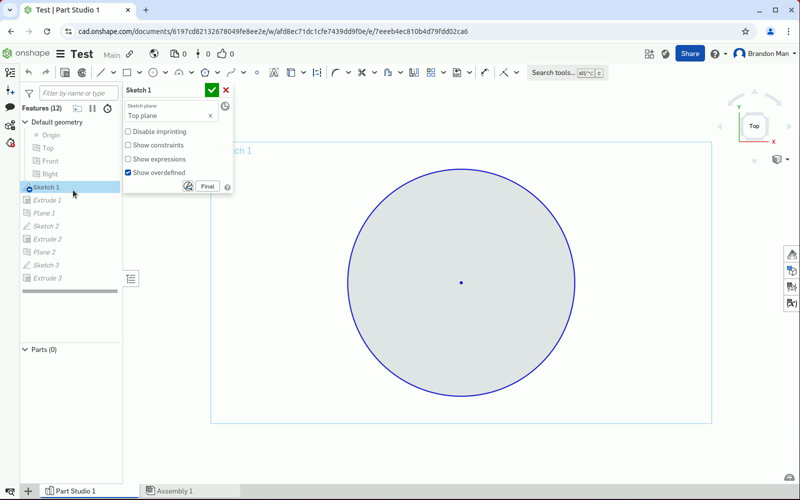
mouse_move(229, 92)
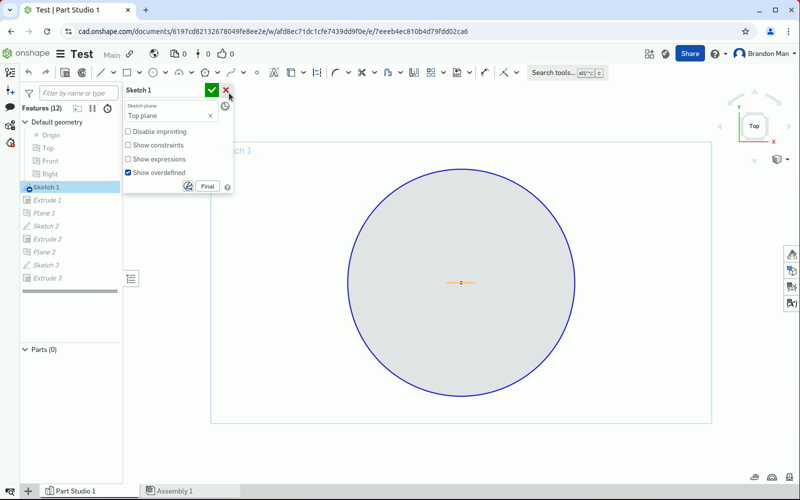
click(229, 92)
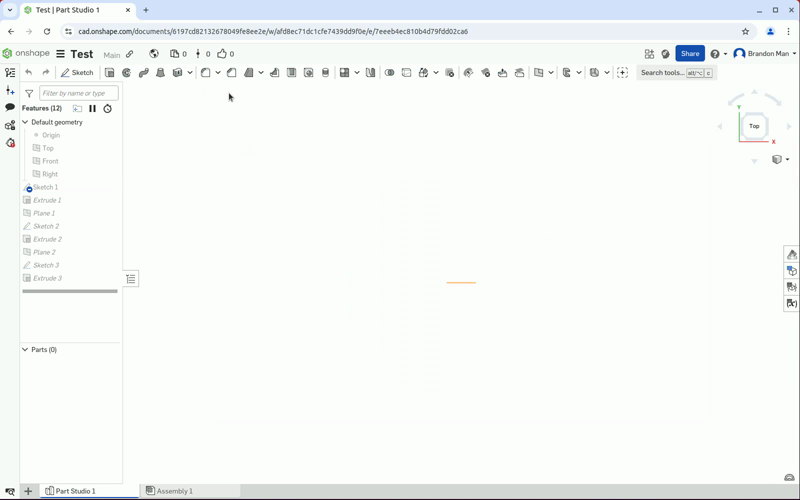
key(shift+s)
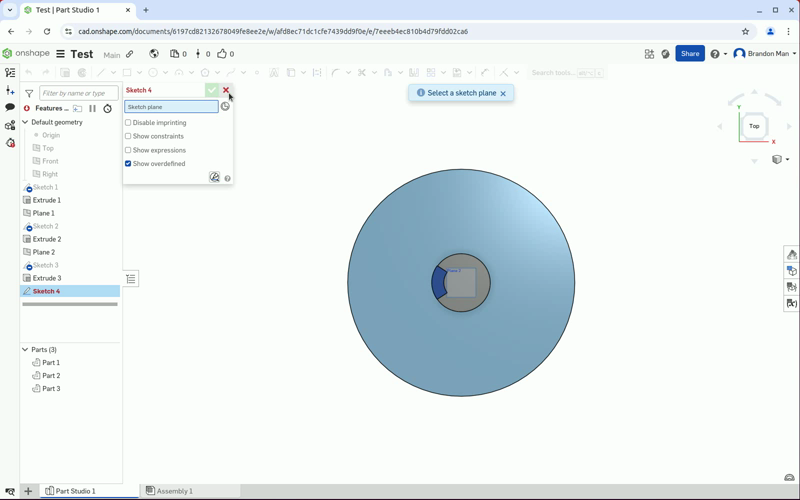
mouse_move(73, 254)
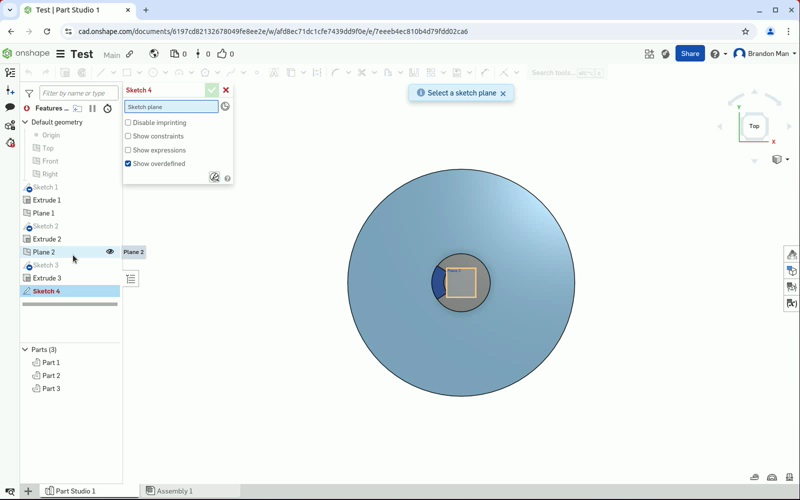
click(73, 254)
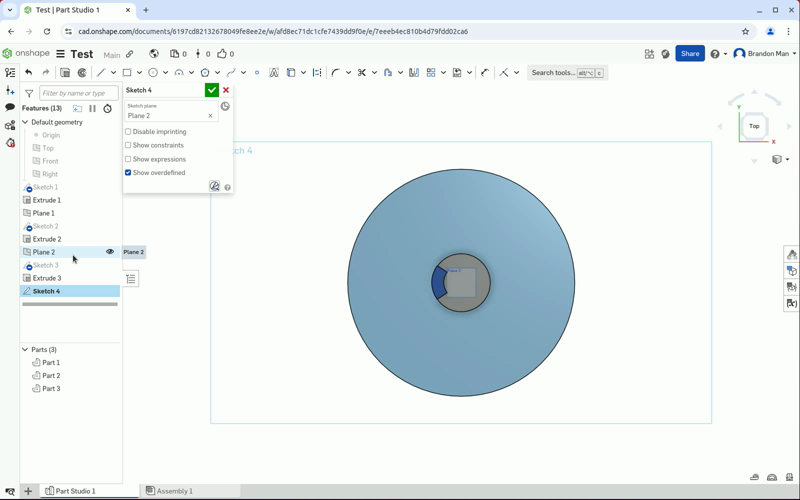
mouse_move(73, 352)
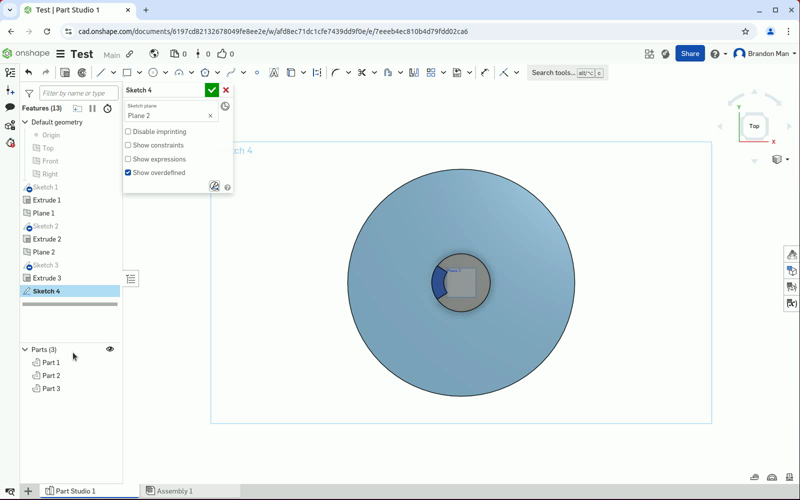
key(y)
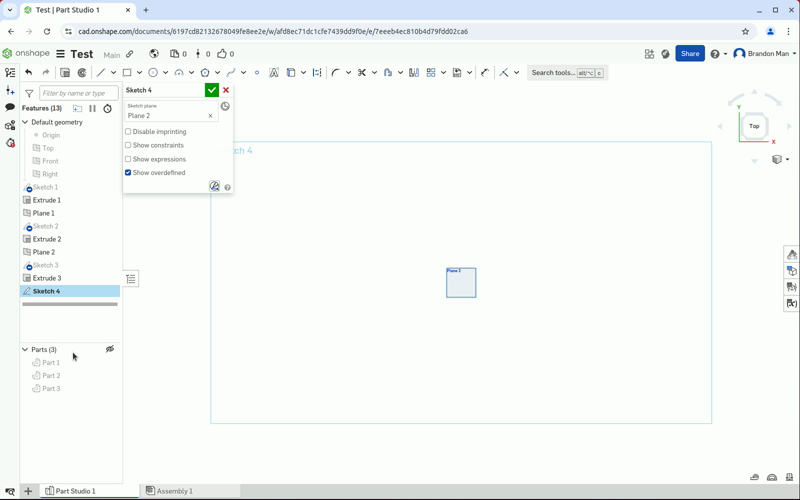
key(l)
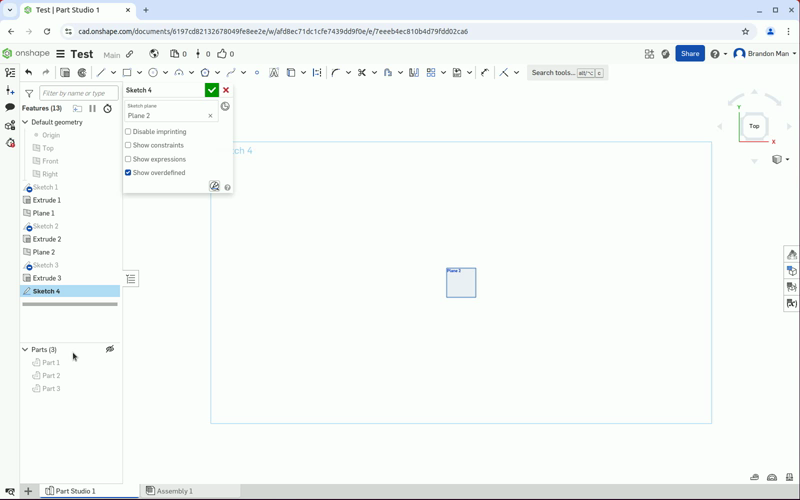
key_down(shift)
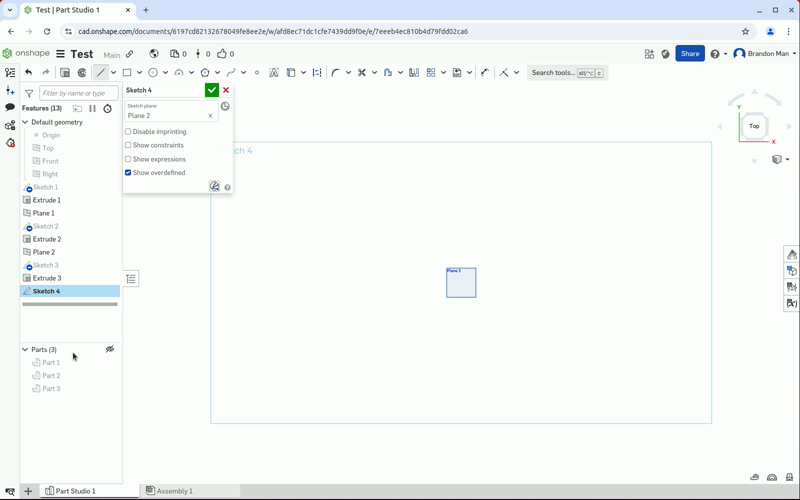
mouse_move(444, 259)
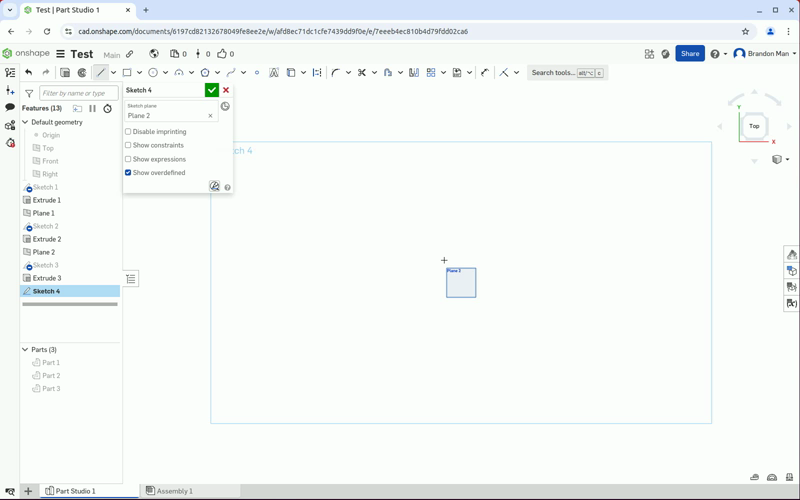
click(444, 259)
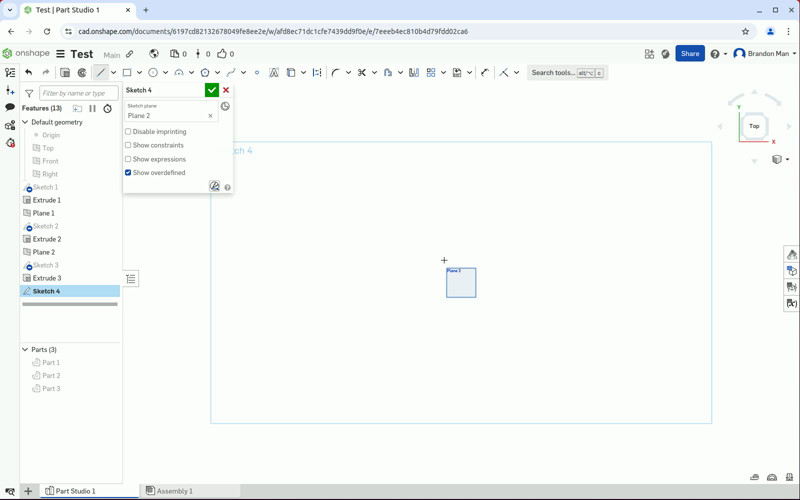
key_up(shift)
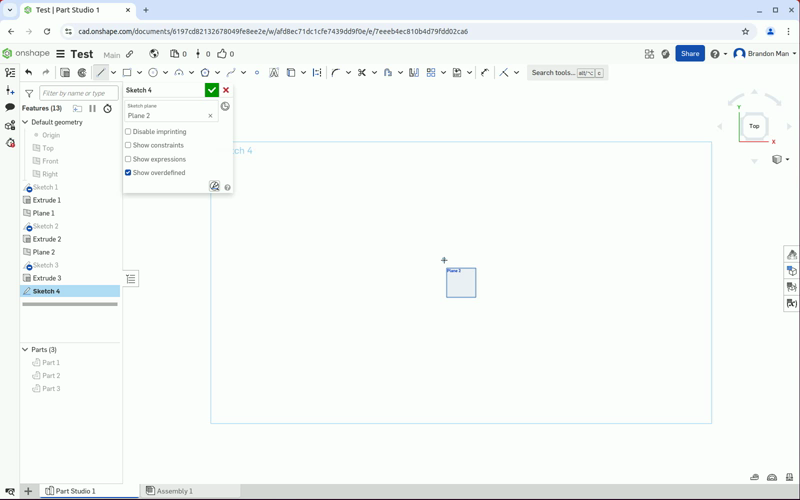
key_down(shift)
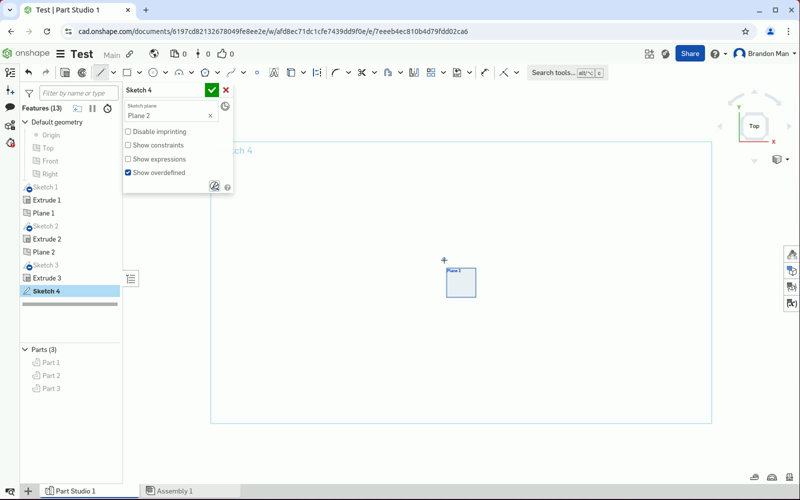
mouse_move(474, 259)
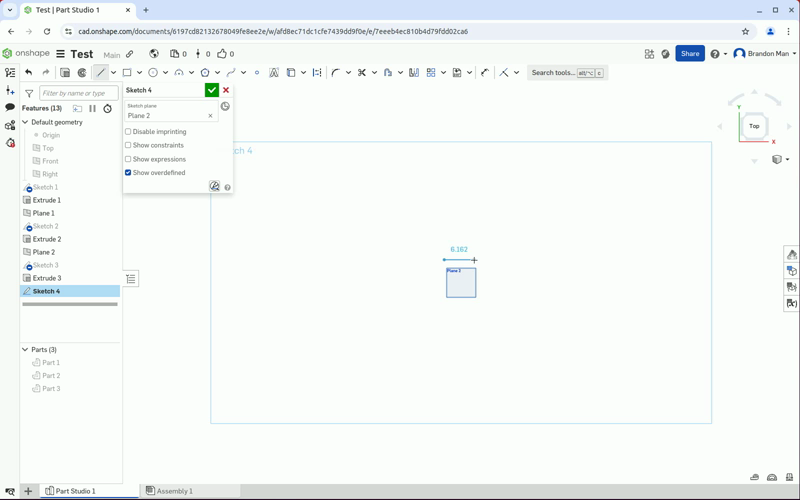
mouse_move(451, 269)
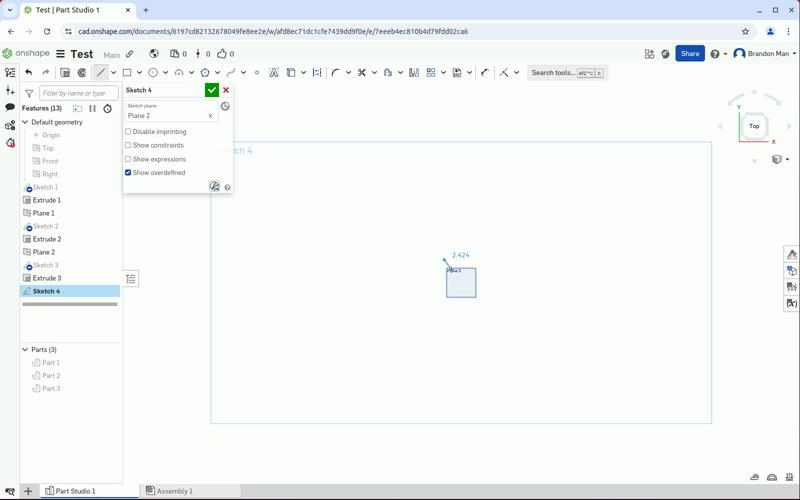
click(451, 269)
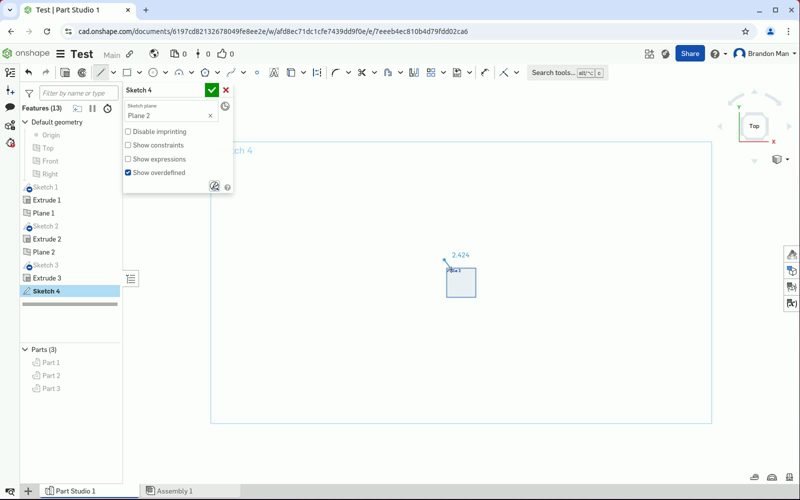
key_up(shift)
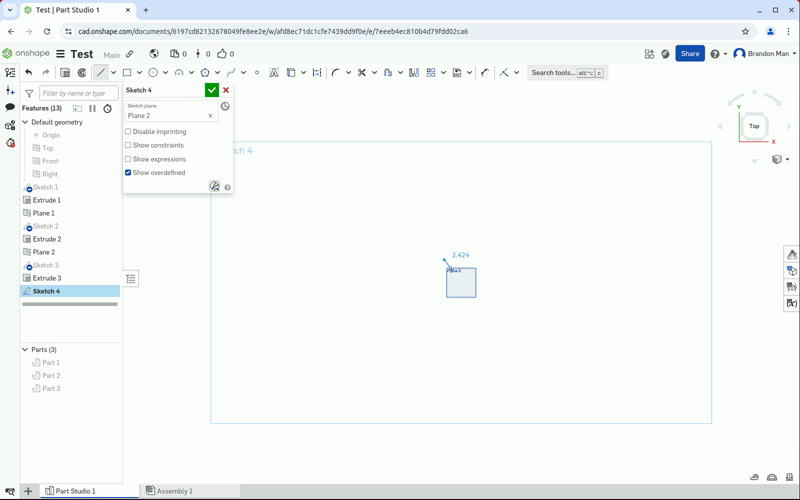
key(esc)
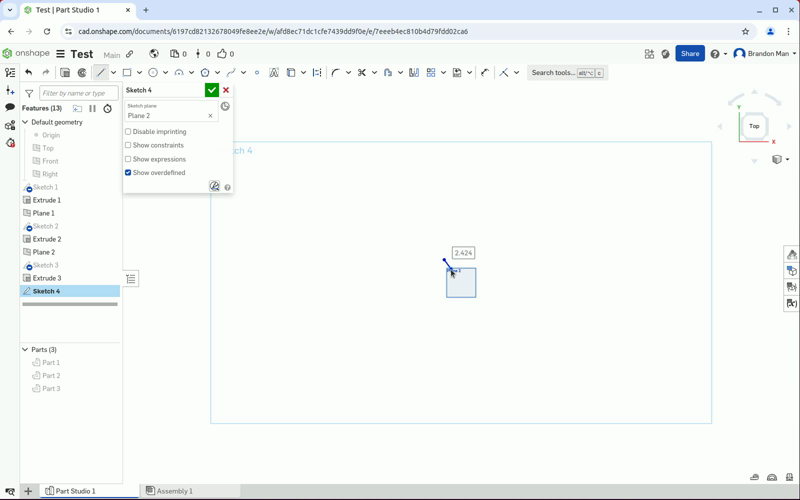
key(a)
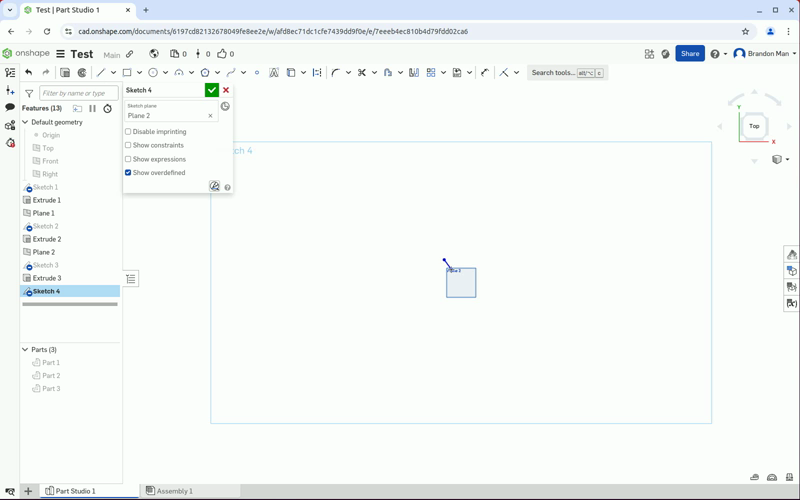
mouse_move(451, 269)
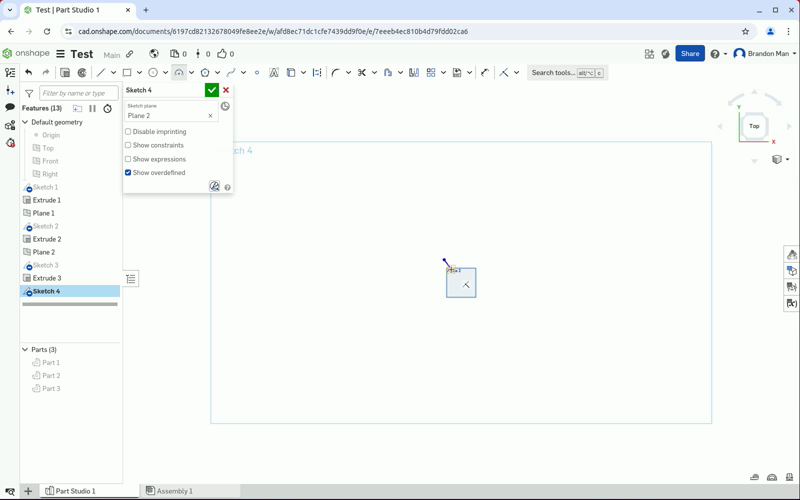
click(451, 269)
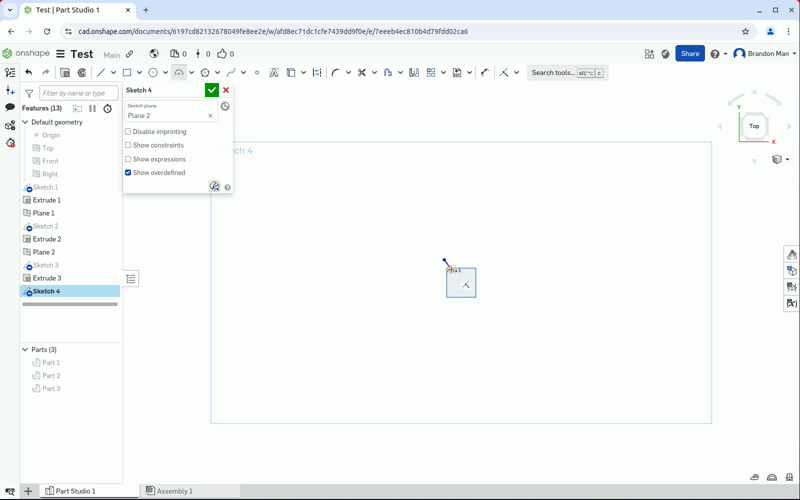
key_down(shift)
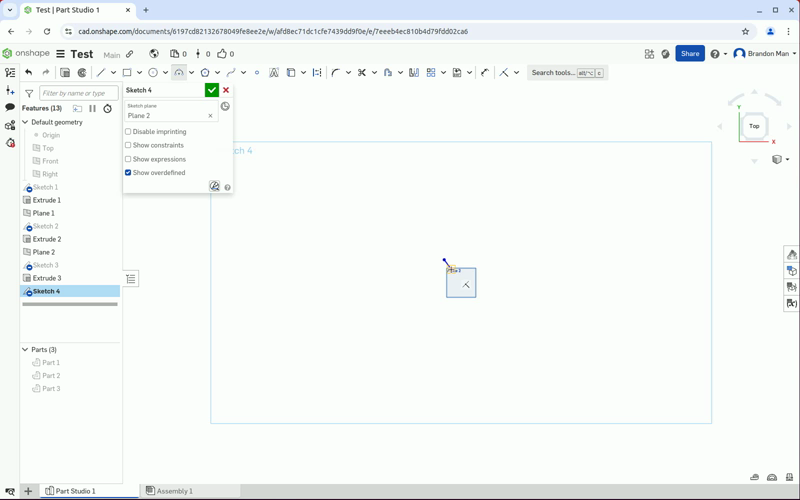
mouse_move(471, 269)
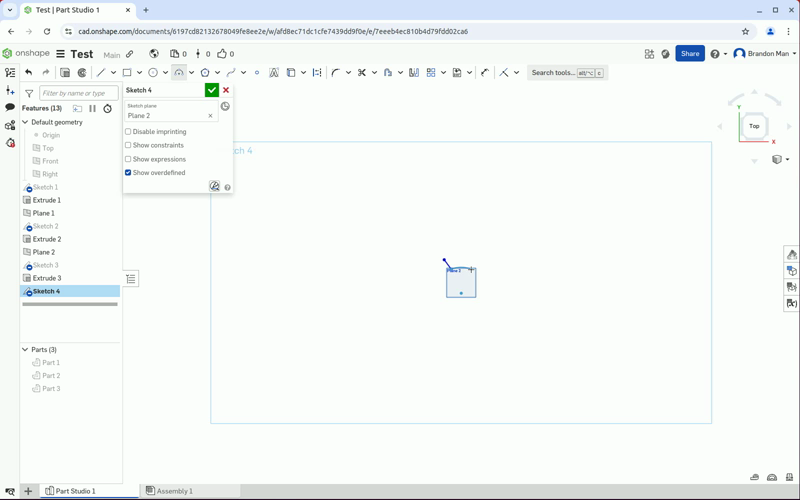
click(471, 269)
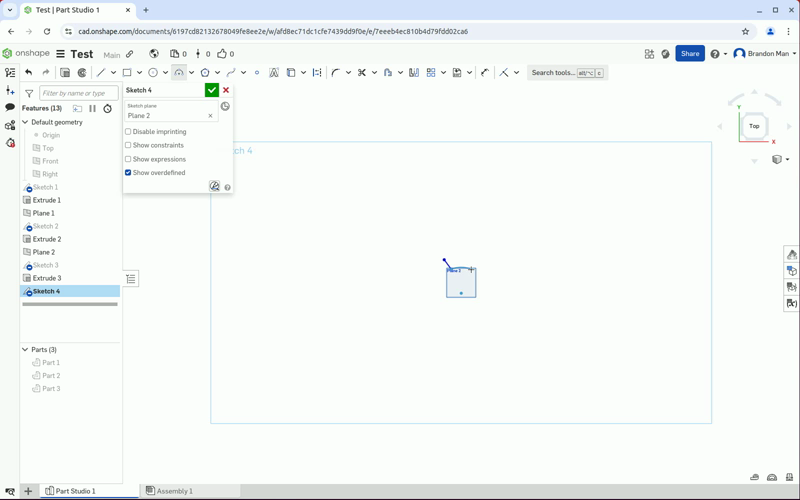
mouse_move(461, 265)
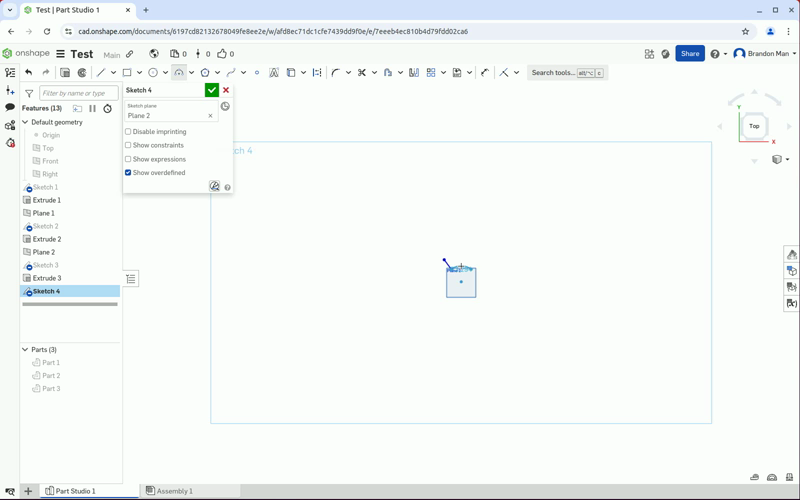
click(461, 265)
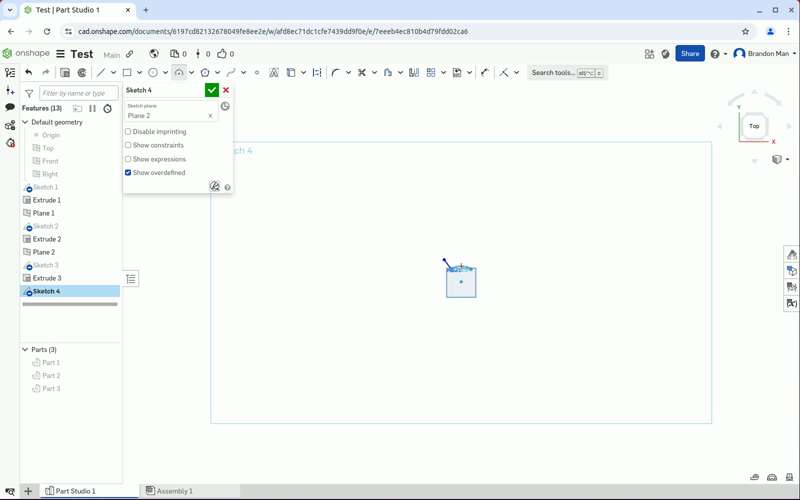
key_up(shift)
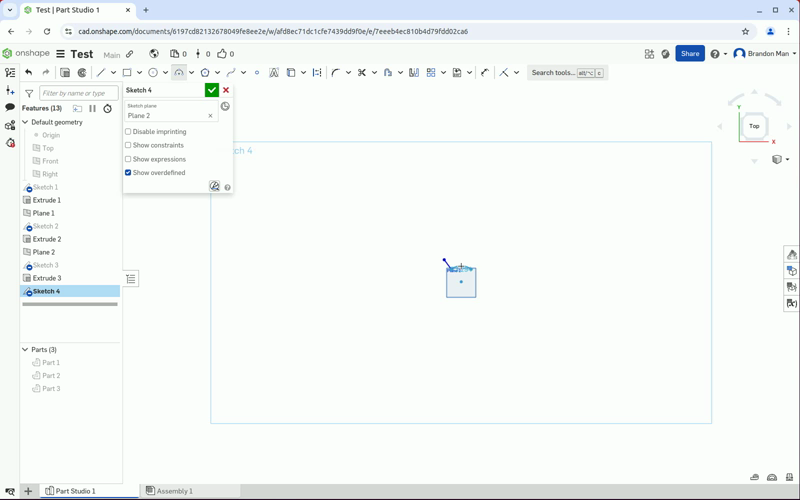
key(esc)
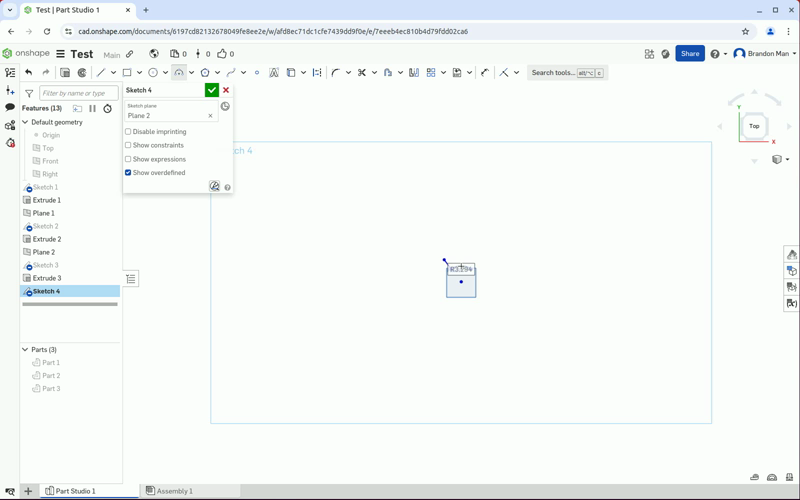
key(l)
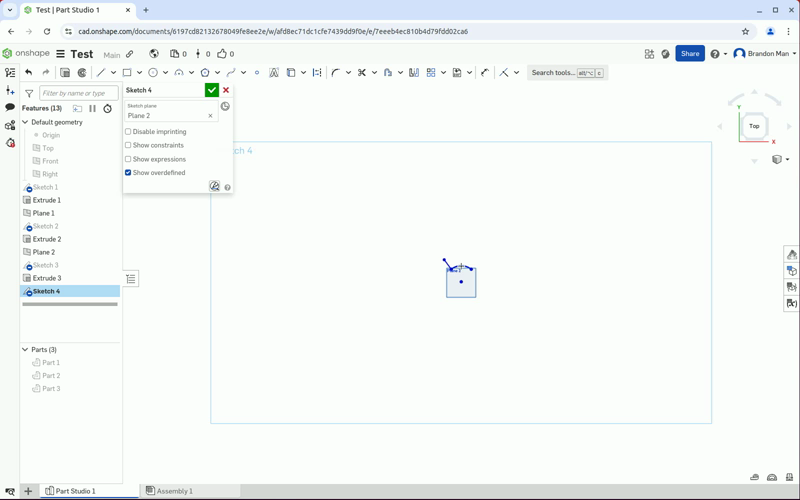
mouse_move(471, 269)
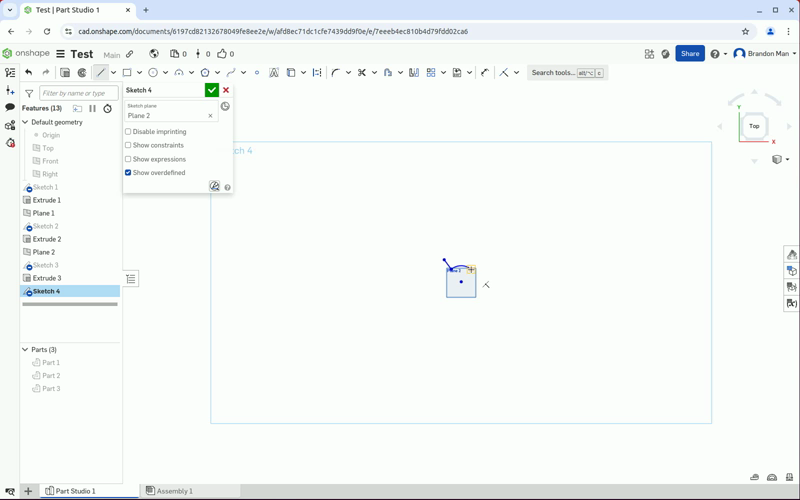
click(471, 269)
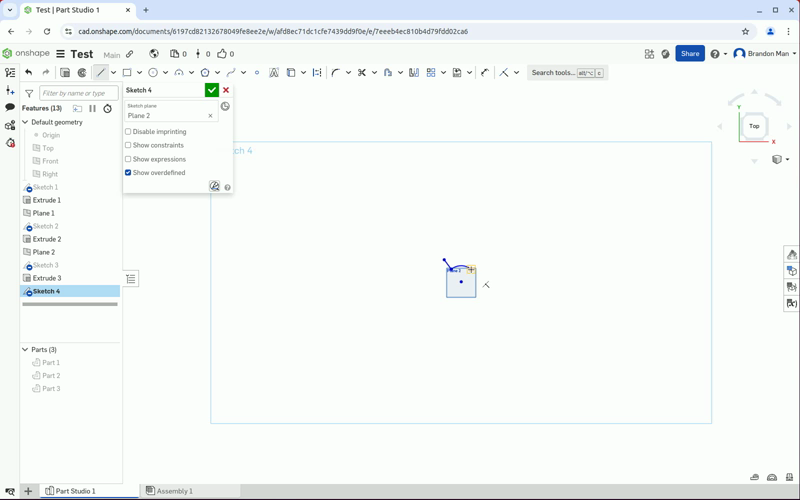
key_down(shift)
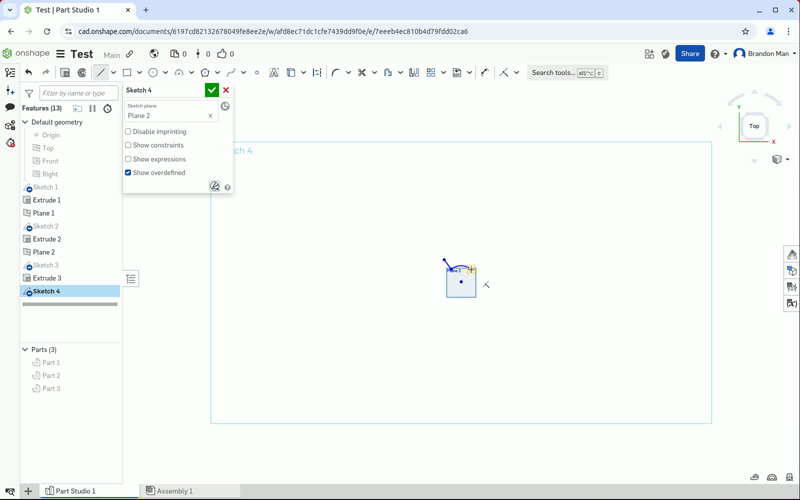
mouse_move(501, 269)
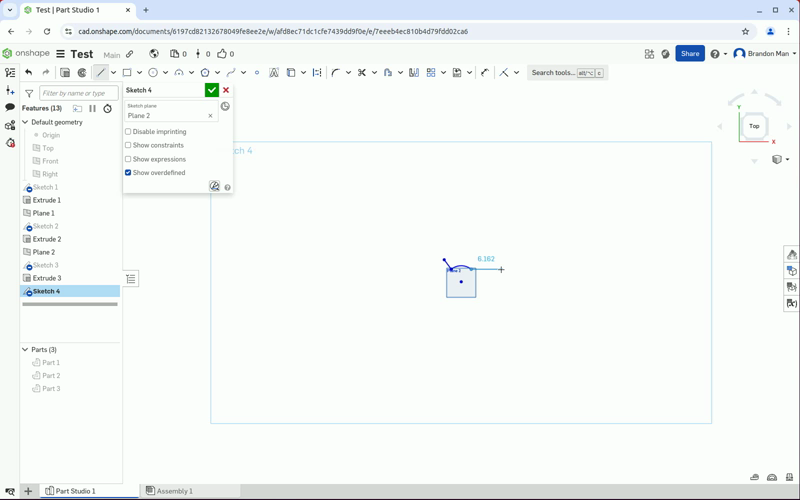
mouse_move(478, 259)
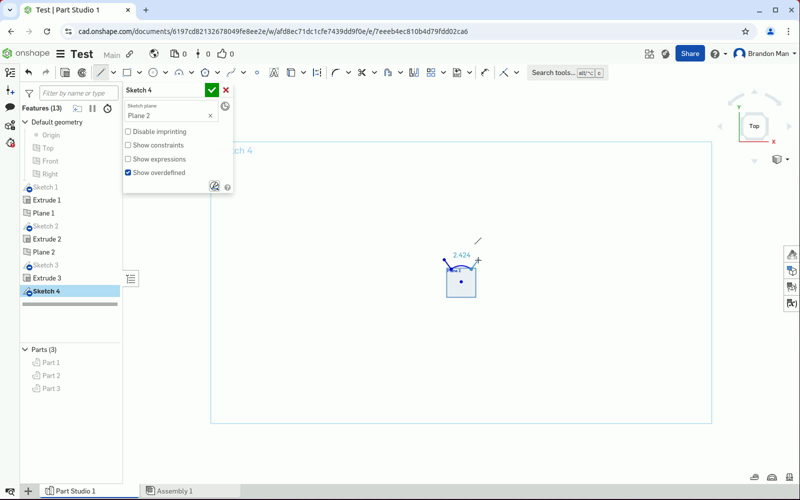
click(478, 259)
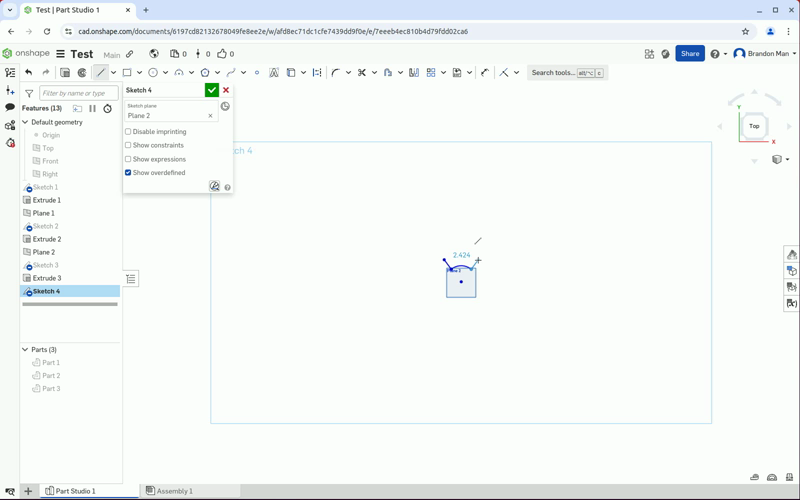
key_up(shift)
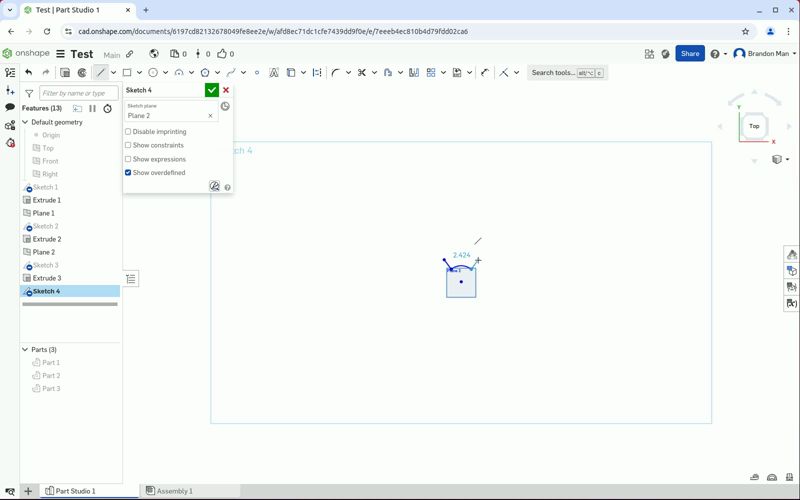
key(esc)
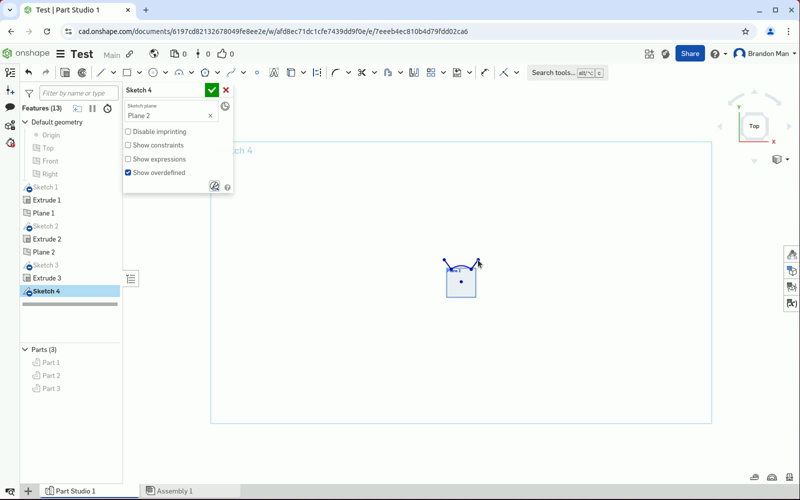
key(a)
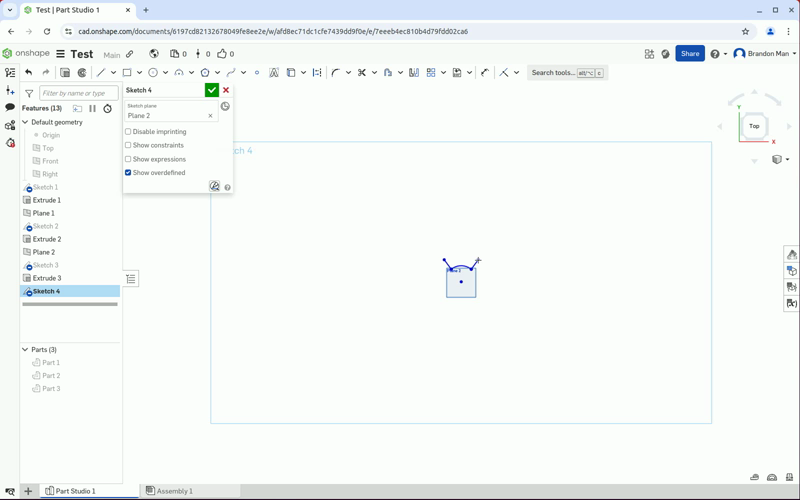
mouse_move(478, 259)
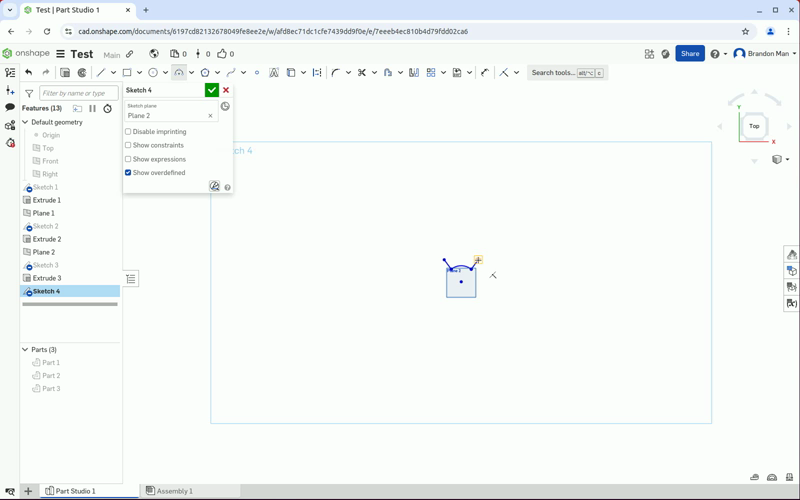
click(478, 259)
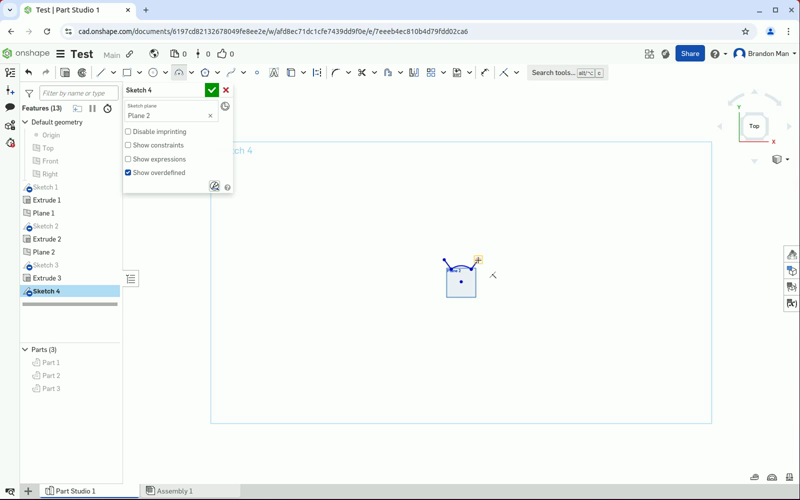
mouse_move(444, 259)
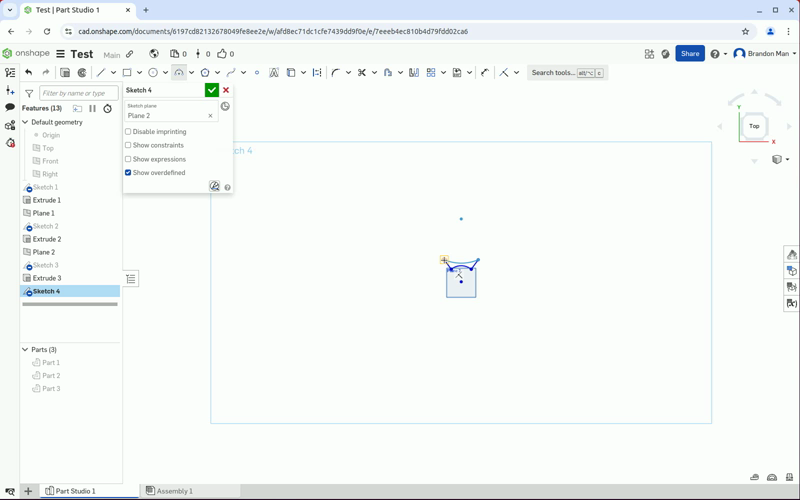
click(444, 259)
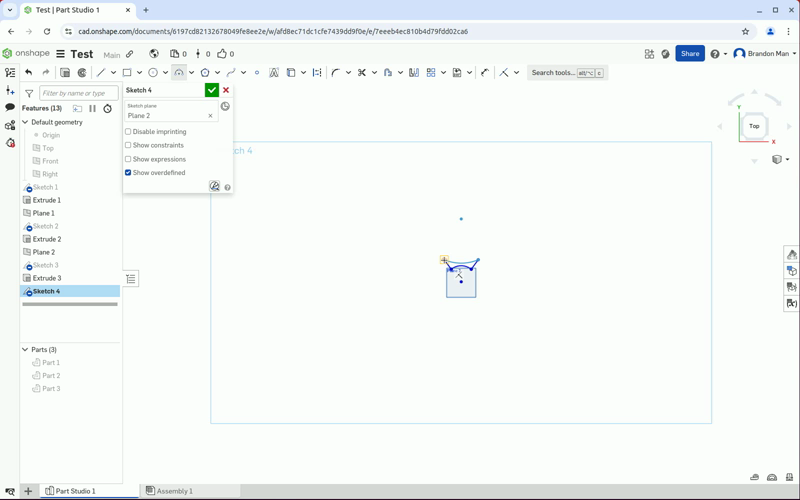
key_down(shift)
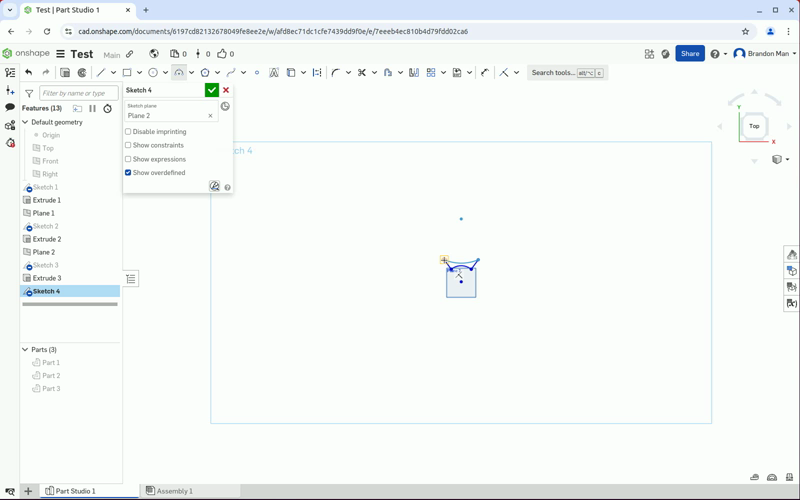
mouse_move(461, 254)
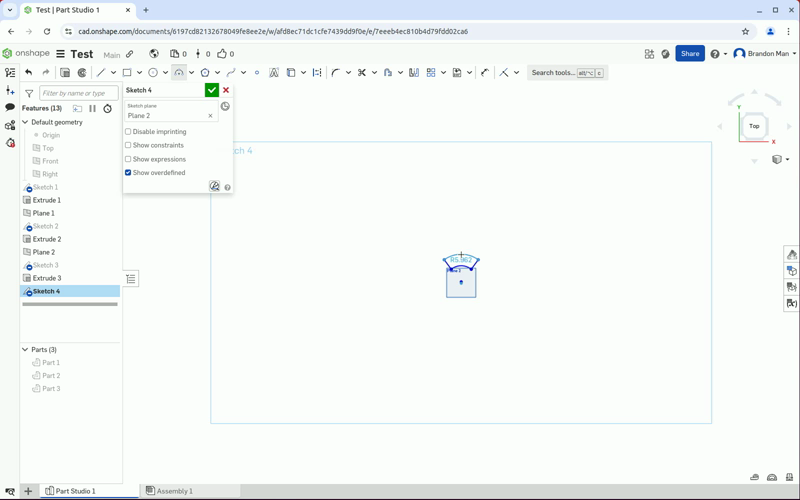
click(461, 254)
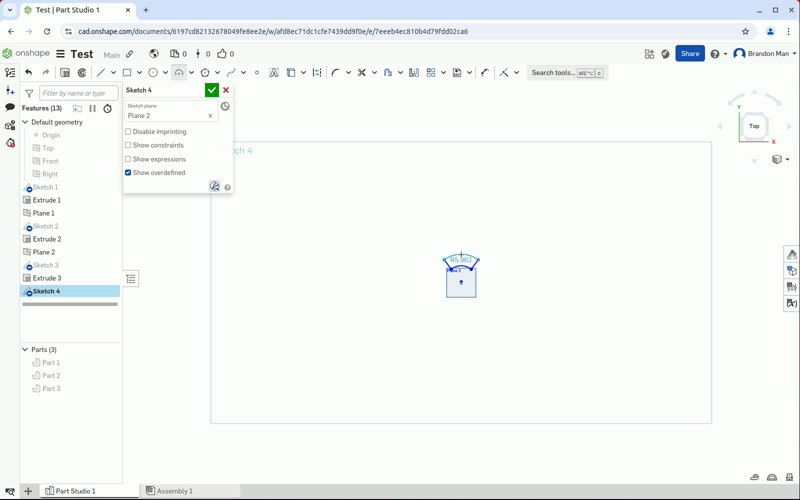
key_up(shift)
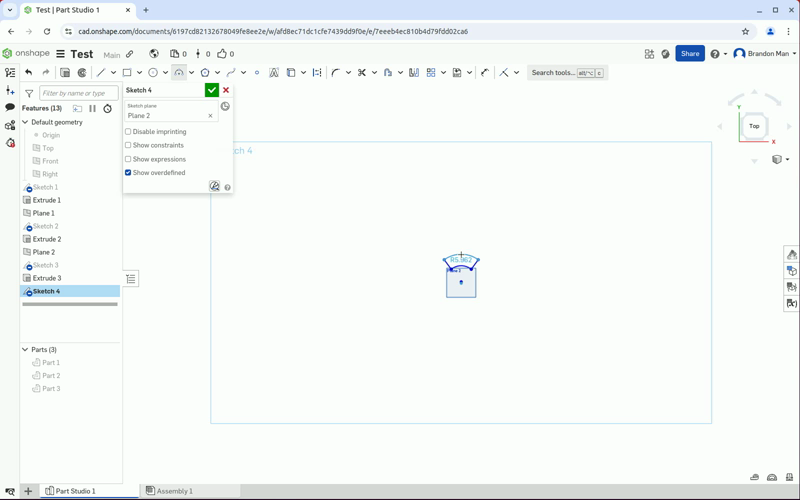
key(esc)
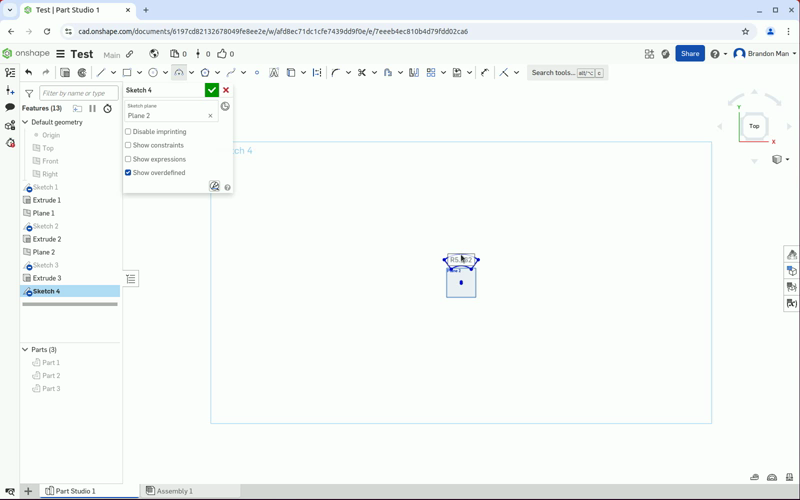
mouse_move(475, 262)
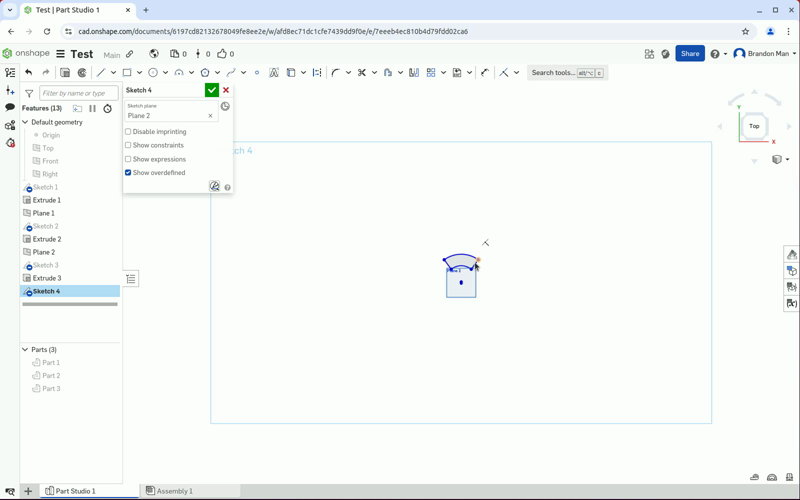
scroll(6)
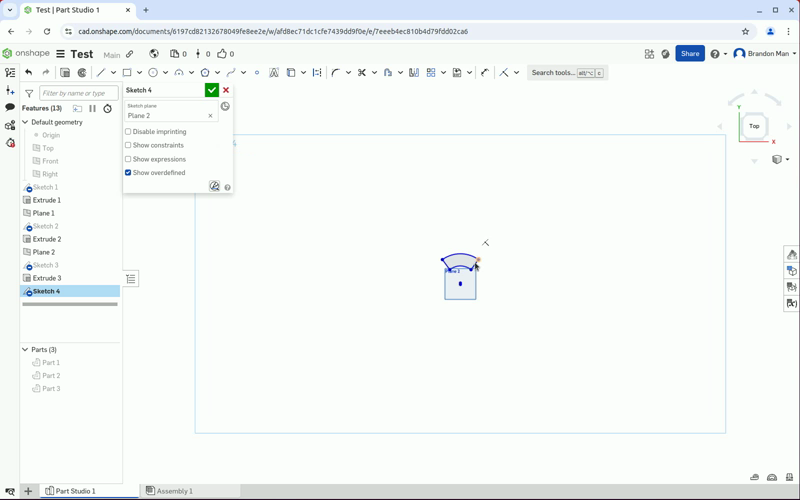
scroll(6)
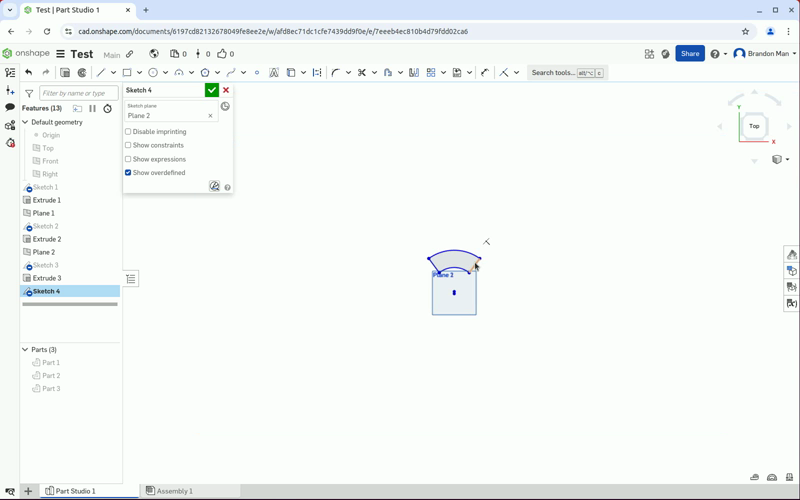
scroll(6)
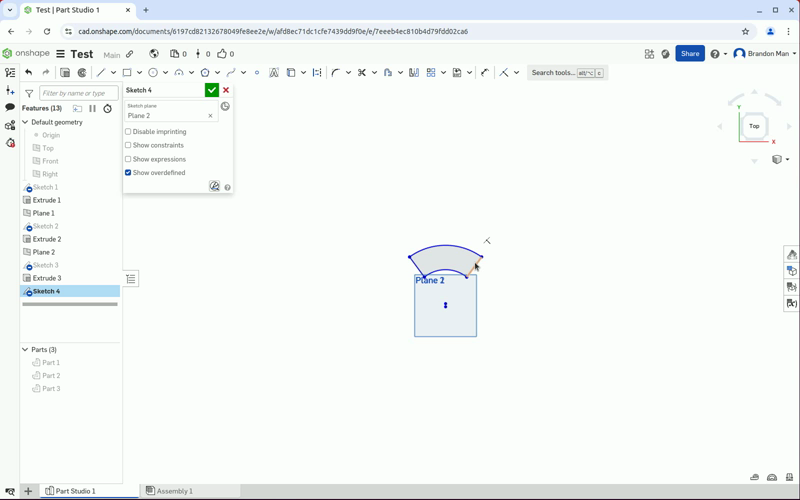
scroll(6)
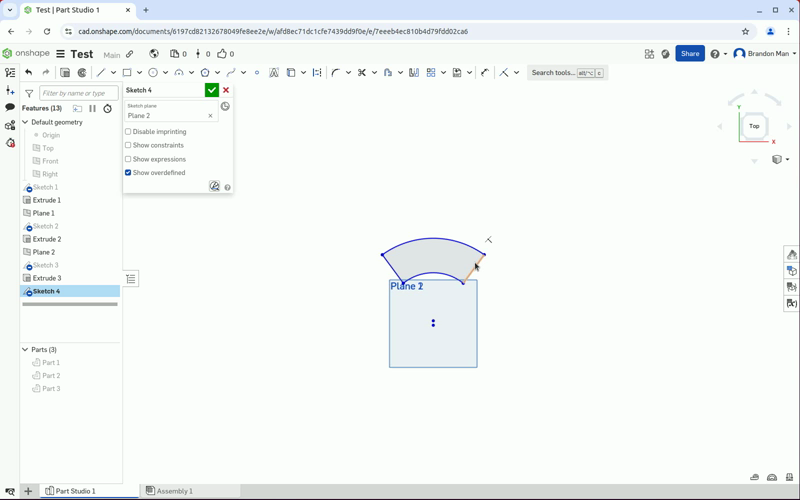
scroll(6)
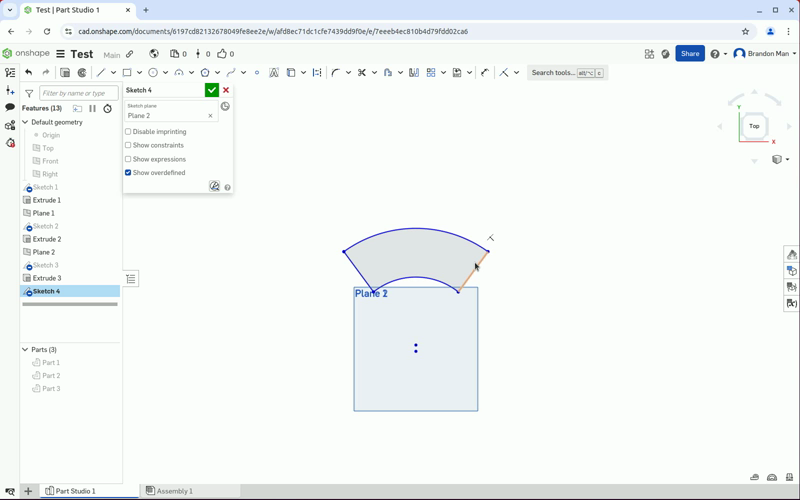
scroll(6)
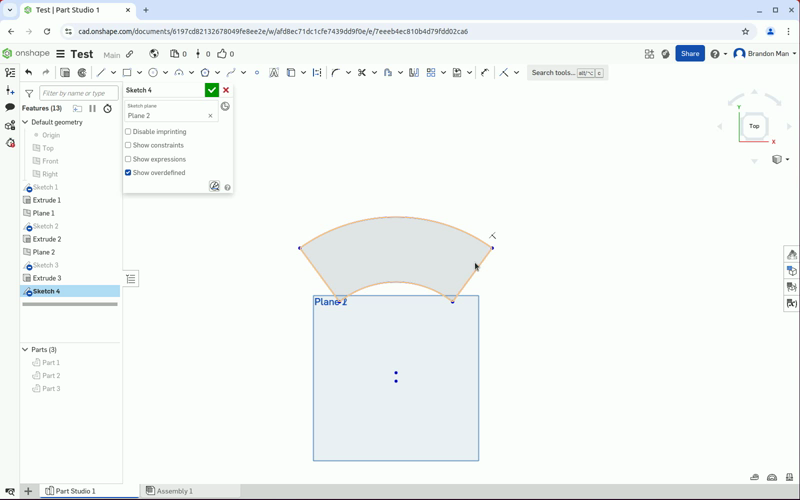
scroll(6)
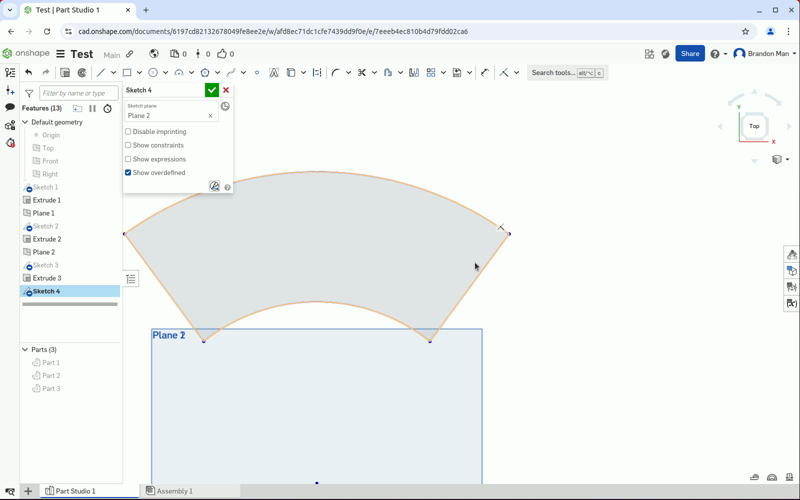
click(475, 262)
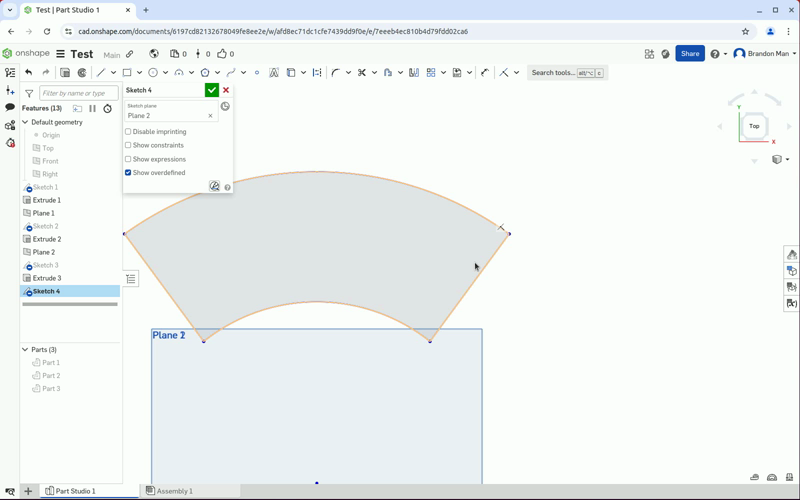
scroll(-6)
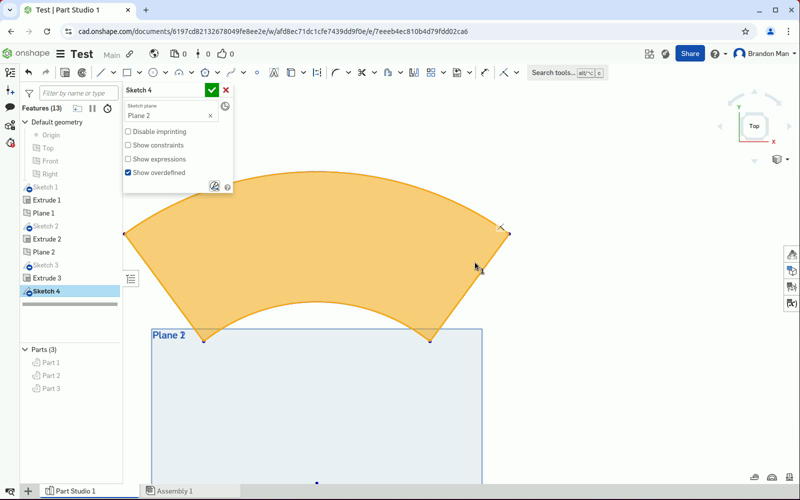
scroll(-6)
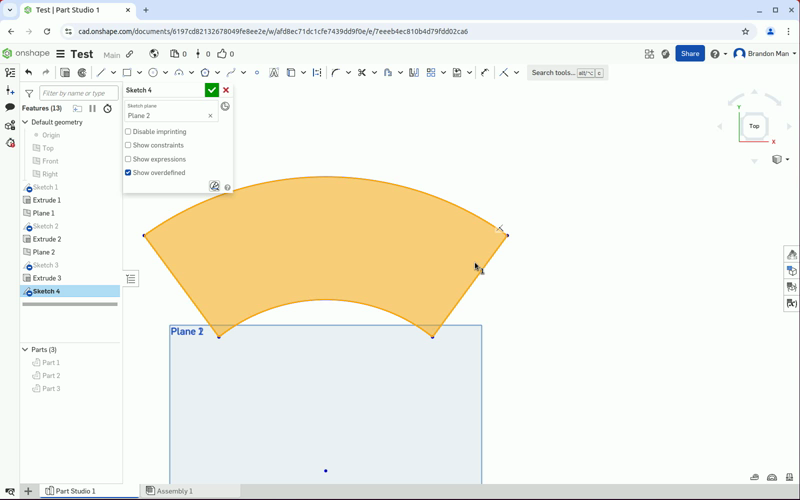
scroll(-6)
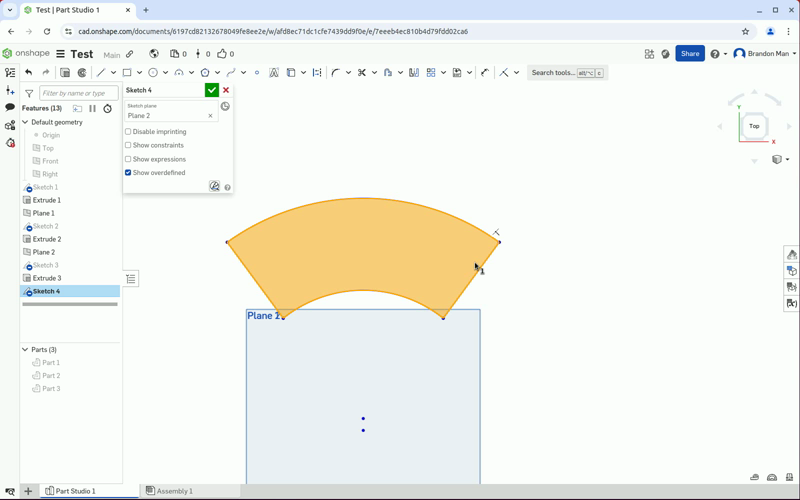
scroll(-6)
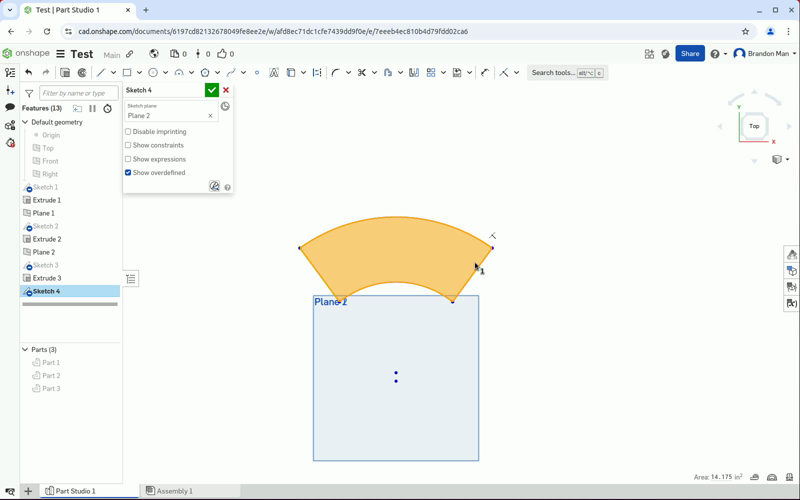
scroll(-6)
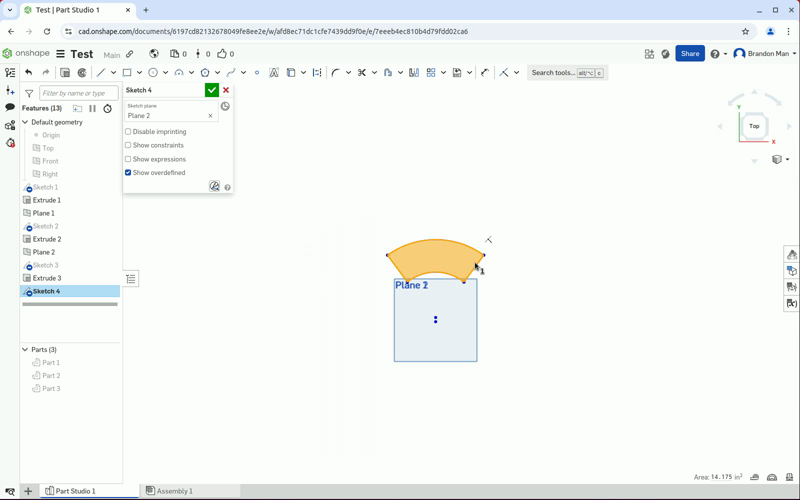
scroll(-6)
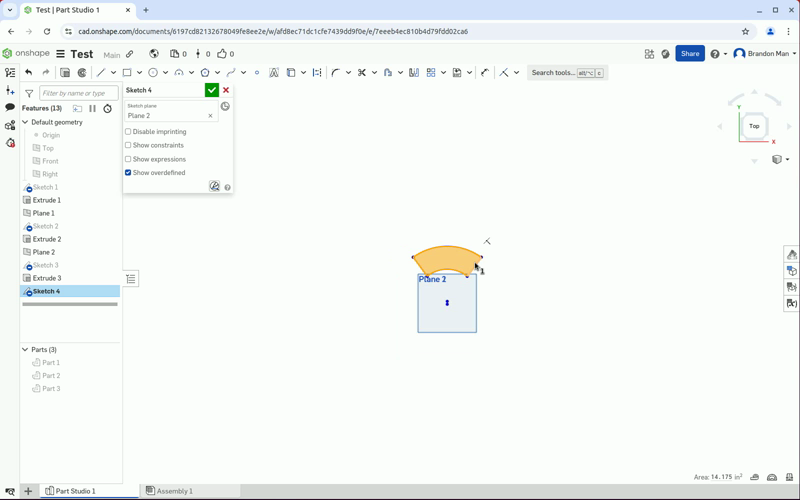
scroll(-6)
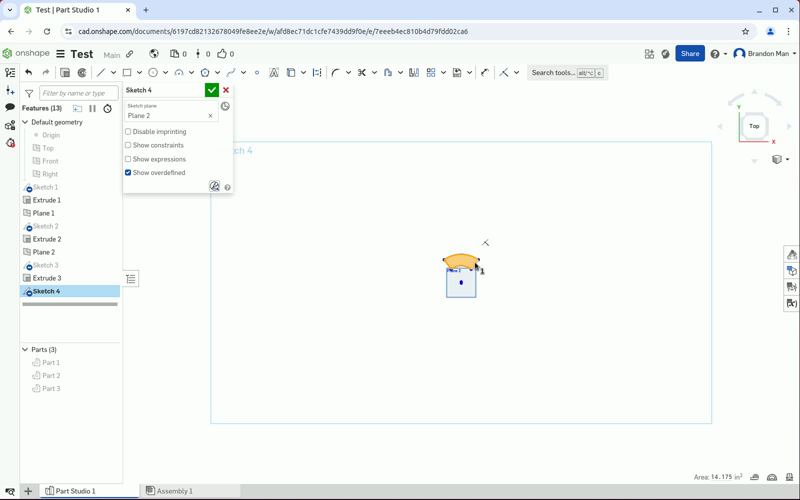
mouse_move(73, 352)
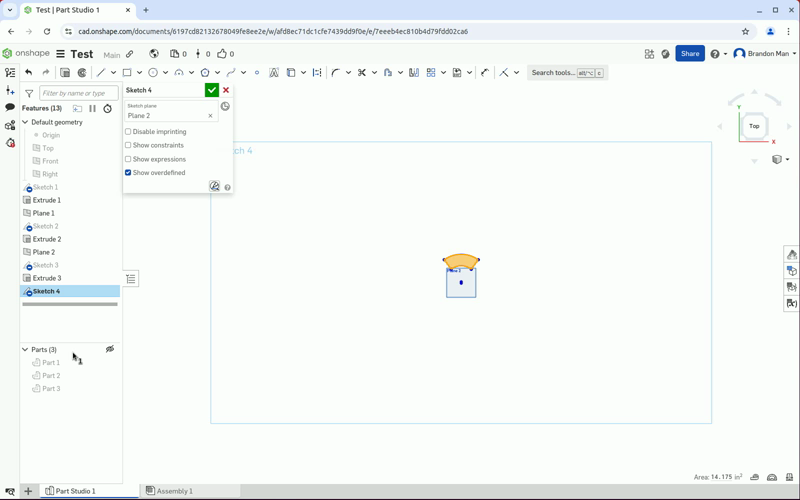
key(shift+y)
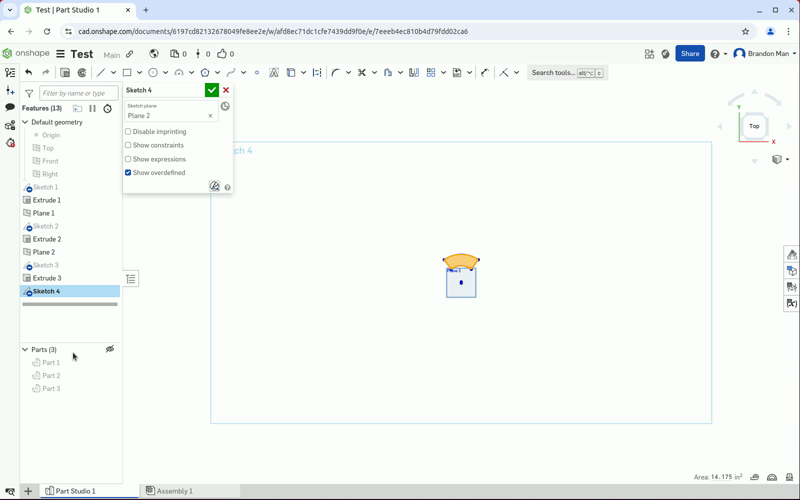
key(shift+e)
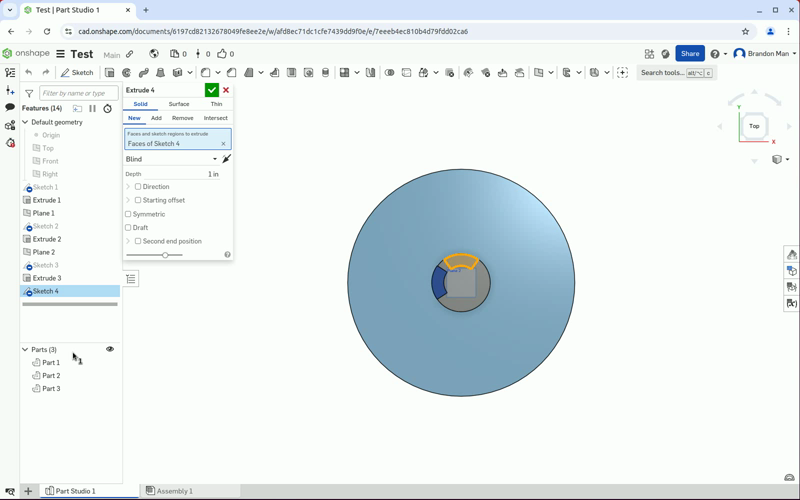
mouse_move(143, 106)
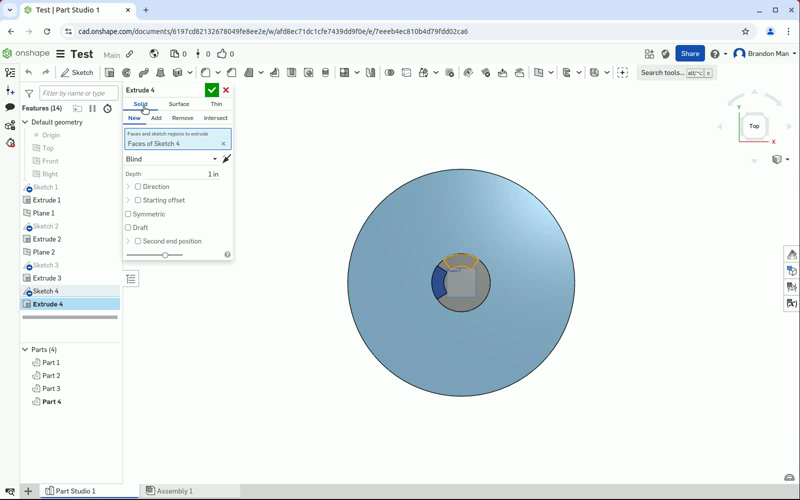
click(143, 106)
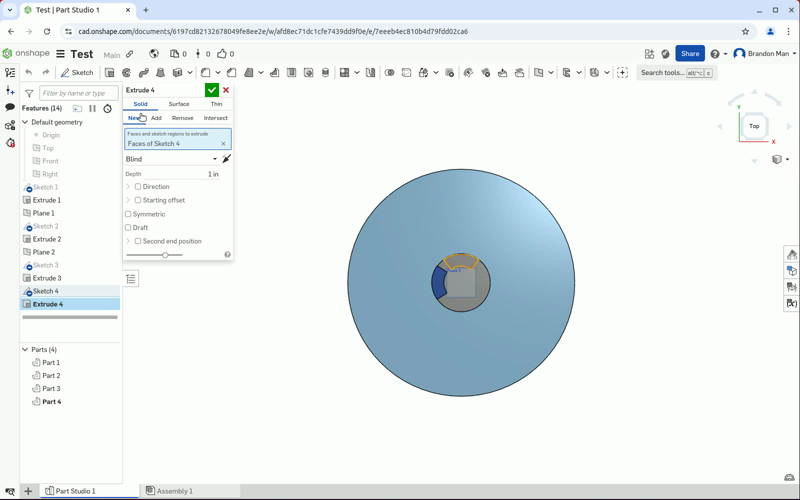
mouse_move(137, 120)
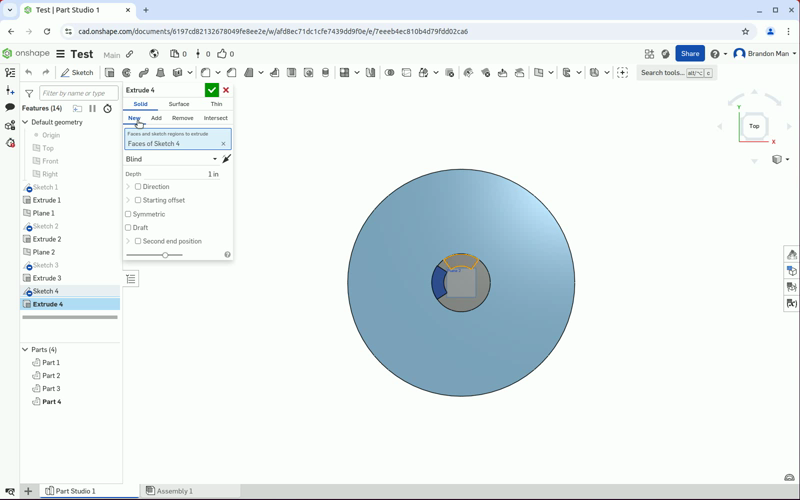
click(137, 120)
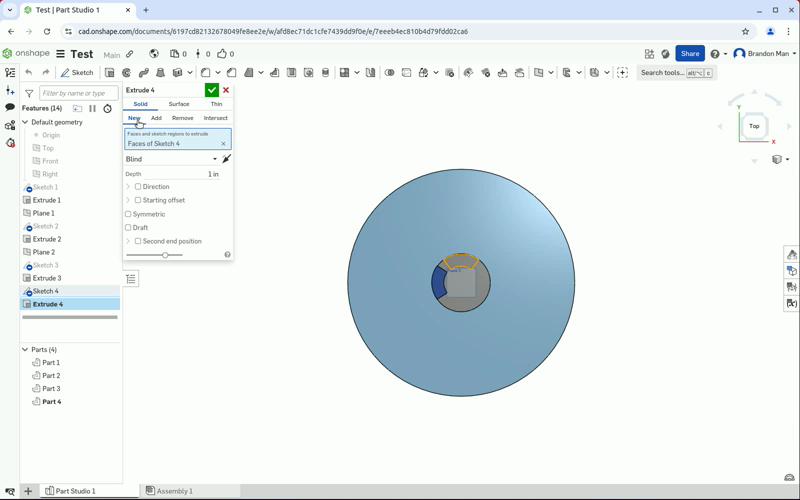
key(tab, 4)
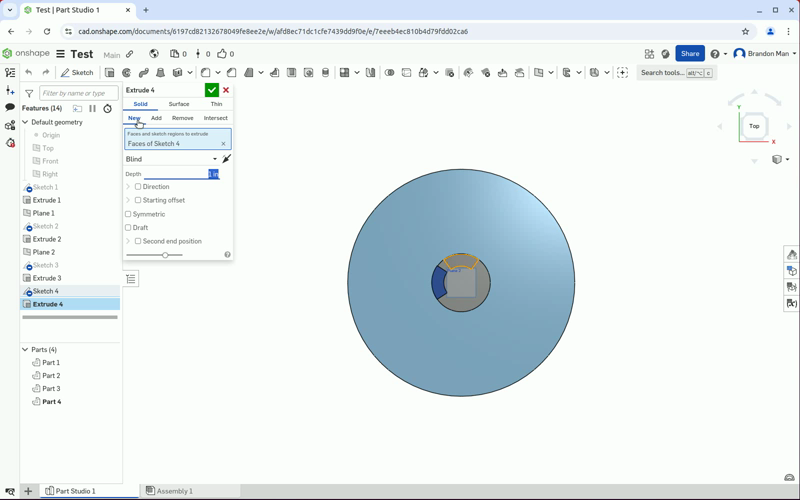
text(6.499)
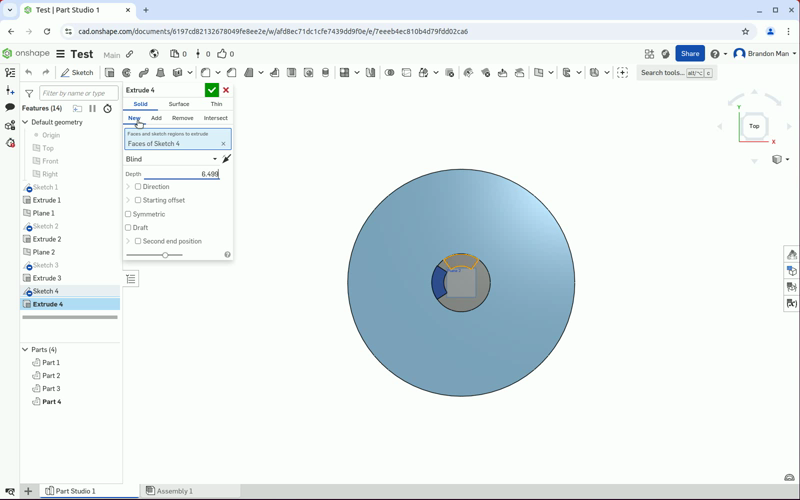
key(enter)
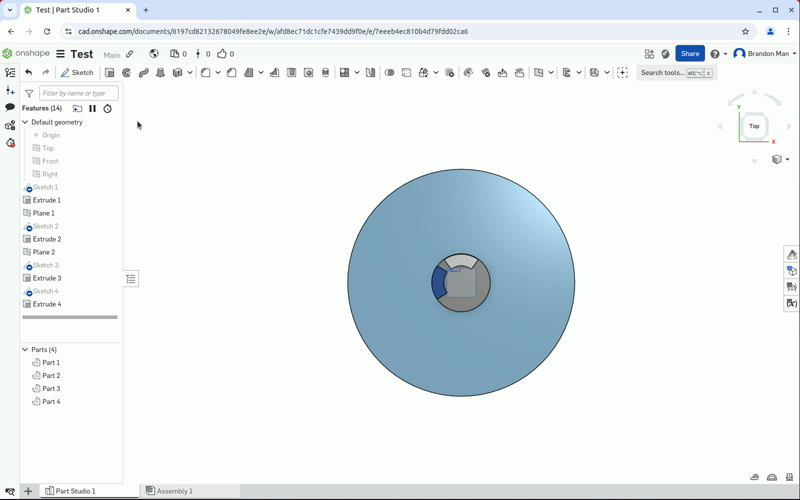
key(shift+h)
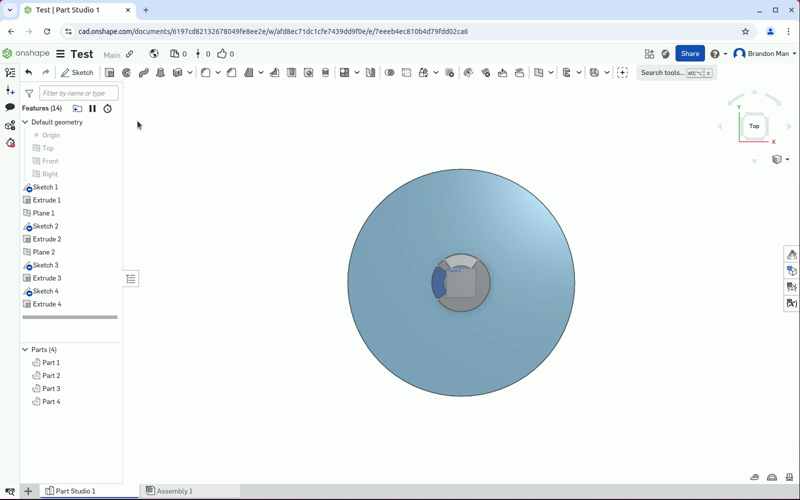
key(shift+h)
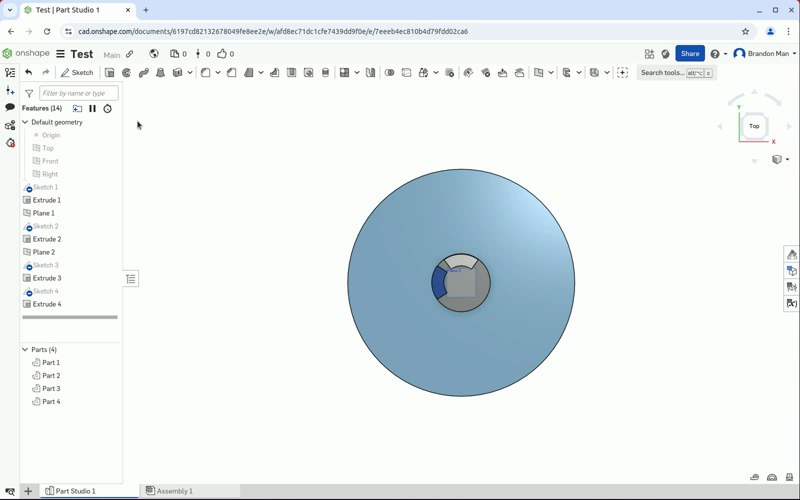
mouse_move(73, 189)
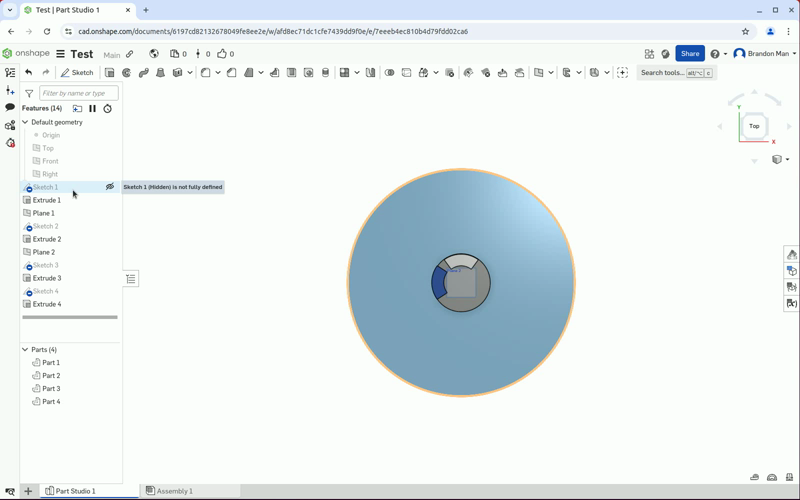
click(73, 189)
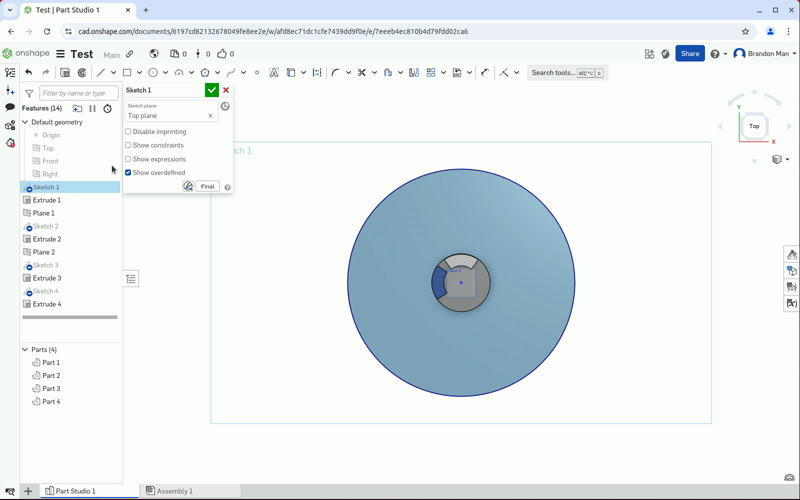
mouse_move(229, 92)
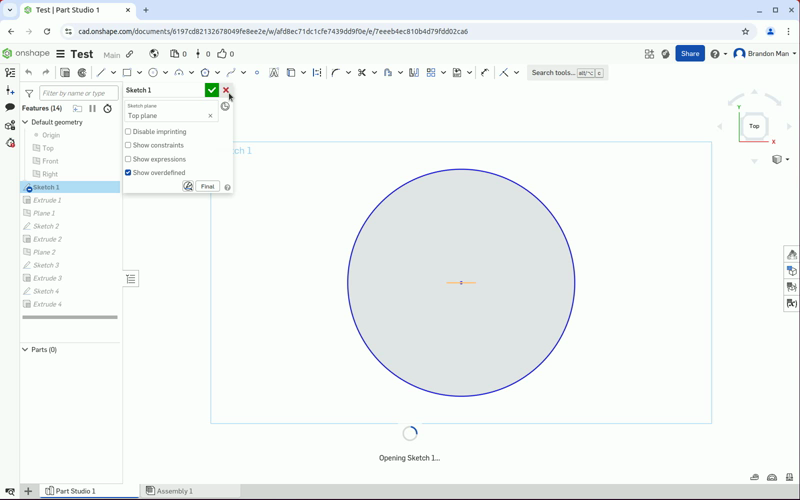
click(229, 92)
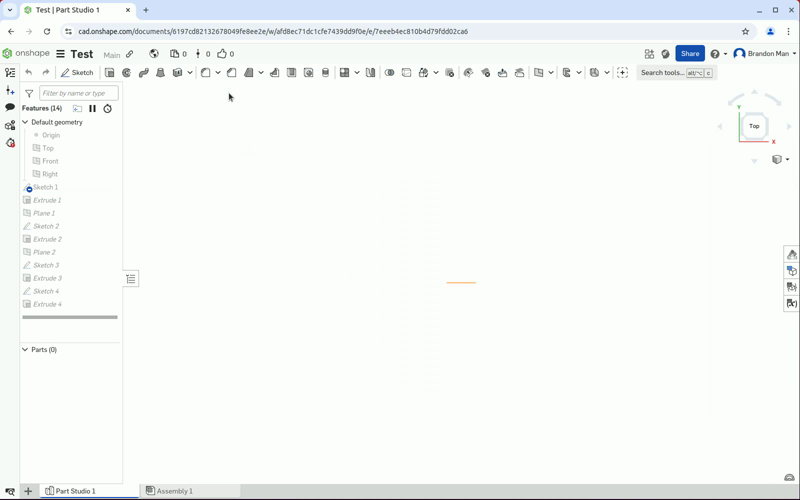
key(shift+s)
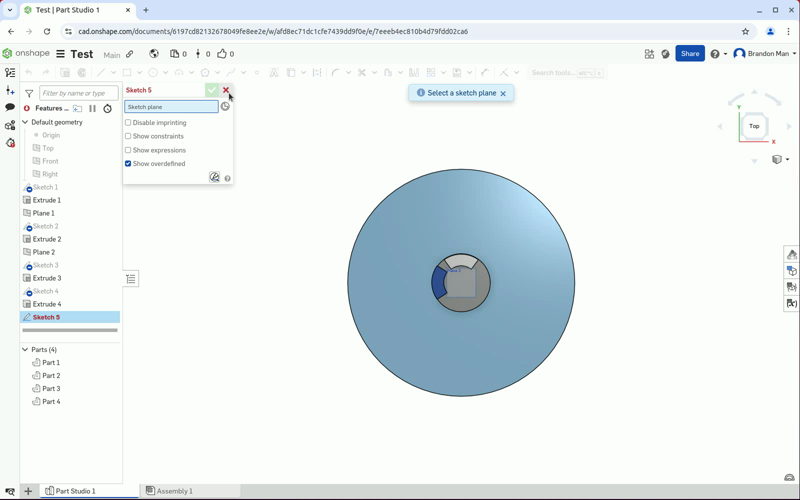
mouse_move(73, 254)
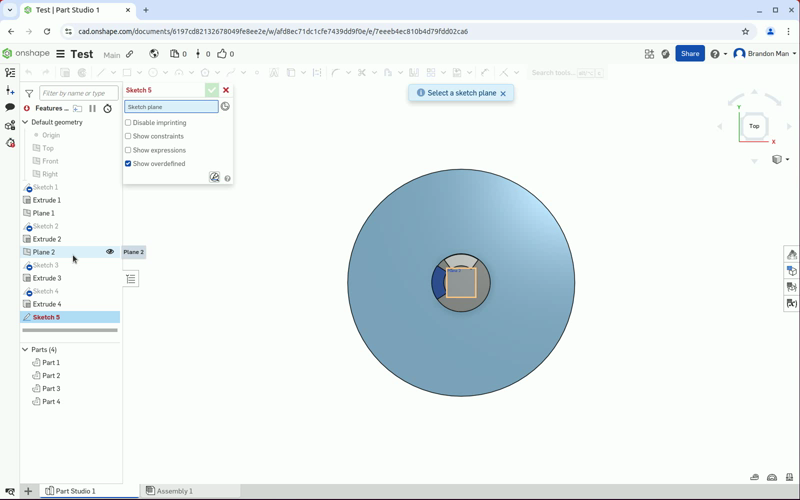
click(73, 254)
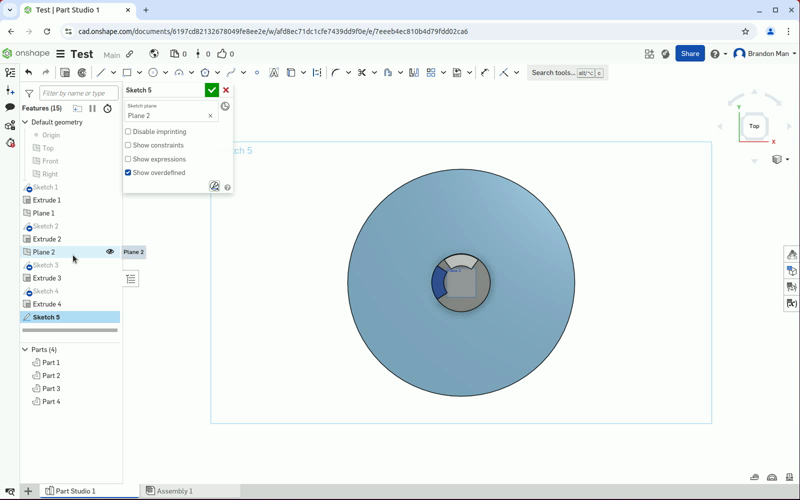
mouse_move(73, 352)
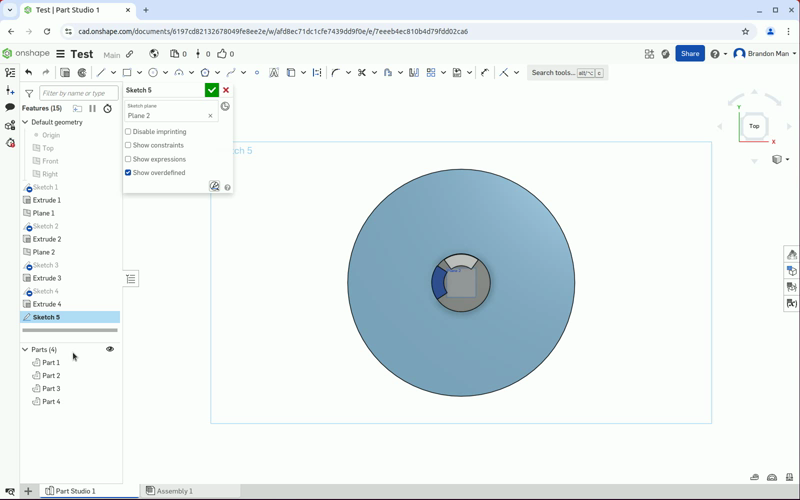
key(y)
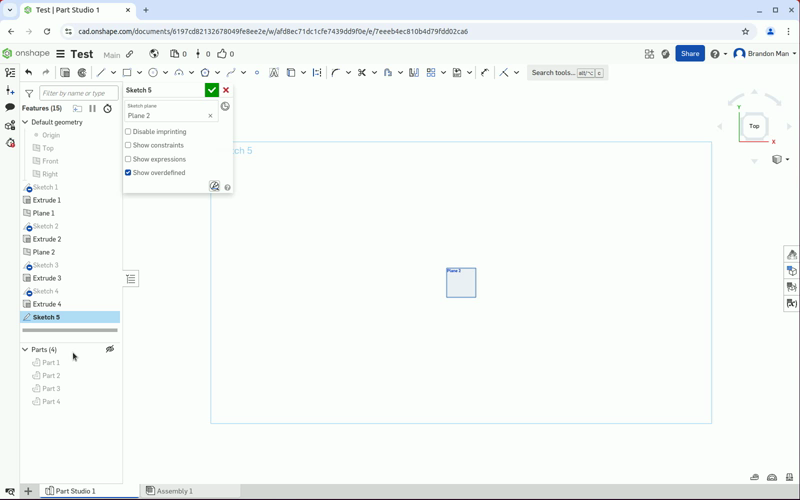
key(l)
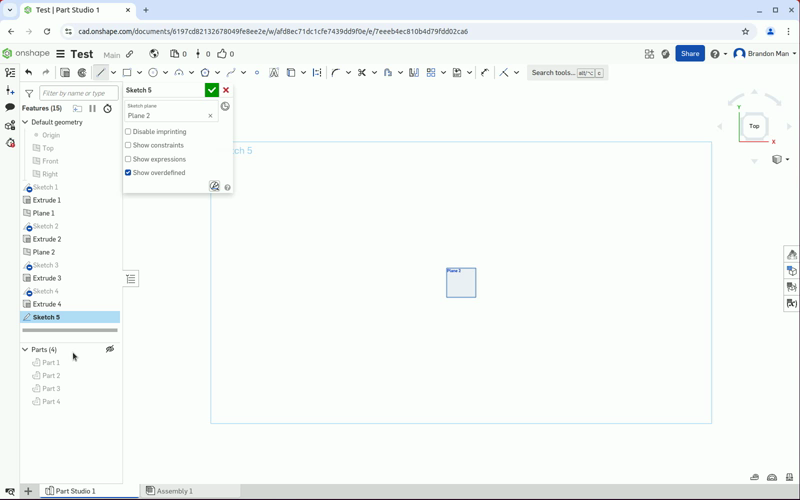
key_down(shift)
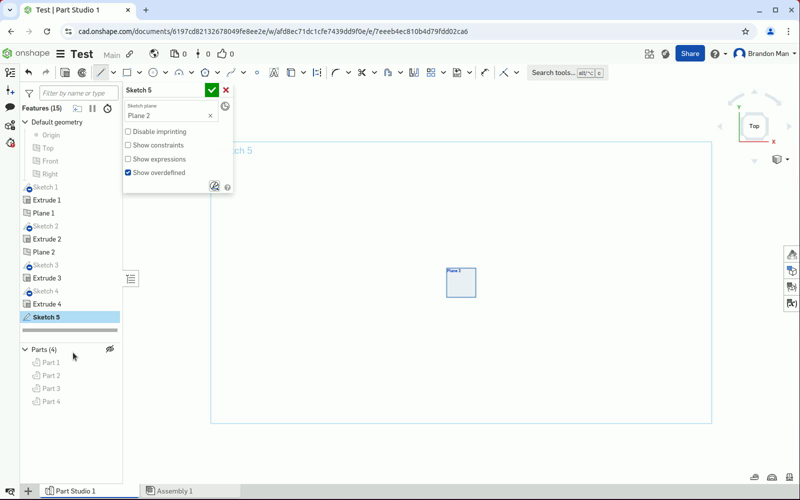
mouse_move(474, 292)
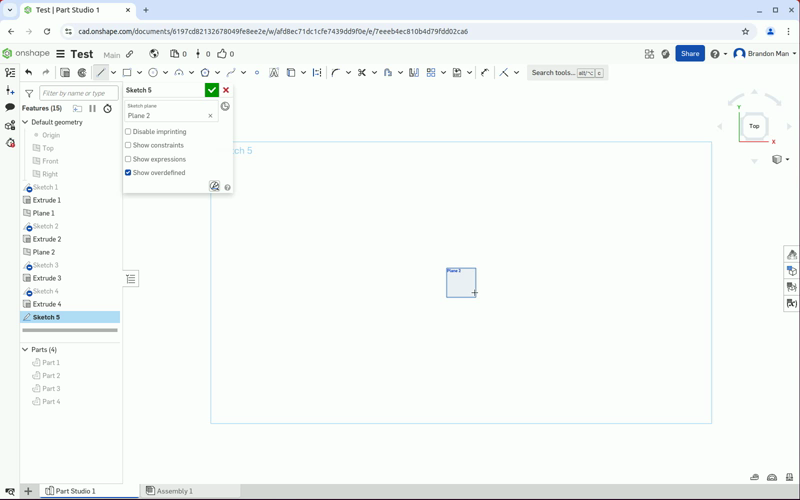
click(474, 292)
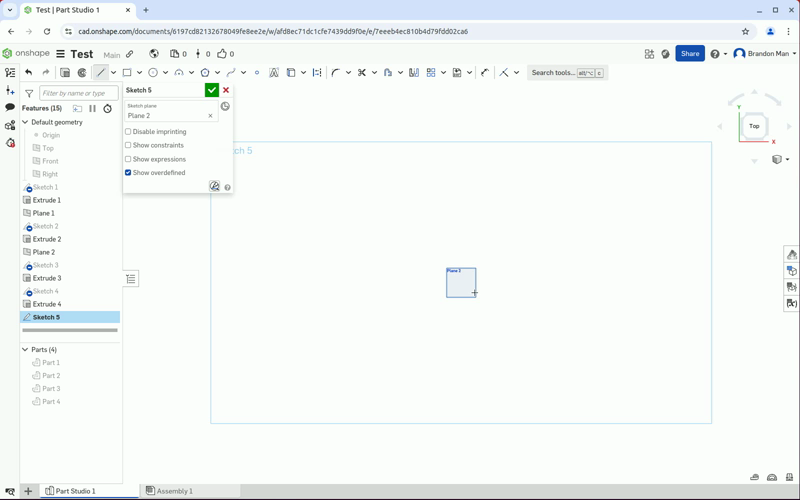
key_up(shift)
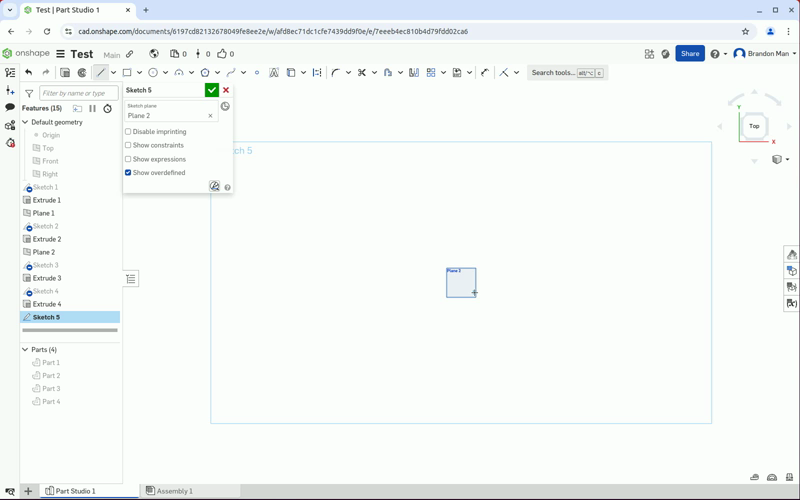
key_down(shift)
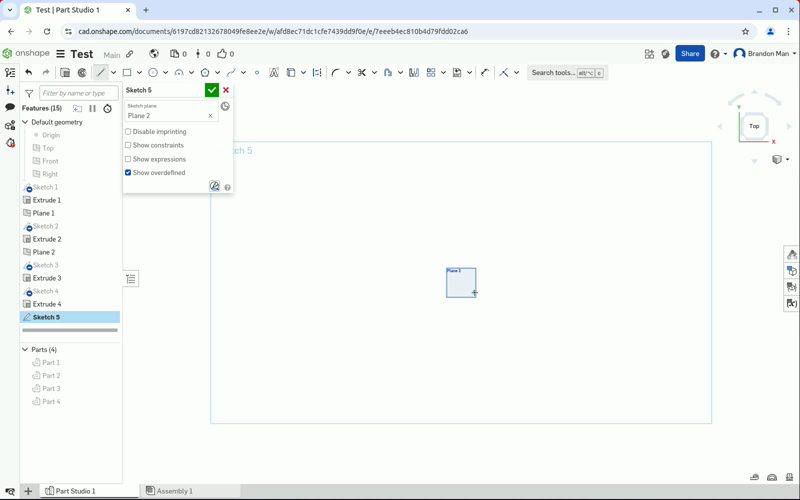
mouse_move(504, 292)
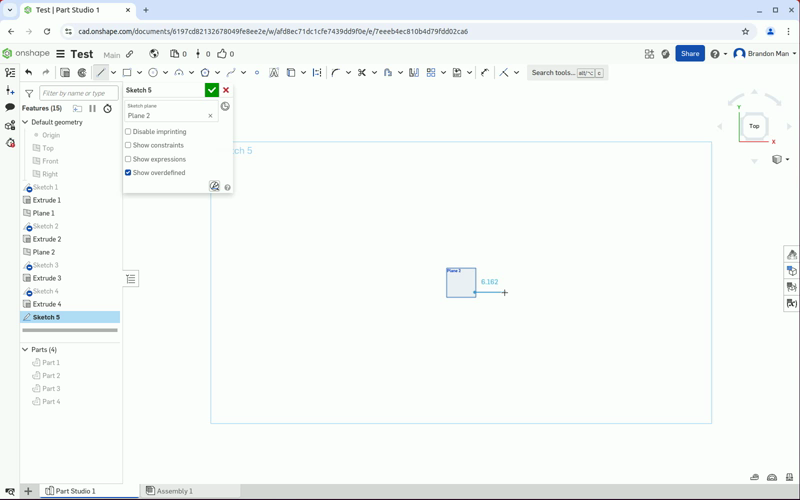
mouse_move(484, 298)
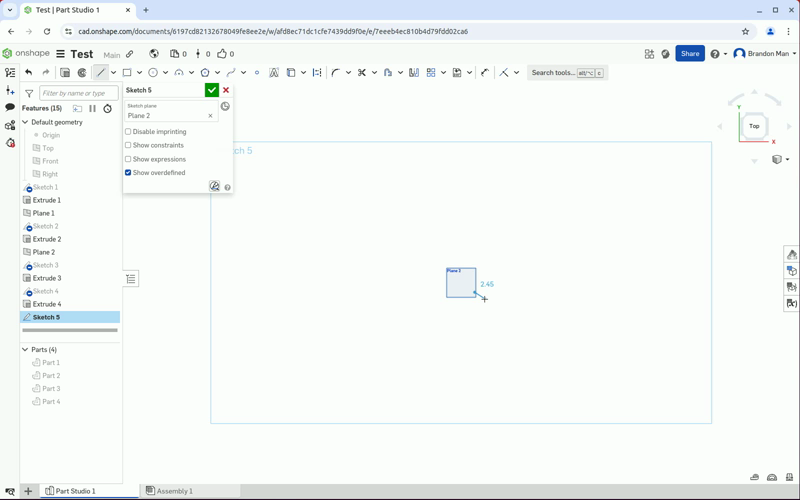
click(484, 298)
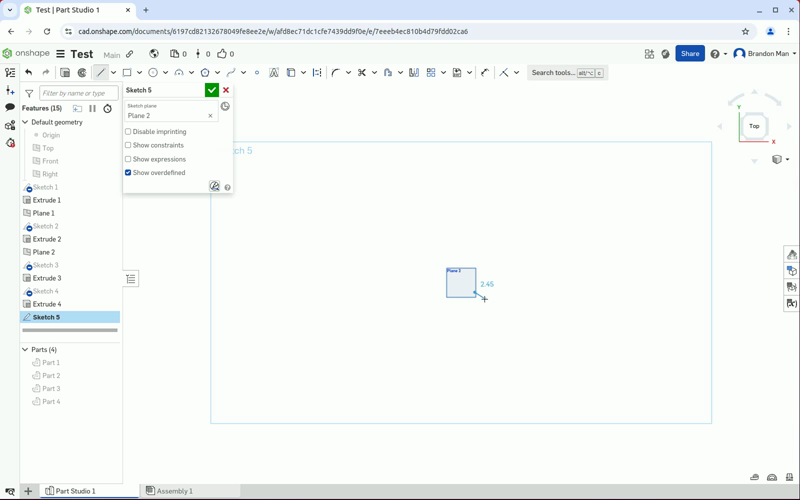
key_up(shift)
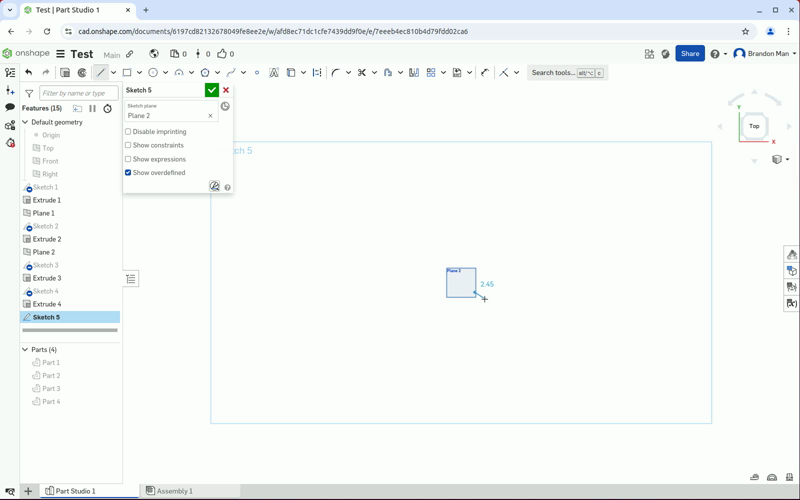
key(esc)
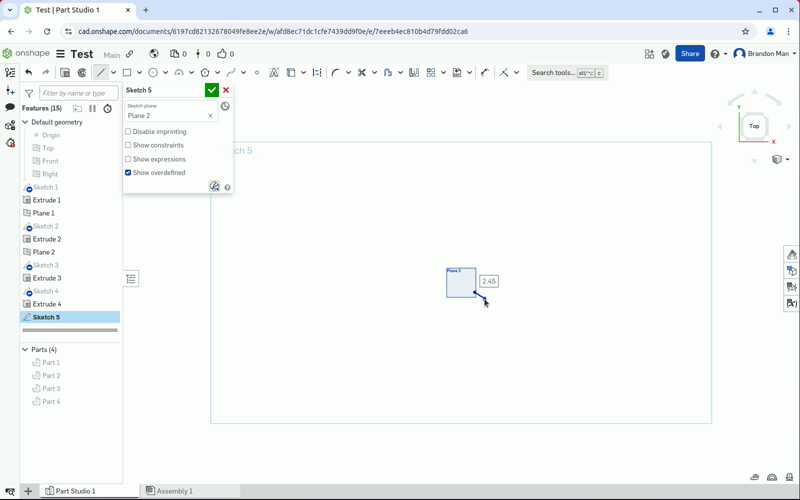
key(a)
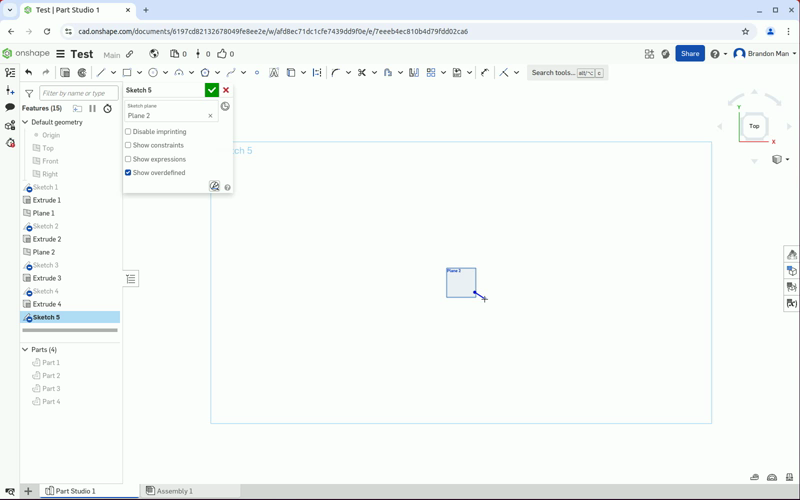
mouse_move(484, 298)
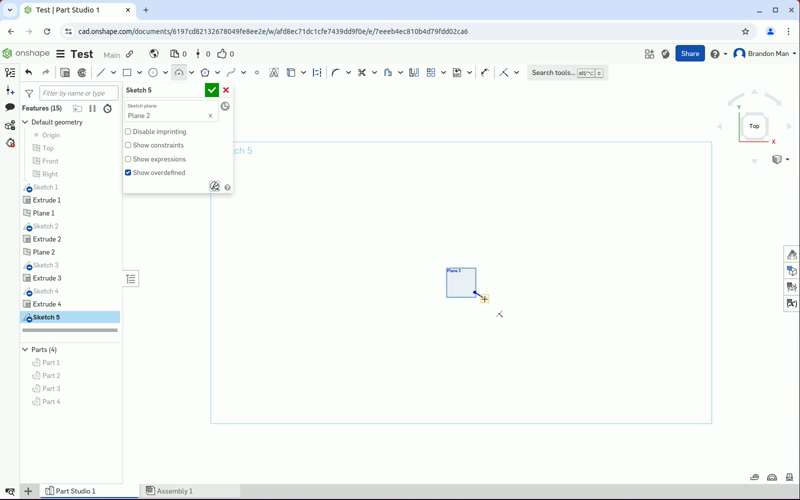
click(484, 298)
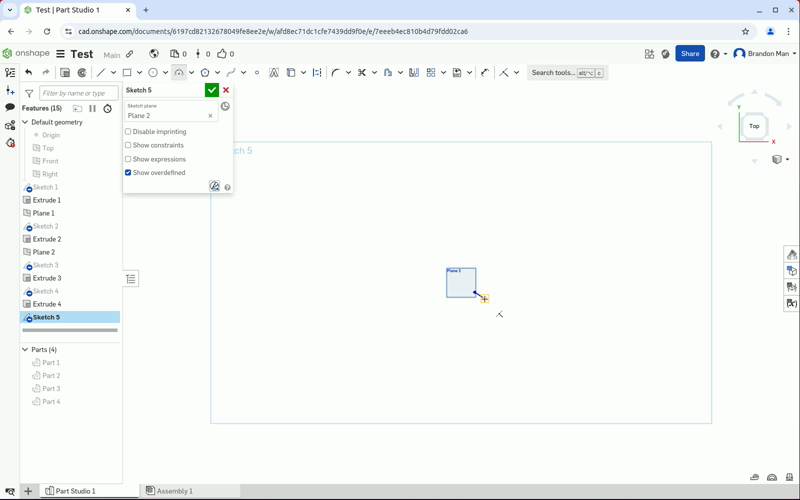
key_down(shift)
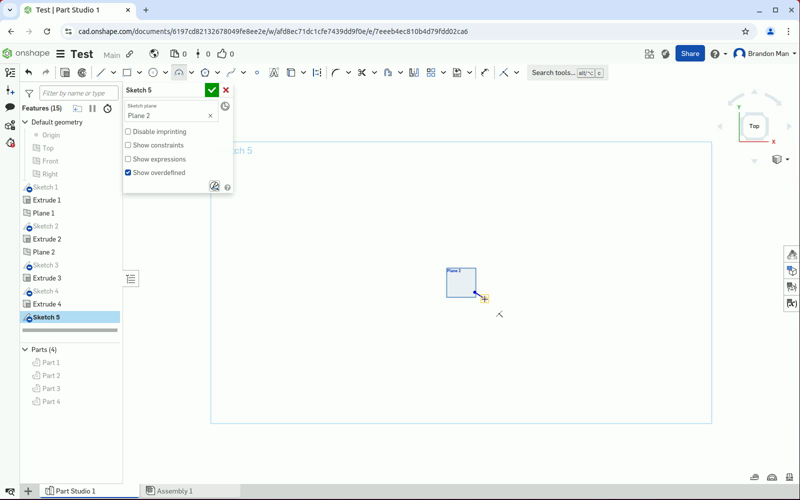
mouse_move(484, 265)
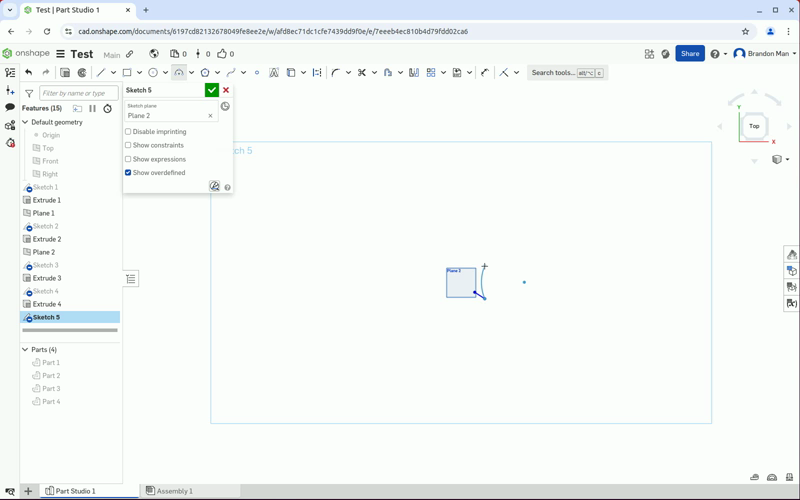
click(484, 265)
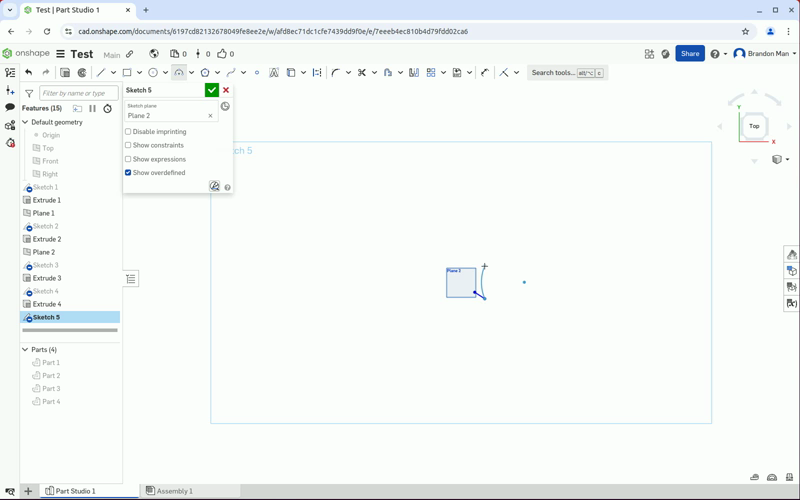
mouse_move(489, 282)
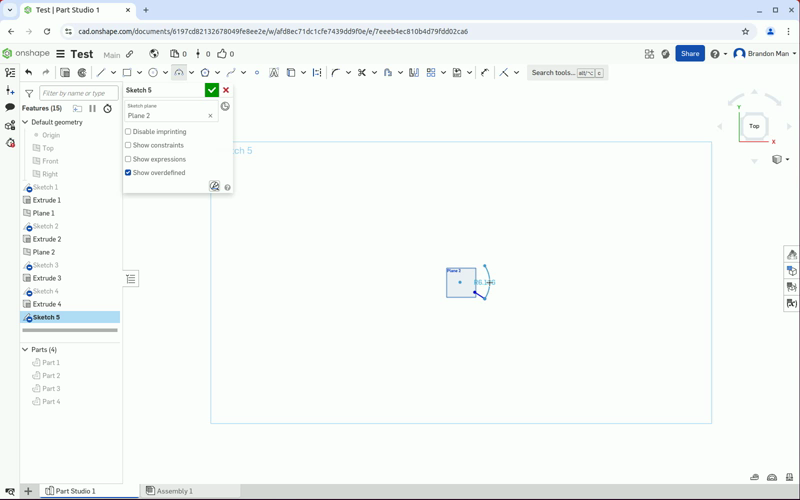
click(489, 282)
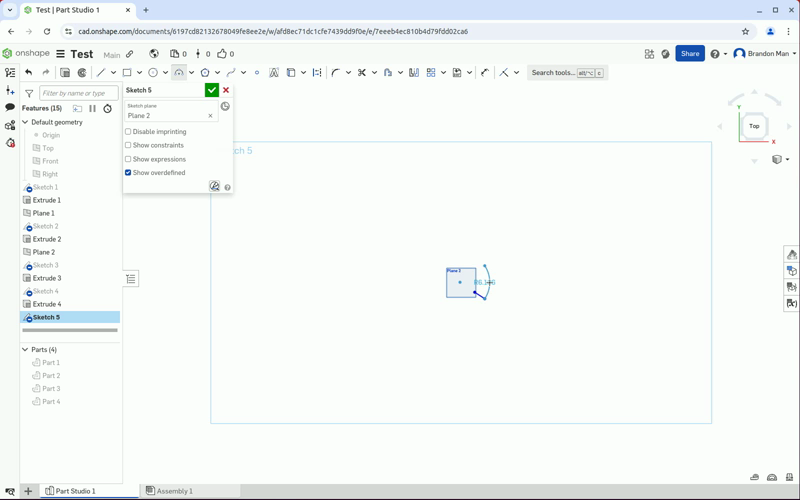
key_up(shift)
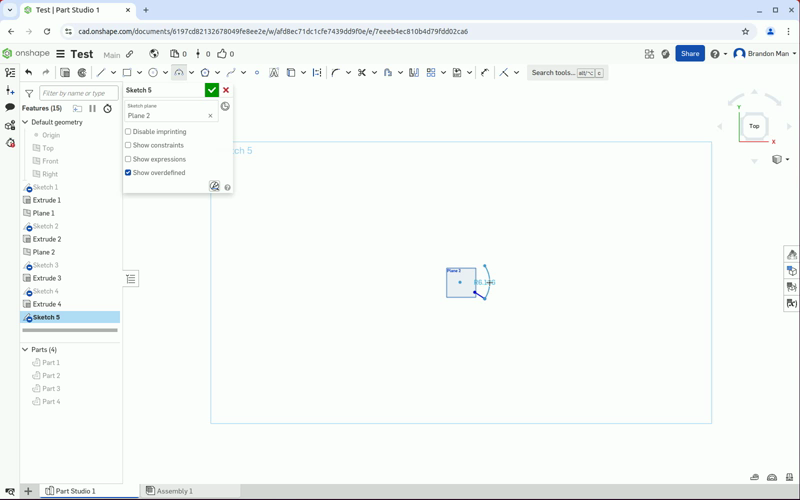
key(esc)
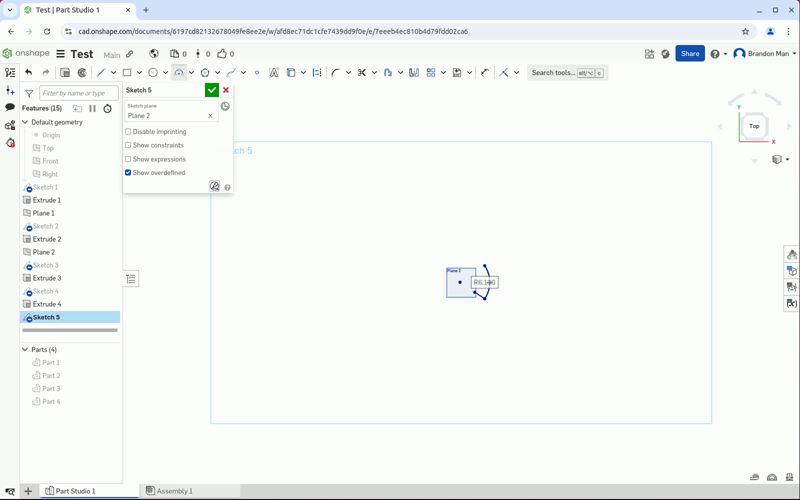
key(l)
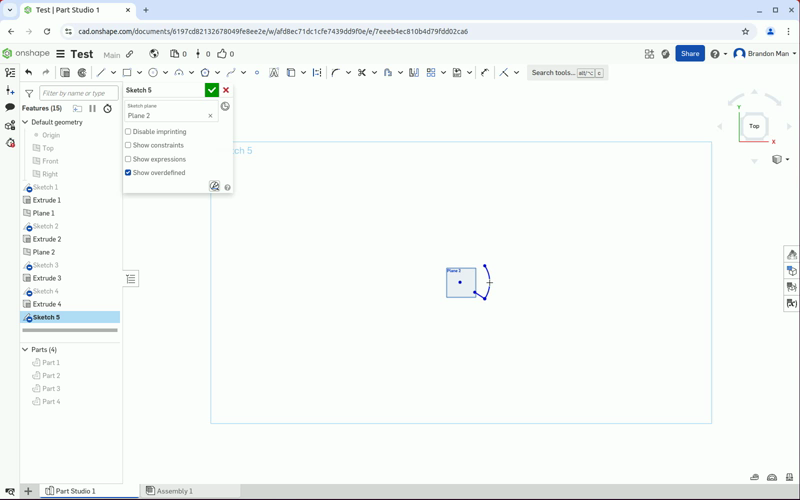
mouse_move(484, 265)
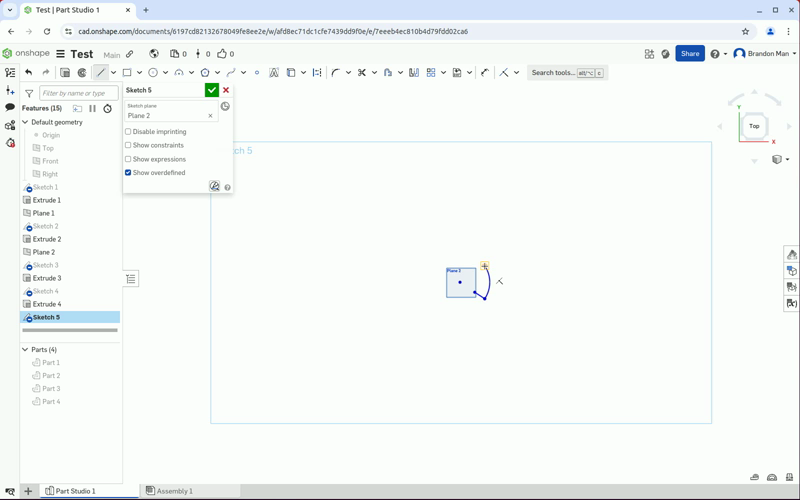
click(484, 265)
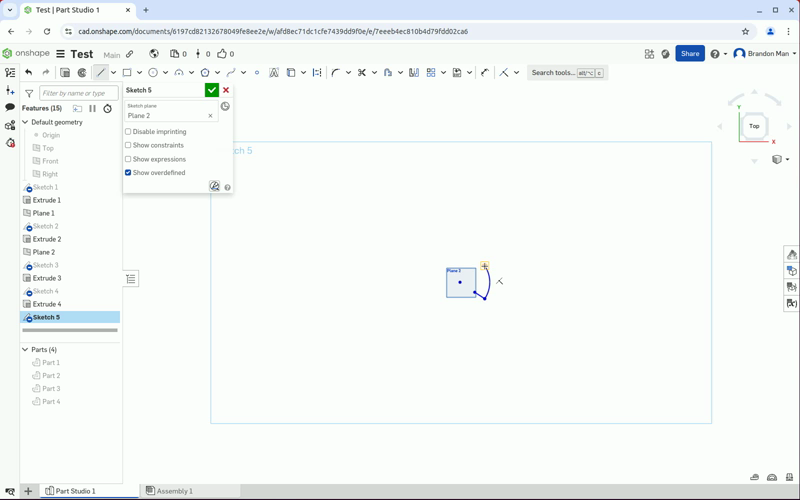
key_down(shift)
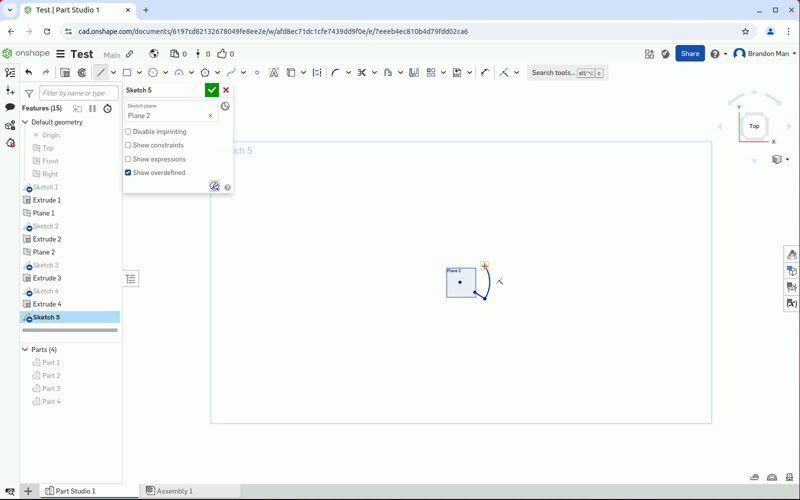
mouse_move(514, 265)
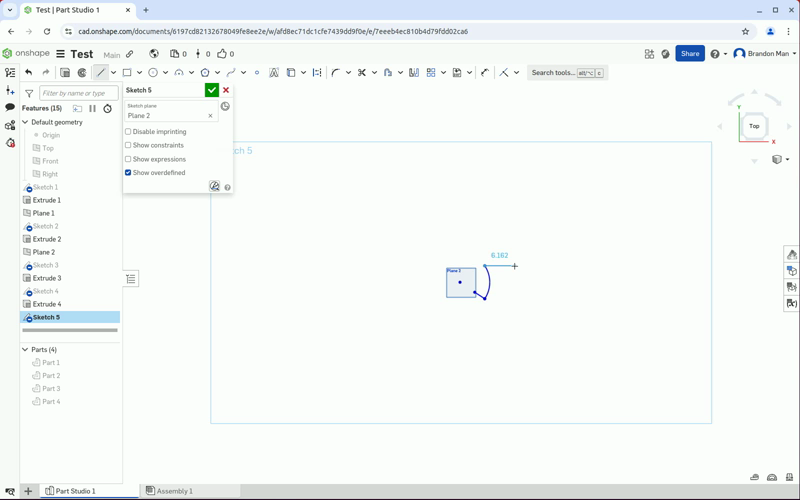
mouse_move(474, 272)
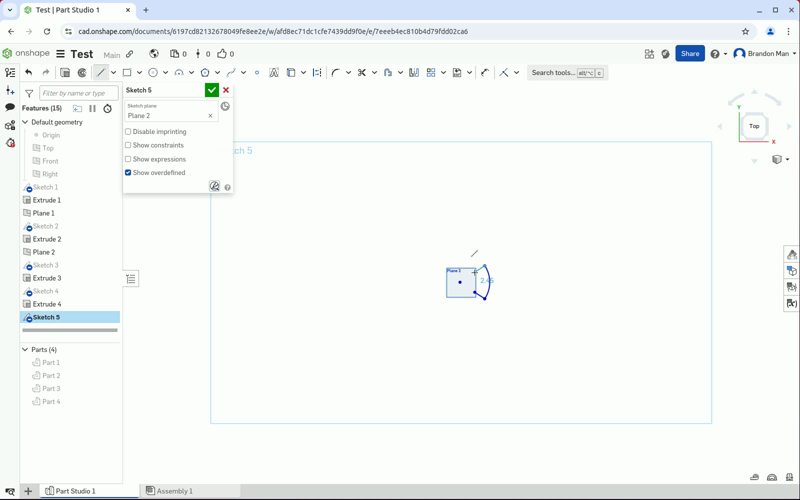
click(474, 272)
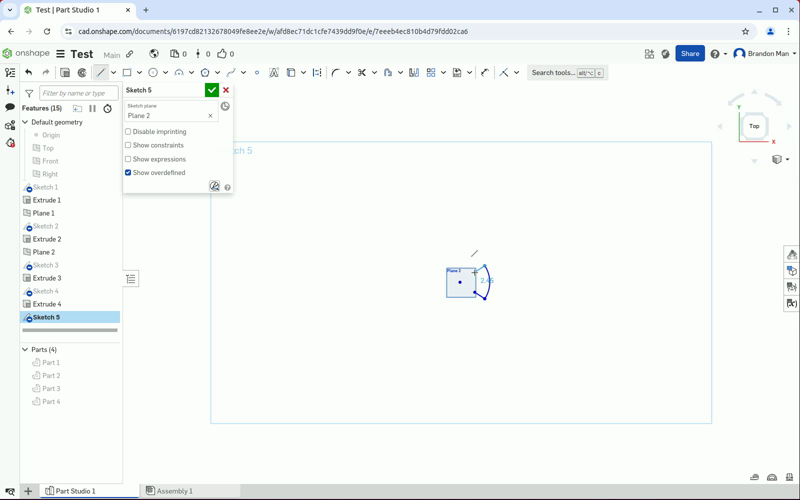
key_up(shift)
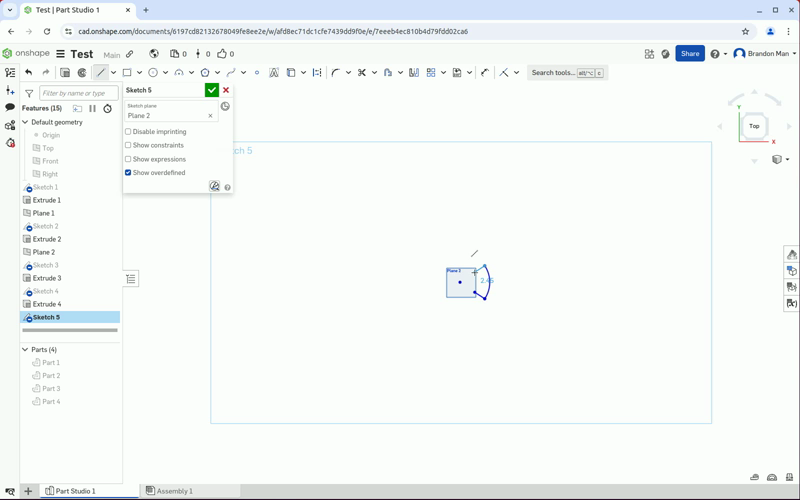
key(esc)
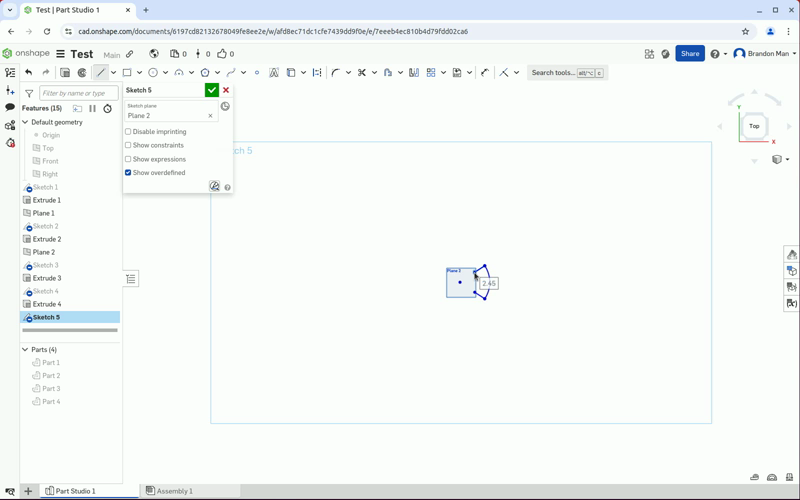
key(a)
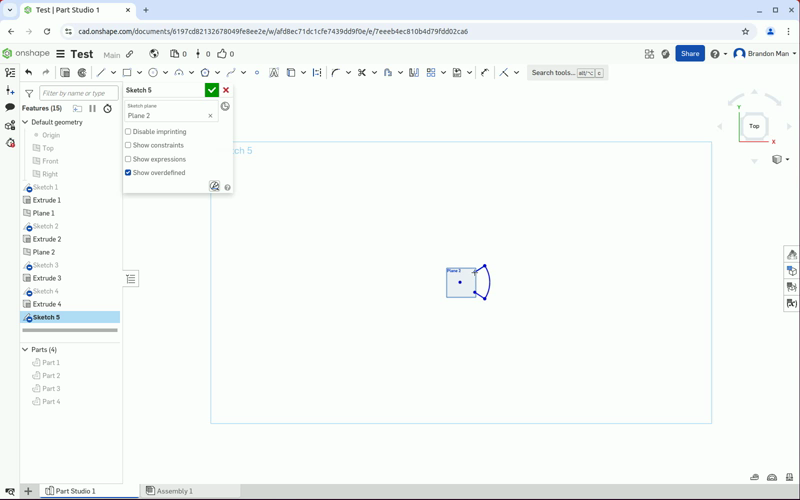
mouse_move(474, 272)
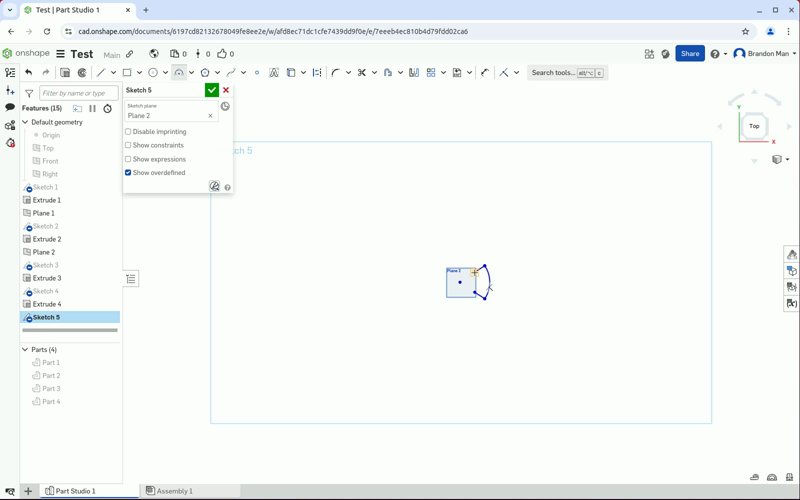
click(474, 272)
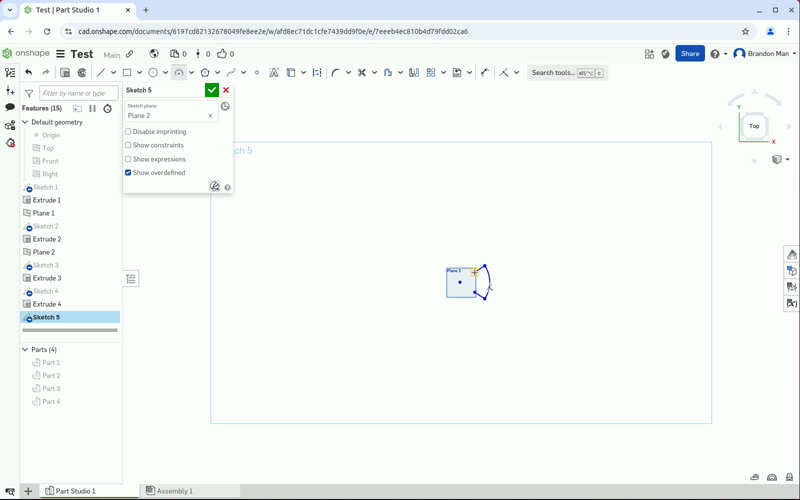
mouse_move(474, 292)
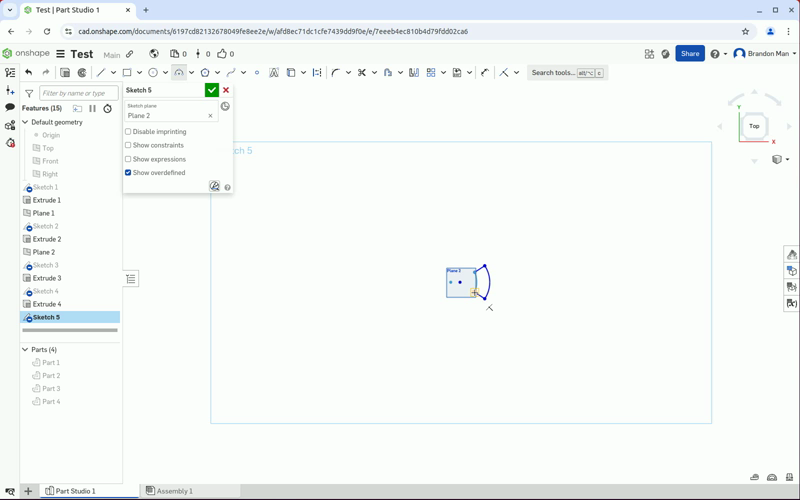
click(474, 292)
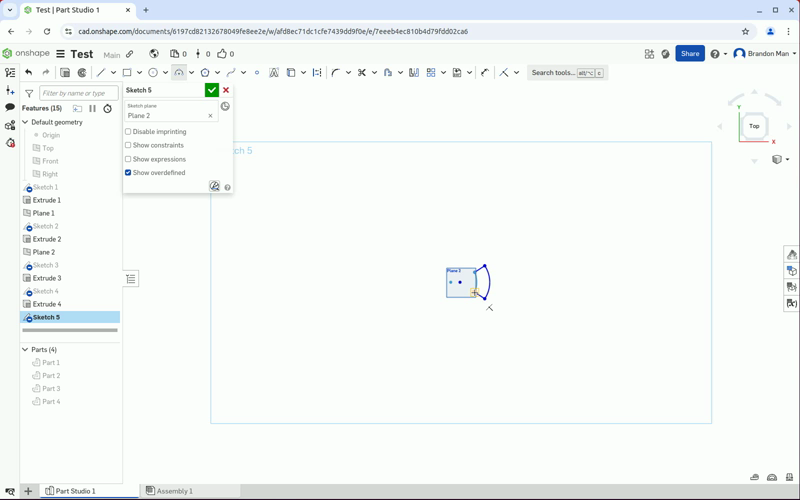
key_down(shift)
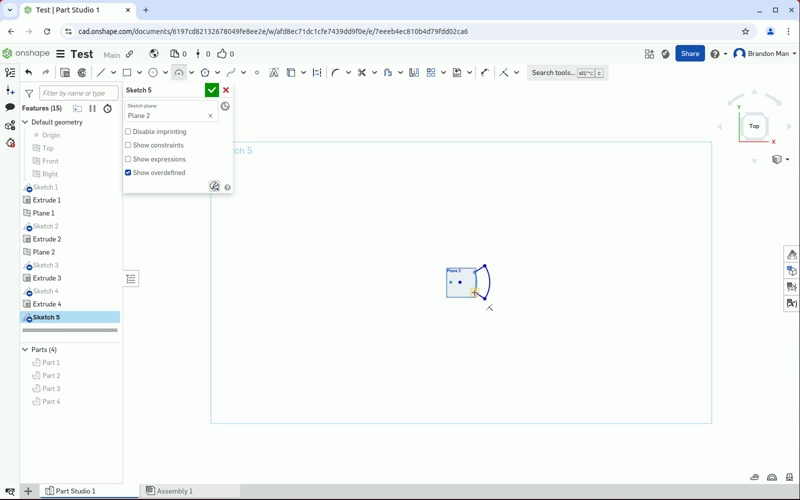
mouse_move(478, 282)
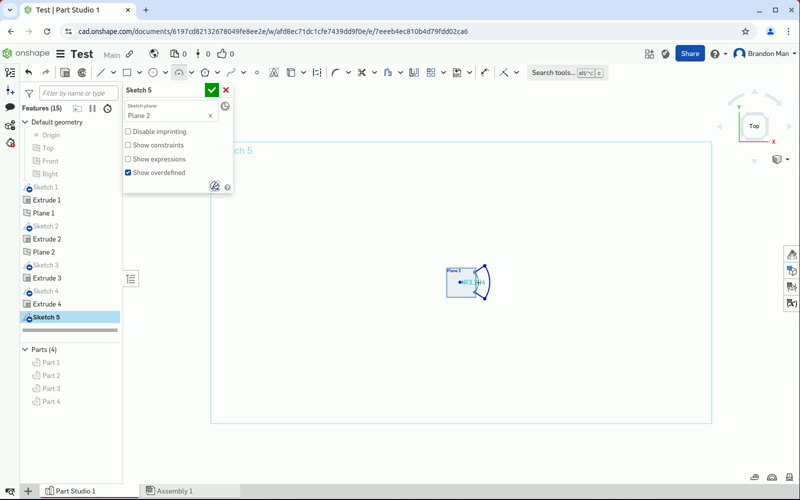
click(478, 282)
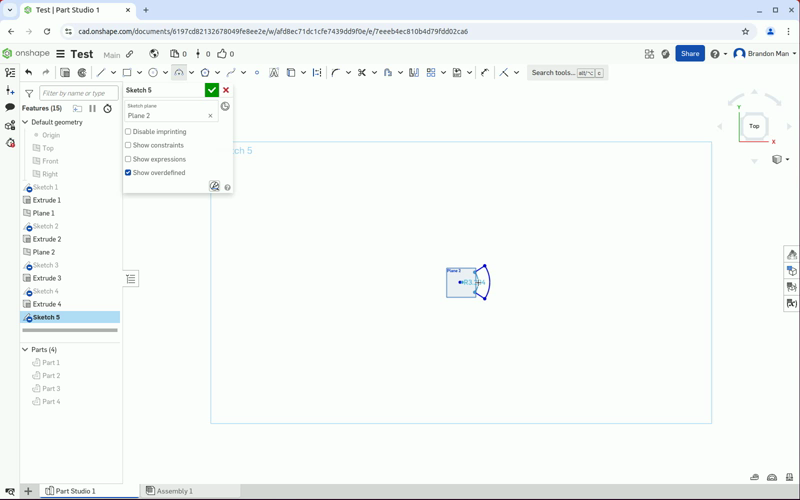
key_up(shift)
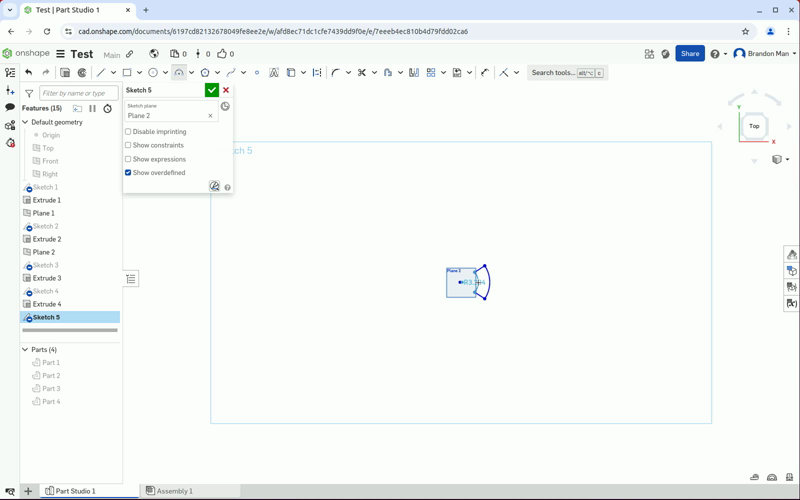
key(esc)
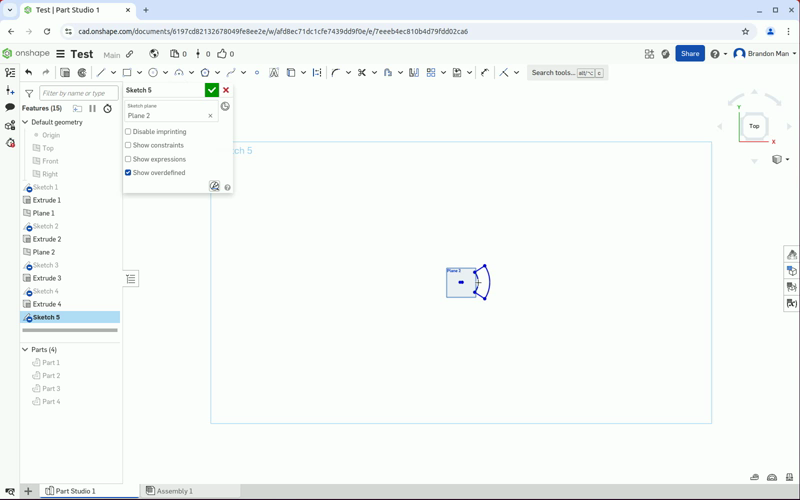
mouse_move(478, 285)
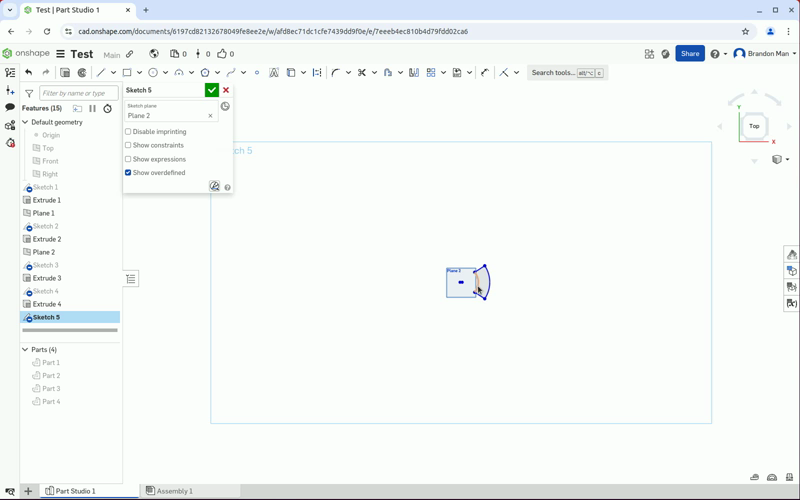
scroll(6)
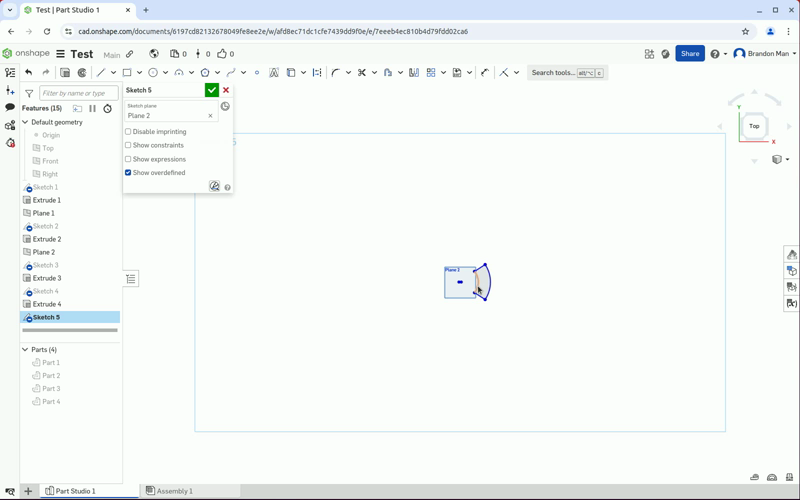
scroll(6)
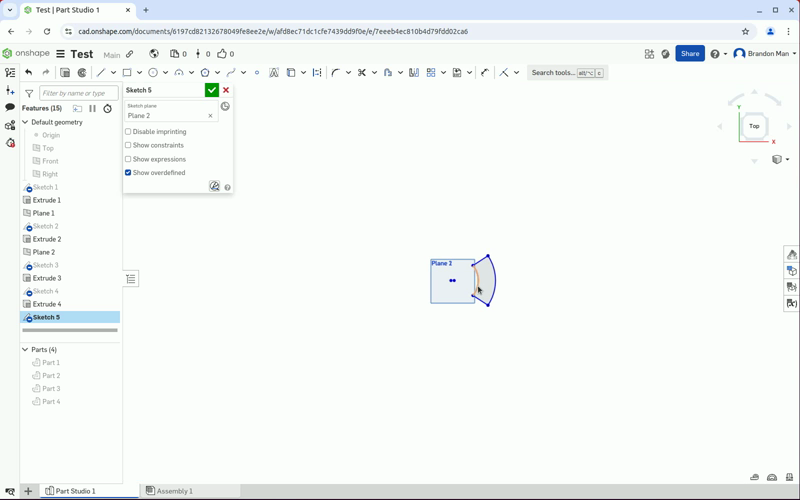
scroll(6)
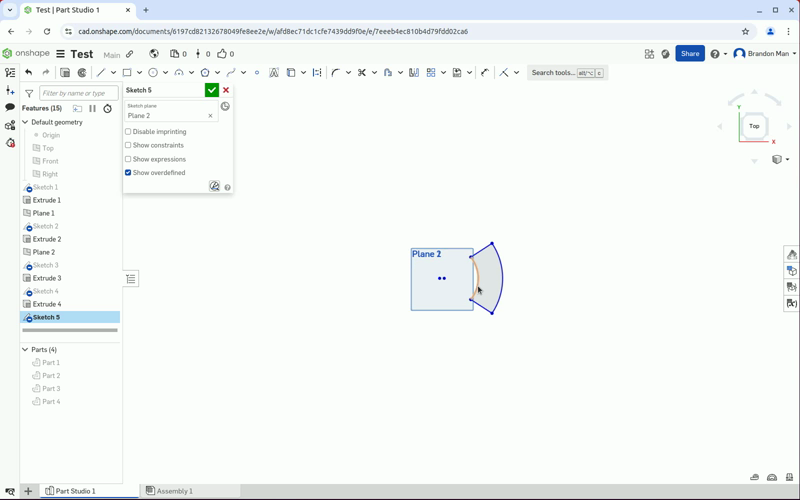
scroll(6)
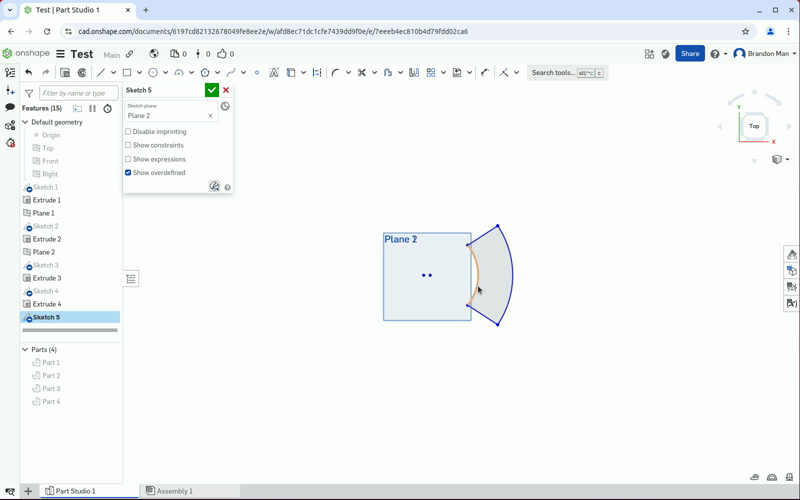
scroll(6)
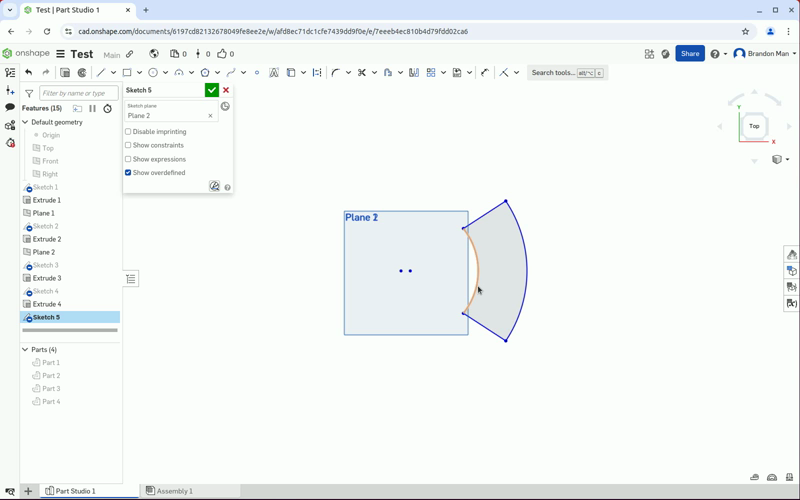
scroll(6)
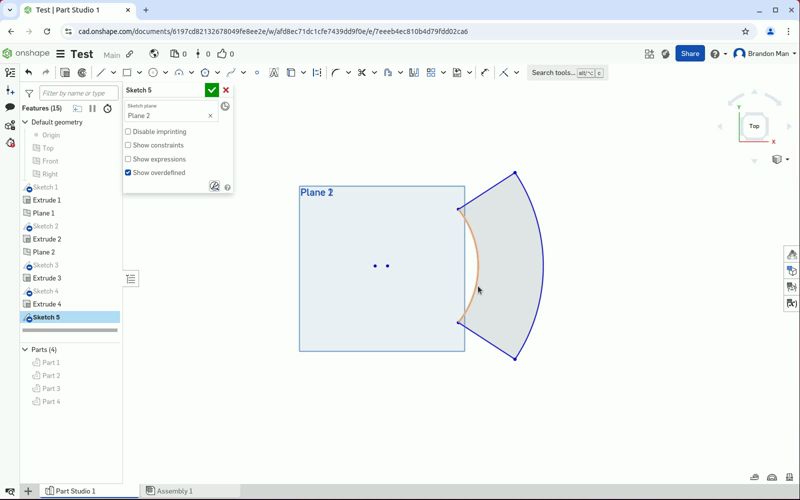
scroll(6)
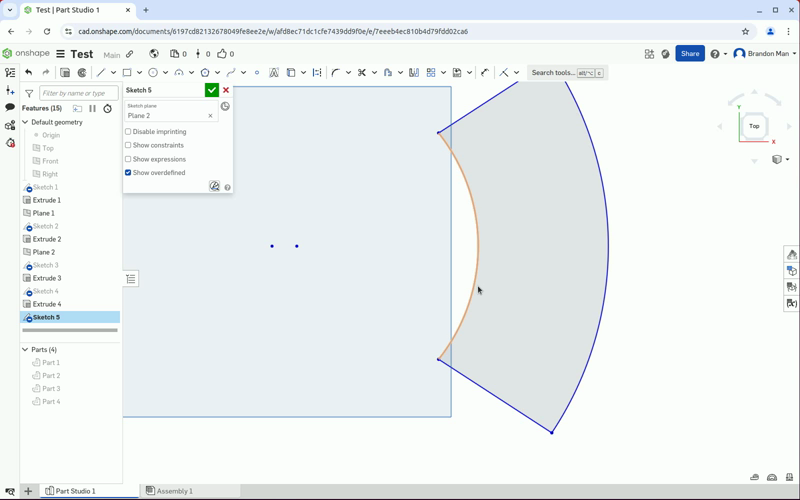
click(478, 285)
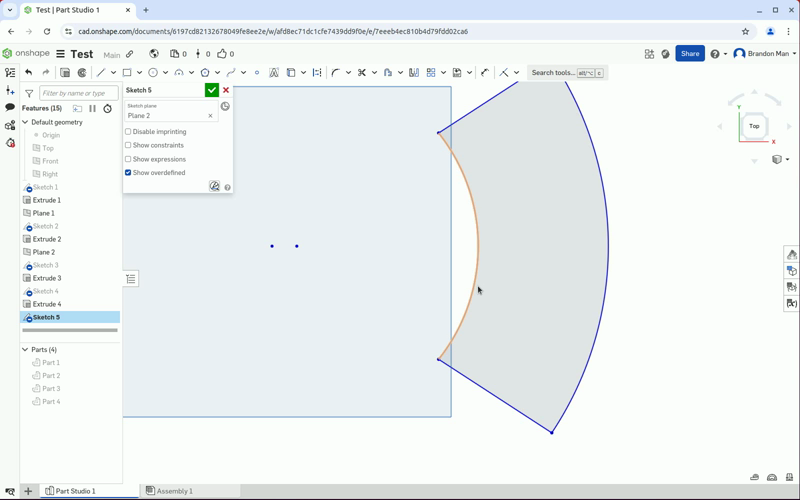
scroll(-6)
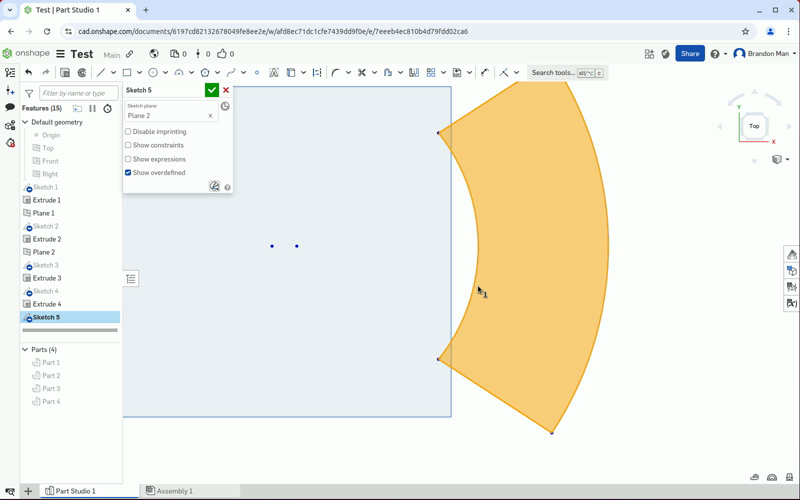
scroll(-6)
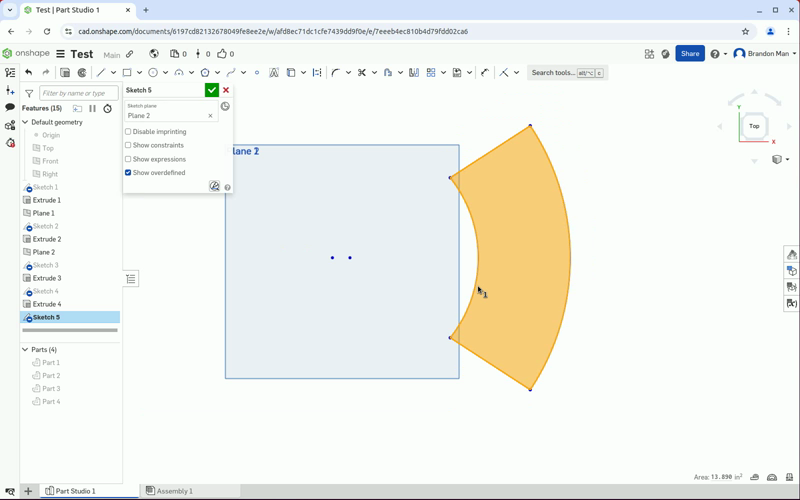
scroll(-6)
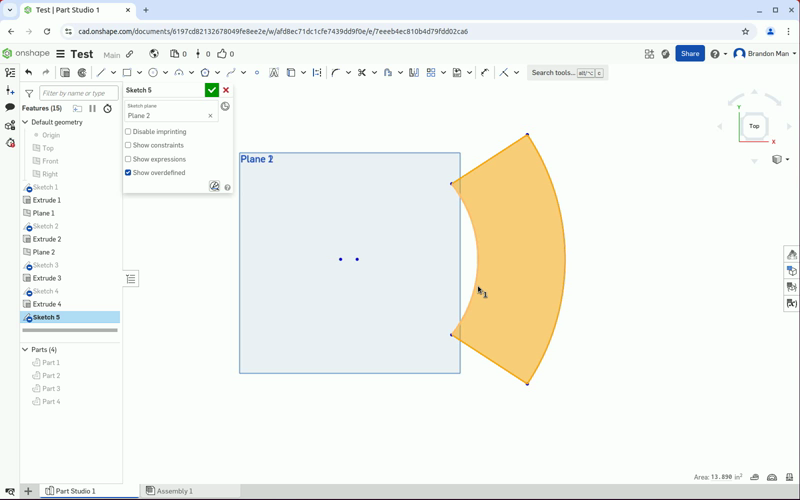
scroll(-6)
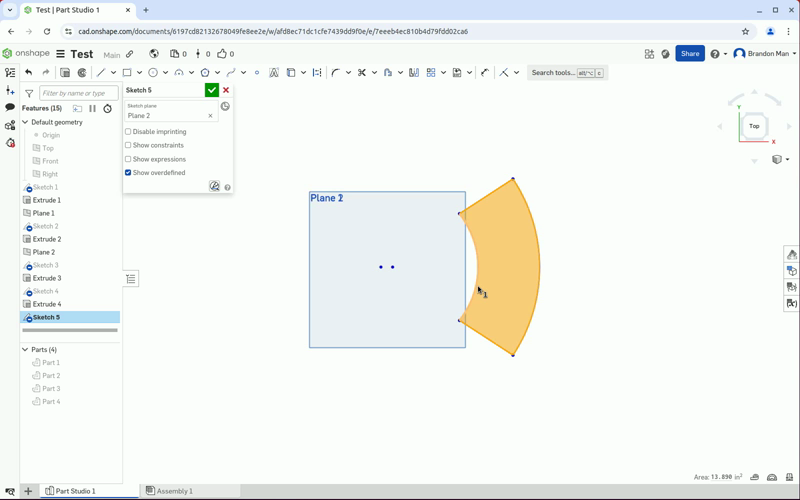
scroll(-6)
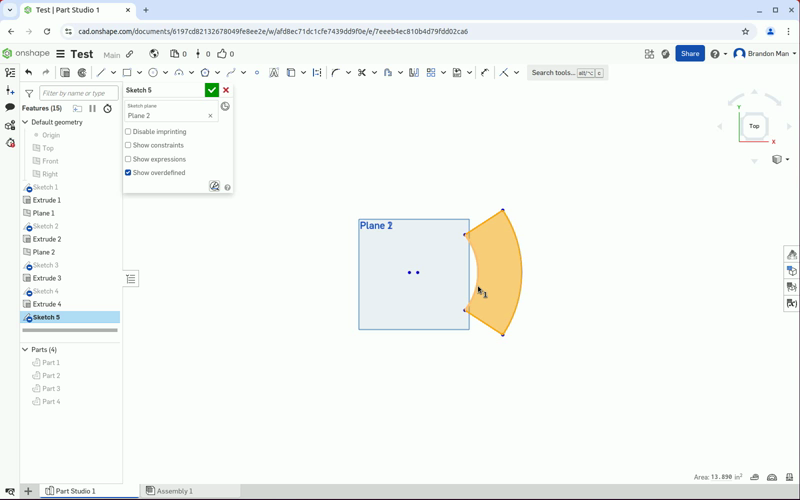
scroll(-6)
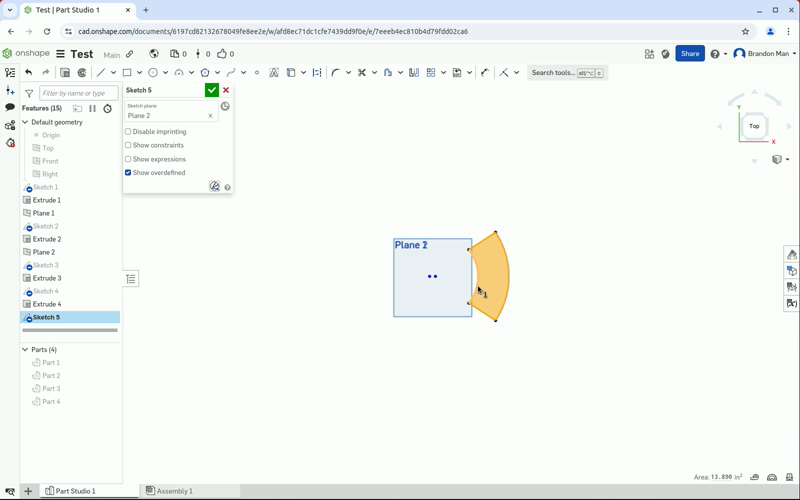
scroll(-6)
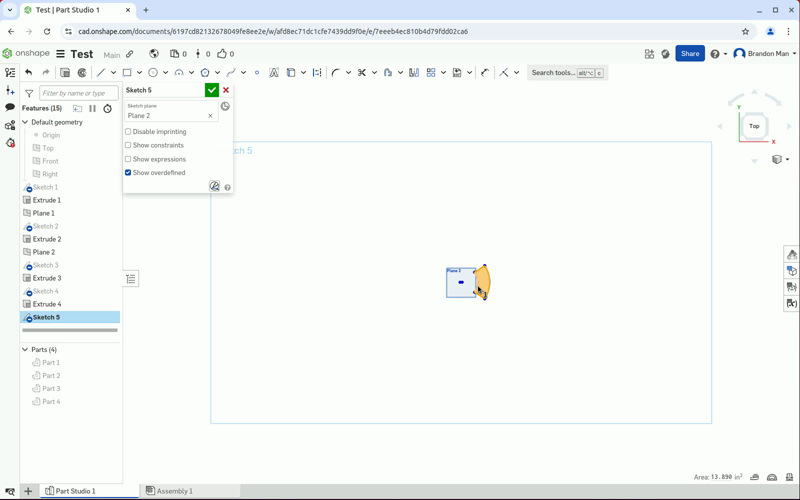
mouse_move(73, 352)
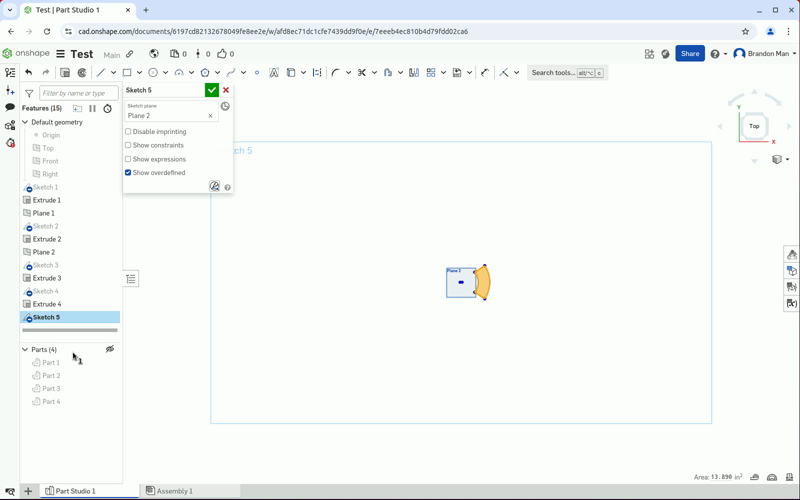
key(shift+y)
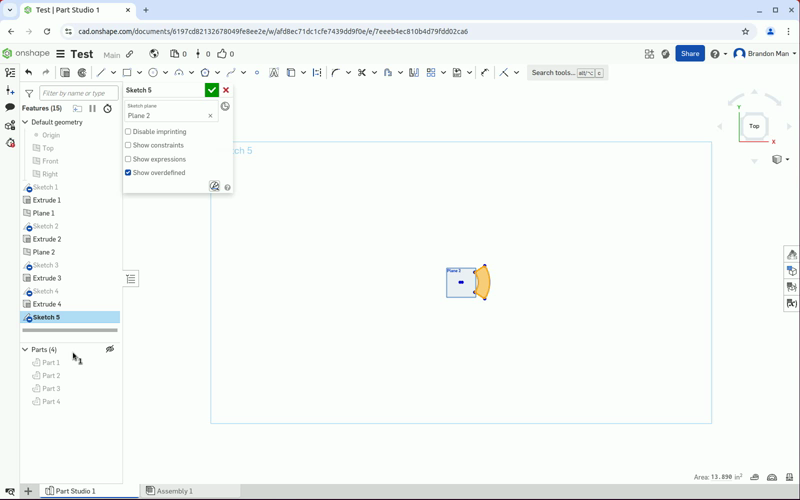
key(shift+e)
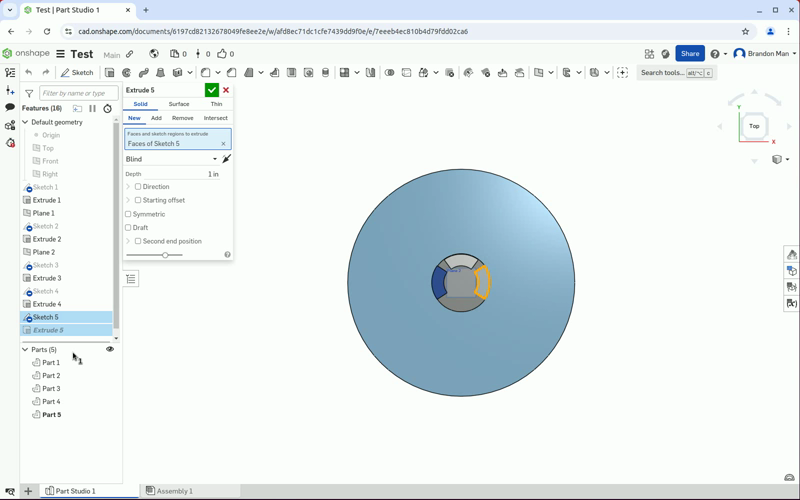
mouse_move(143, 106)
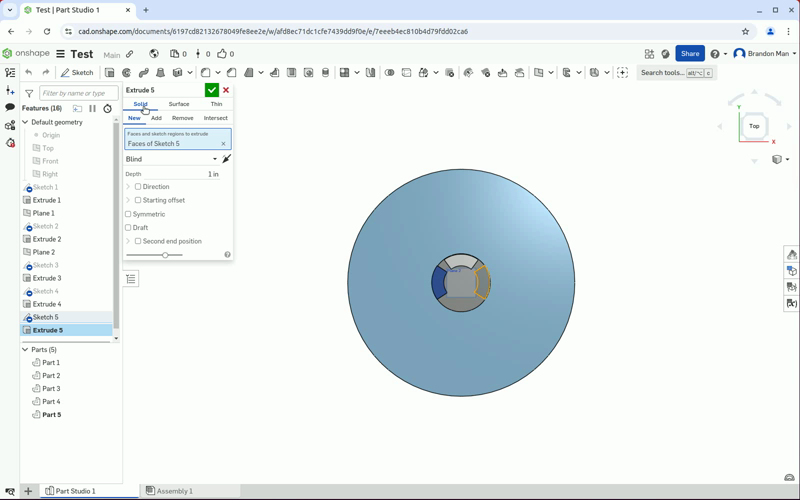
click(143, 106)
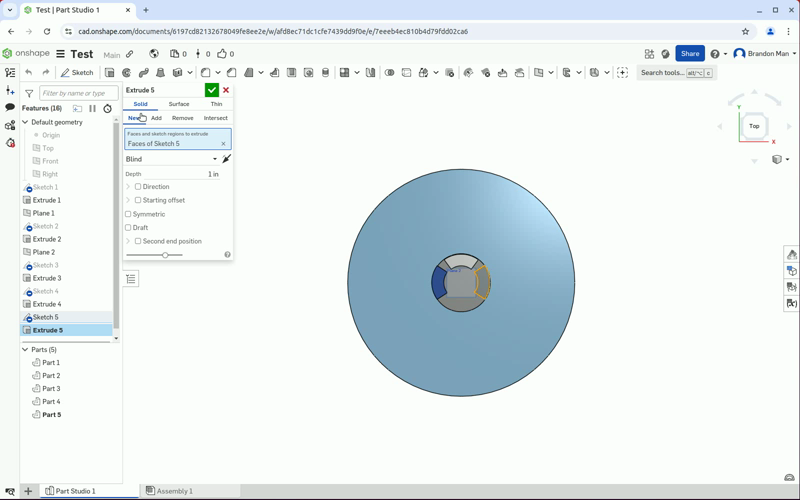
mouse_move(137, 120)
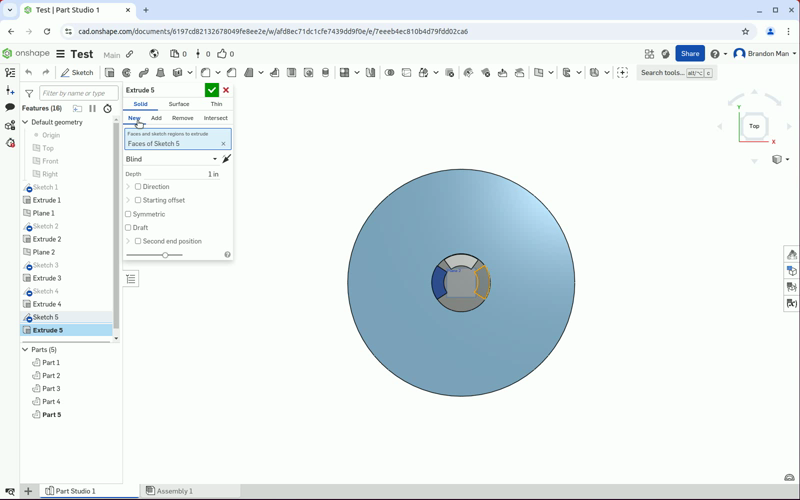
click(137, 120)
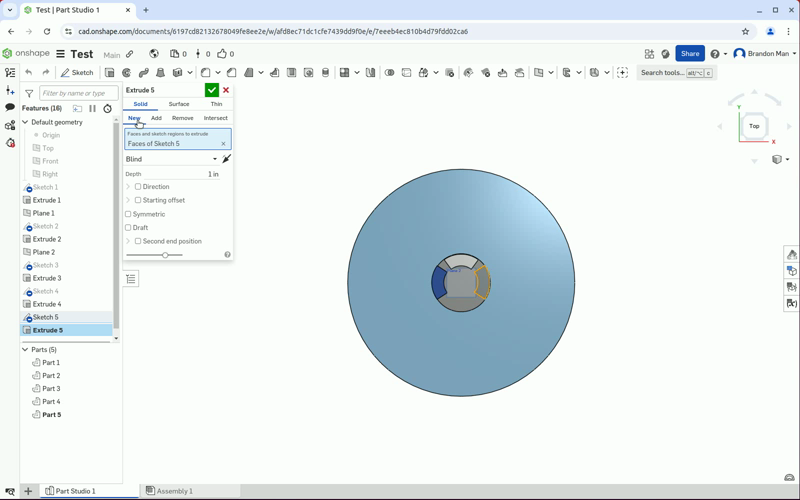
key(tab, 4)
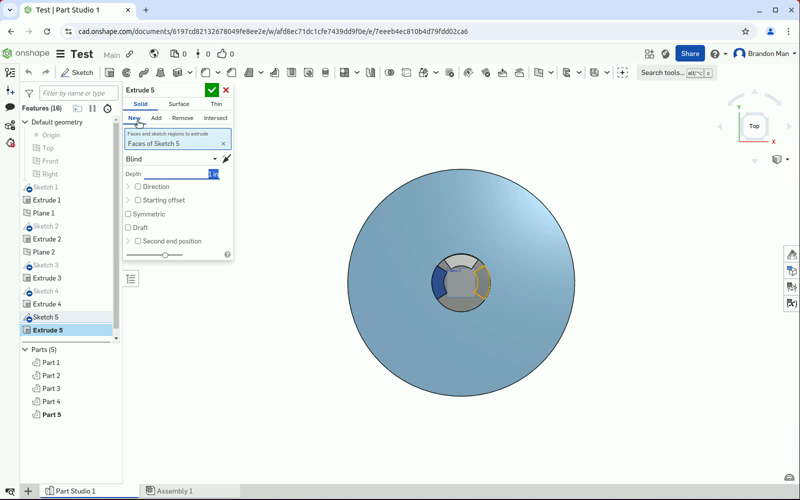
text(6.499)
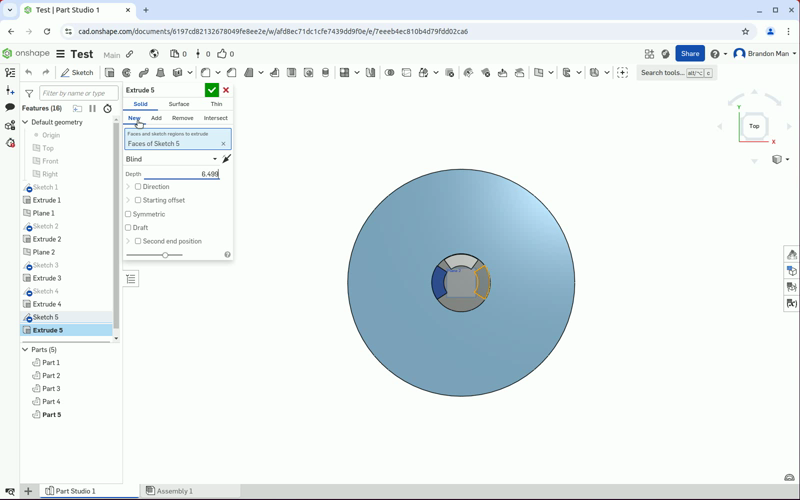
key(enter)
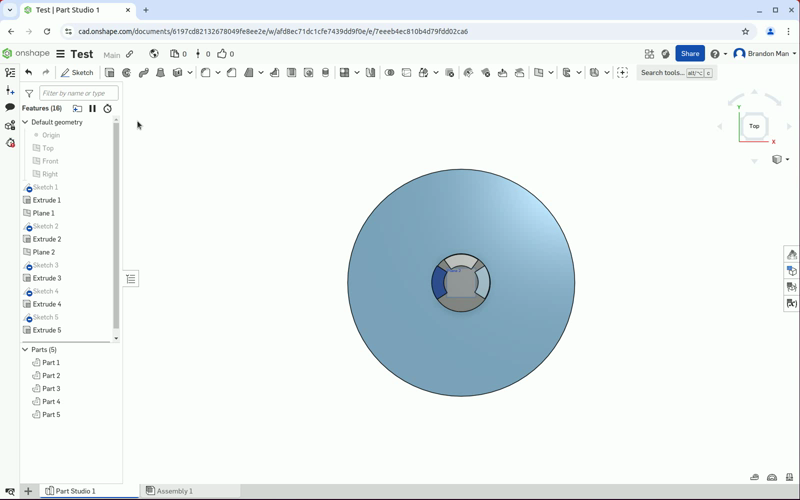
key(shift+h)
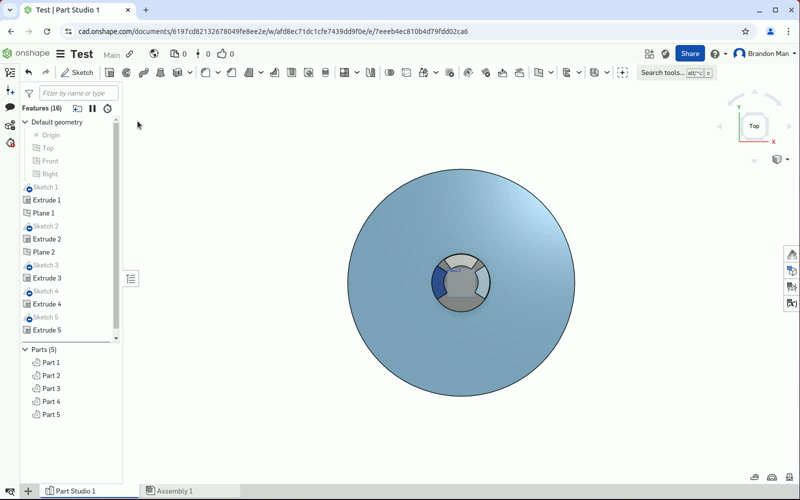
key(shift+h)
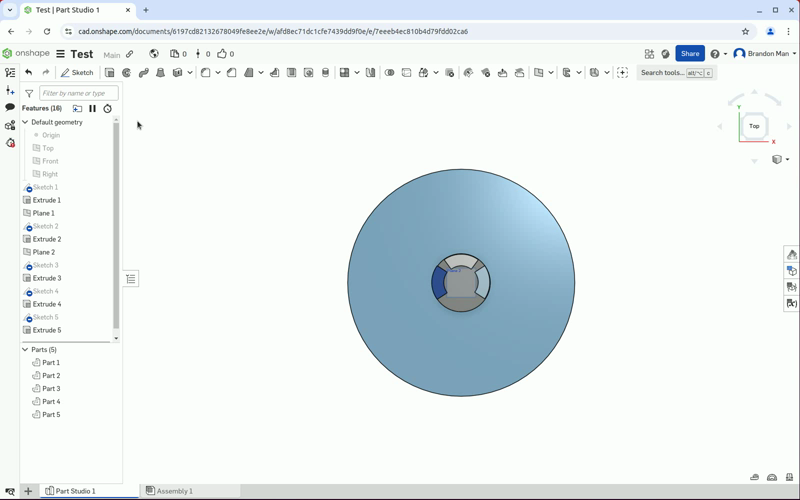
mouse_move(69, 189)
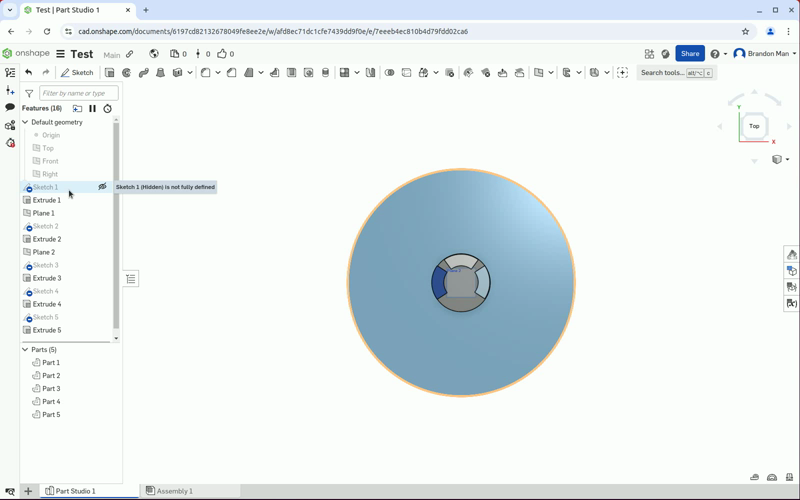
click(69, 189)
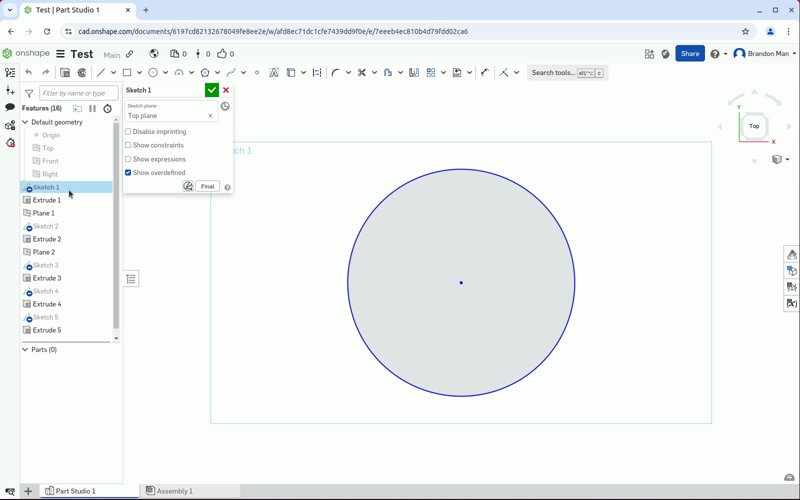
mouse_move(229, 92)
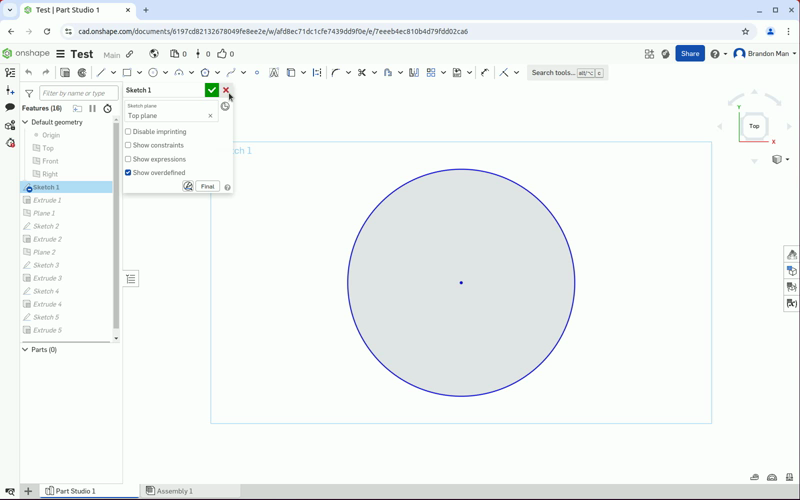
click(229, 92)
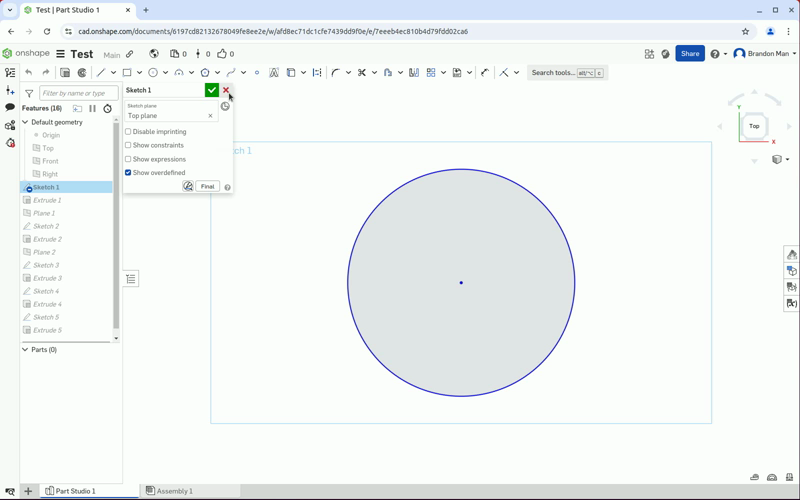
key(shift+s)
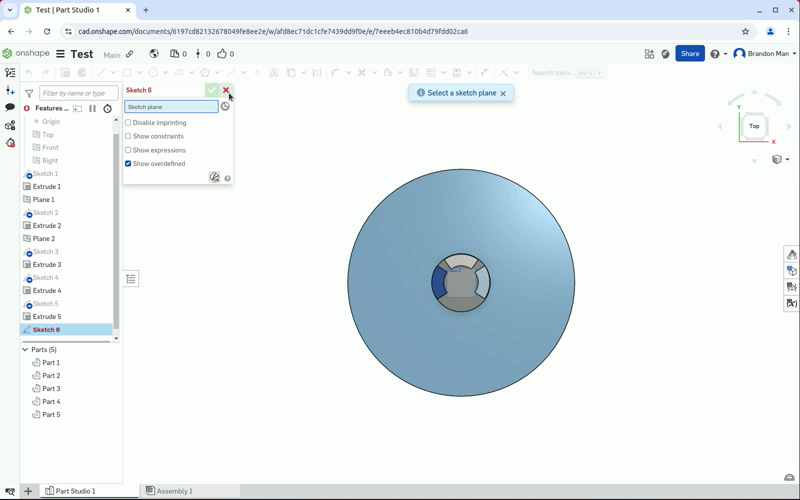
mouse_move(69, 241)
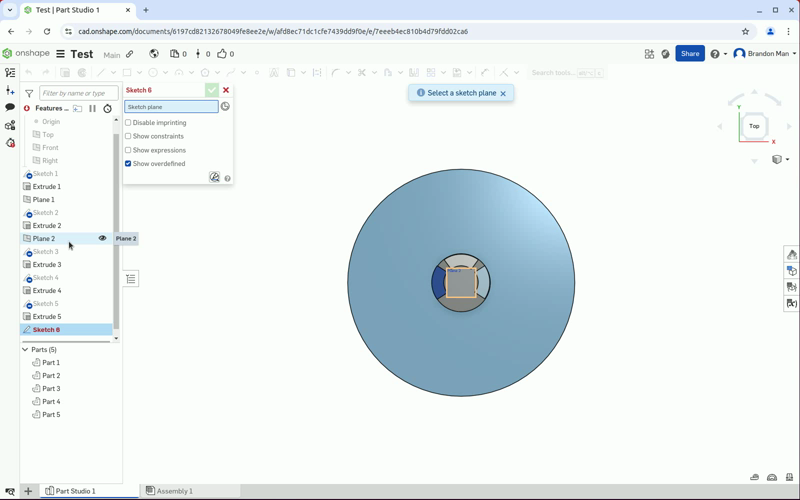
click(69, 241)
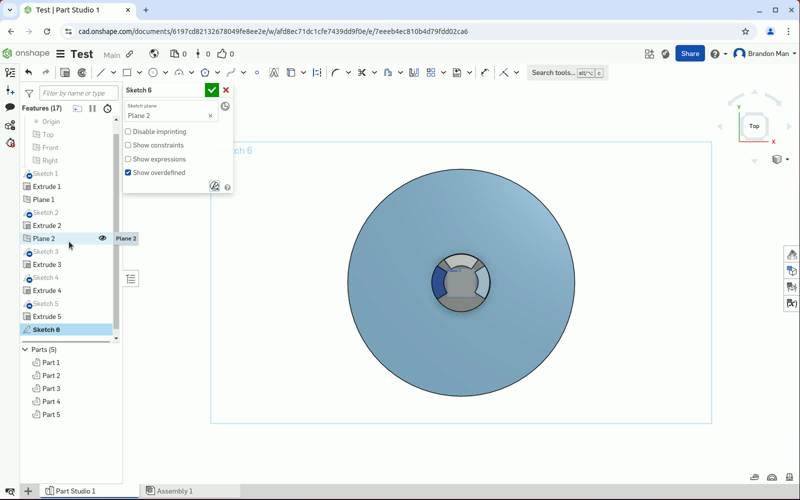
mouse_move(73, 352)
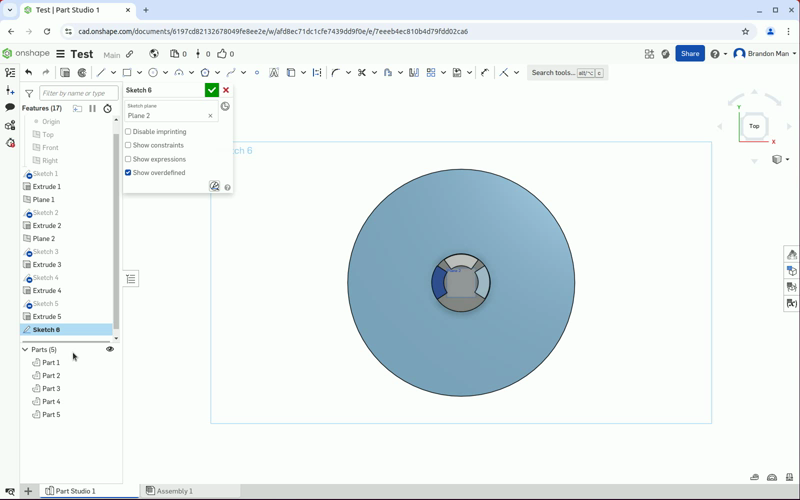
key(y)
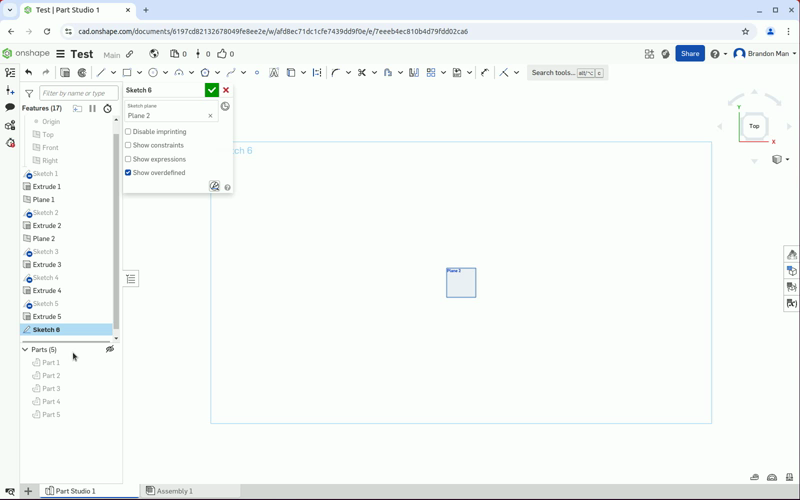
key(a)
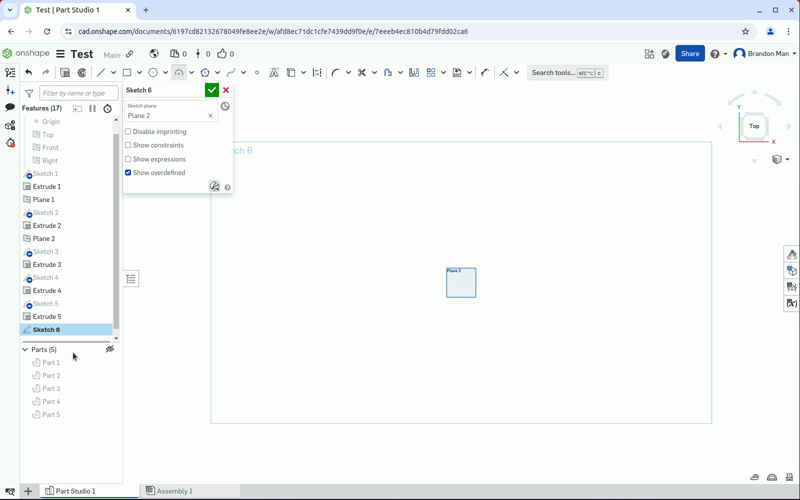
key_down(shift)
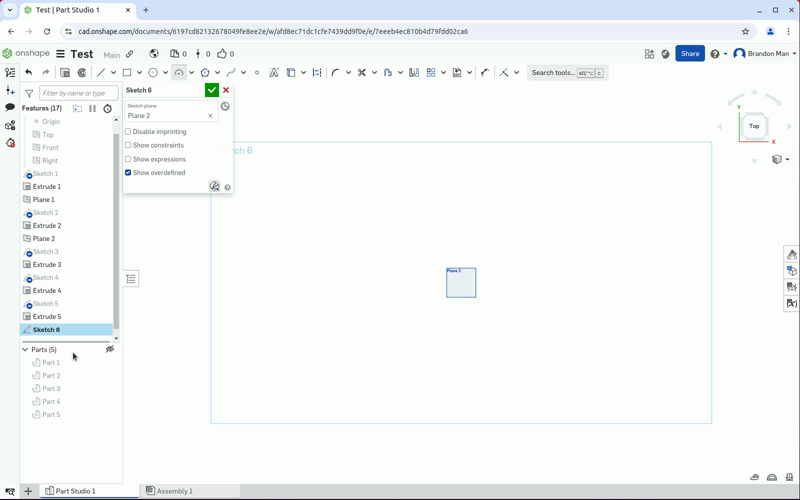
mouse_move(444, 306)
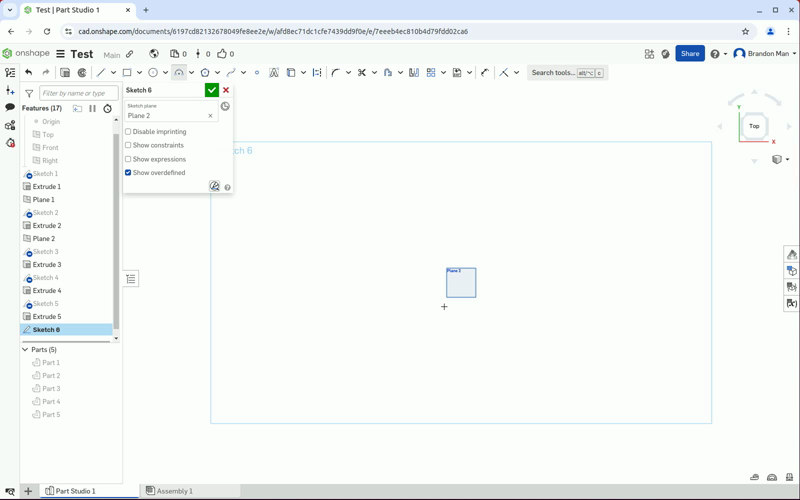
click(444, 306)
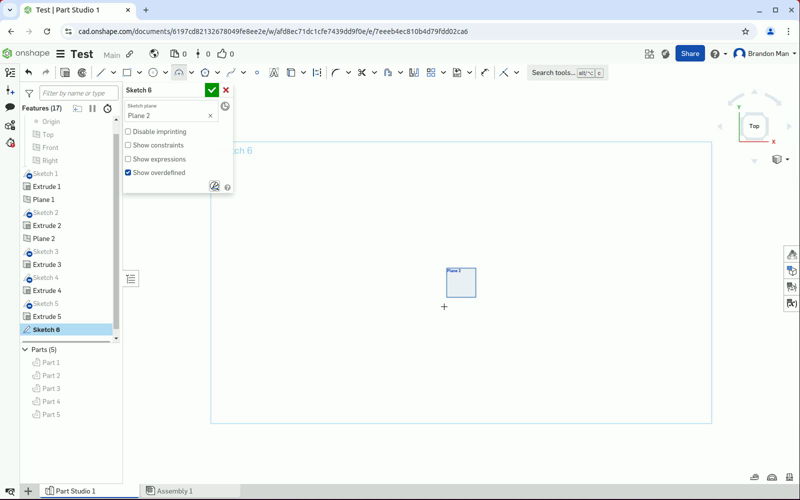
key_up(shift)
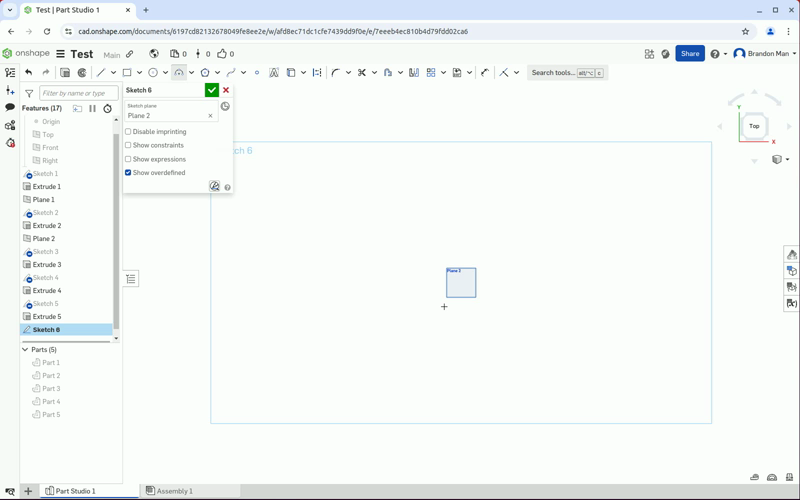
key_down(shift)
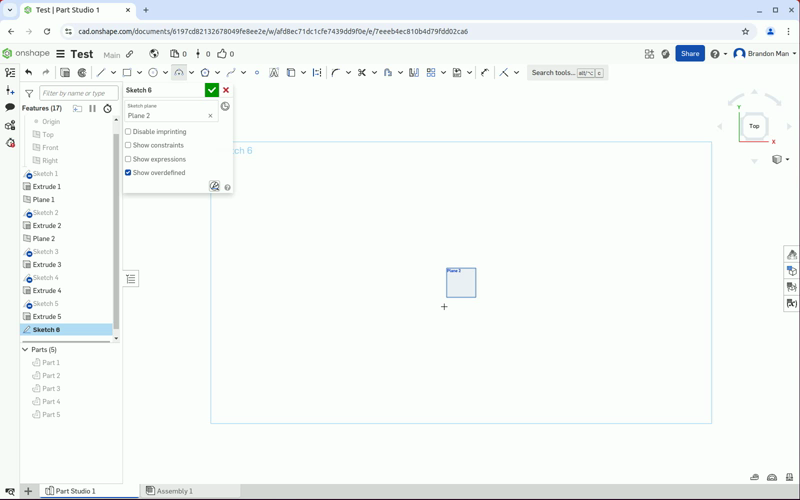
mouse_move(478, 306)
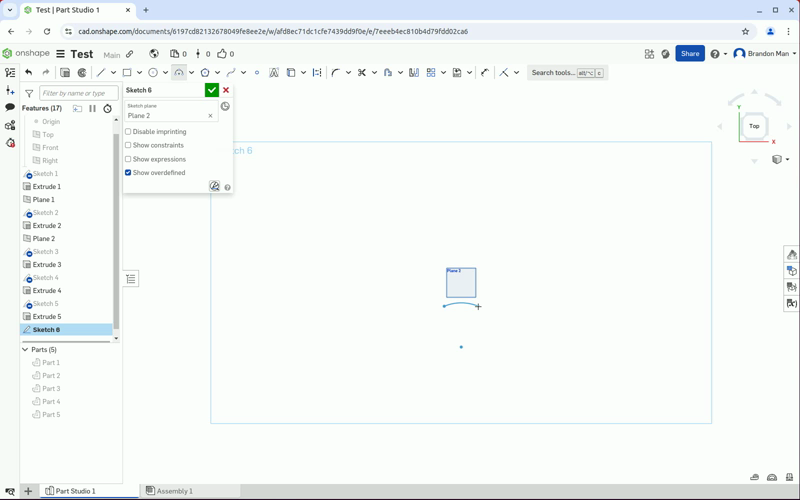
click(478, 306)
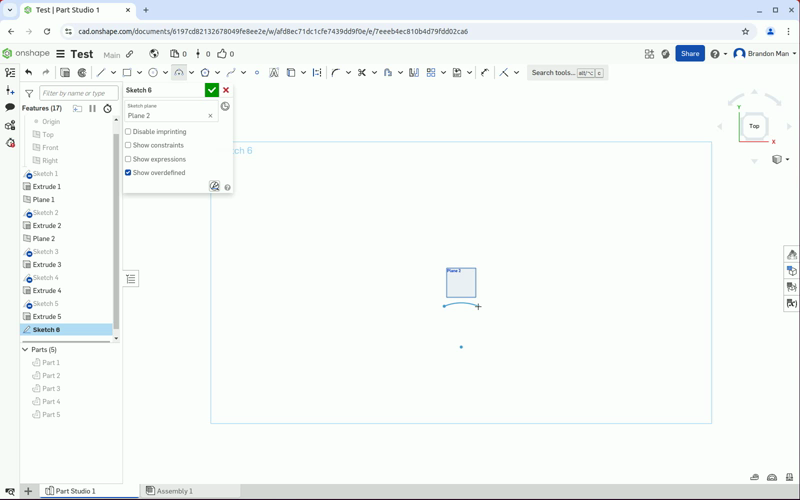
mouse_move(461, 311)
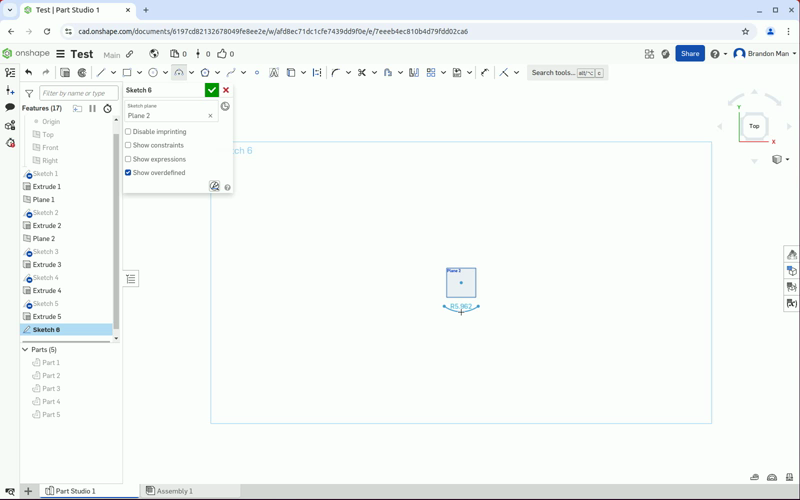
click(461, 311)
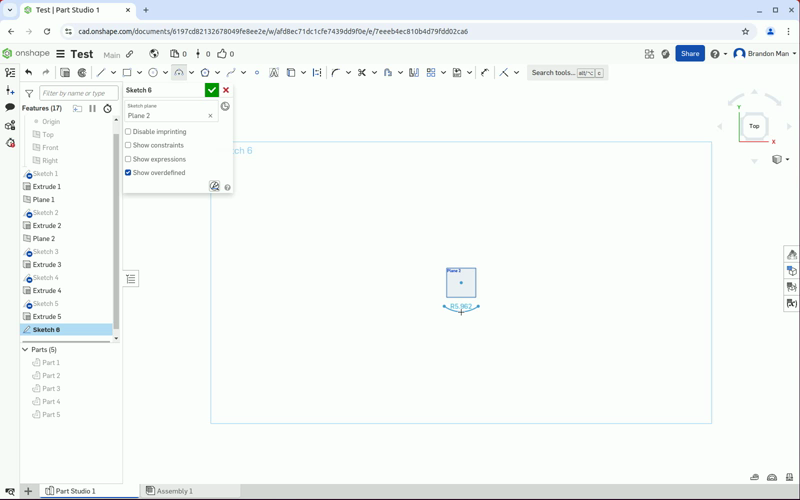
key_up(shift)
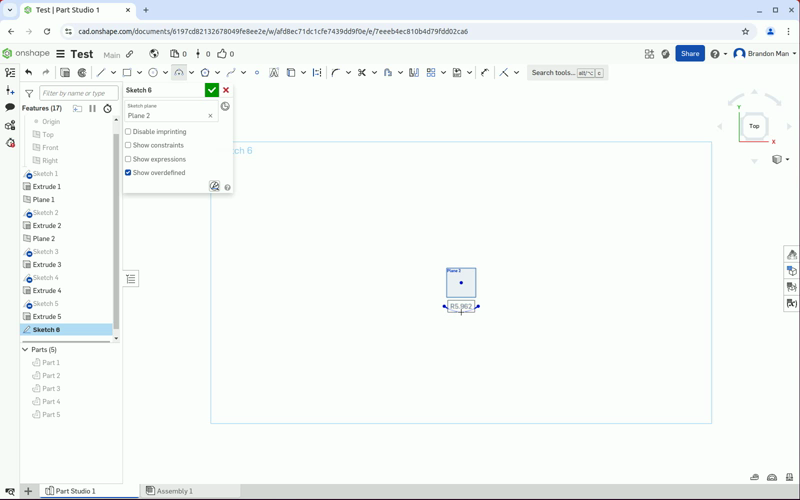
key(esc)
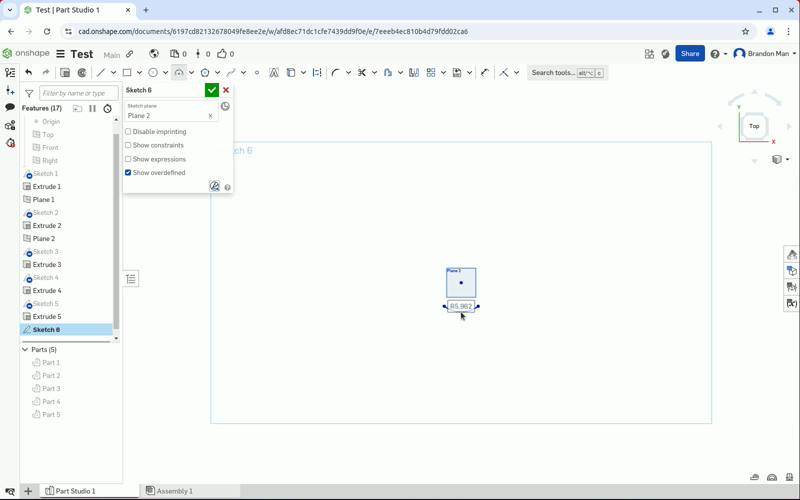
key(l)
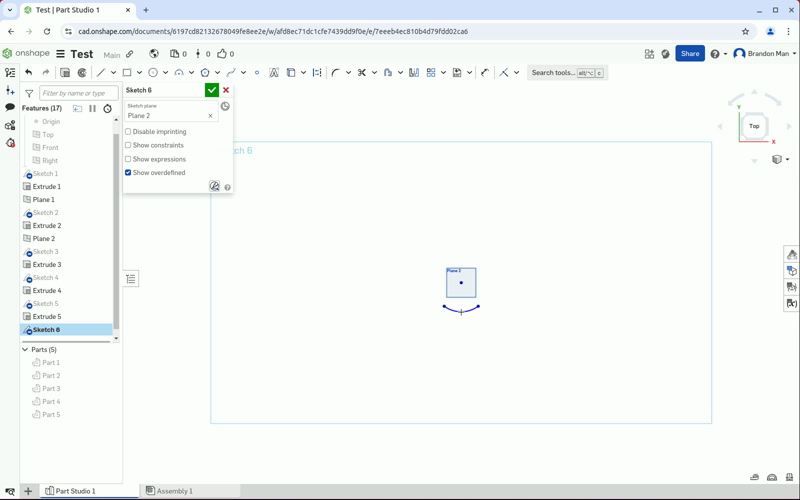
mouse_move(478, 306)
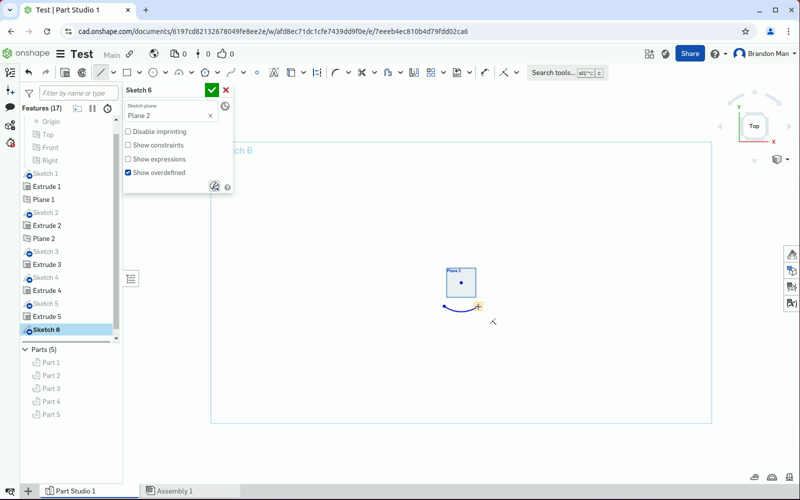
click(478, 306)
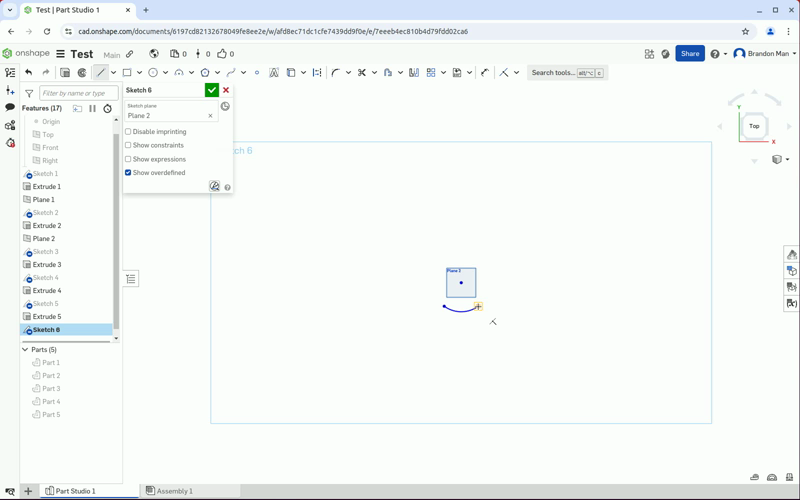
key_down(shift)
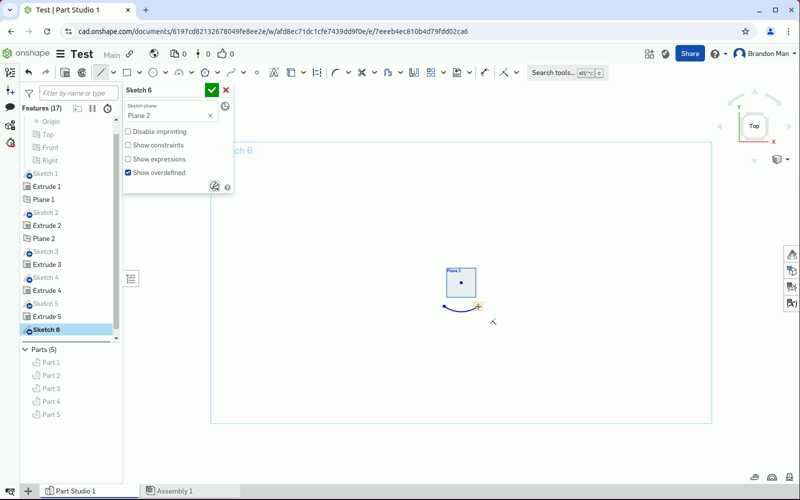
mouse_move(508, 306)
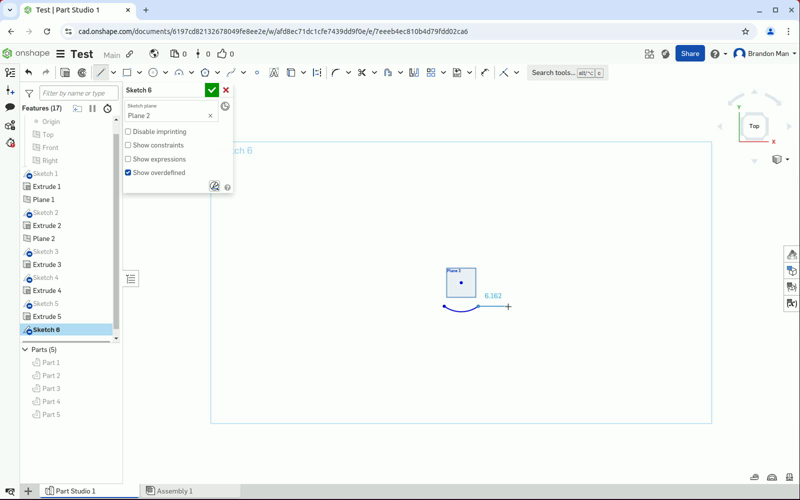
mouse_move(471, 296)
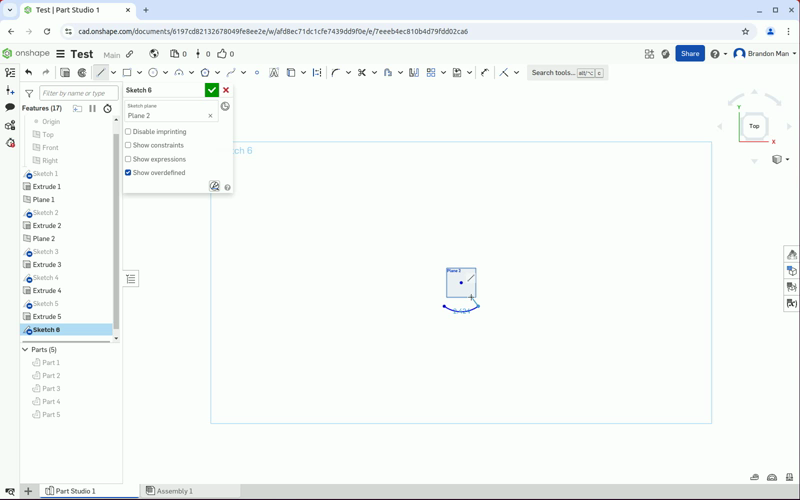
click(471, 296)
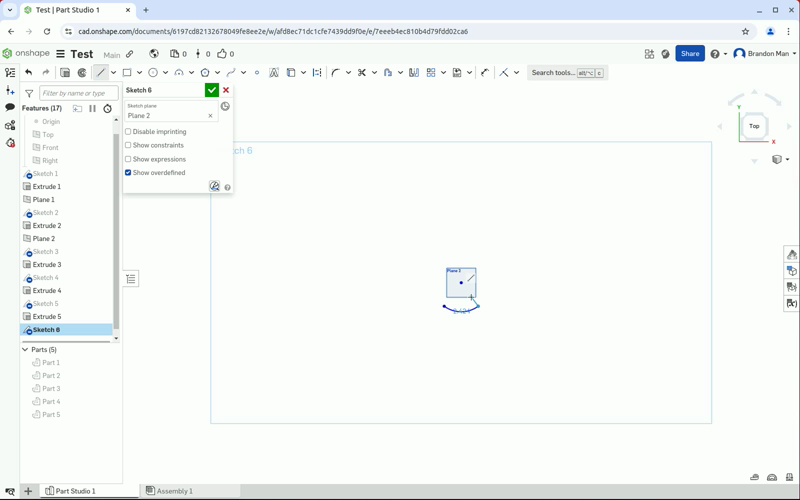
key_up(shift)
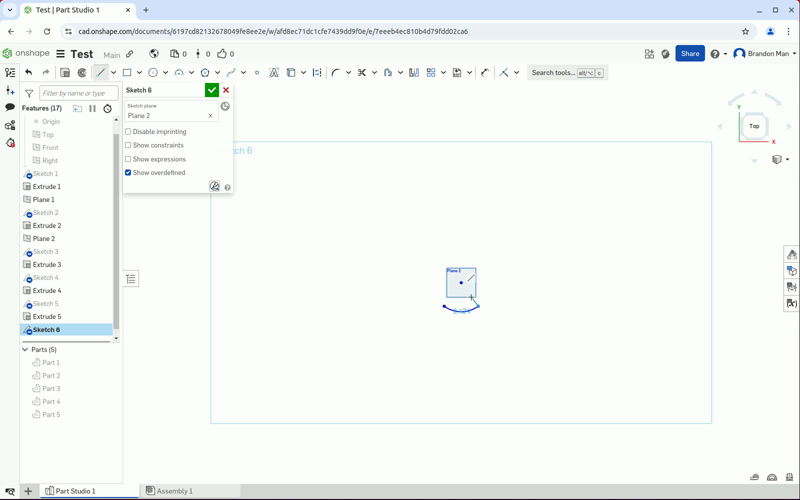
key(esc)
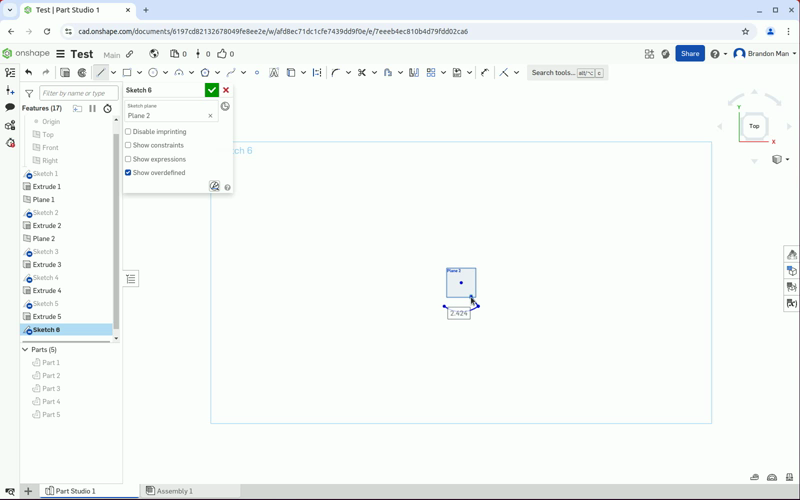
key(a)
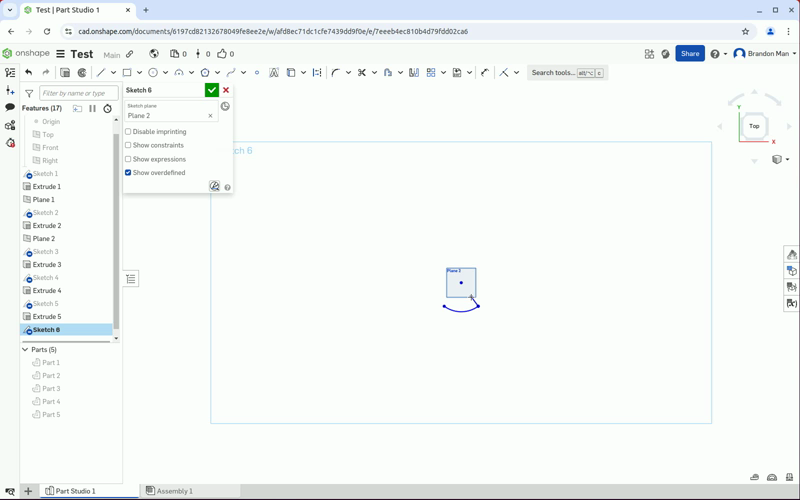
mouse_move(471, 296)
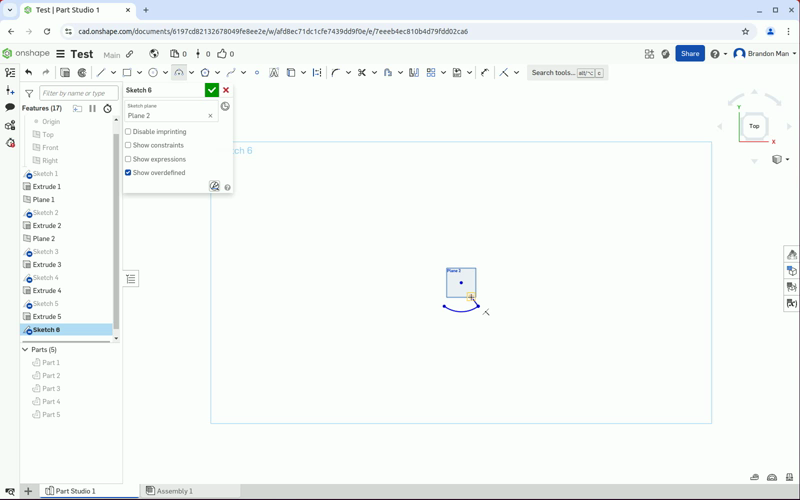
click(471, 296)
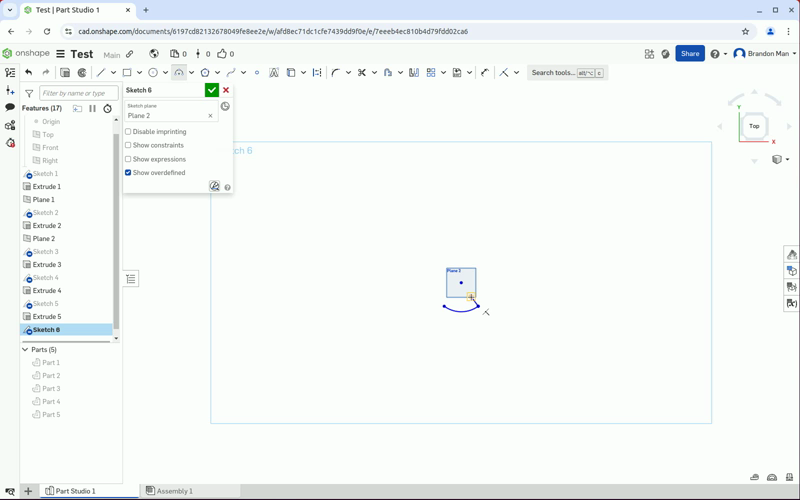
key_down(shift)
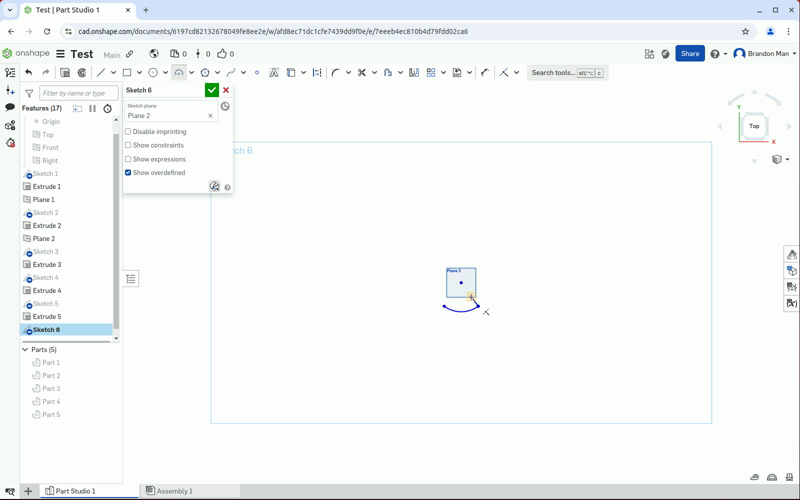
mouse_move(451, 296)
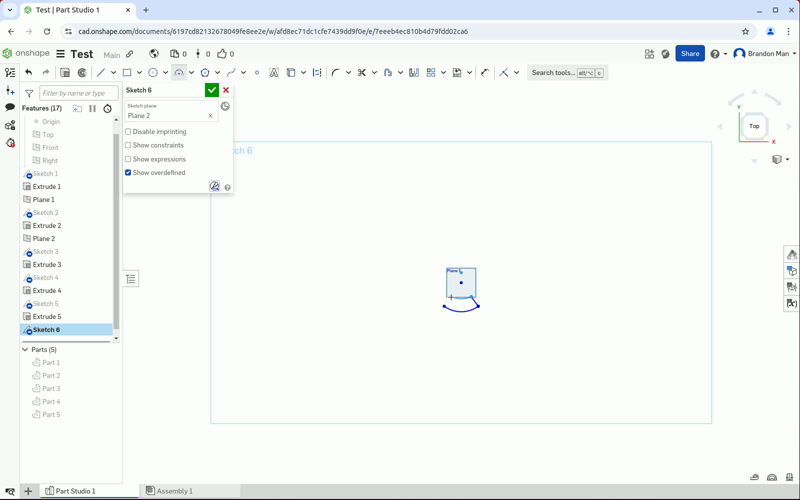
click(451, 296)
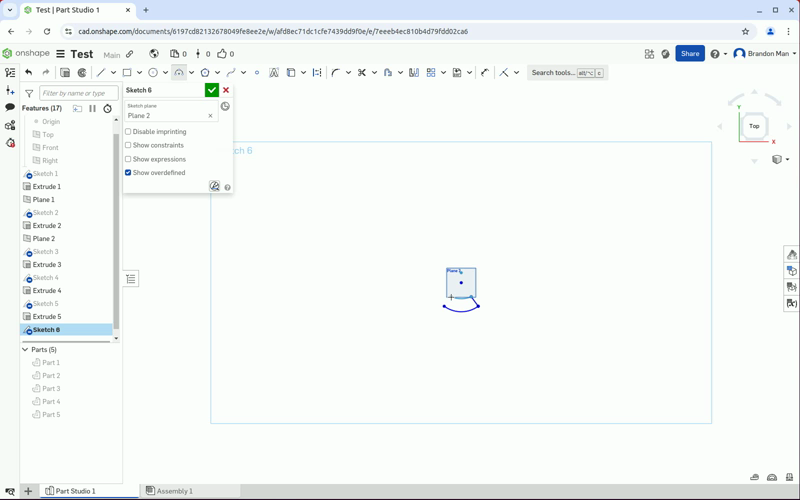
mouse_move(461, 300)
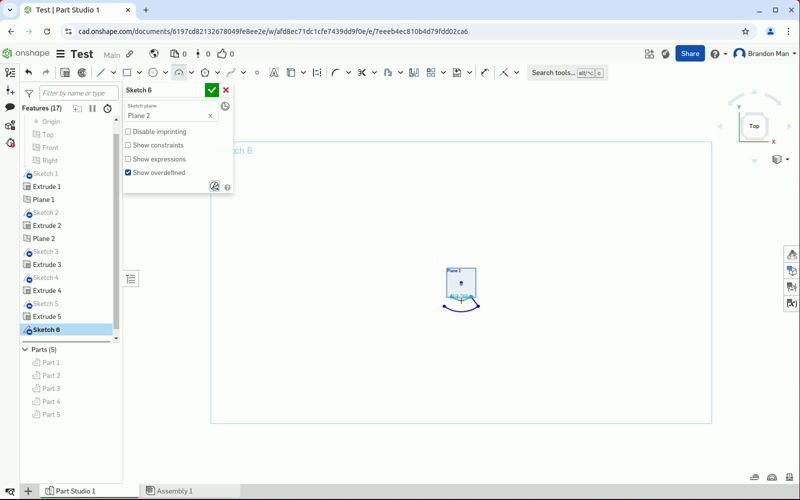
click(461, 300)
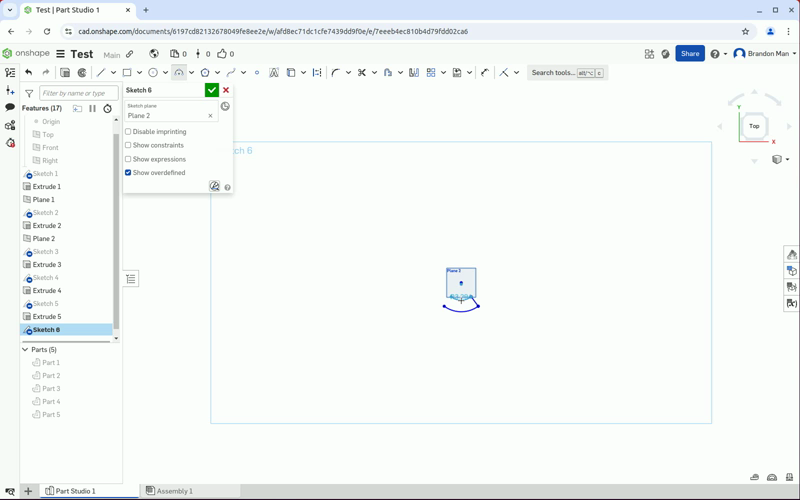
key_up(shift)
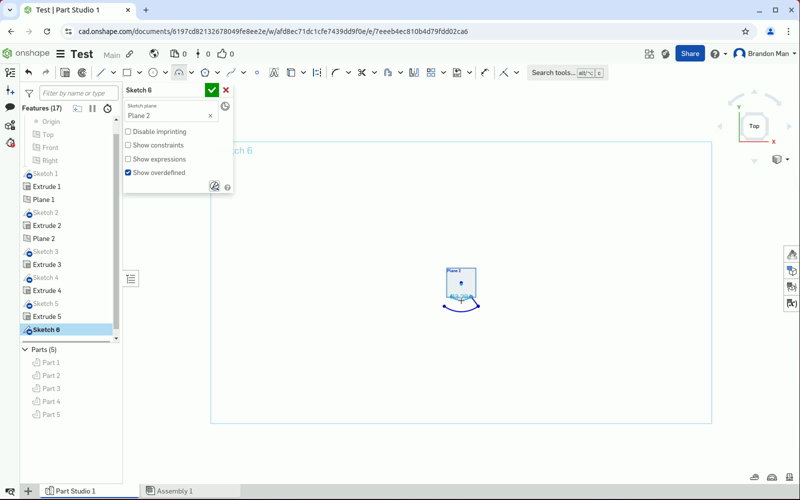
key(esc)
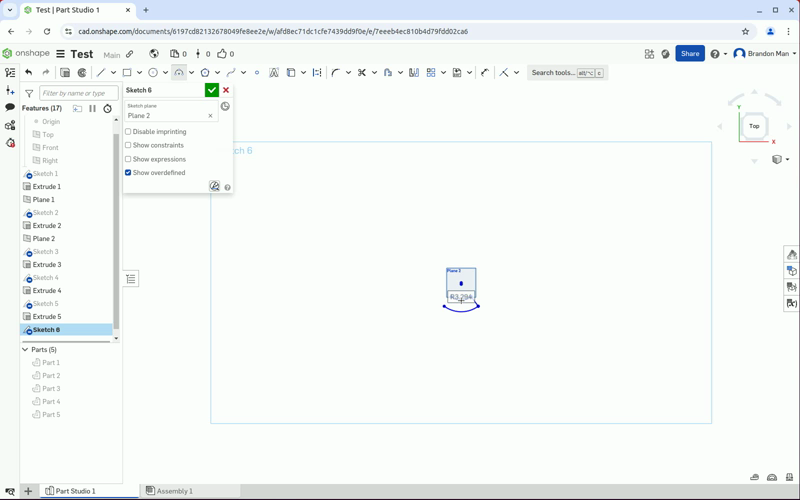
key(l)
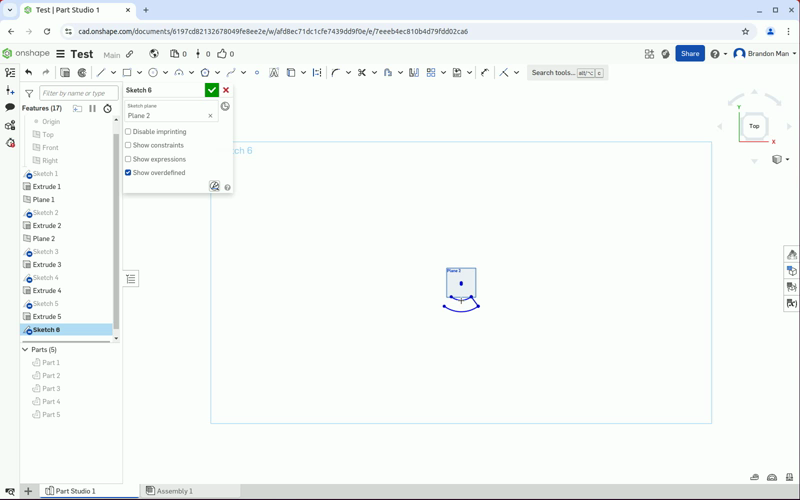
mouse_move(451, 296)
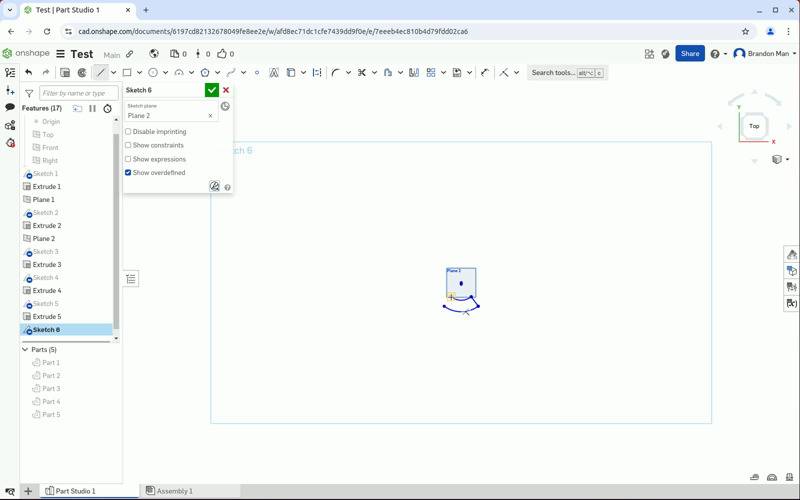
click(451, 296)
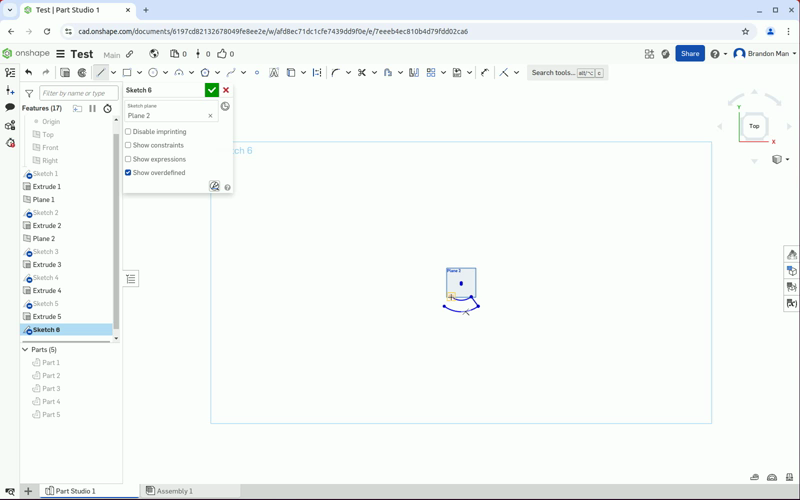
mouse_move(481, 296)
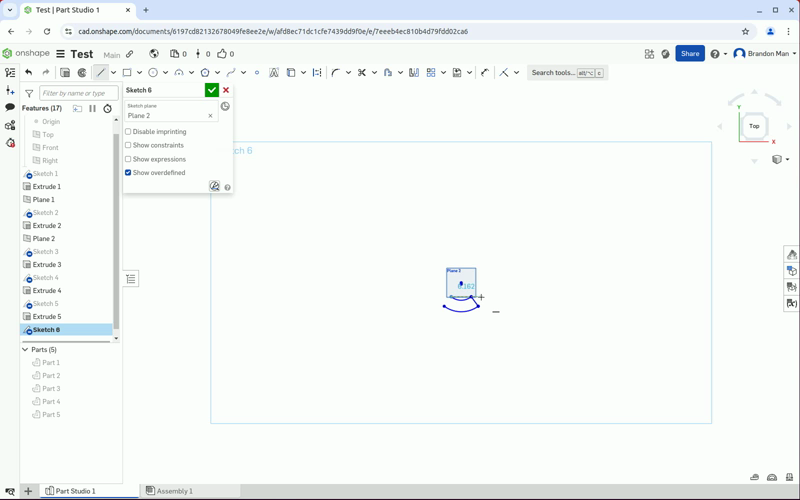
key_down(shift)
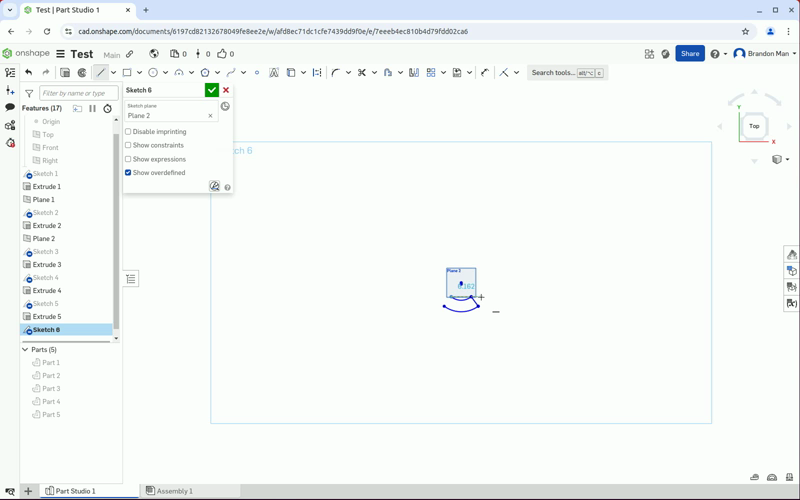
mouse_move(444, 306)
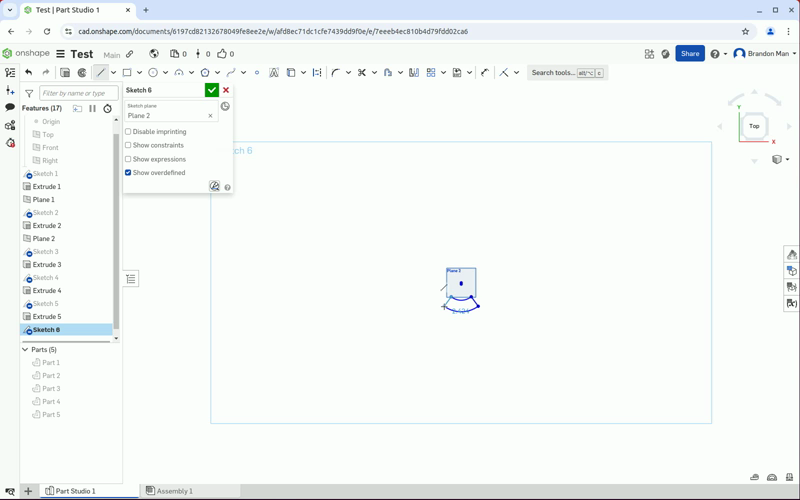
key_up(shift)
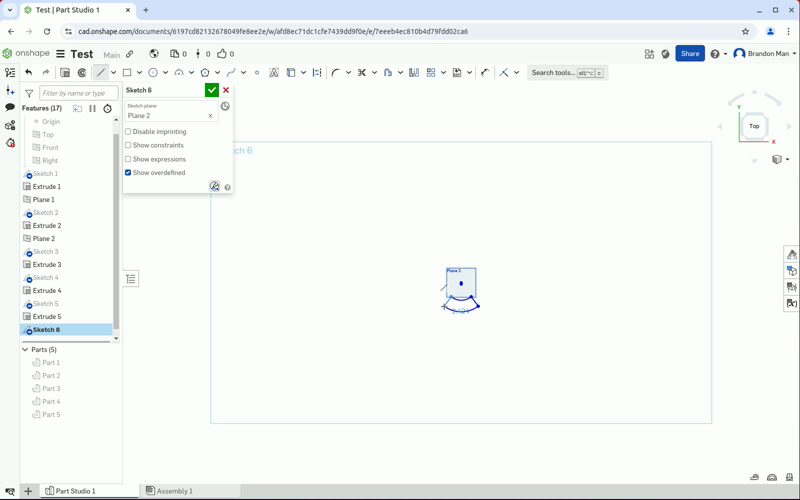
click(444, 306)
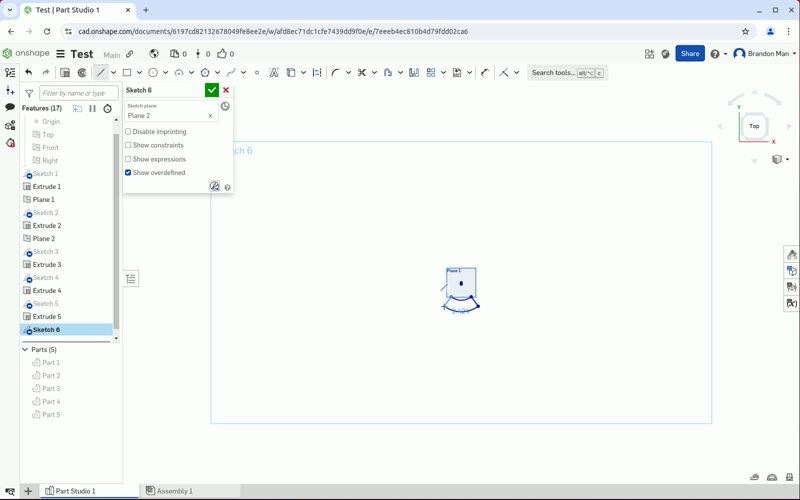
key(esc)
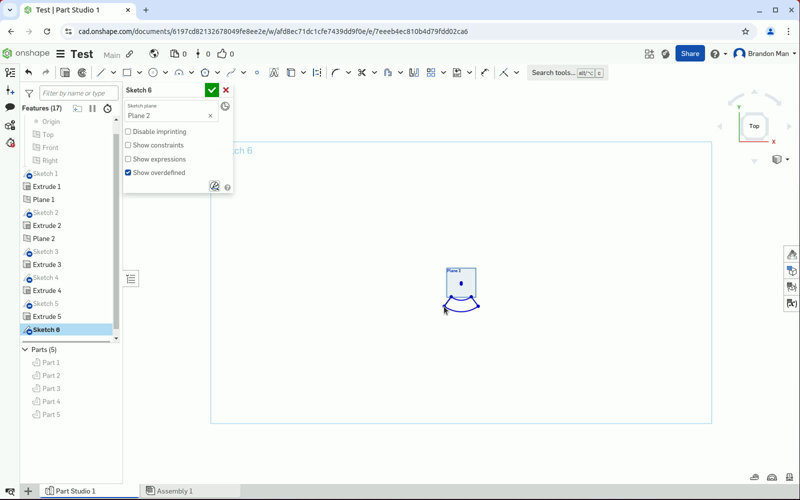
mouse_move(468, 305)
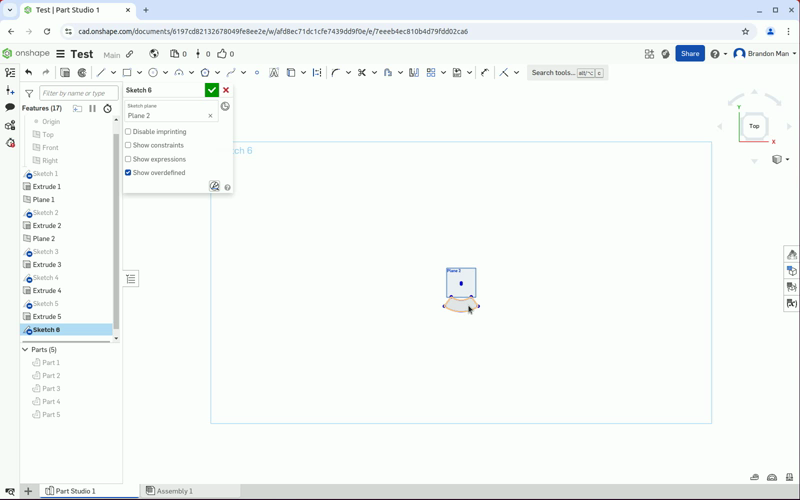
scroll(6)
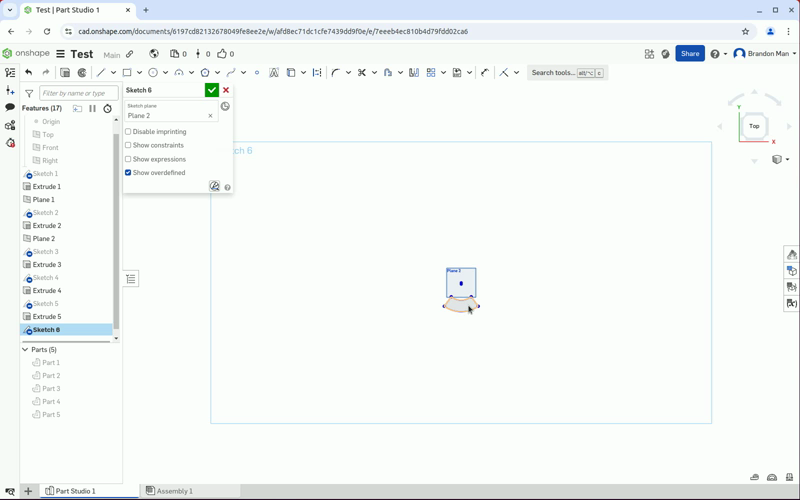
scroll(6)
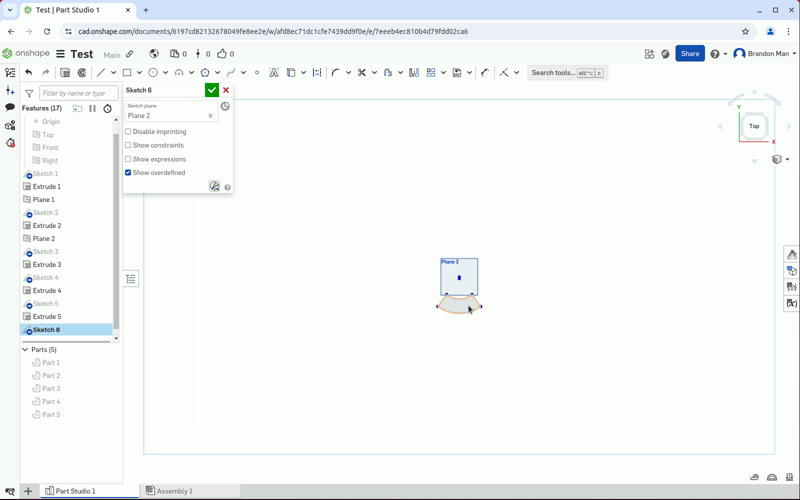
scroll(6)
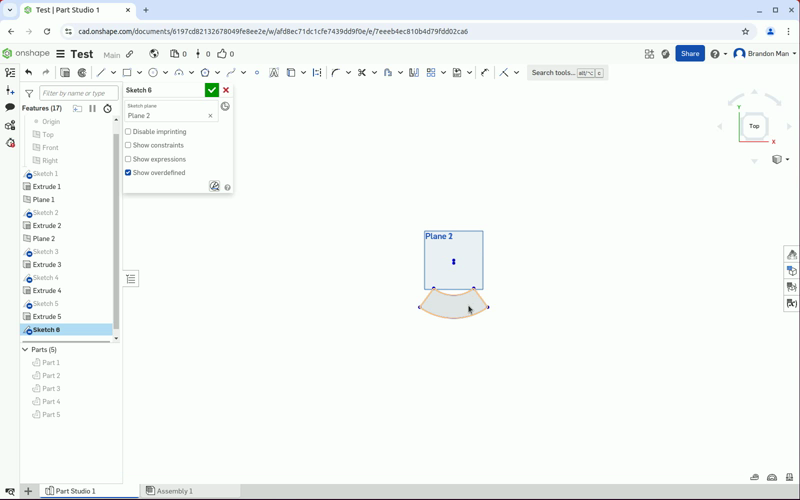
scroll(6)
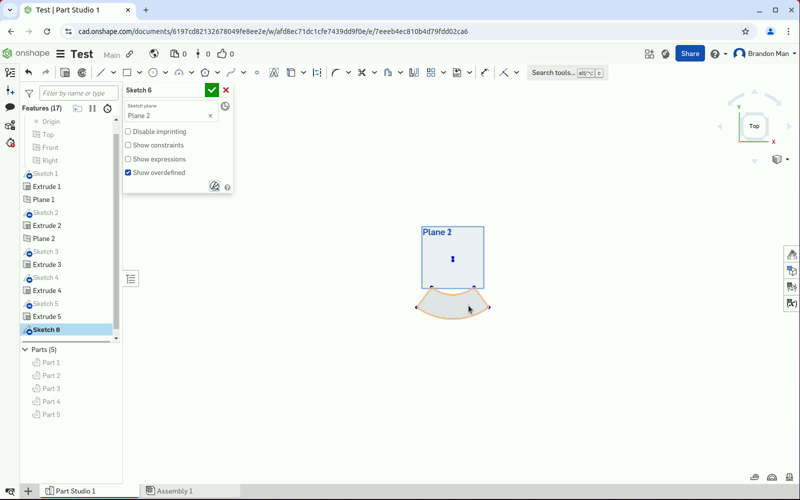
scroll(6)
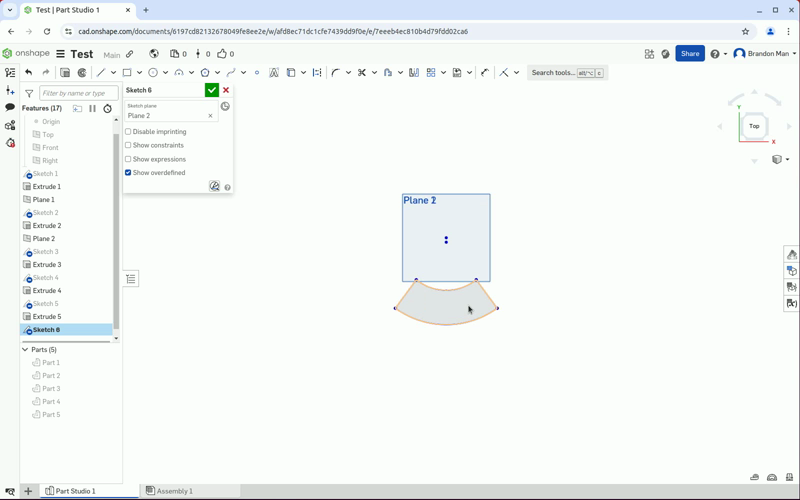
scroll(6)
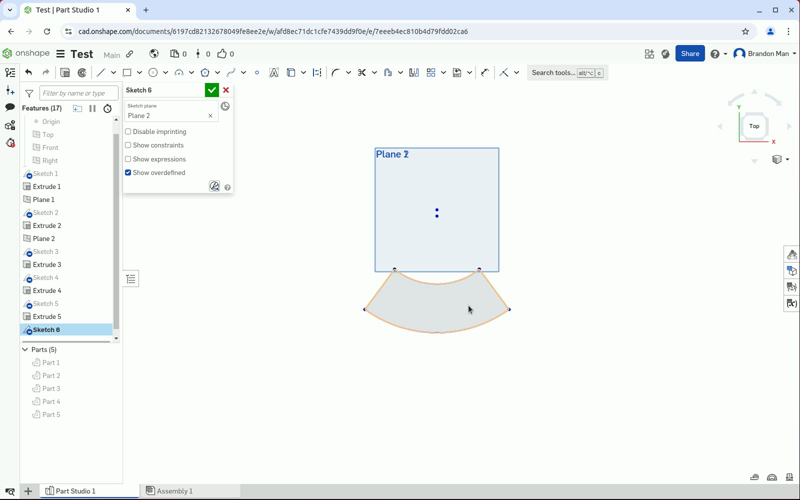
scroll(6)
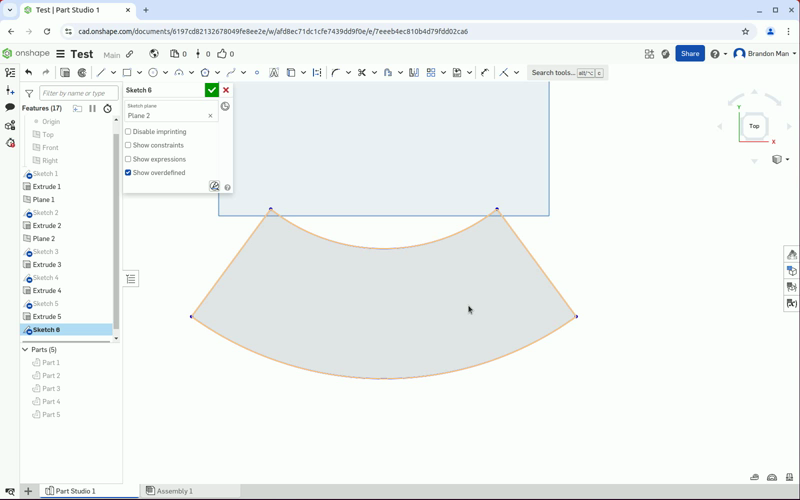
click(468, 305)
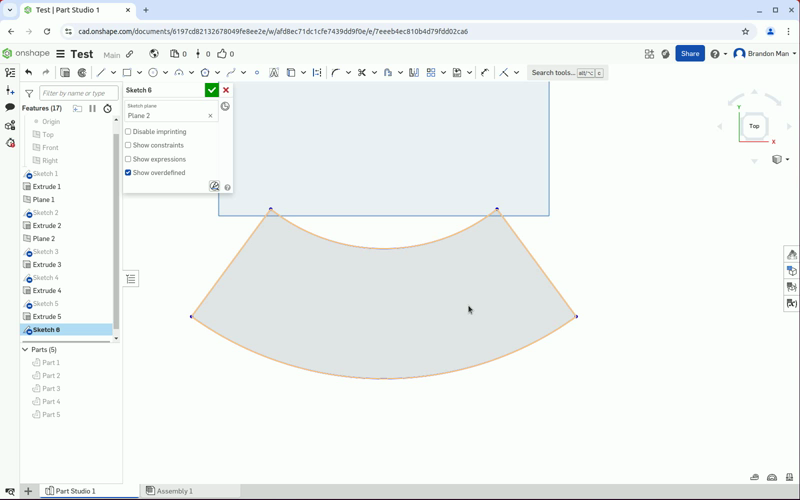
scroll(-6)
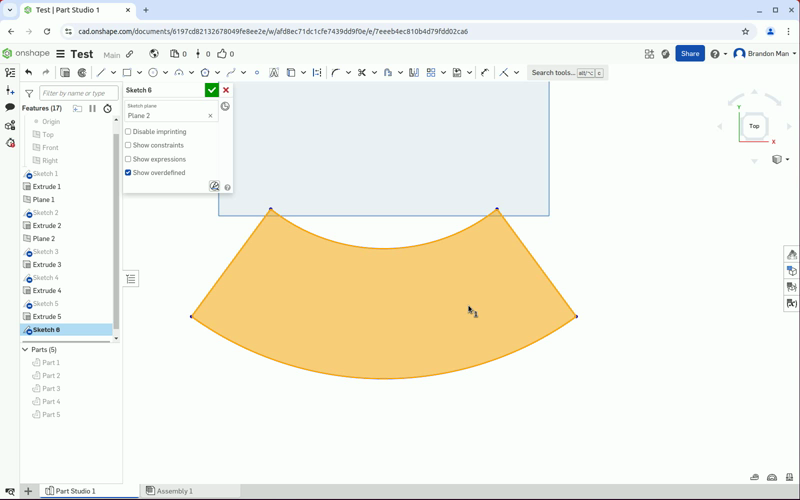
scroll(-6)
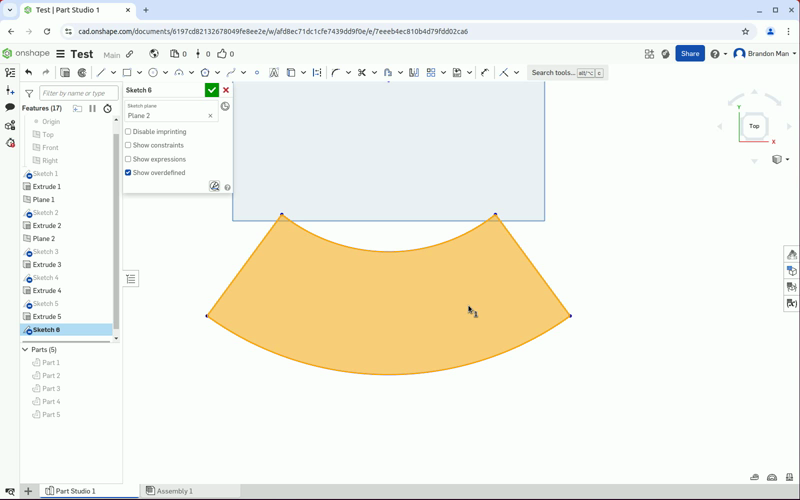
scroll(-6)
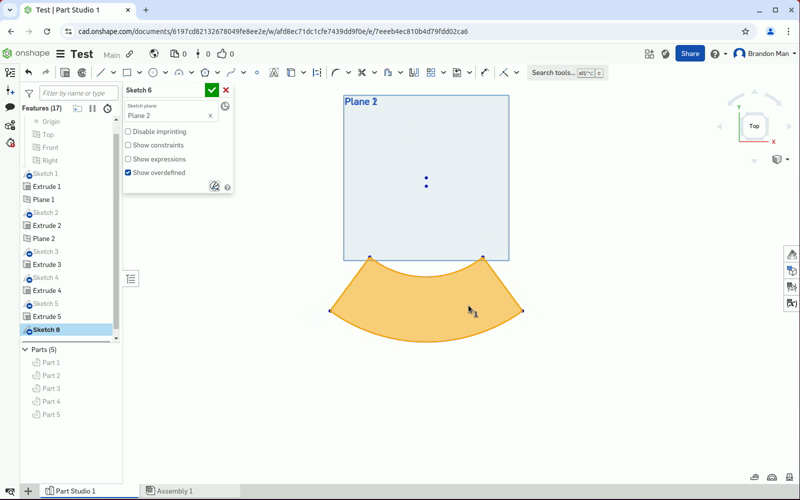
scroll(-6)
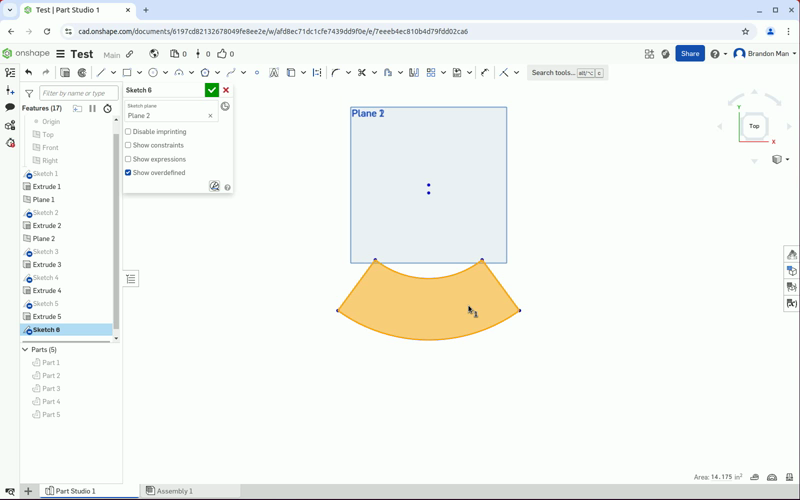
scroll(-6)
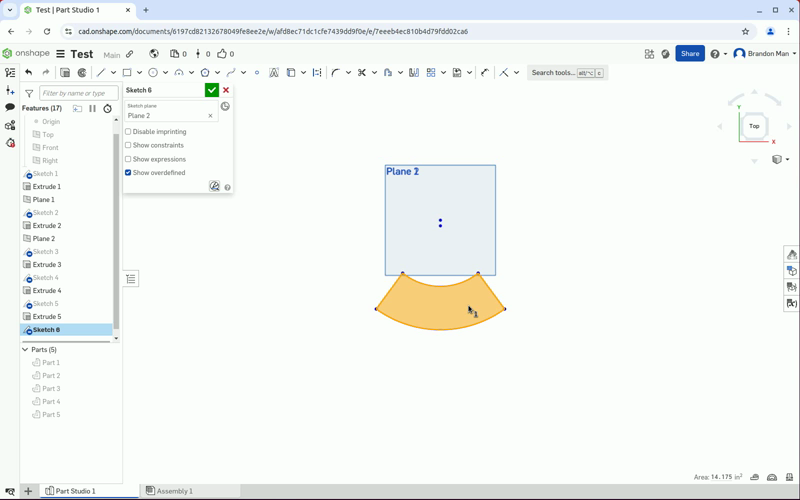
scroll(-6)
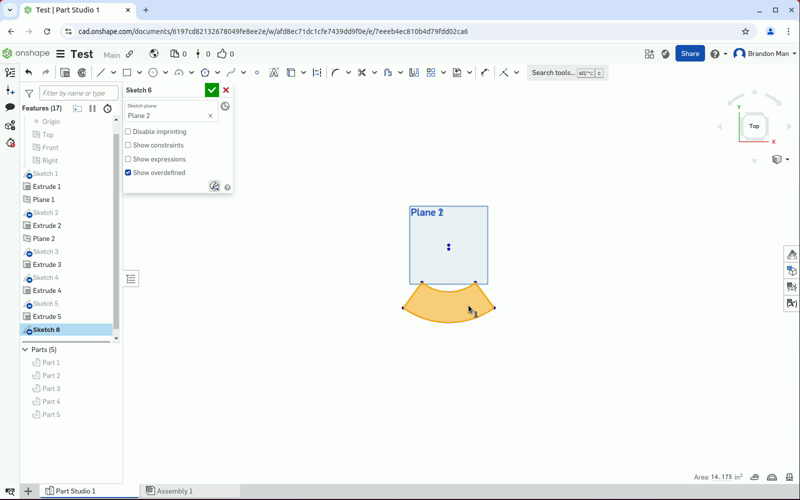
scroll(-6)
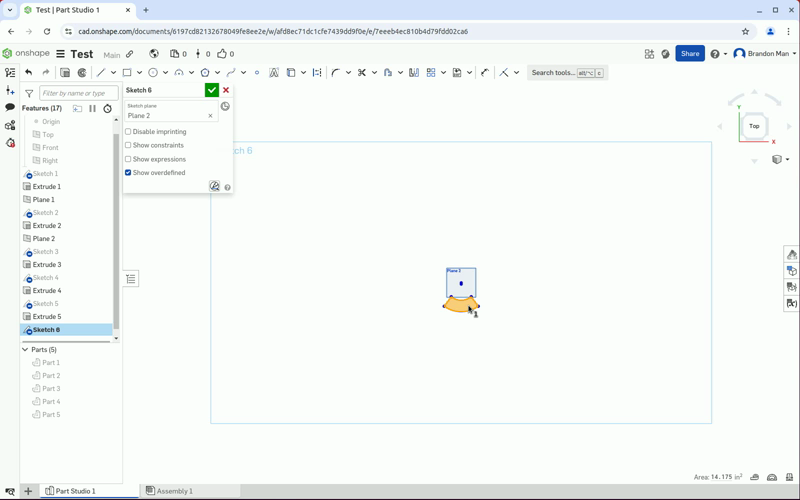
mouse_move(73, 352)
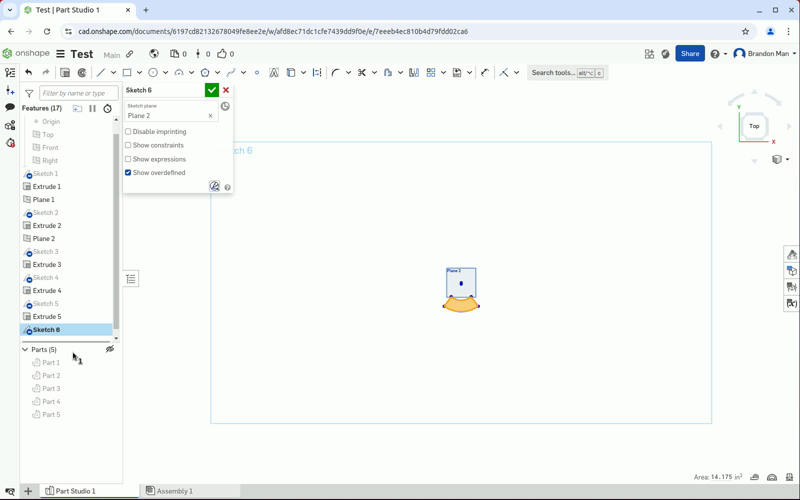
key(shift+y)
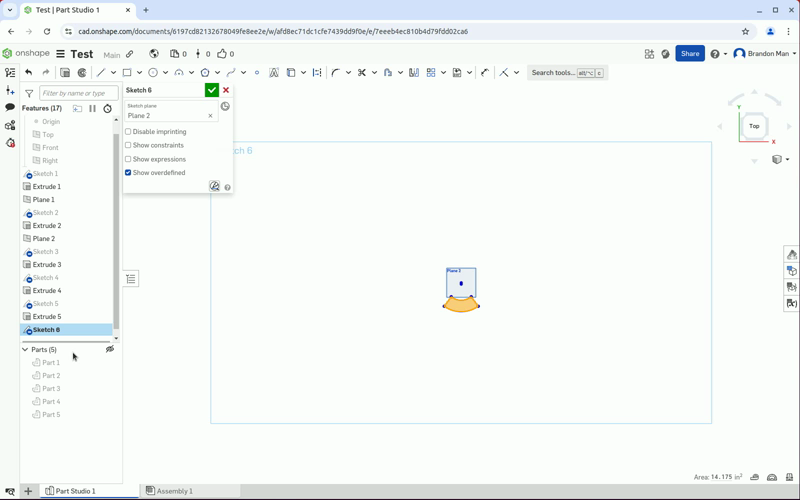
key(shift+e)
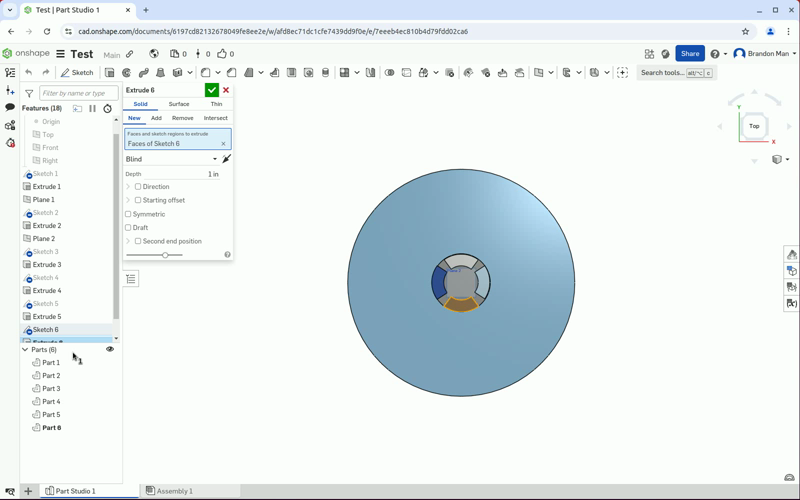
mouse_move(143, 106)
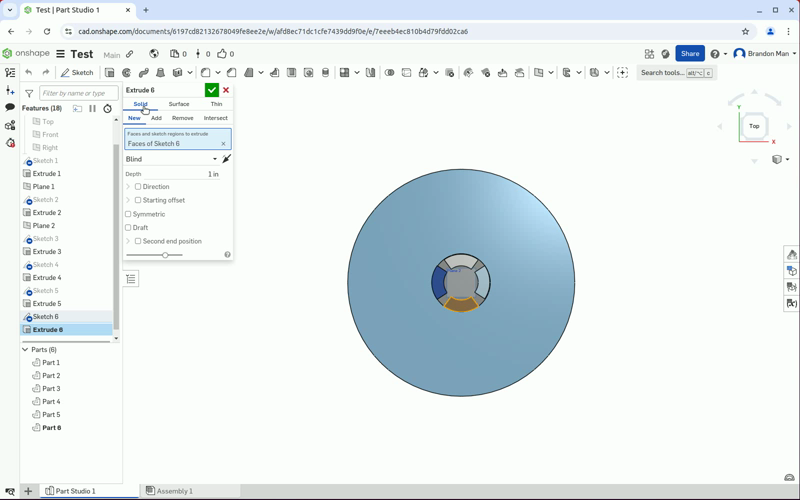
click(143, 106)
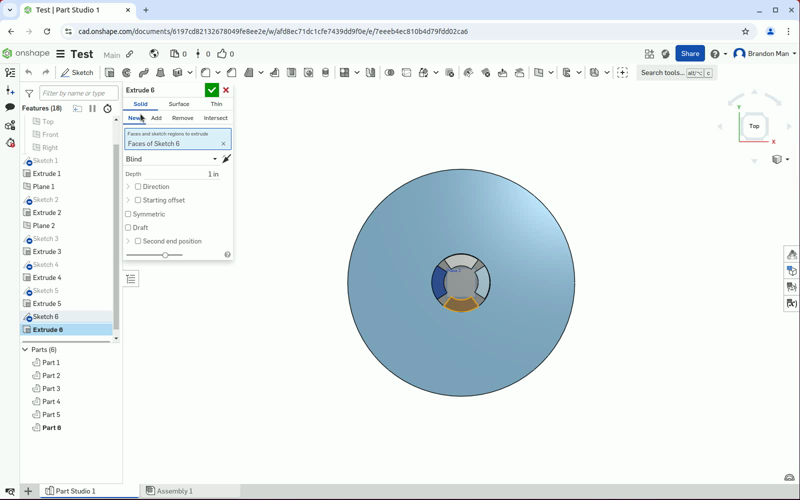
mouse_move(137, 120)
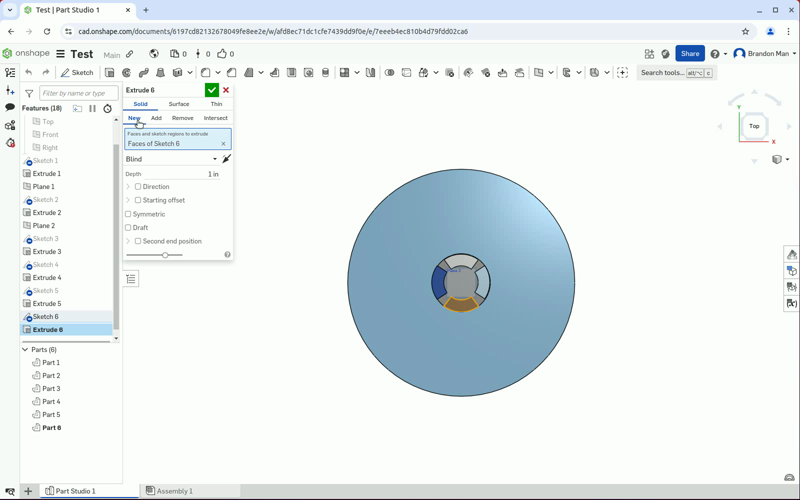
click(137, 120)
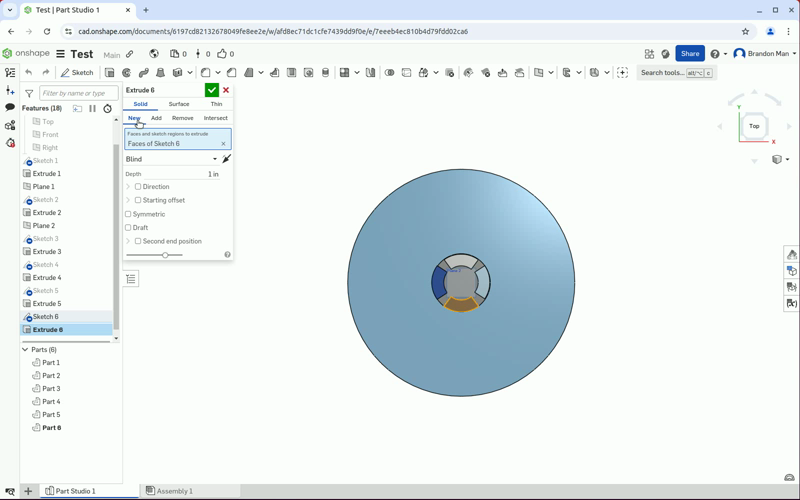
key(tab, 4)
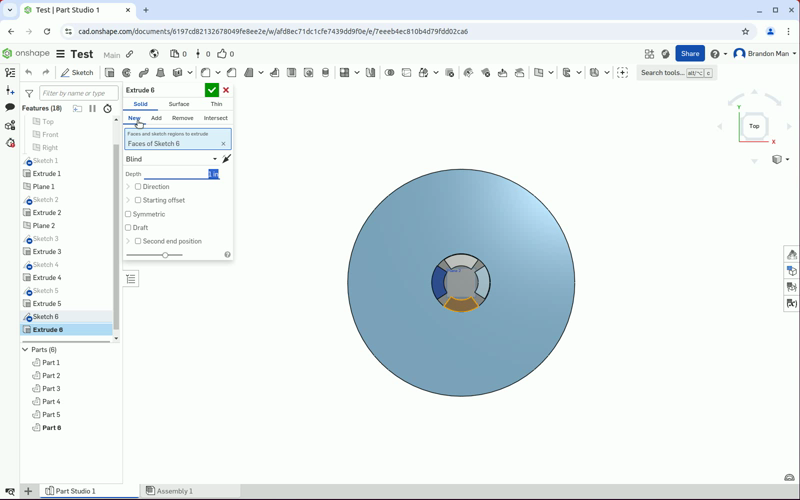
text(6.499)
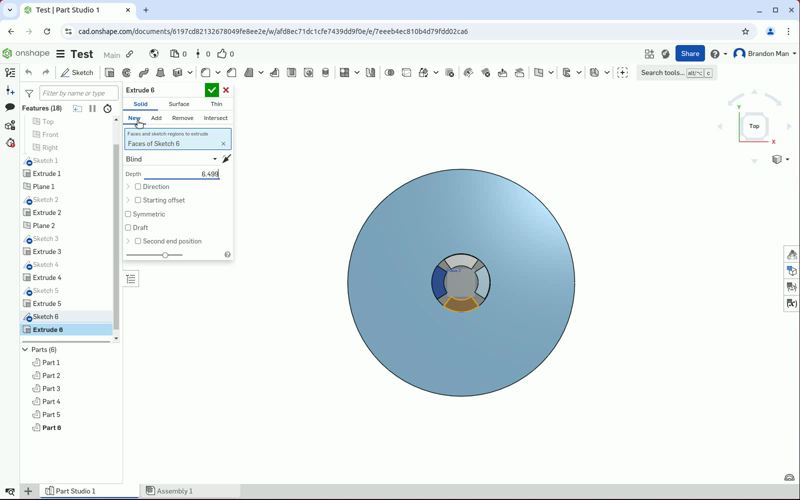
key(enter)
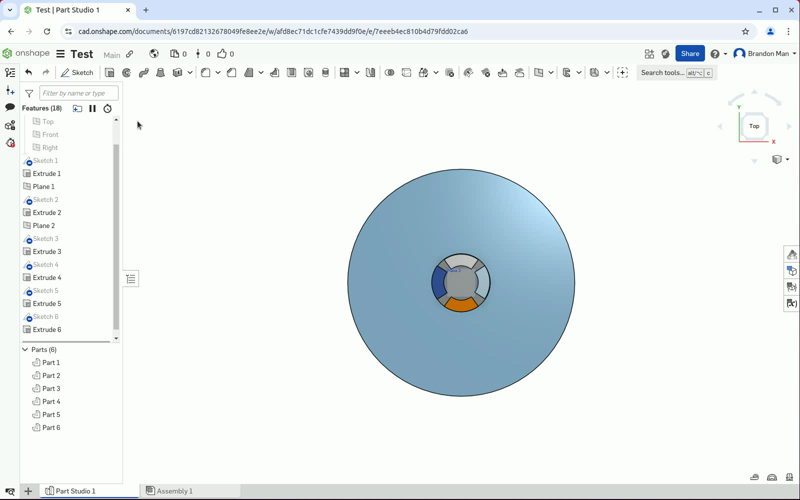
key(shift+h)
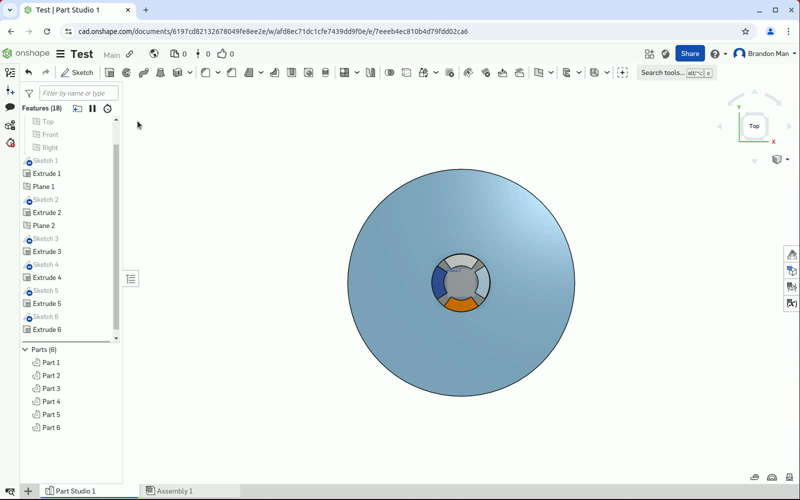
key(shift+h)
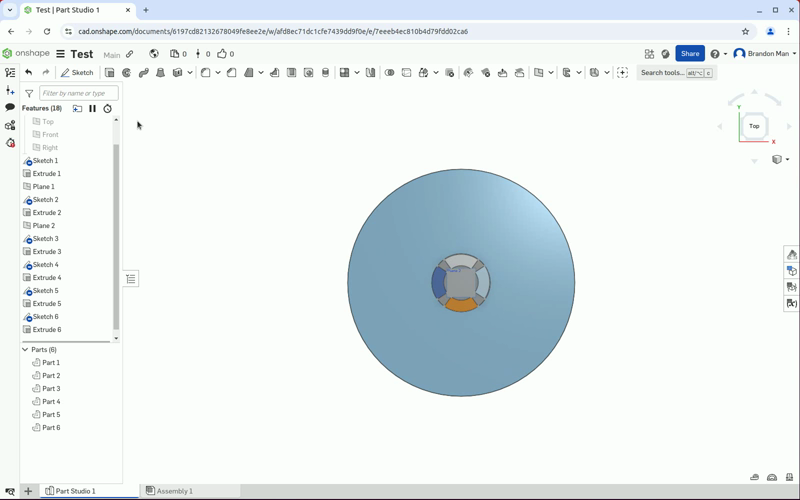
key(shift+7)
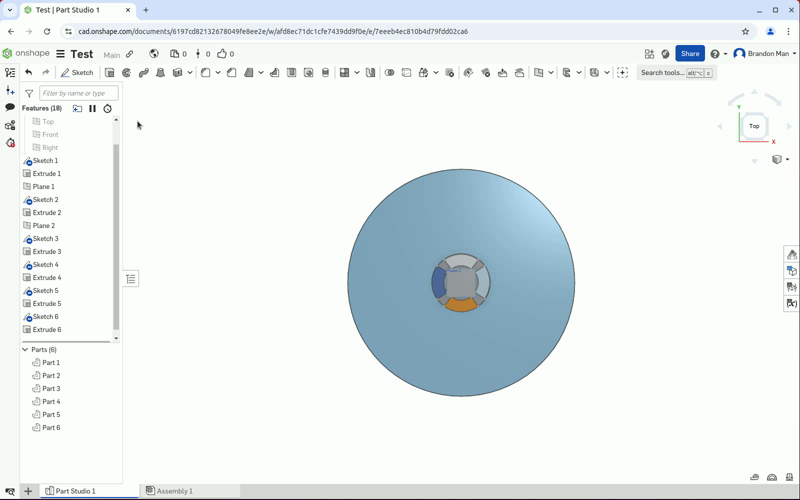
key(up, 3)
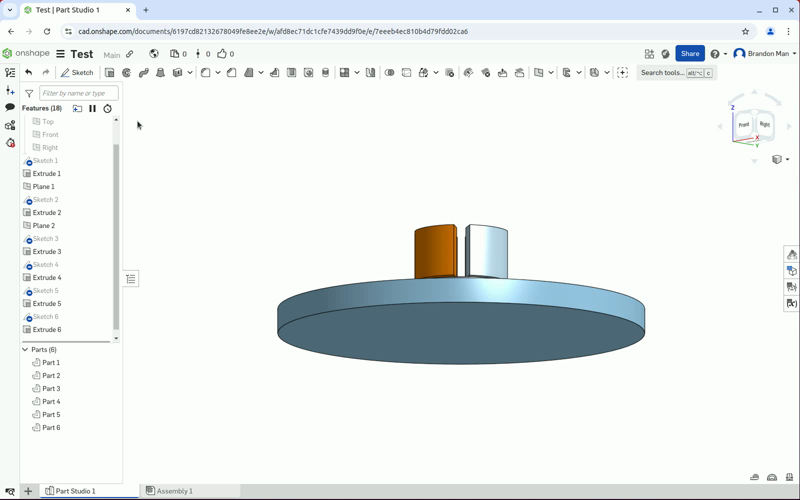
key(left, 3)
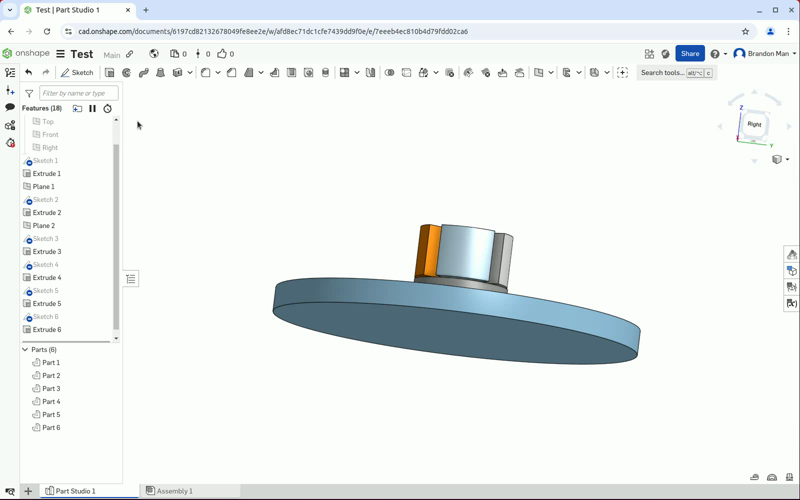
key(right, 3)
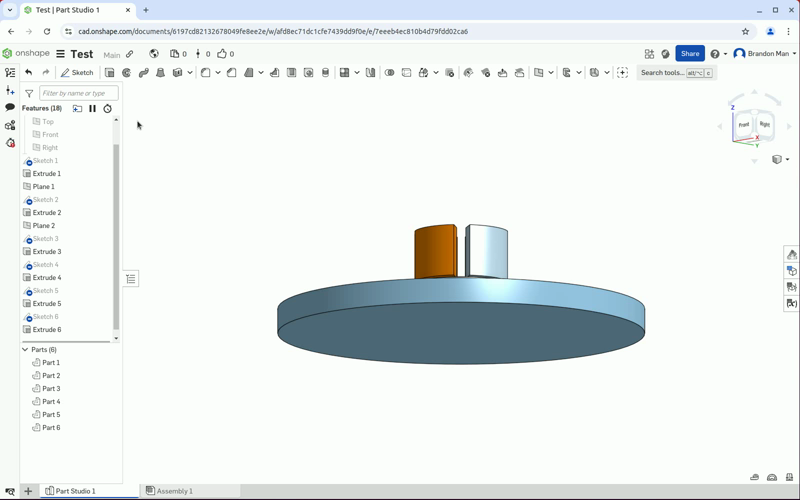
key(down, 3)
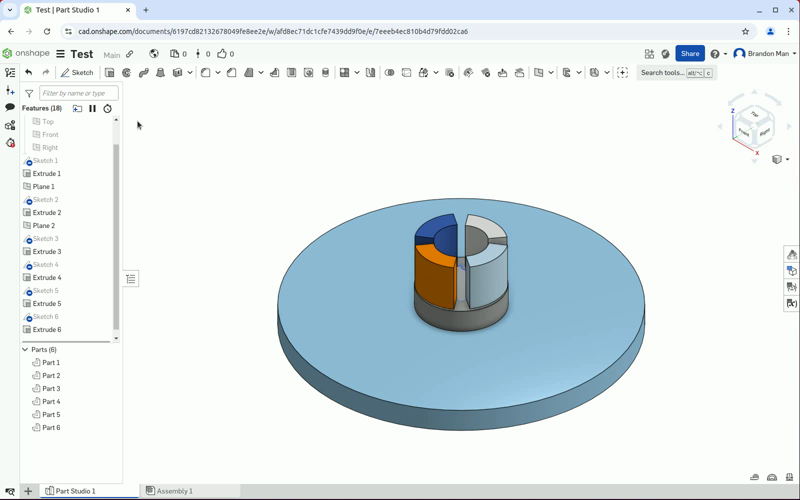
mouse_move(69, 163)
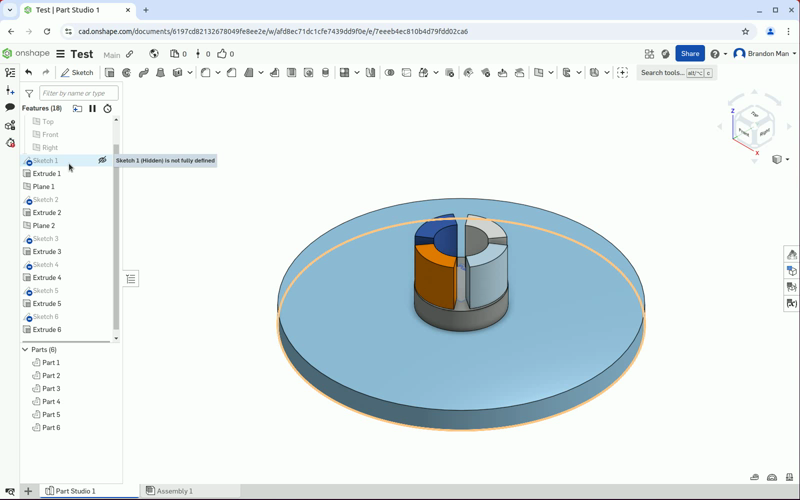
click(69, 163)